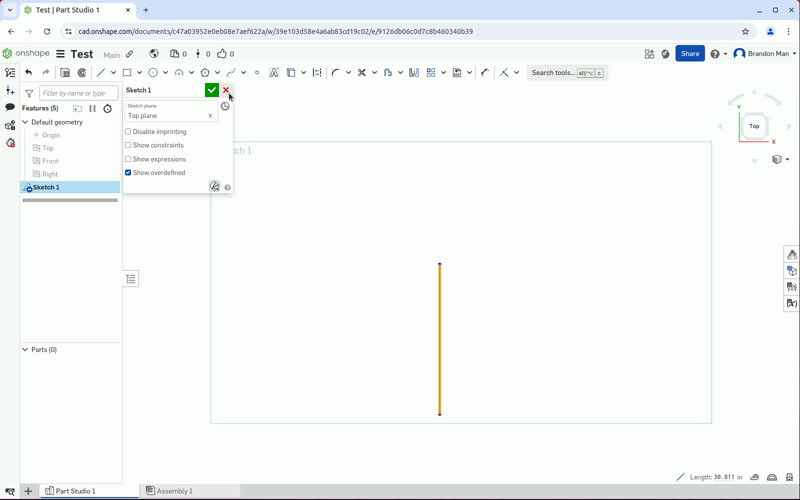
key(shift+h)
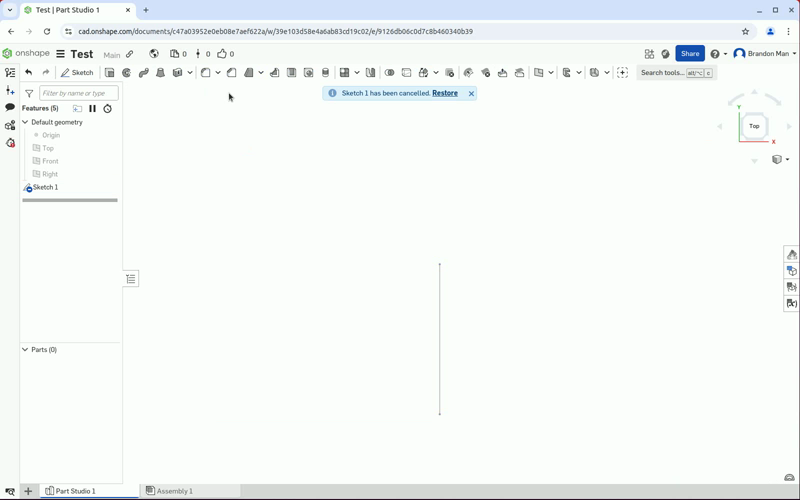
key(shift+s)
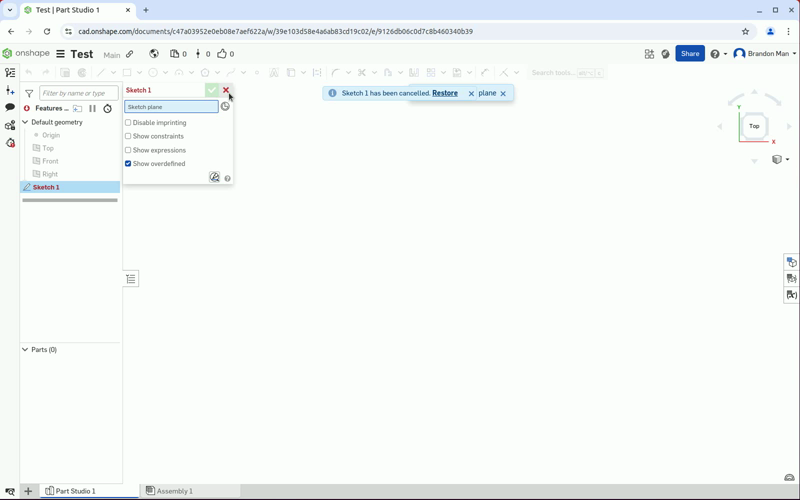
mouse_move(73, 150)
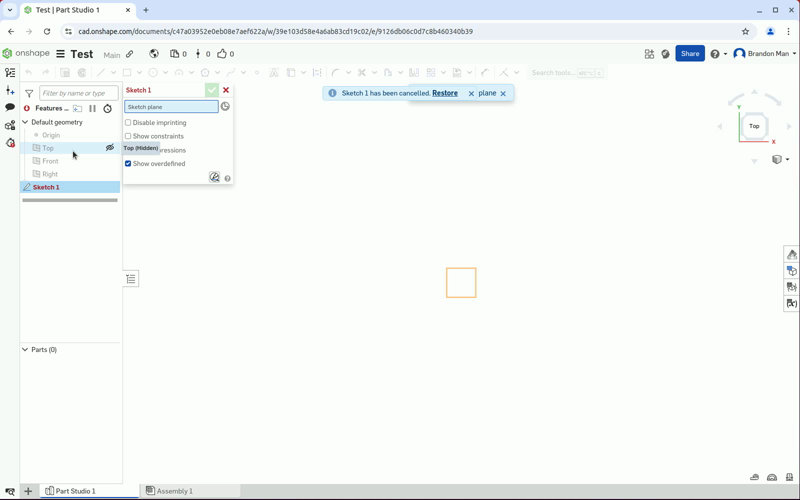
click(73, 150)
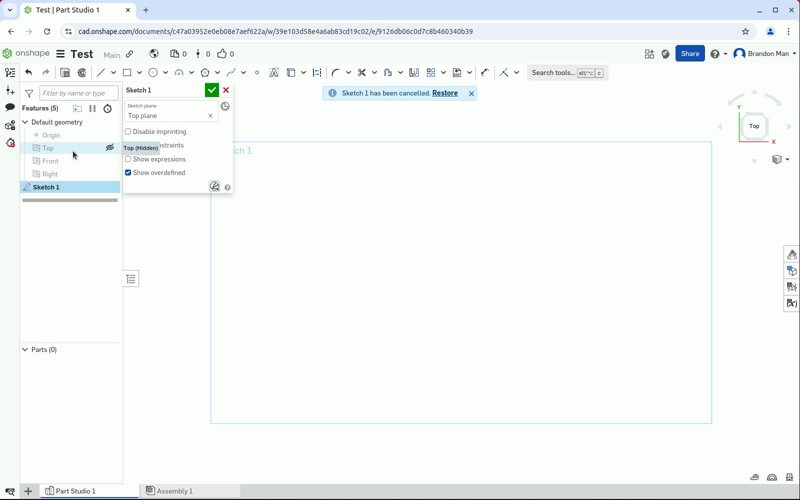
mouse_move(73, 352)
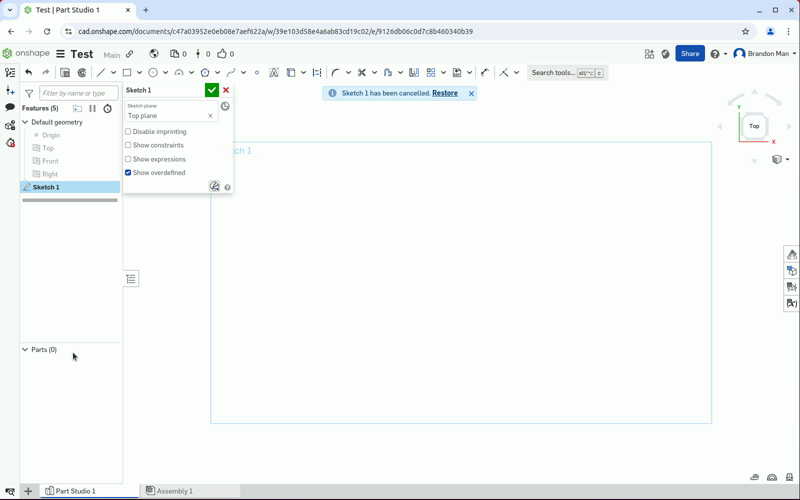
key(y)
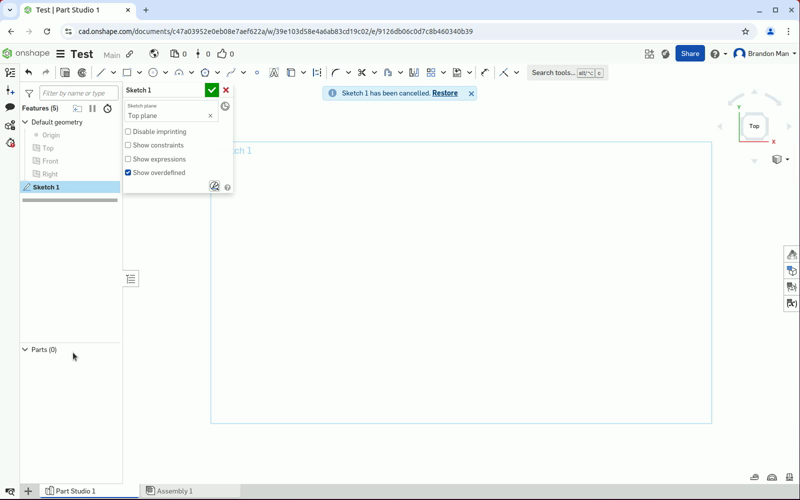
key(l)
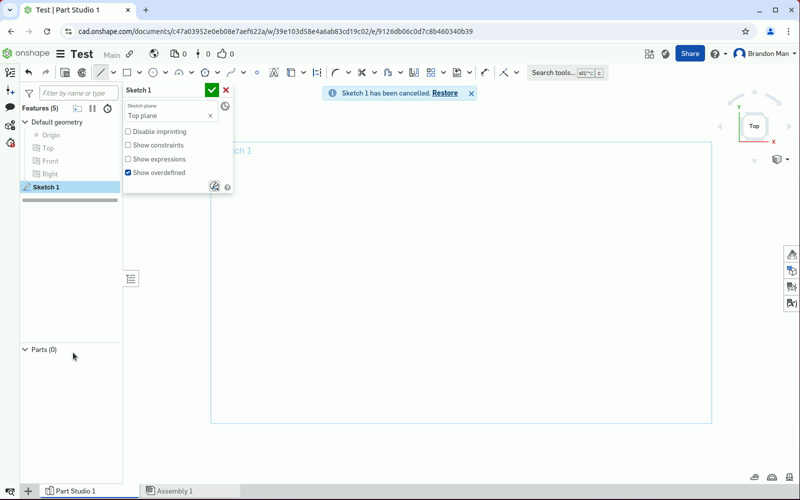
key_down(shift)
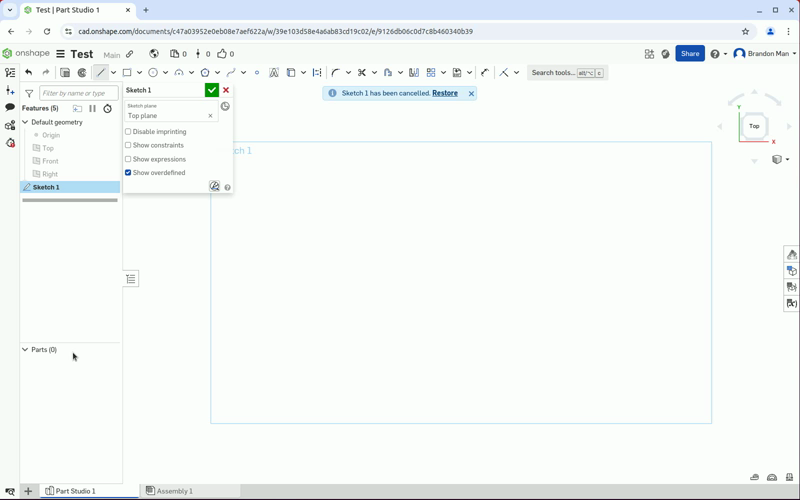
mouse_move(357, 369)
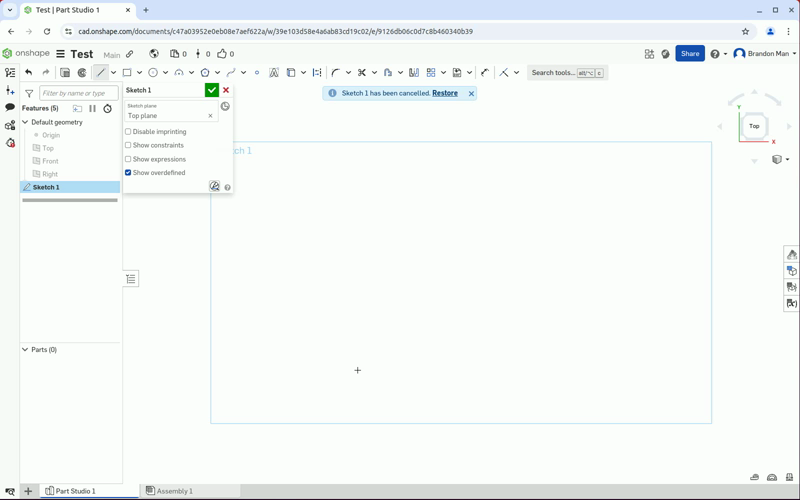
click(357, 369)
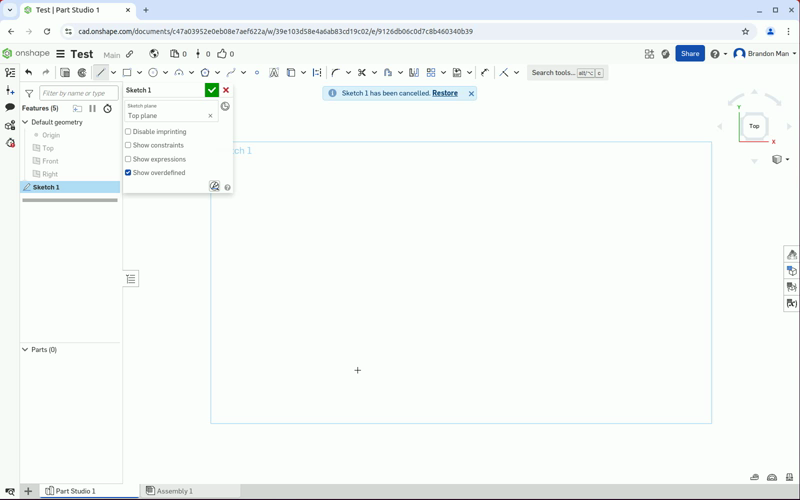
key_up(shift)
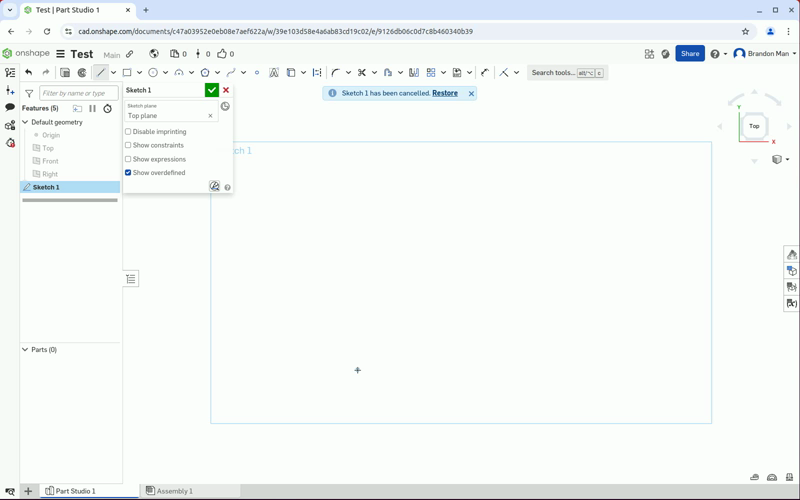
key_down(shift)
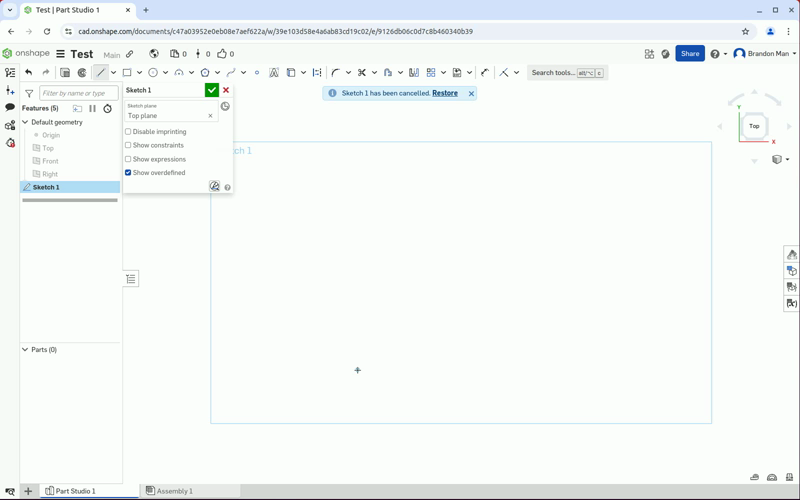
mouse_move(560, 369)
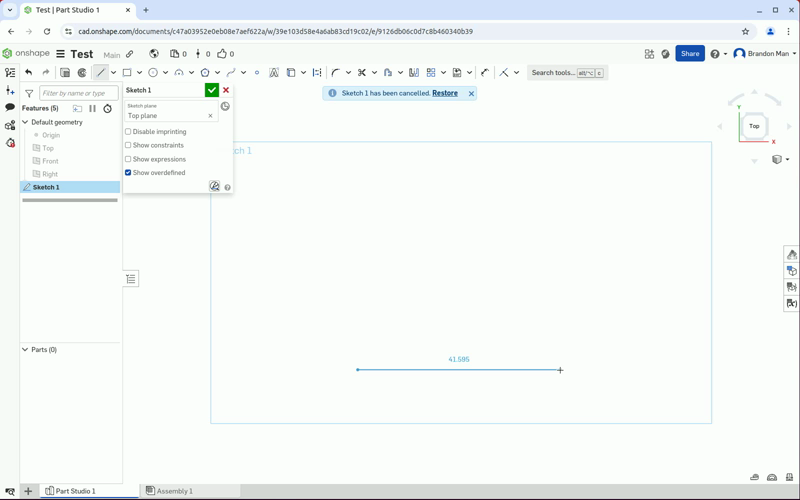
click(560, 369)
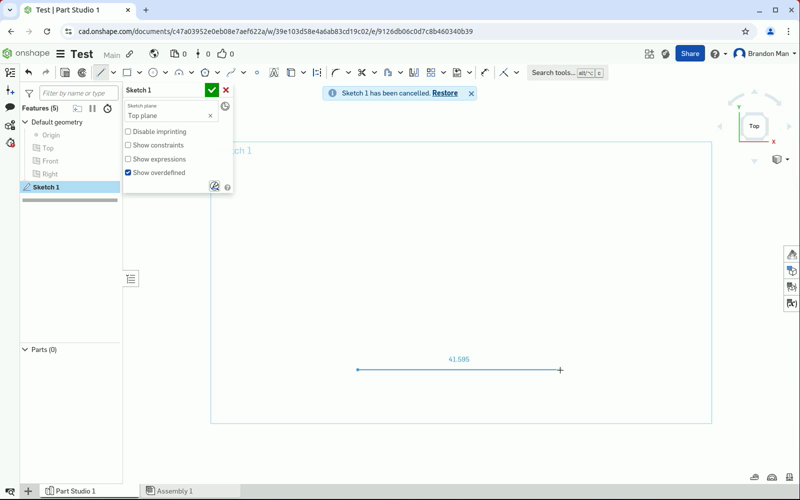
key_up(shift)
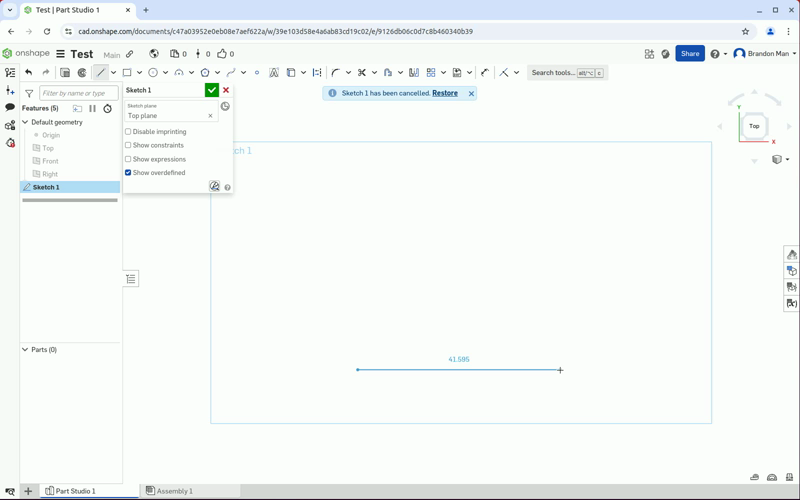
key_down(shift)
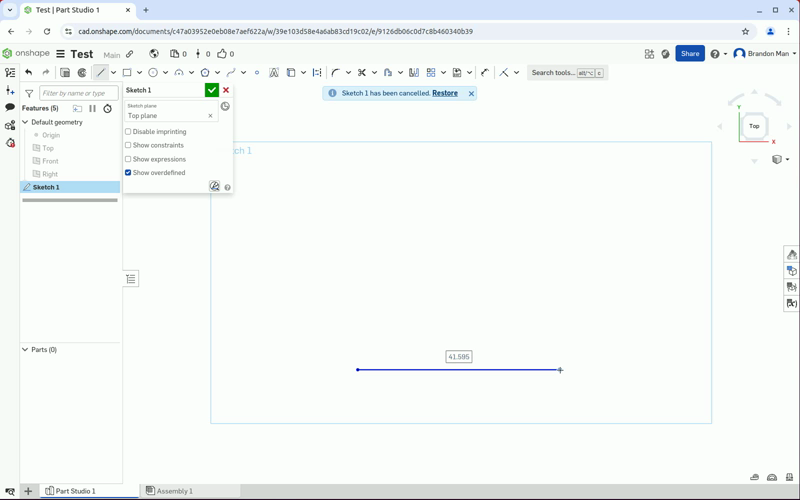
mouse_move(560, 239)
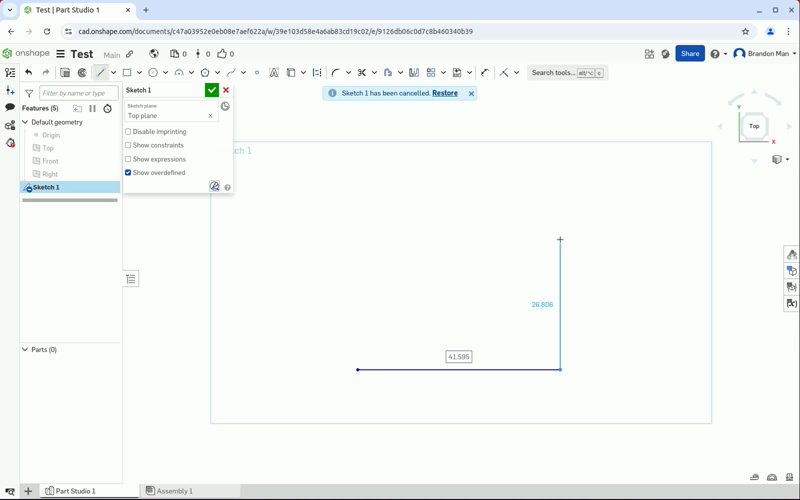
click(560, 239)
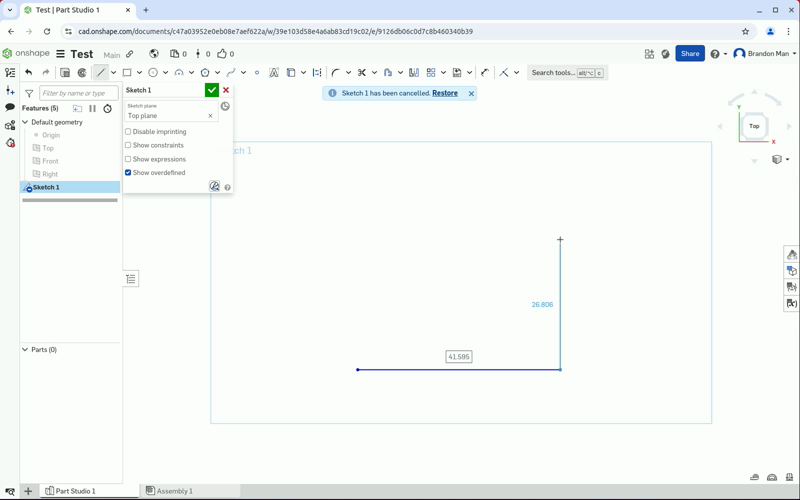
key_up(shift)
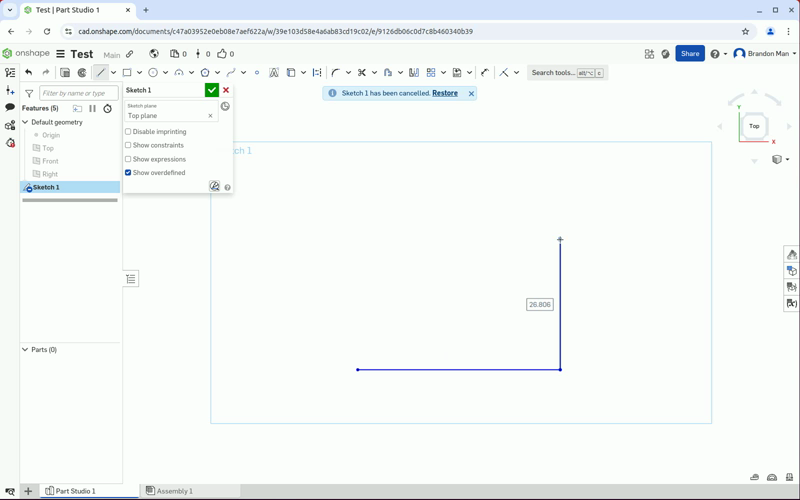
key_down(shift)
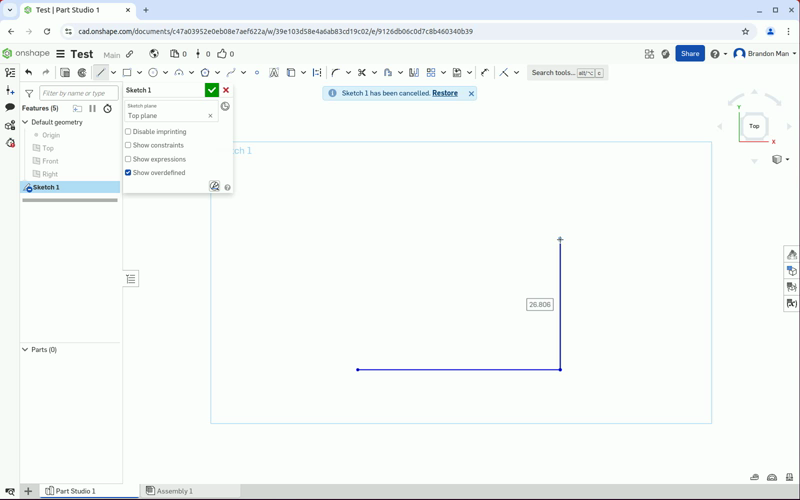
mouse_move(500, 213)
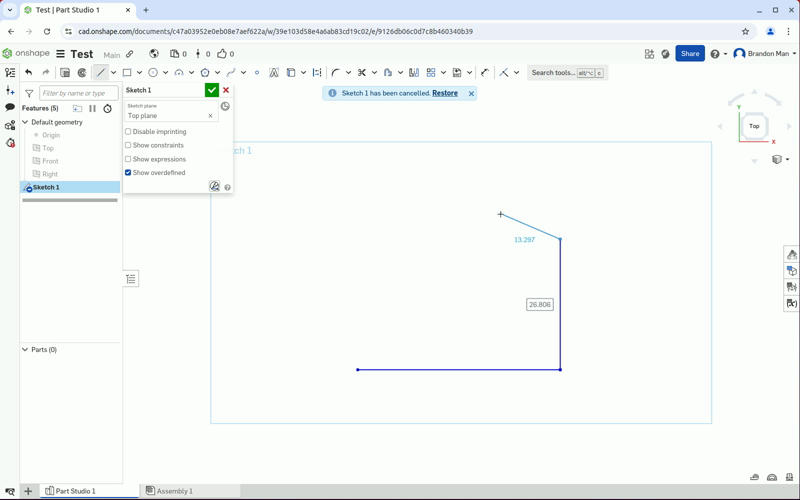
click(500, 213)
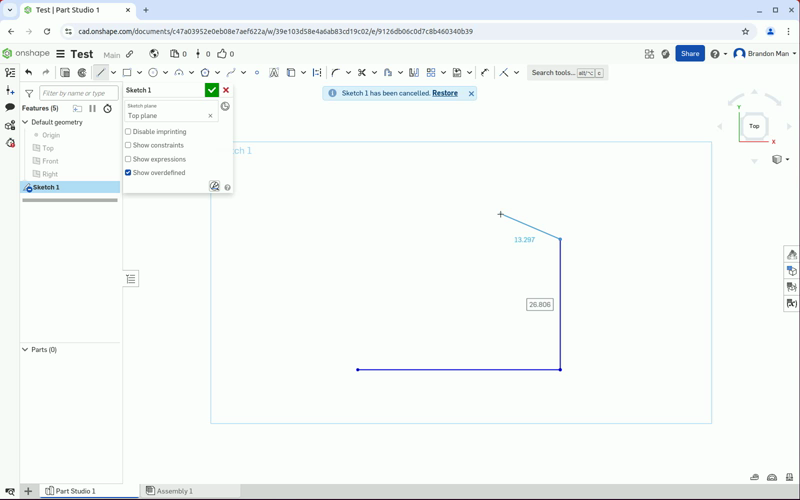
key_up(shift)
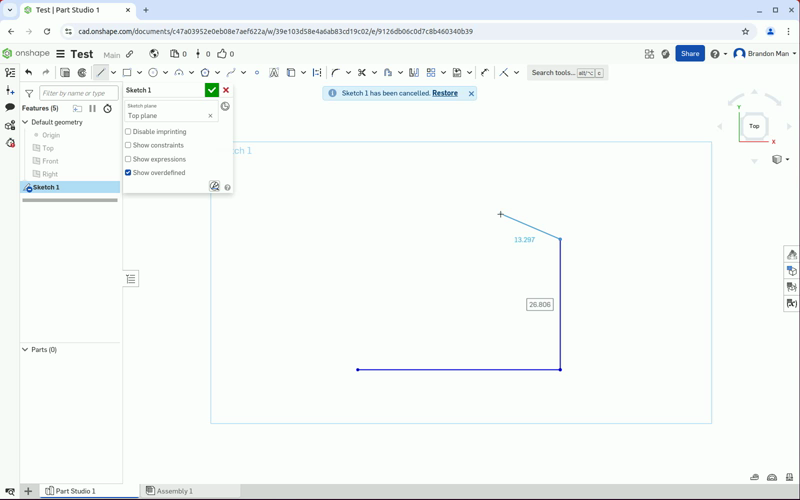
key_down(shift)
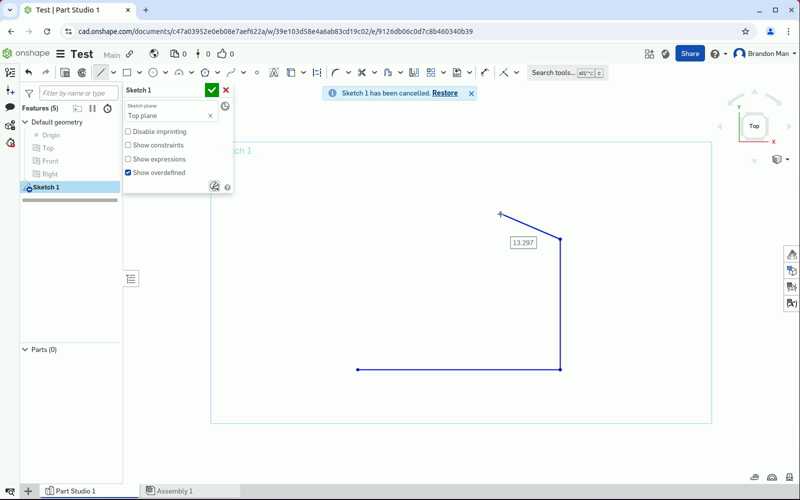
mouse_move(415, 215)
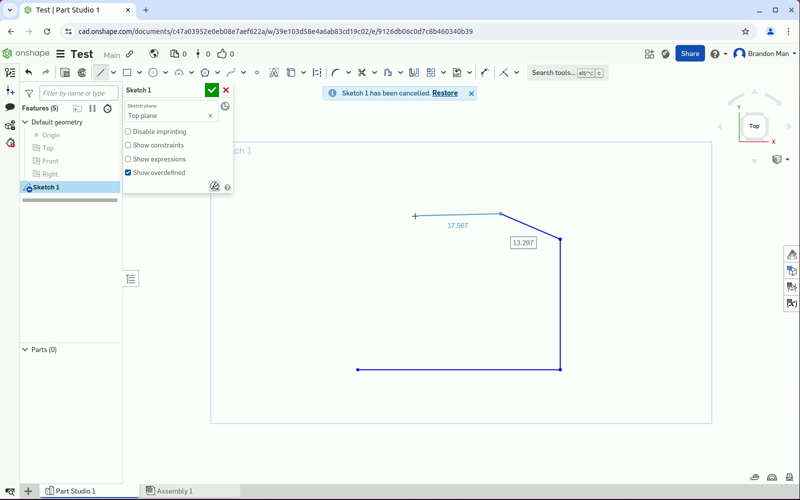
click(415, 215)
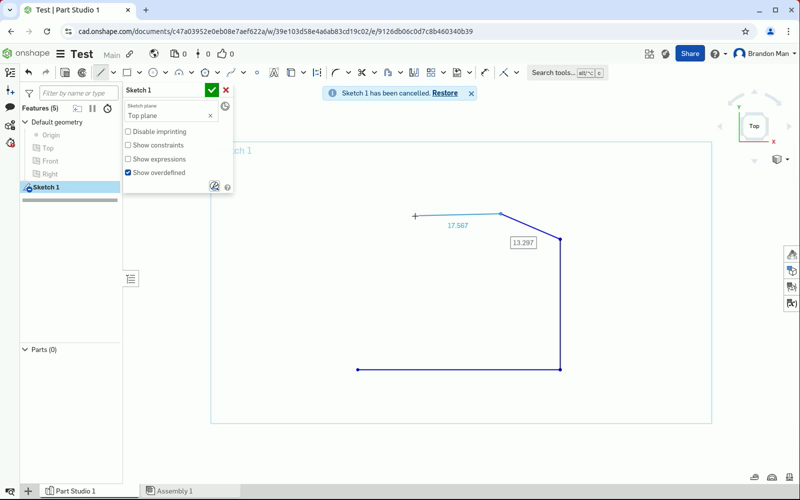
key_up(shift)
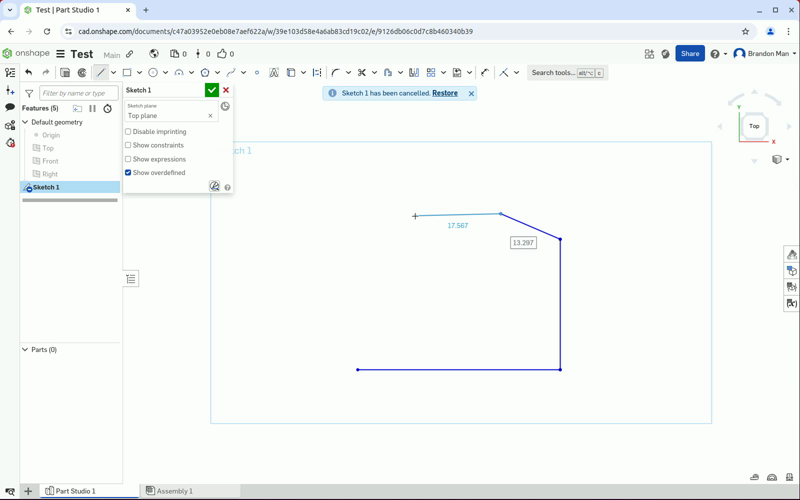
key_down(shift)
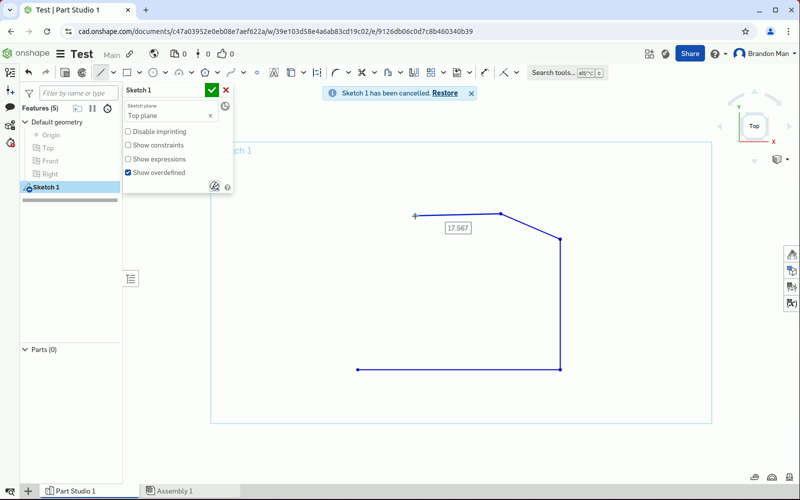
mouse_move(357, 245)
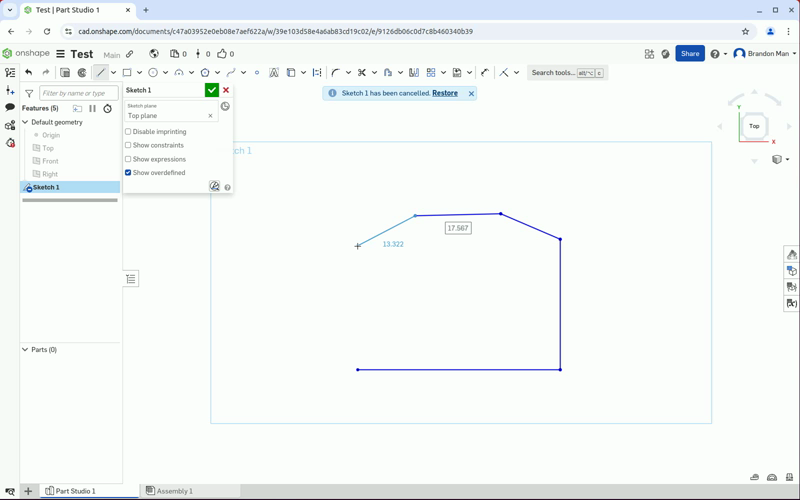
click(357, 245)
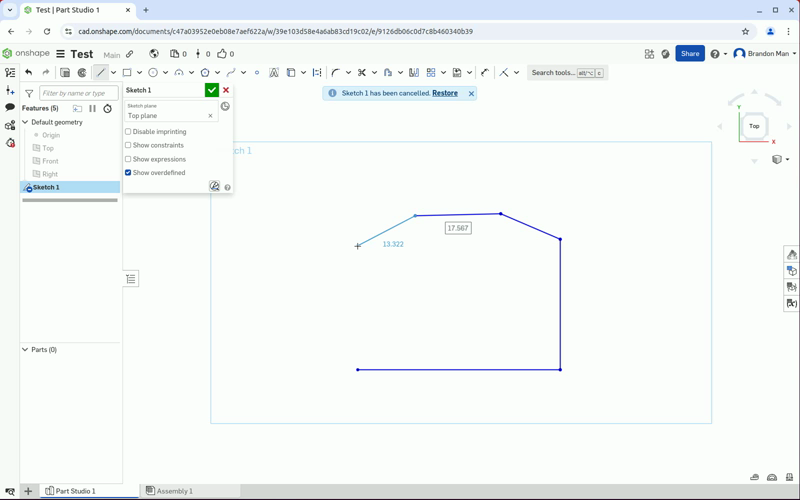
key_up(shift)
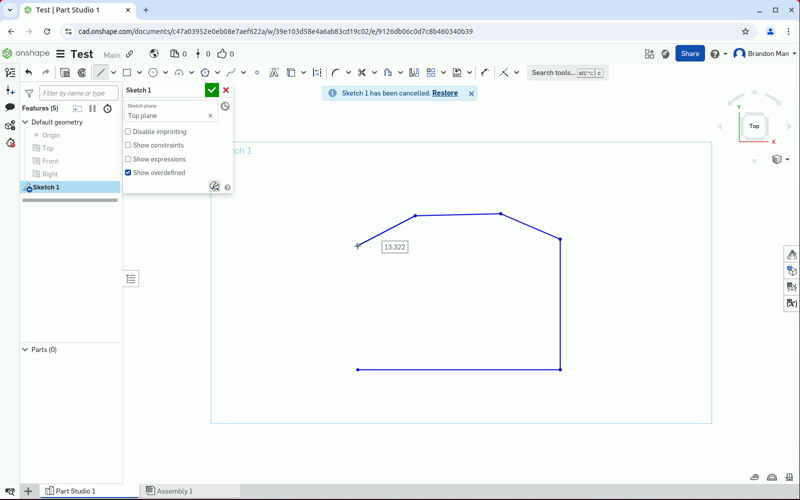
key_down(shift)
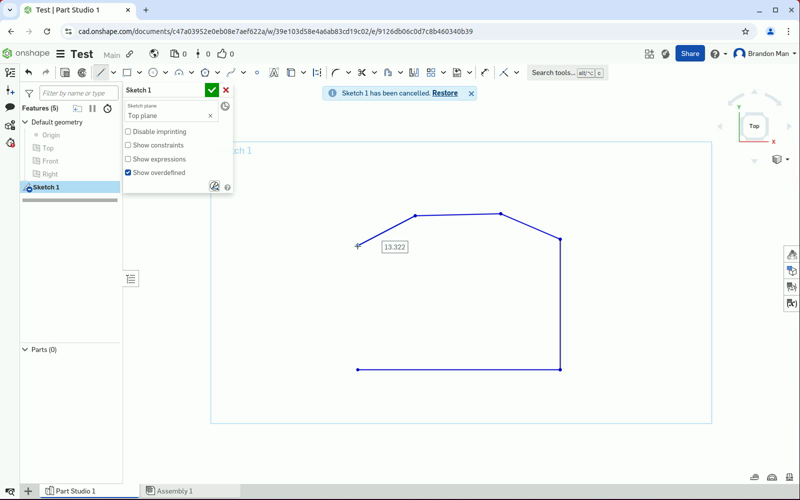
mouse_move(357, 369)
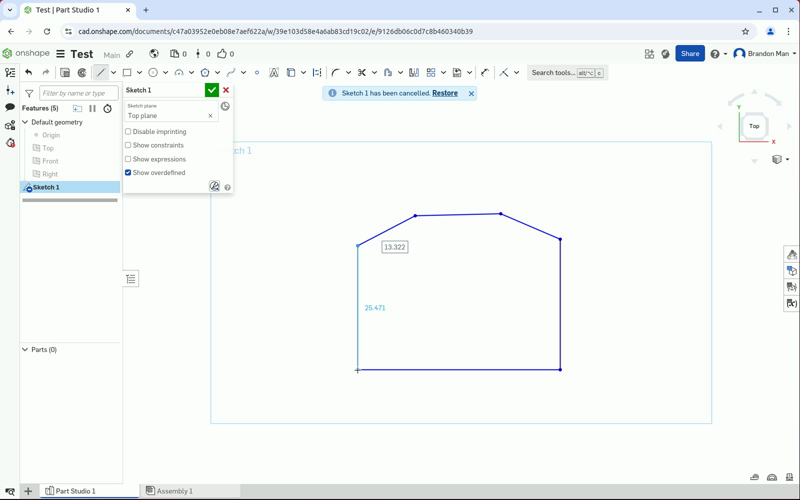
key_up(shift)
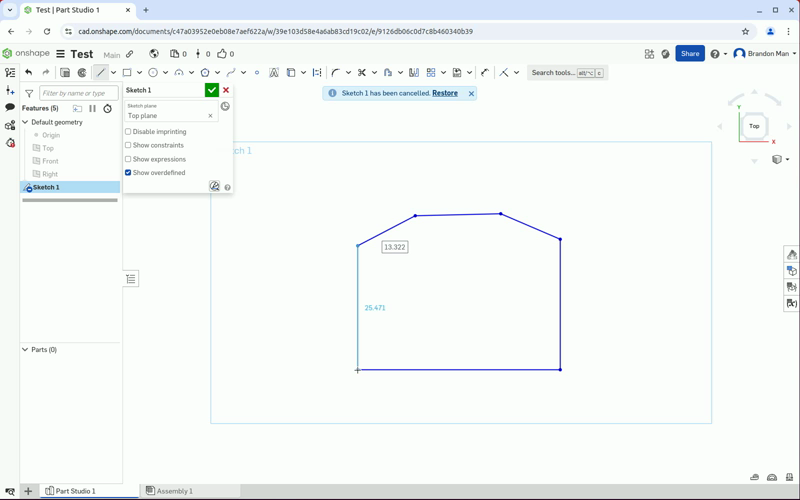
click(357, 369)
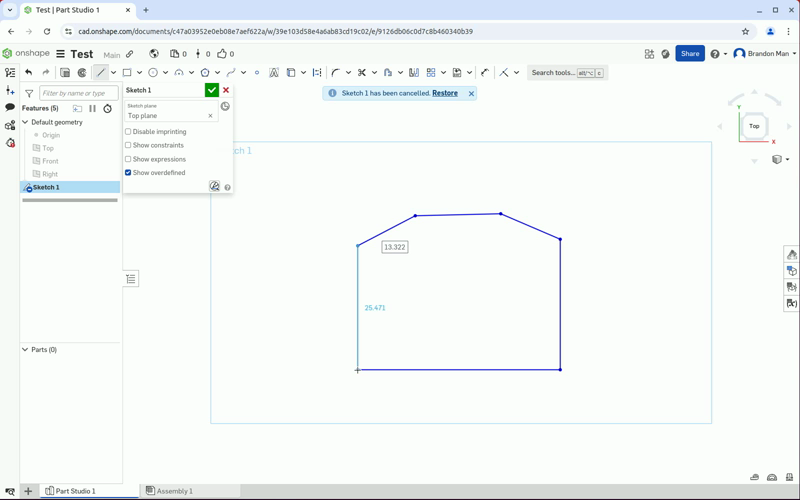
key(esc)
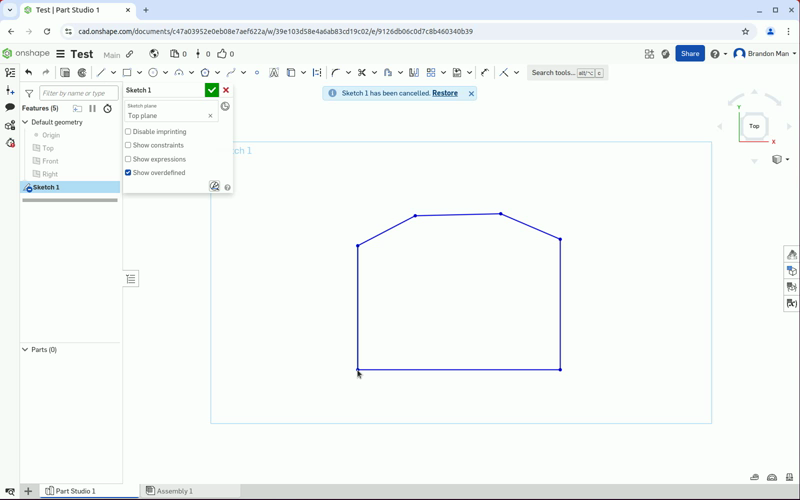
mouse_move(522, 298)
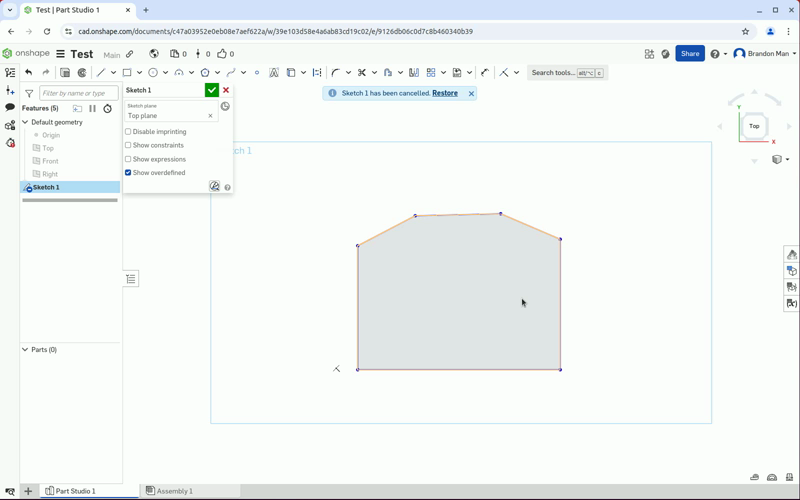
click(522, 298)
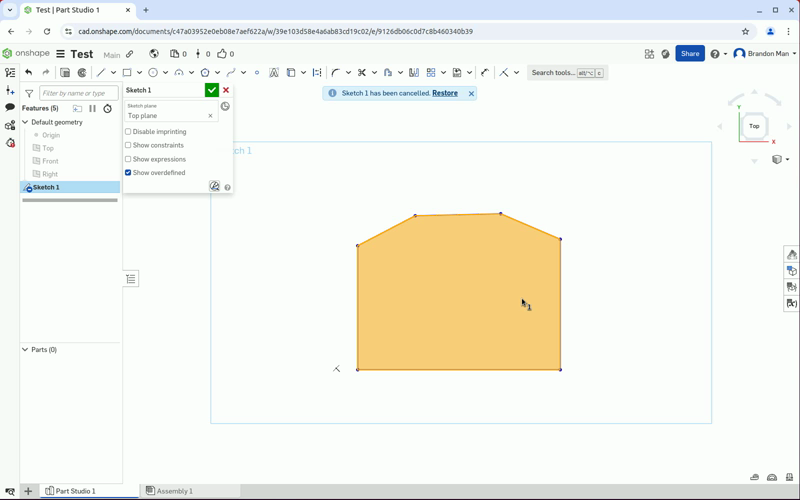
mouse_move(73, 352)
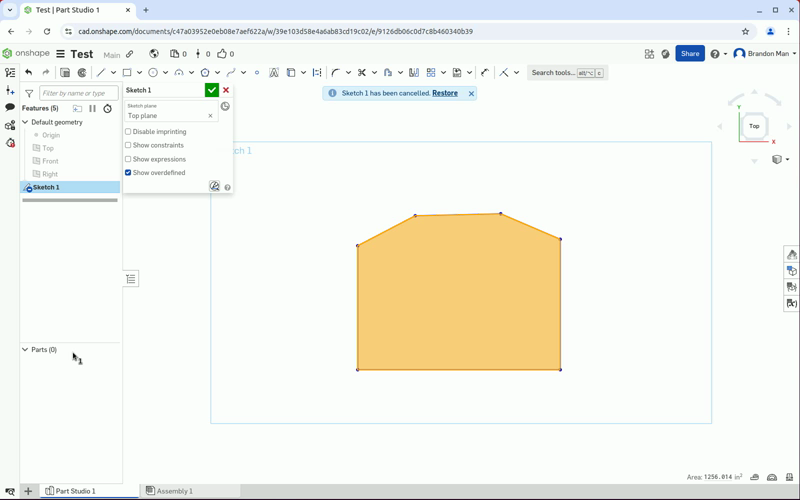
key(shift+y)
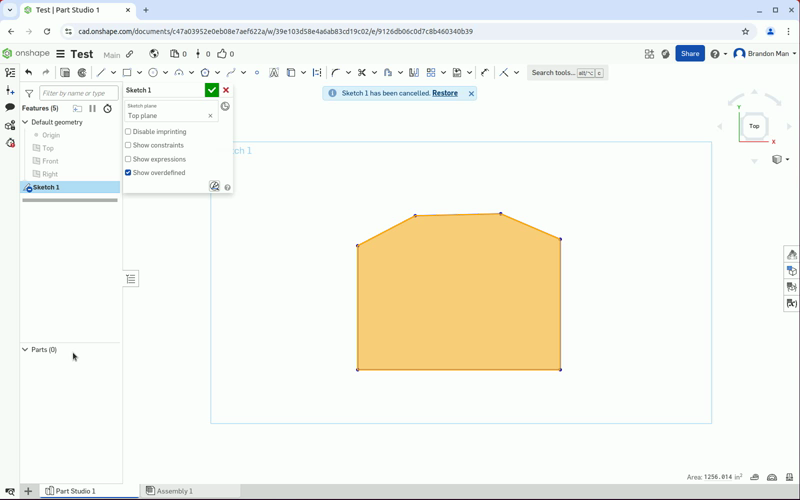
key(shift+e)
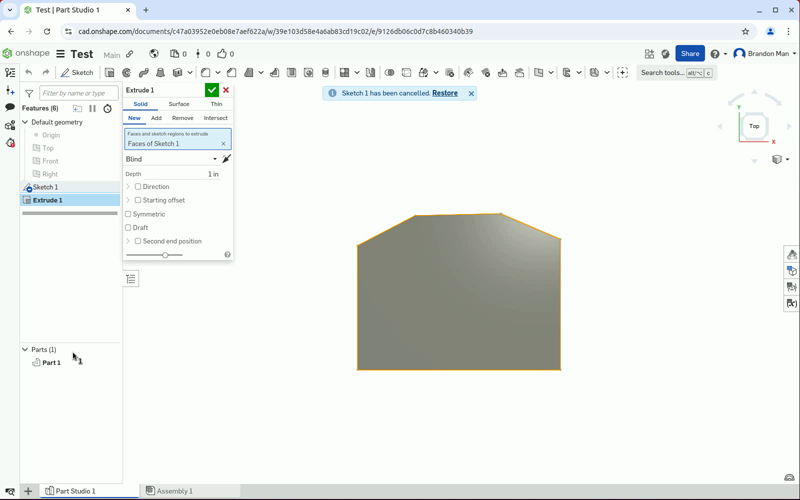
mouse_move(143, 106)
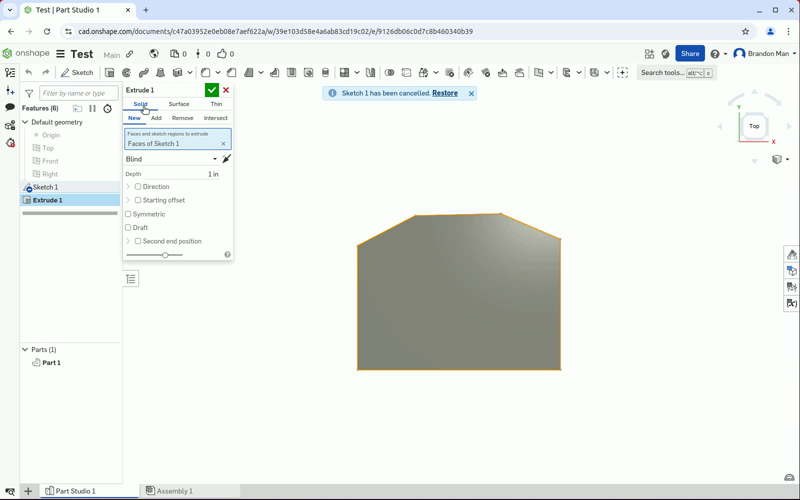
click(143, 106)
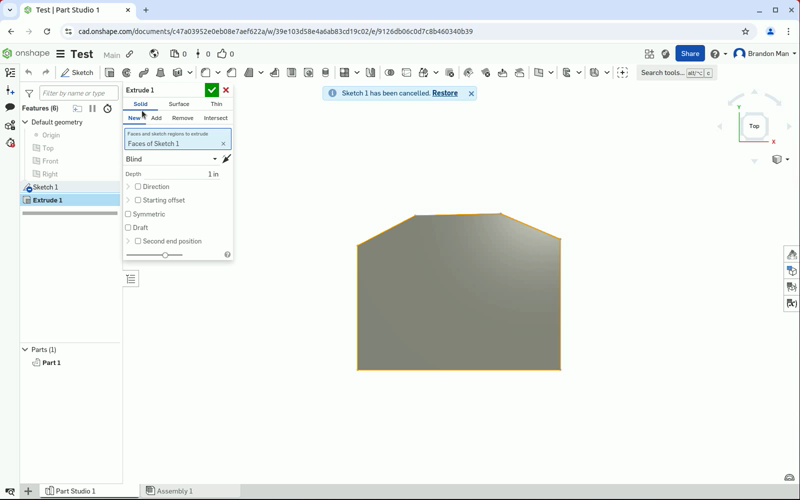
mouse_move(137, 120)
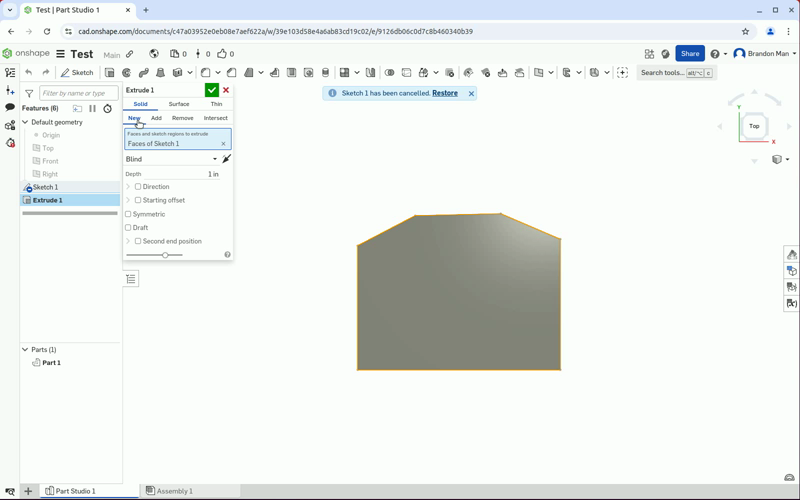
click(137, 120)
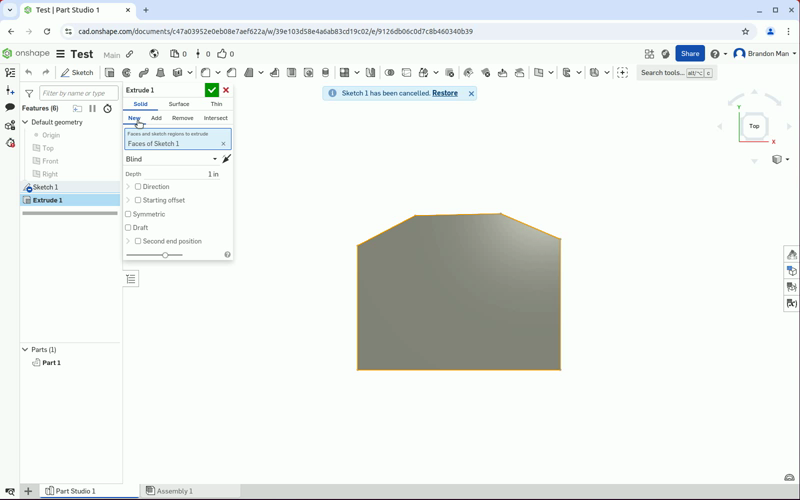
key(tab, 4)
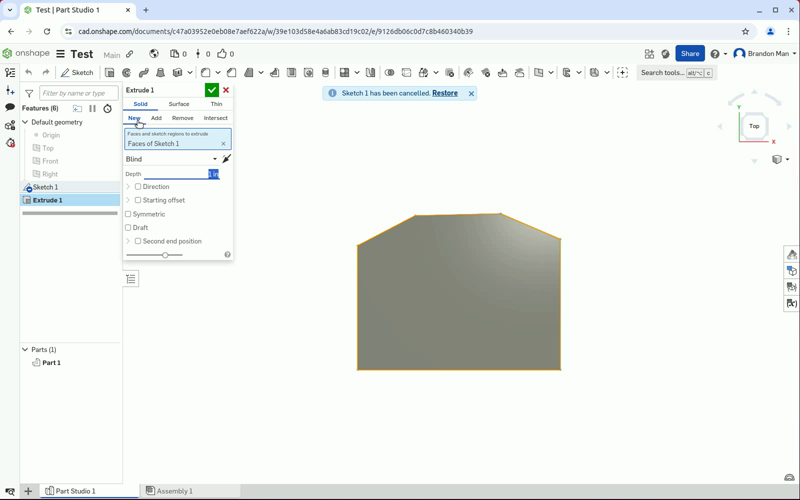
text(11.073)
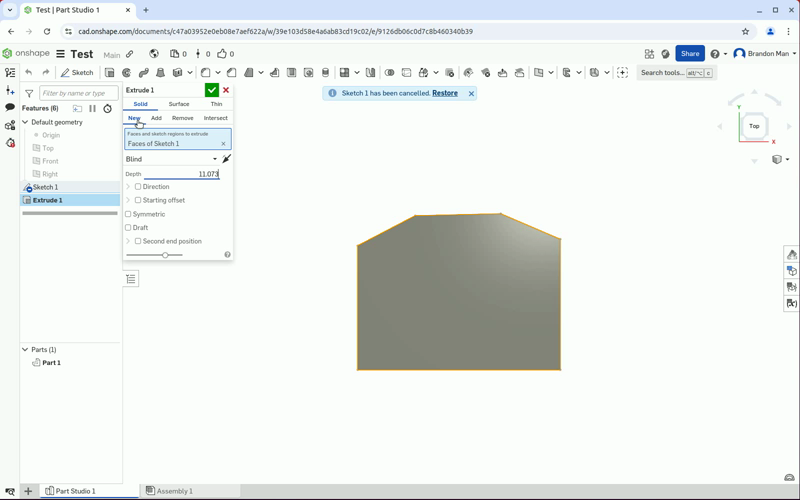
key(enter)
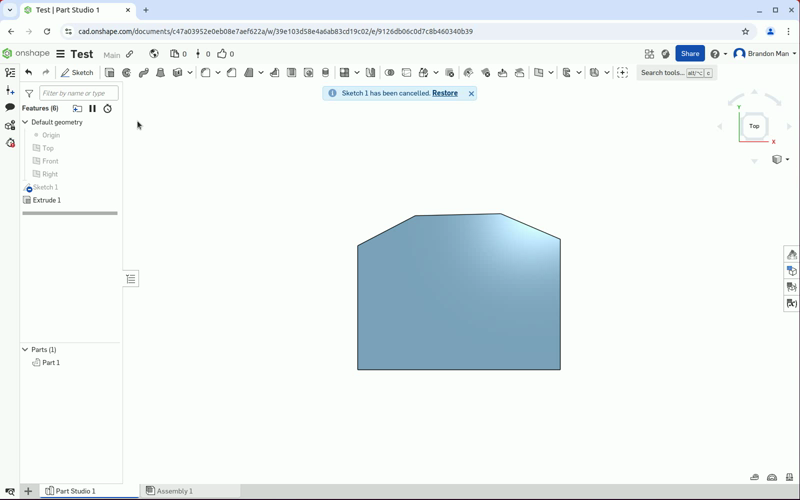
key(shift+h)
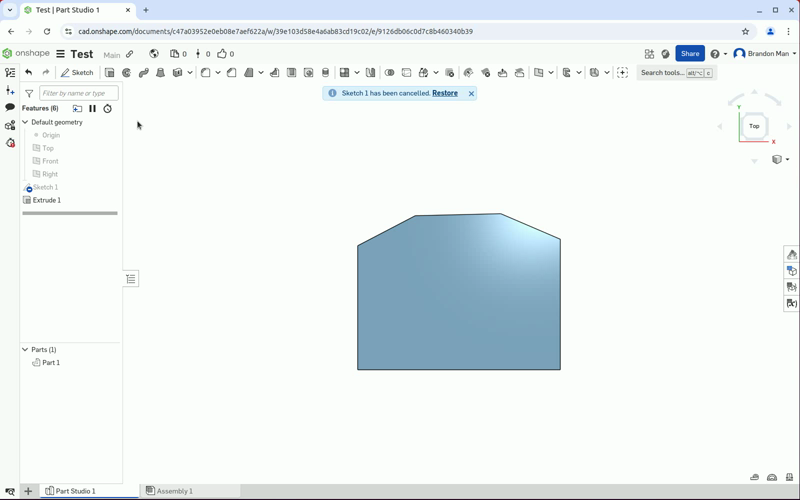
key(shift+h)
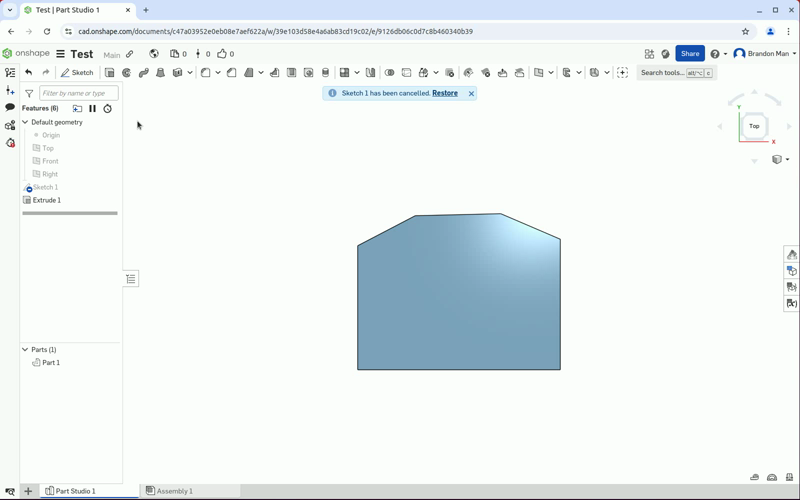
mouse_move(73, 189)
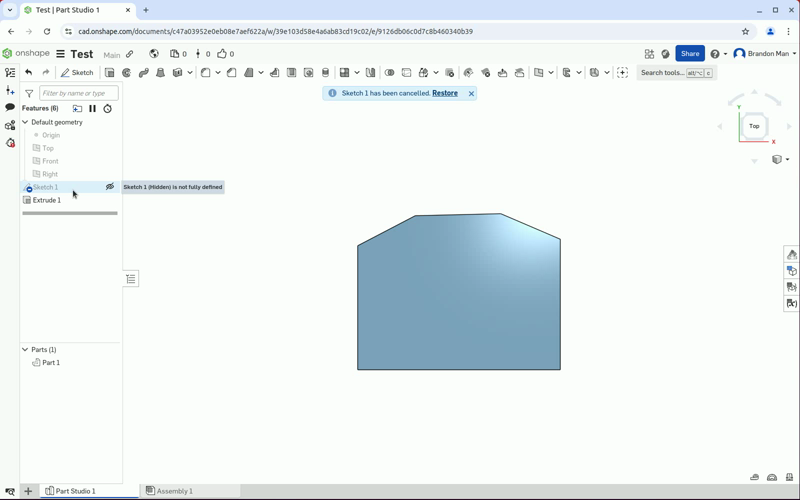
click(73, 189)
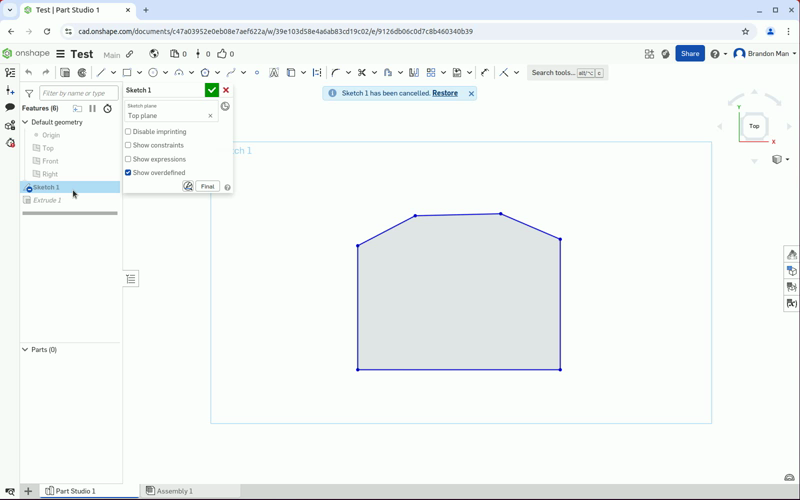
mouse_move(229, 92)
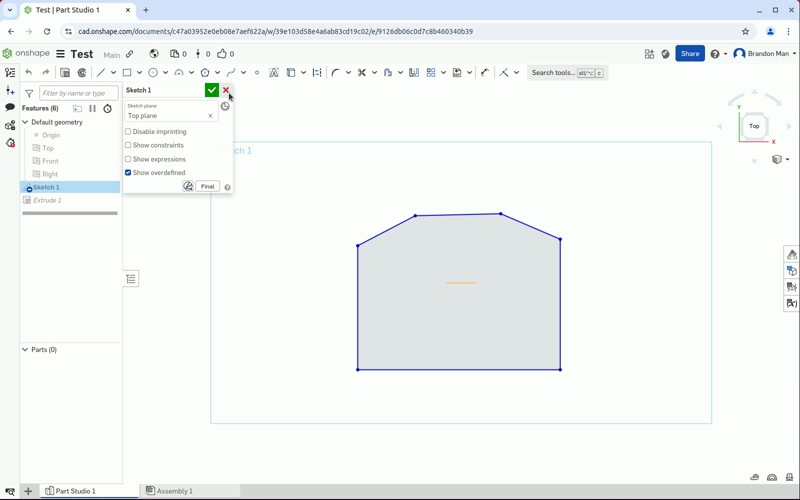
click(229, 92)
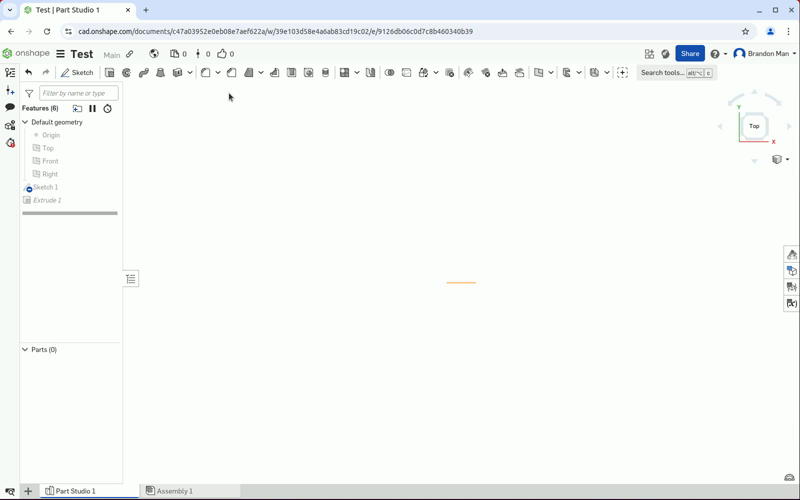
mouse_move(541, 75)
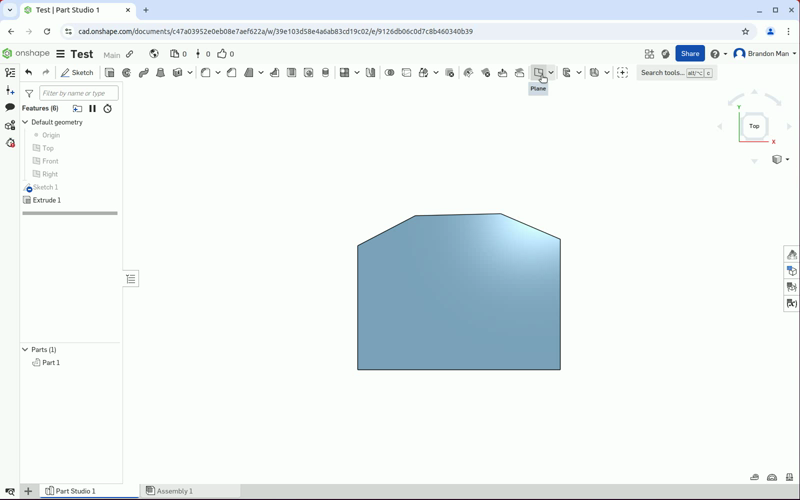
click(541, 75)
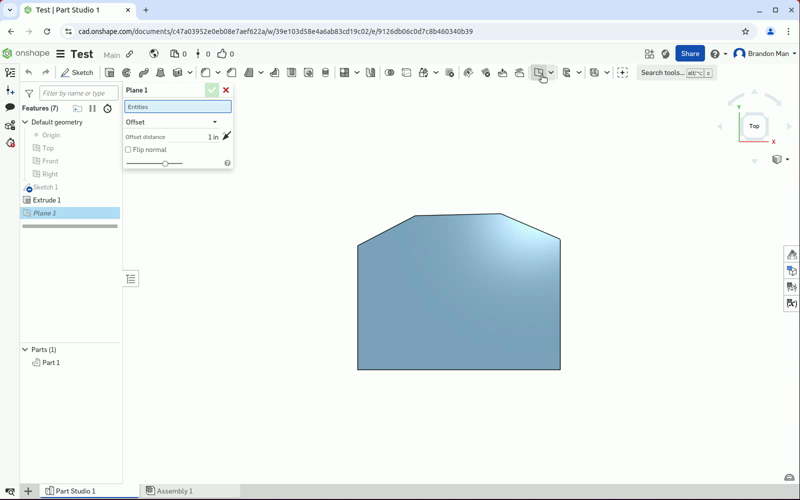
mouse_move(73, 150)
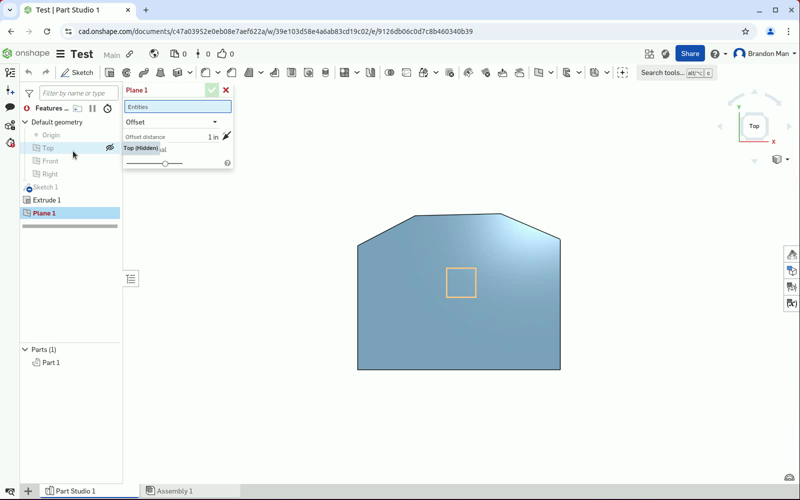
click(73, 150)
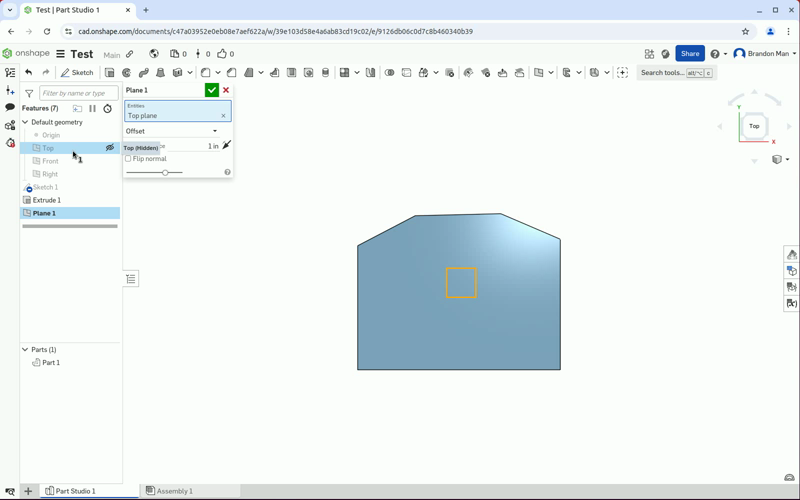
key(tab, 2)
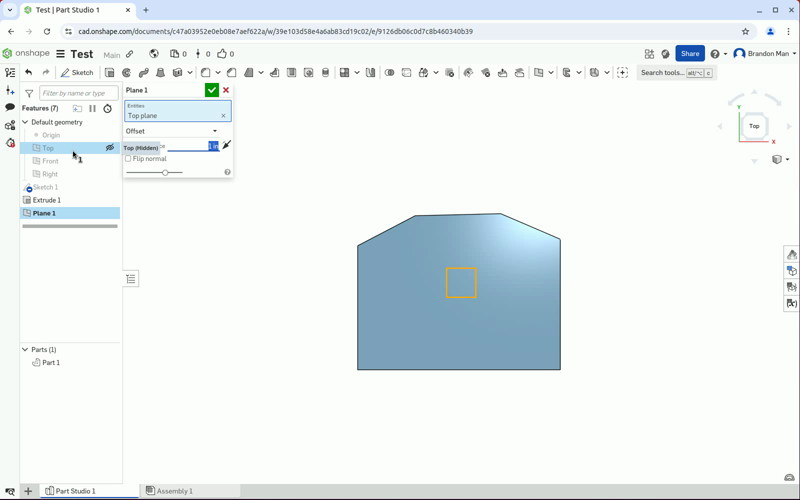
text(11.061)
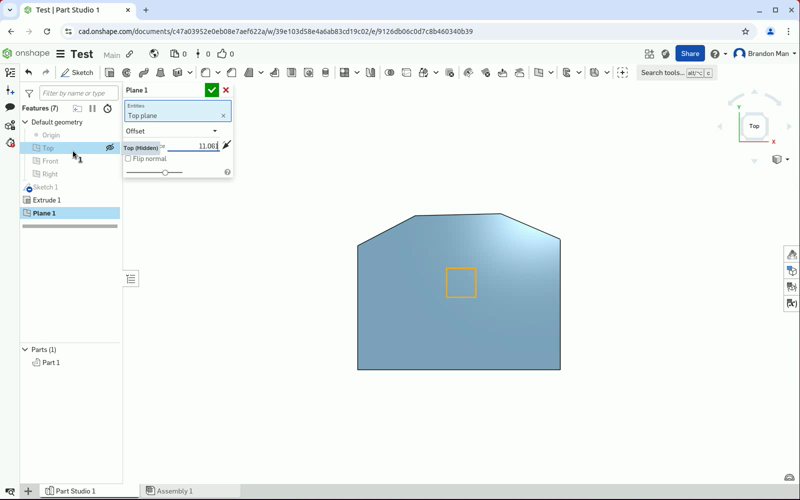
key(enter, 2)
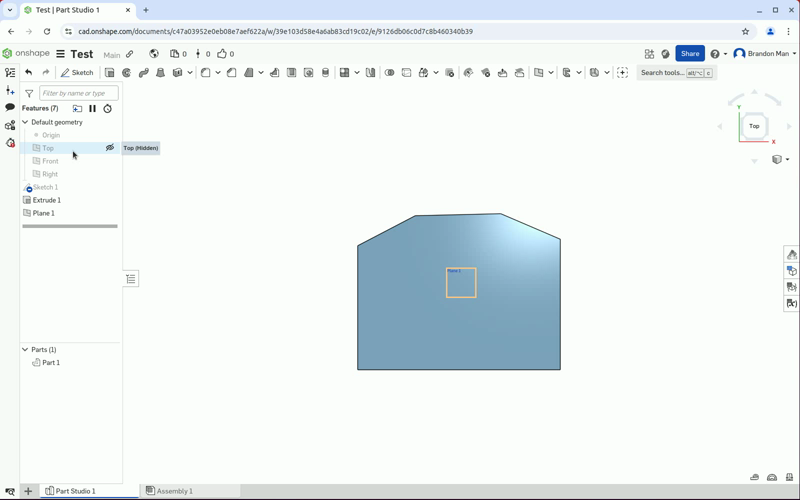
key(shift+s)
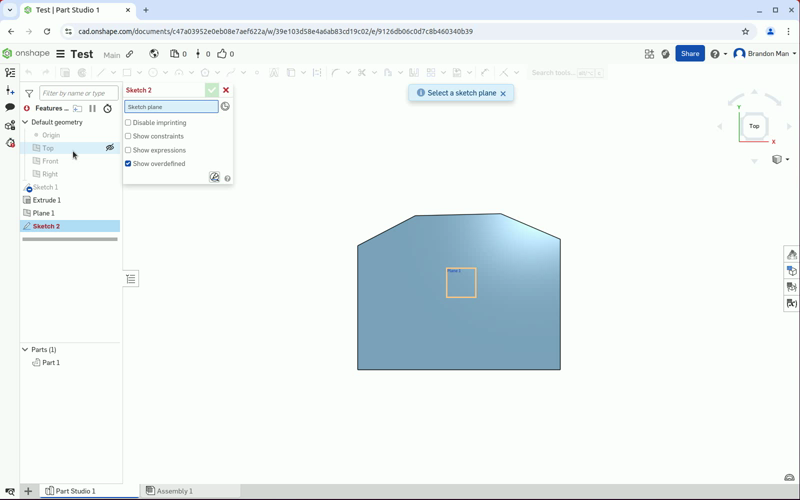
mouse_move(73, 215)
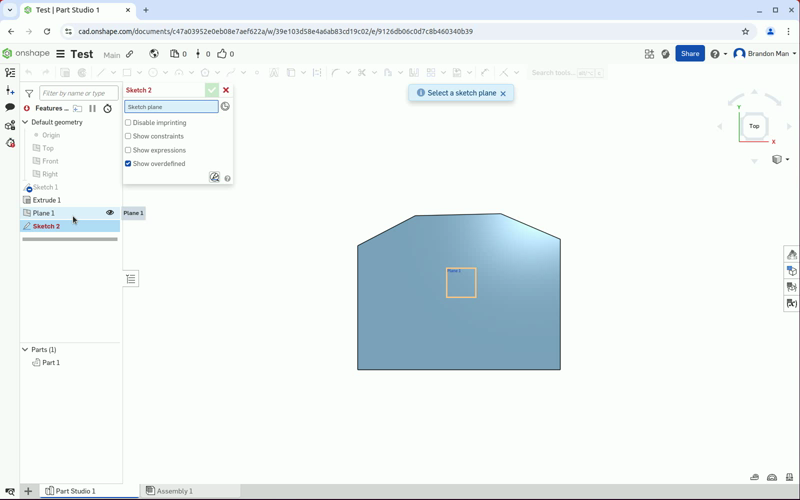
click(73, 215)
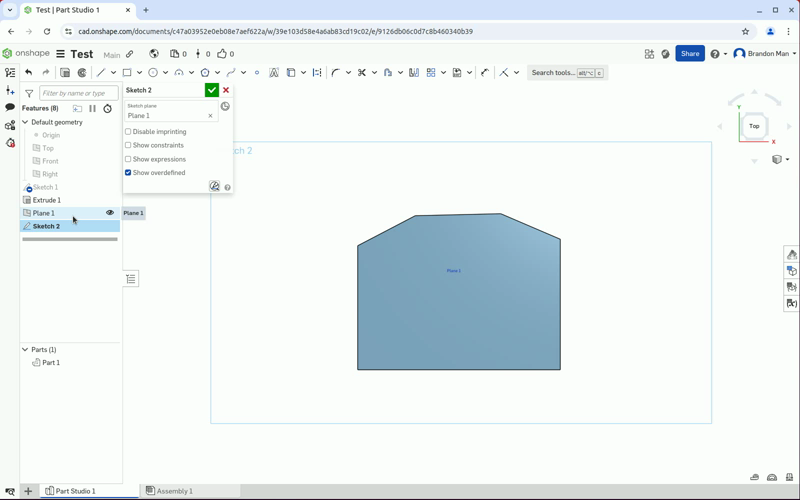
mouse_move(73, 352)
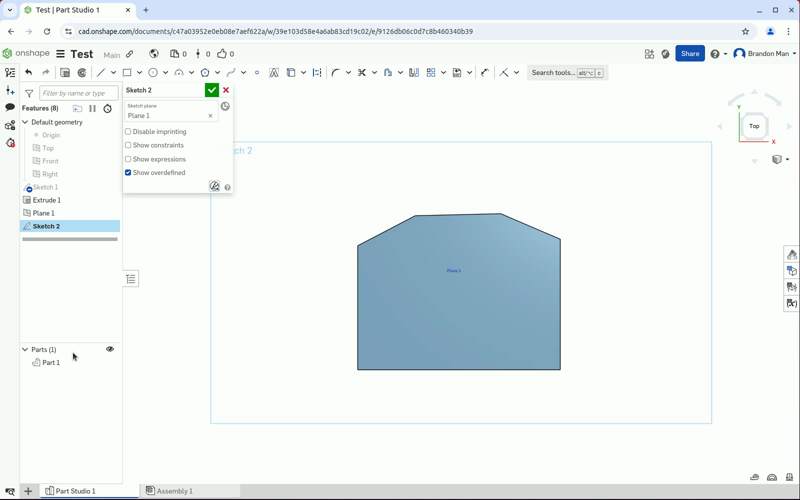
key(y)
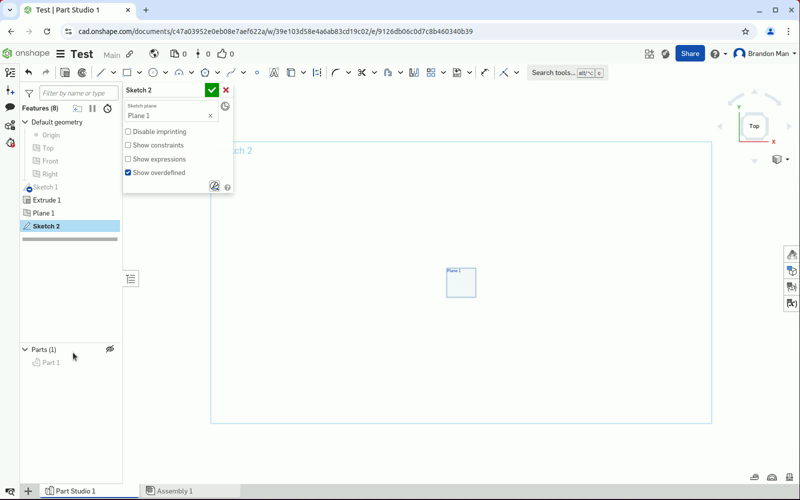
key(c)
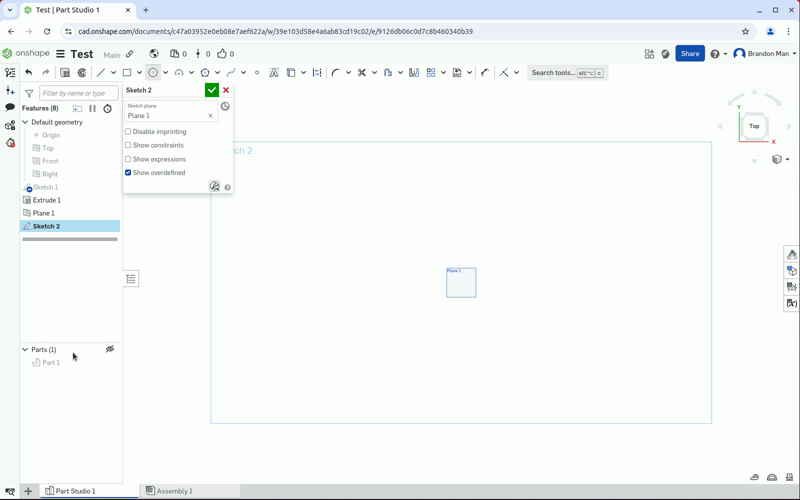
key_down(shift)
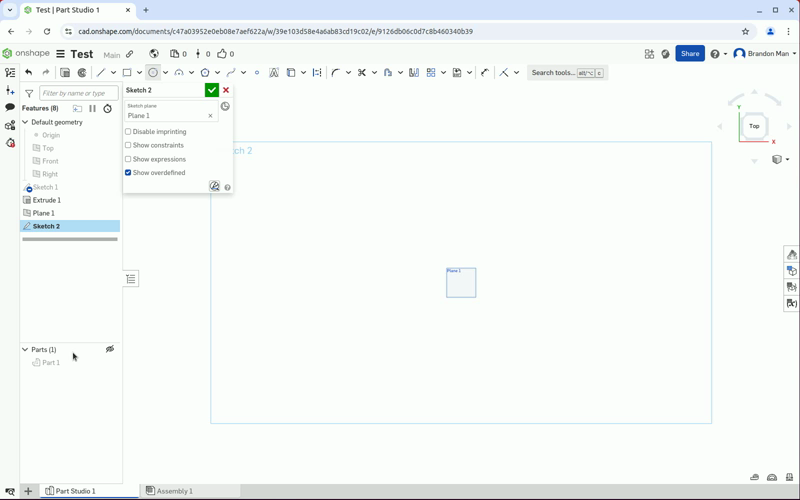
mouse_move(415, 271)
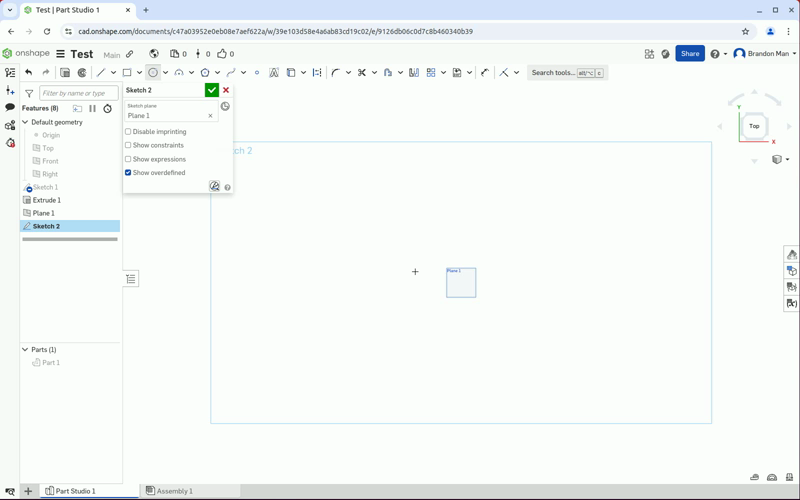
click(415, 271)
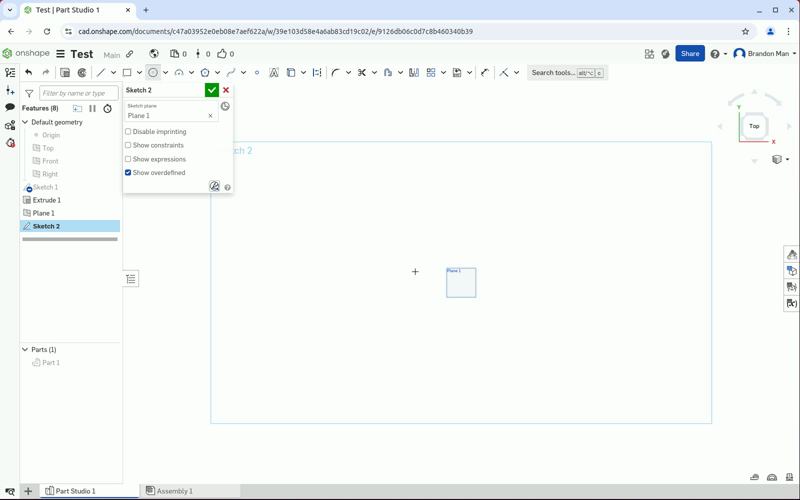
key_up(shift)
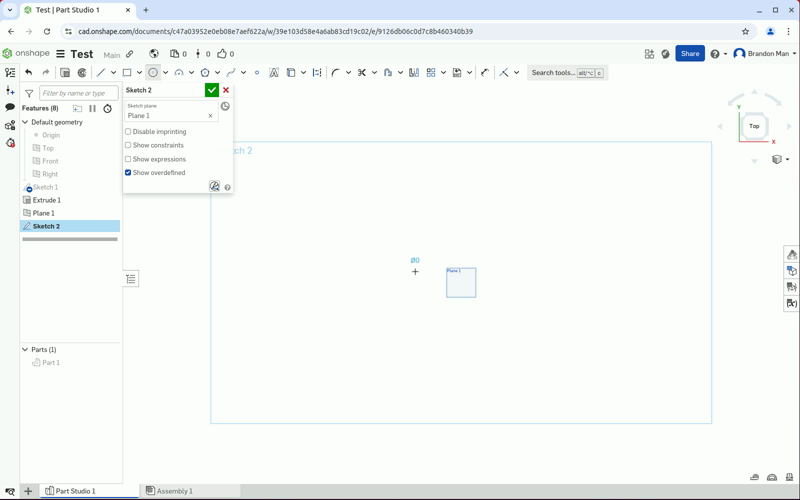
mouse_move(440, 271)
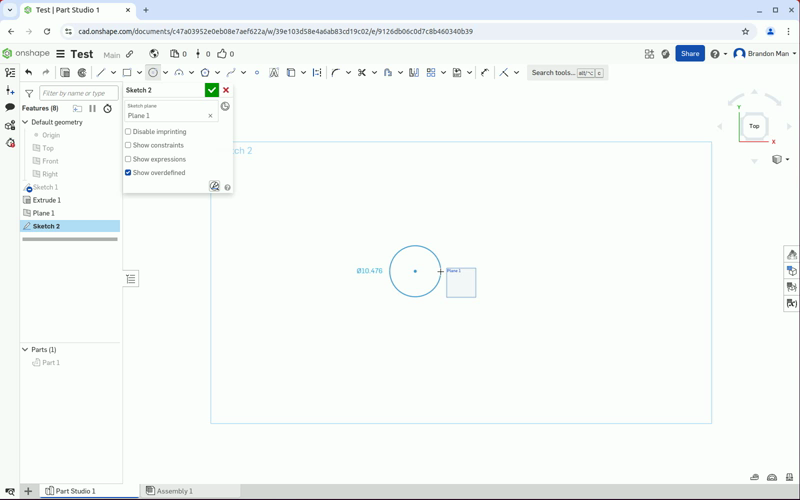
click(440, 271)
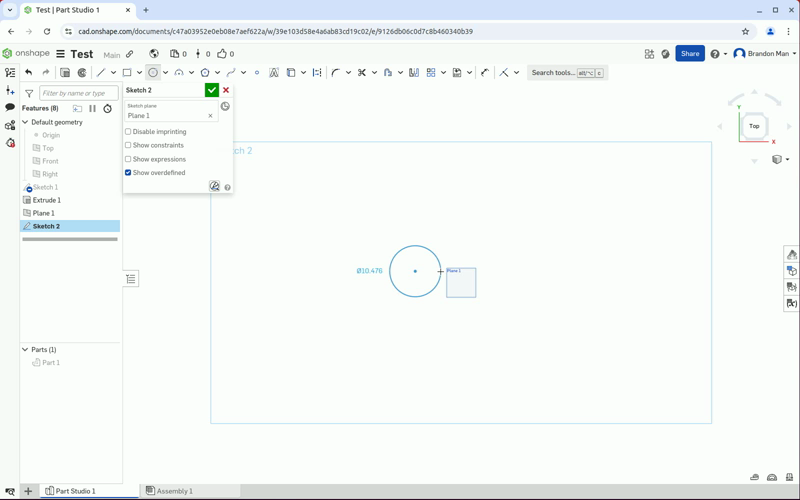
key(esc)
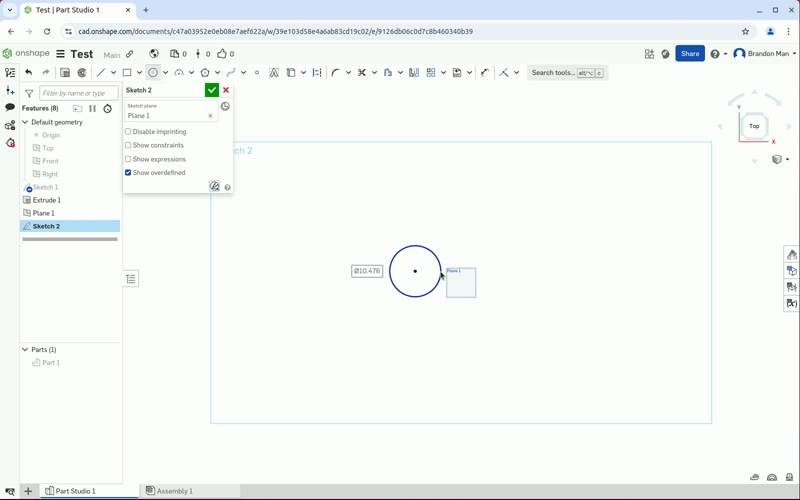
mouse_move(400, 288)
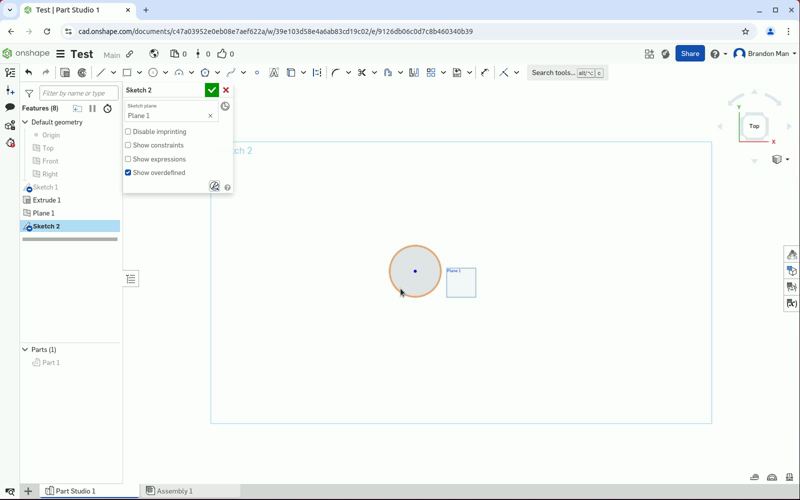
click(400, 288)
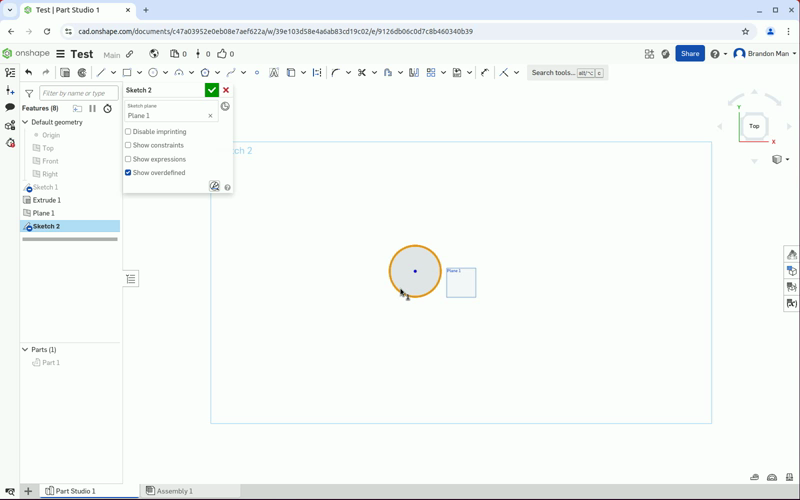
mouse_move(73, 352)
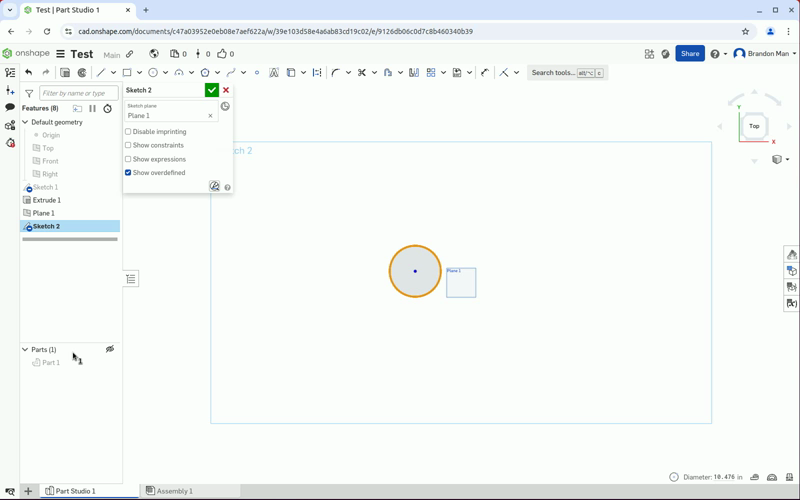
key(shift+y)
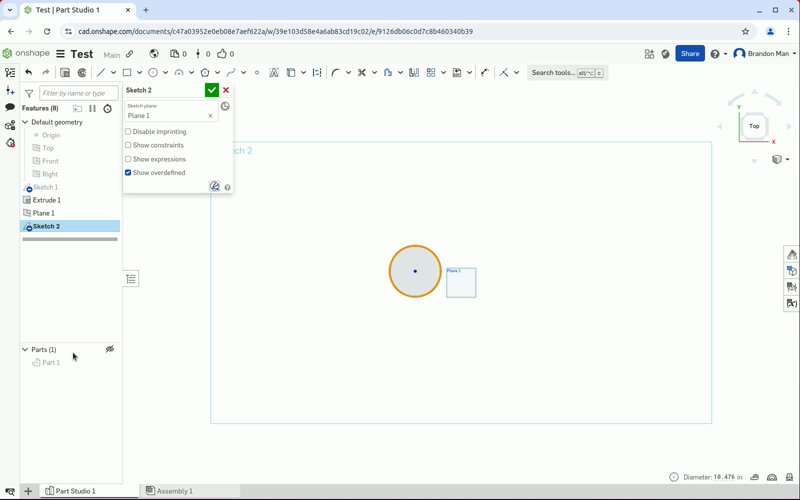
key(shift+e)
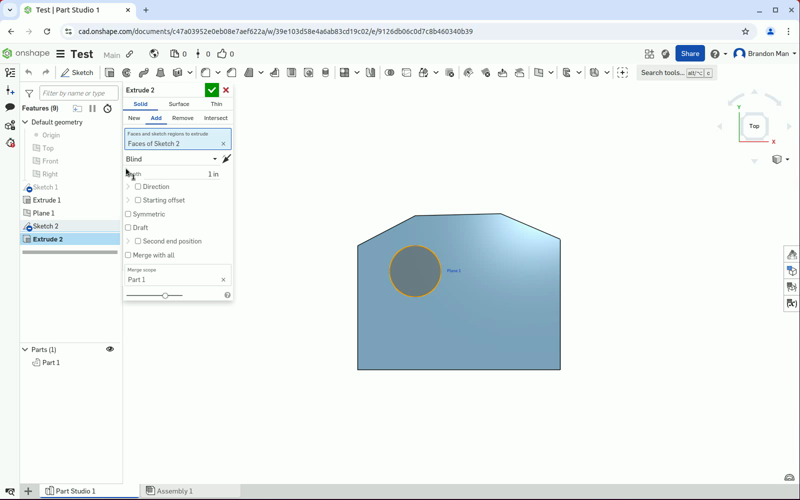
mouse_move(143, 106)
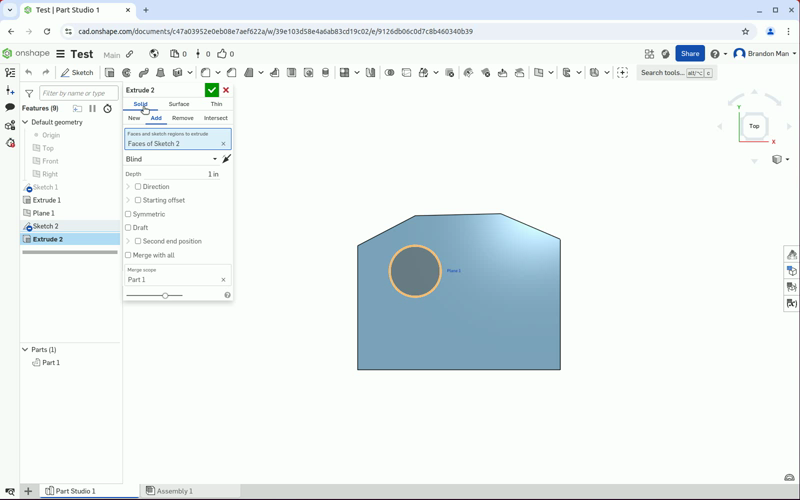
click(143, 106)
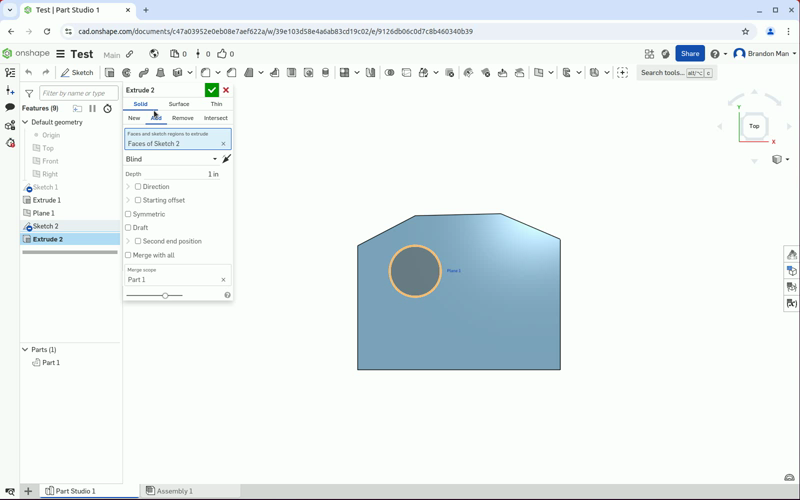
mouse_move(186, 120)
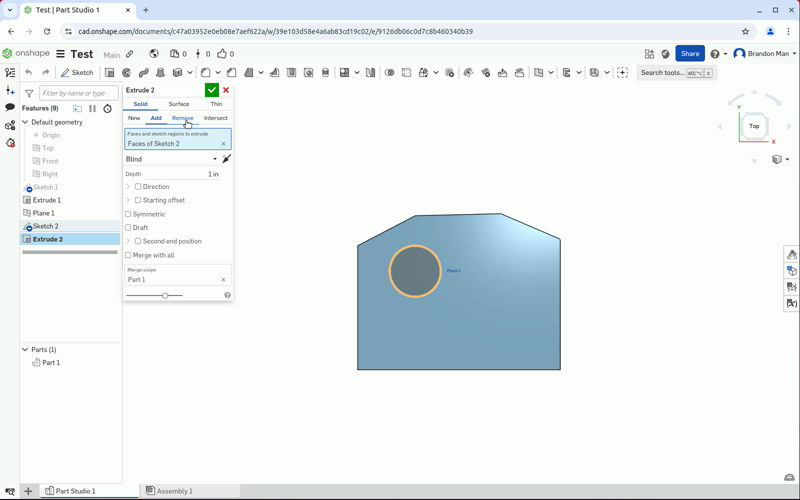
click(186, 120)
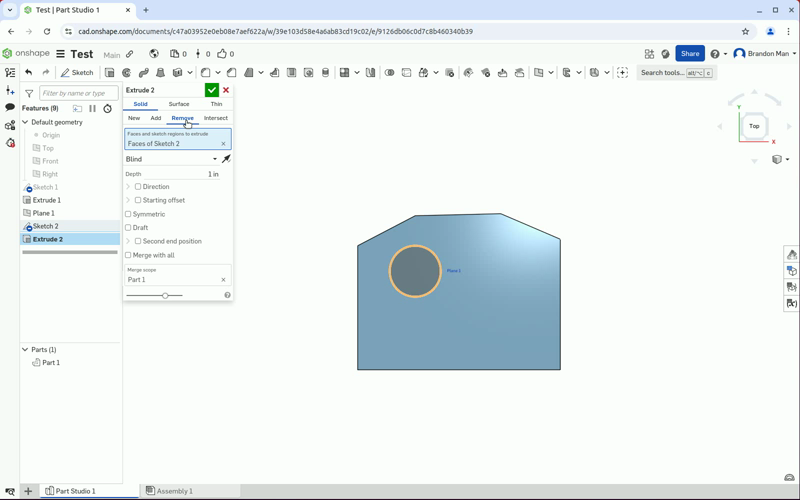
key(tab, 4)
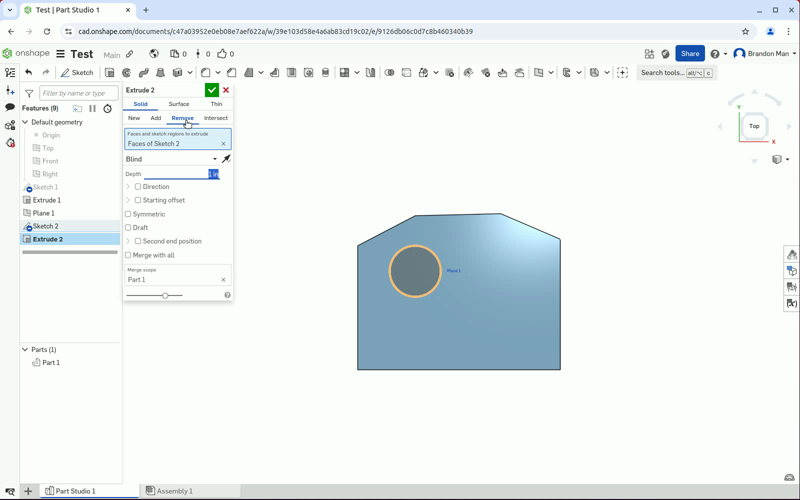
text(19.498)
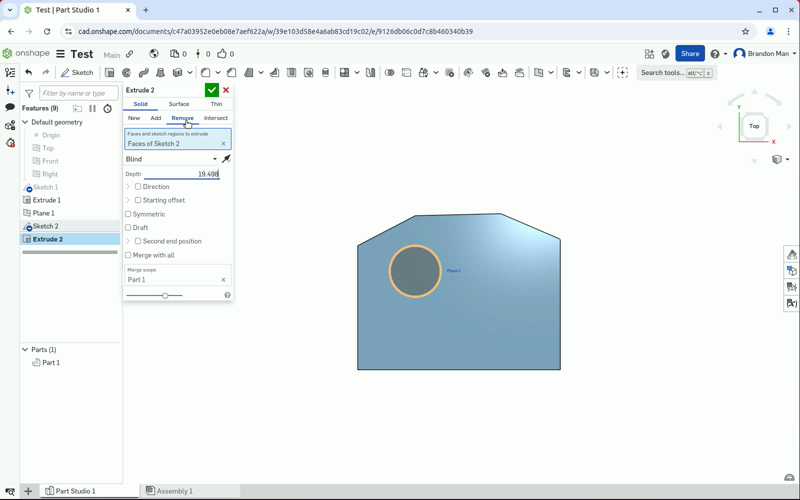
key(tab, 6)
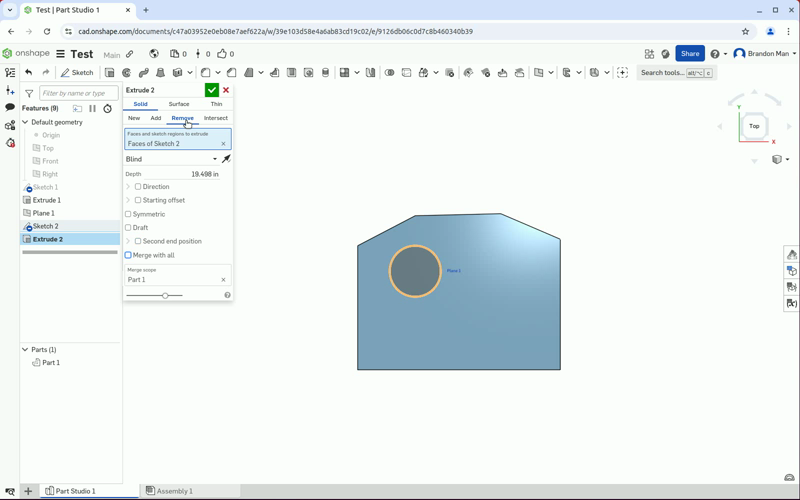
key(space)
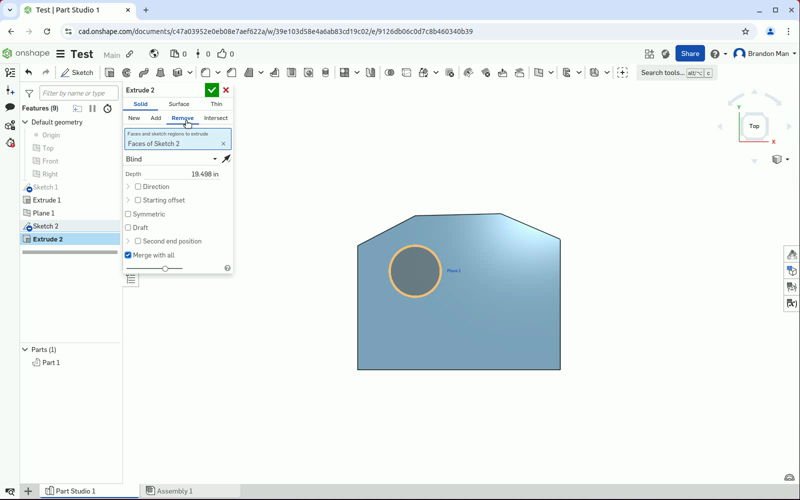
key(enter)
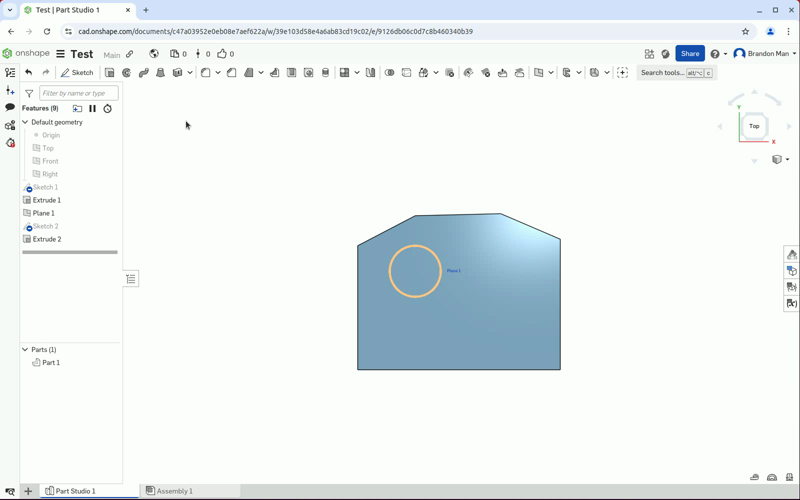
key(shift+h)
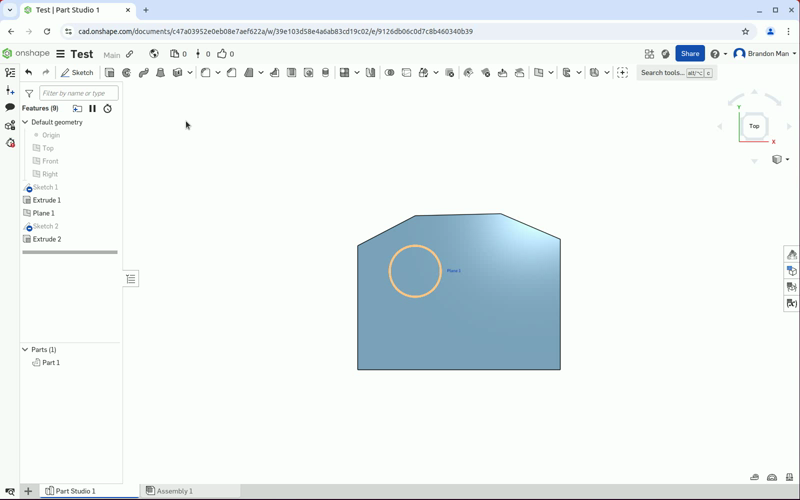
key(shift+h)
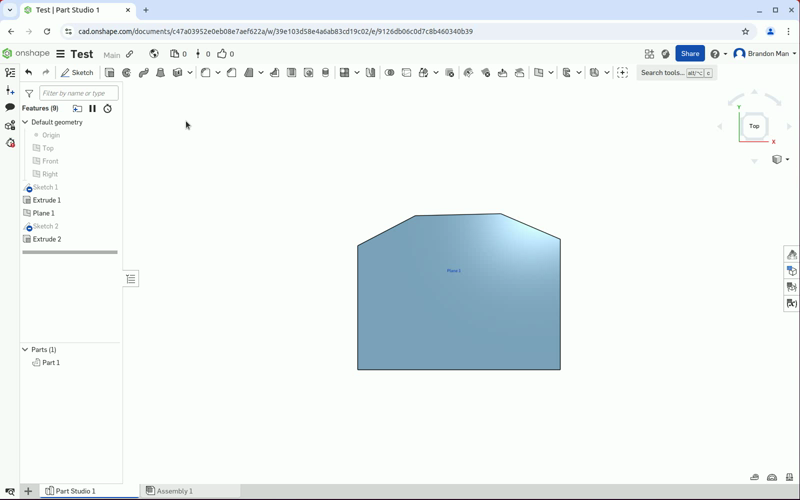
mouse_move(73, 189)
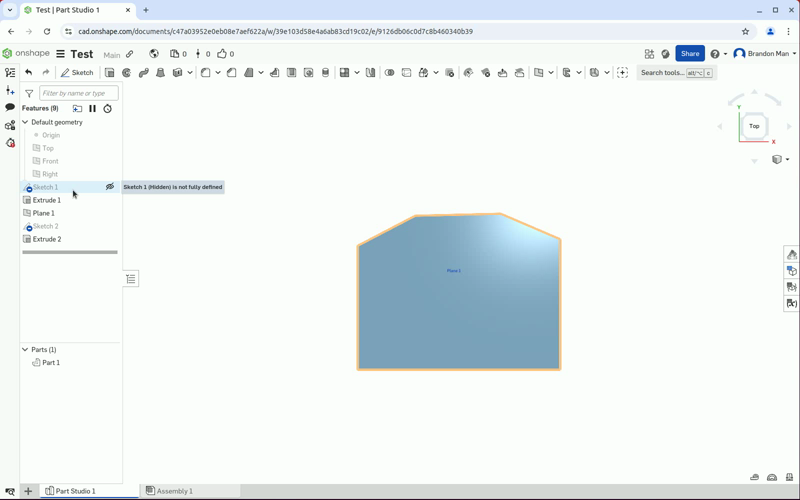
click(73, 189)
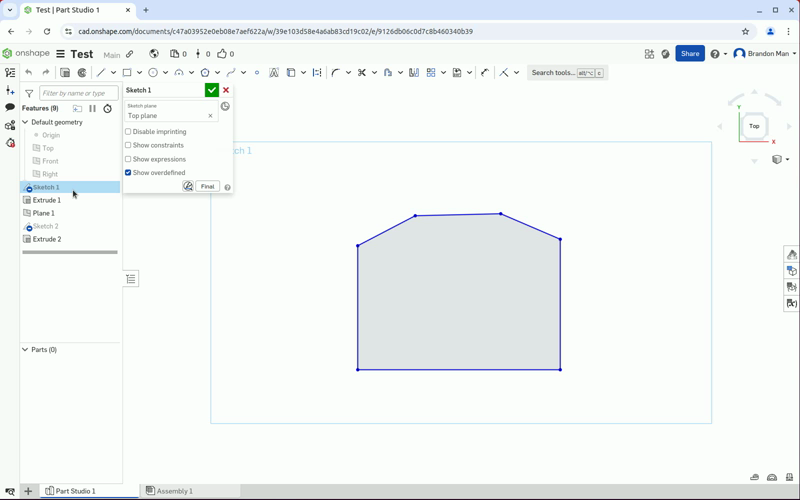
mouse_move(229, 92)
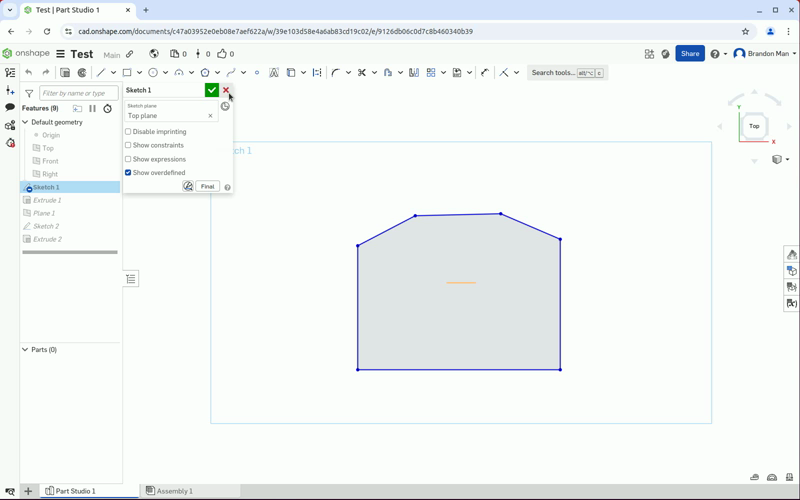
click(229, 92)
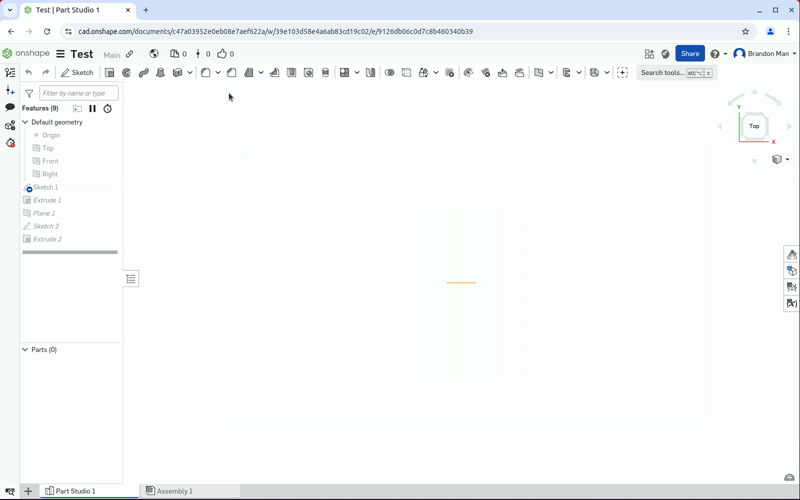
key(shift+s)
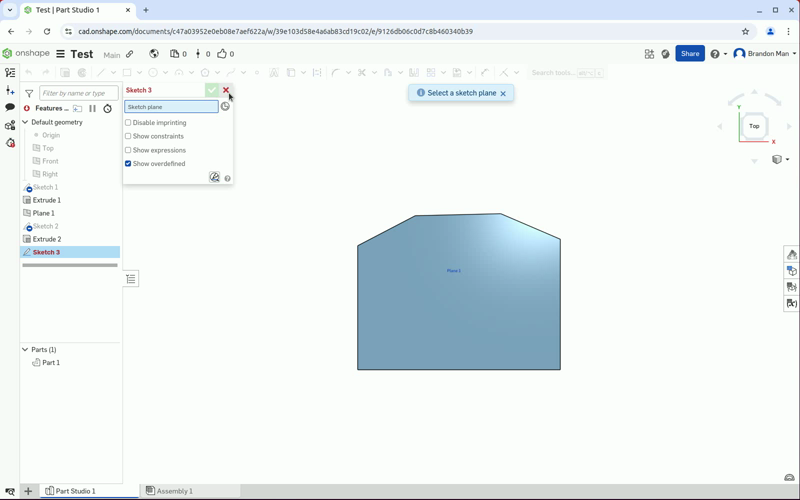
mouse_move(73, 215)
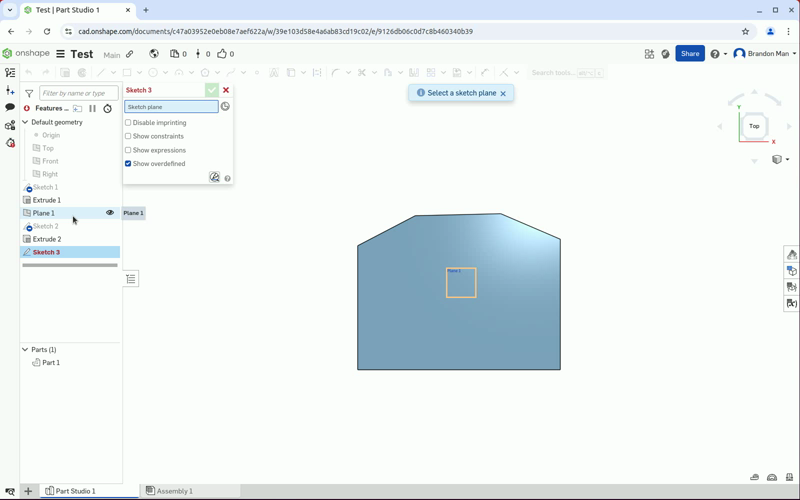
click(73, 215)
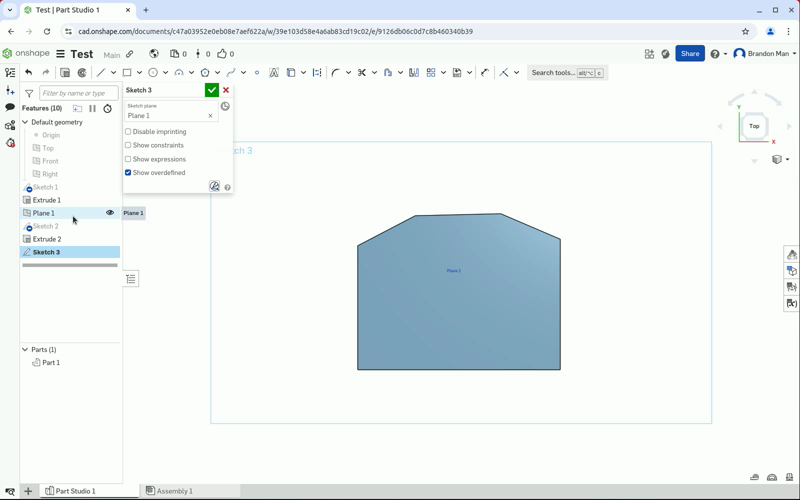
mouse_move(73, 352)
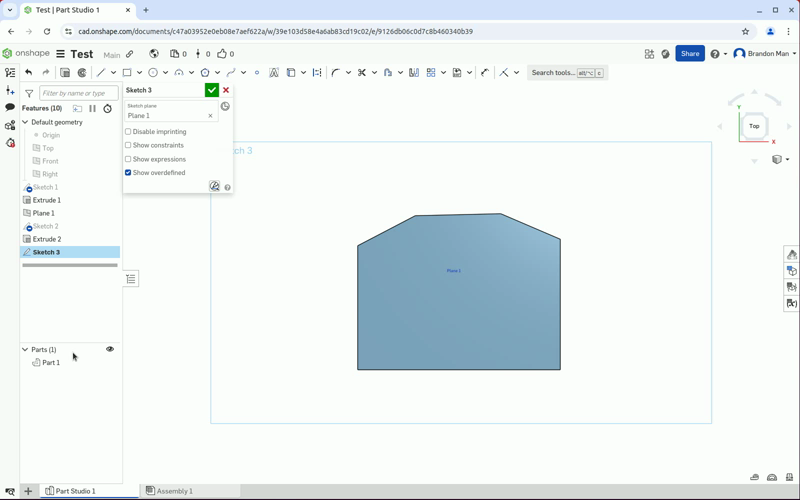
key(y)
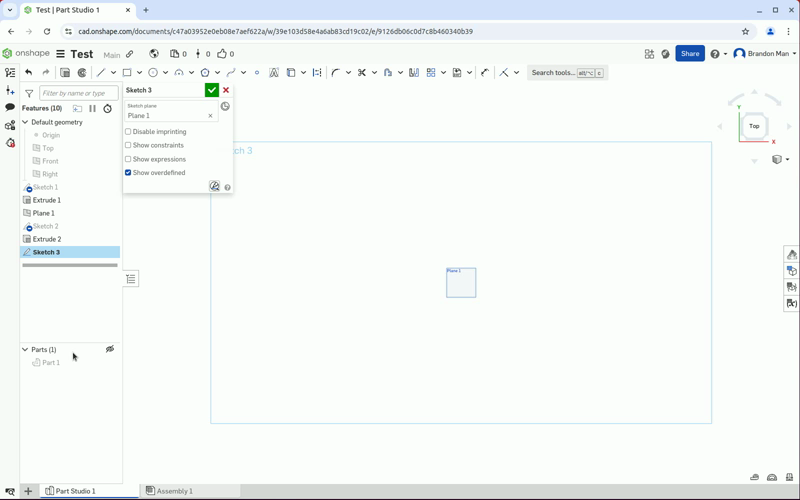
key(c)
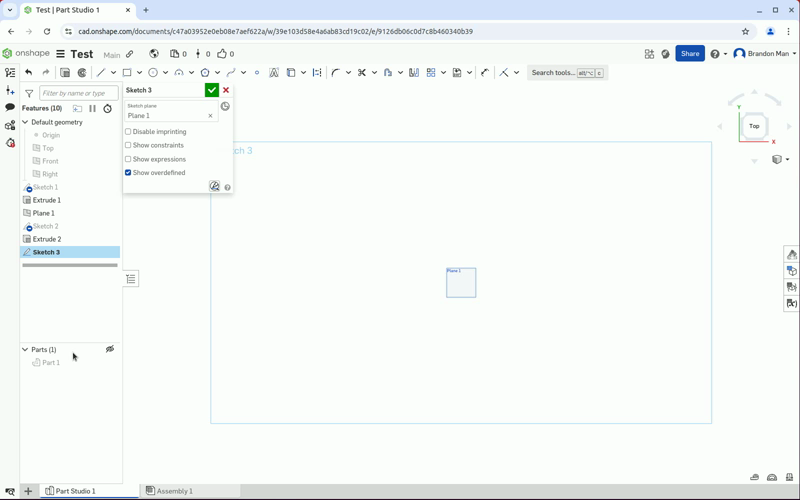
key_down(shift)
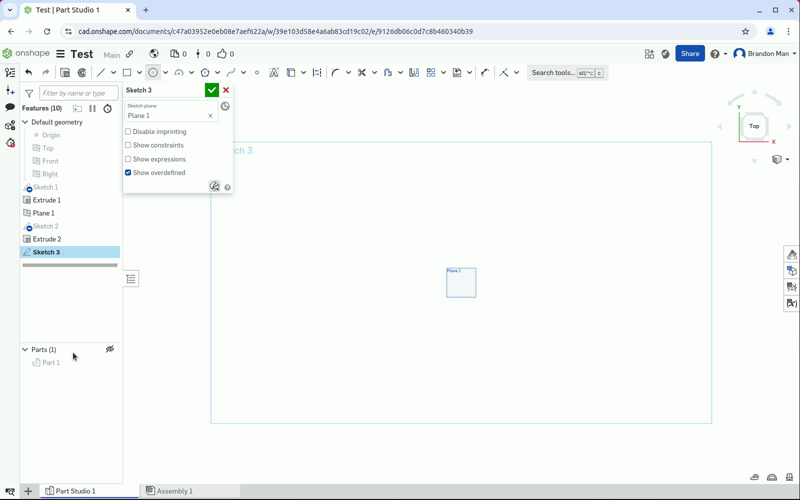
mouse_move(513, 282)
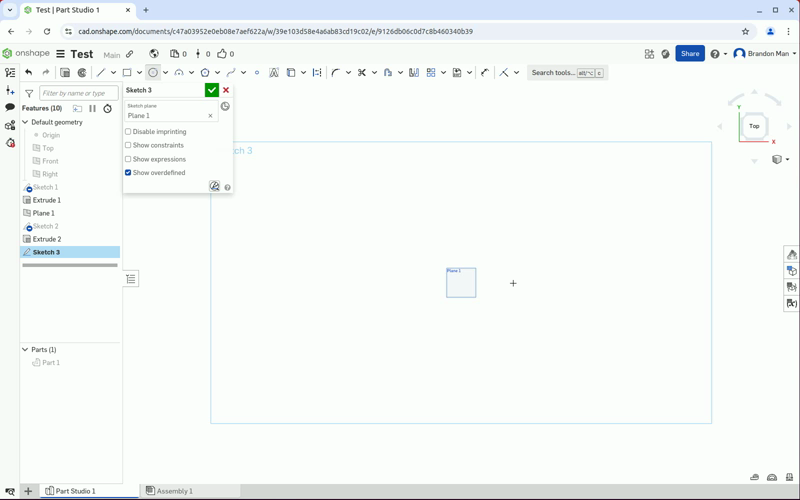
click(513, 282)
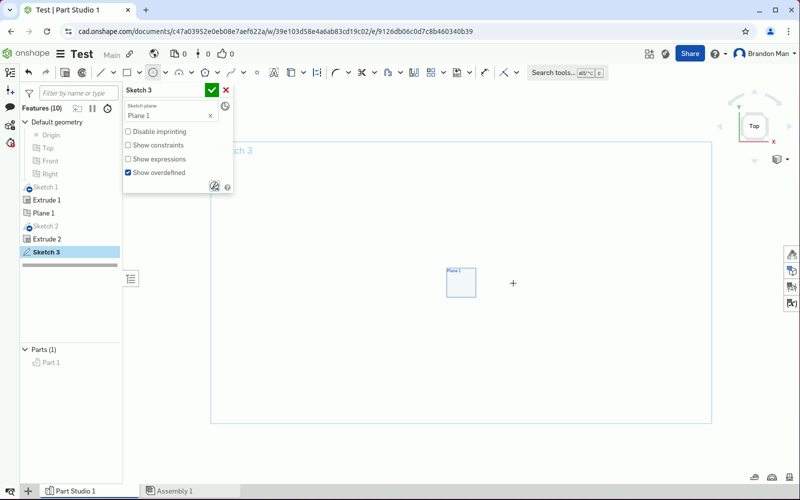
key_up(shift)
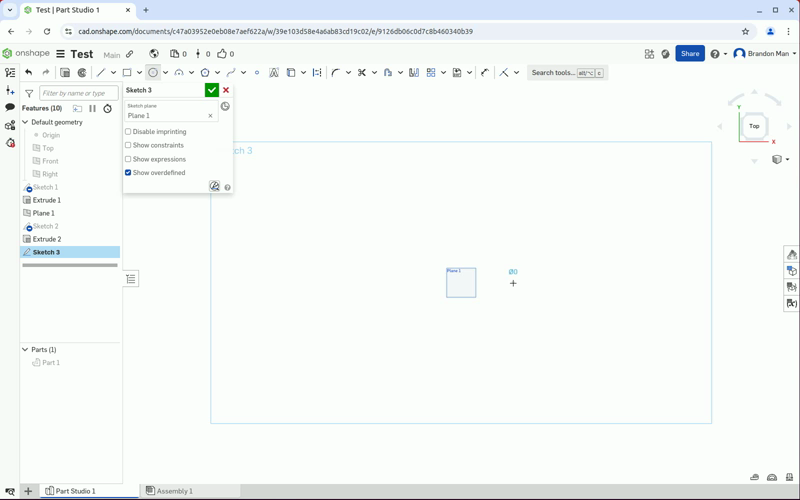
mouse_move(535, 282)
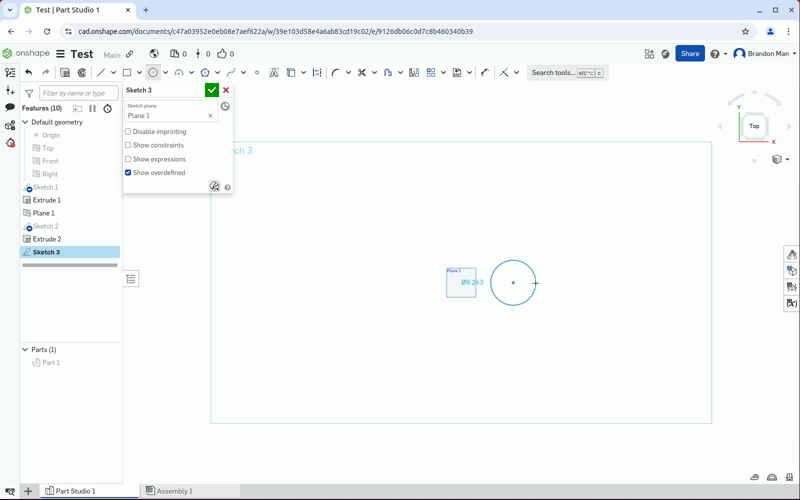
click(535, 282)
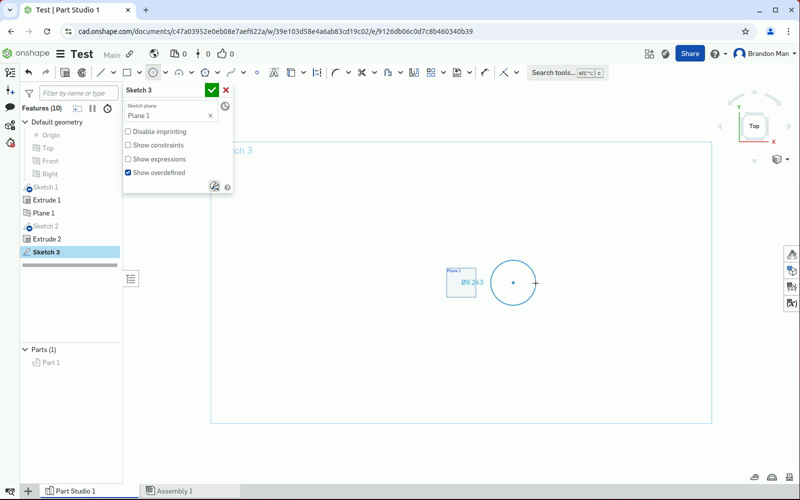
key(esc)
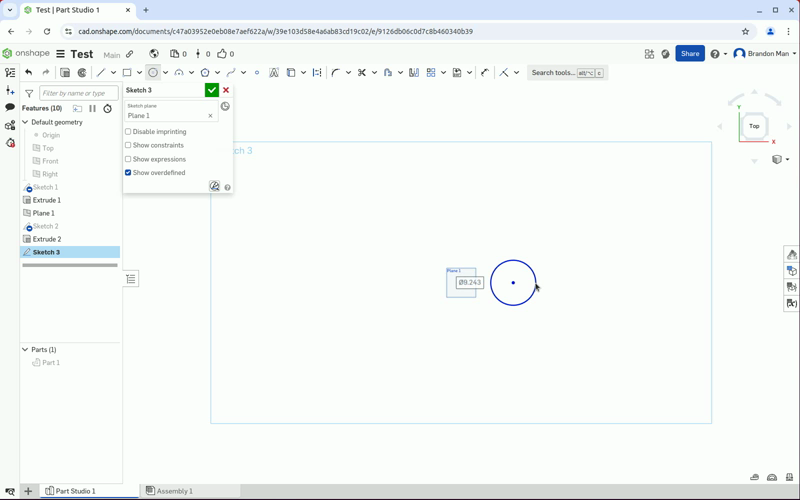
mouse_move(516, 269)
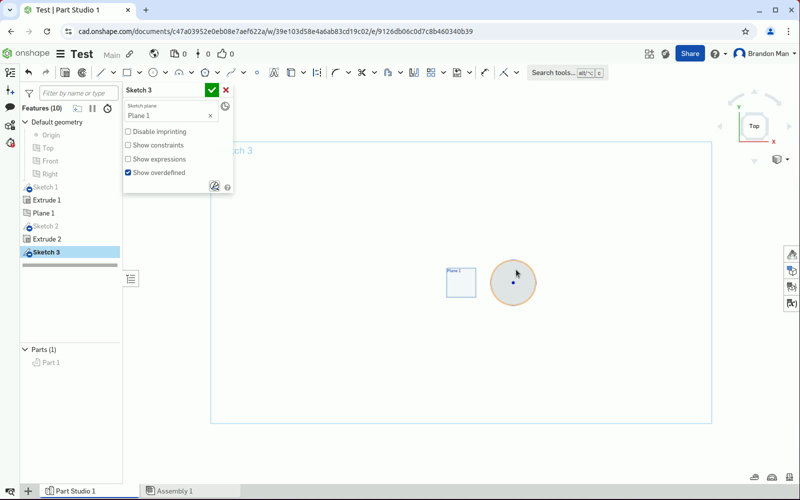
scroll(6)
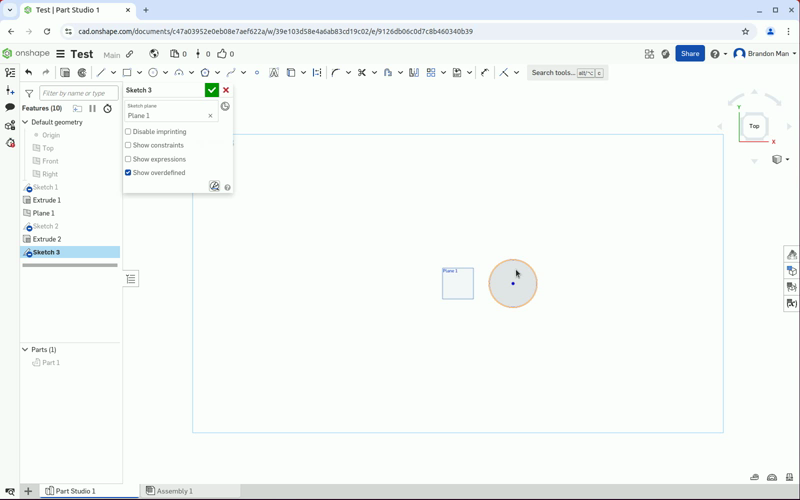
scroll(6)
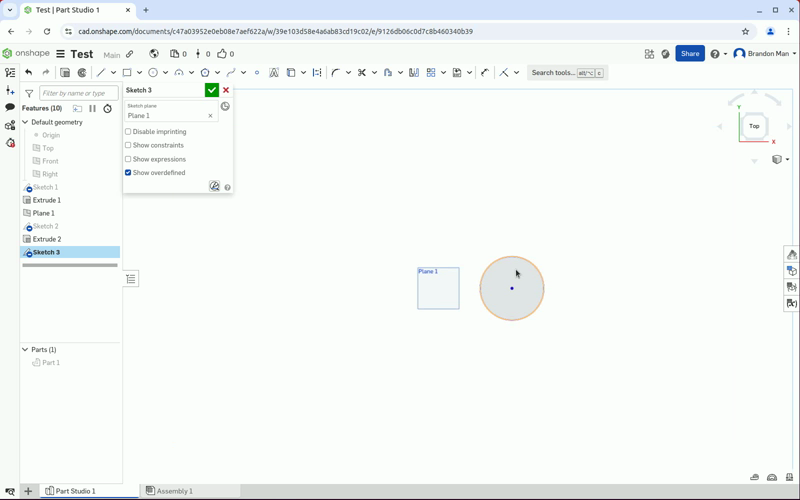
scroll(6)
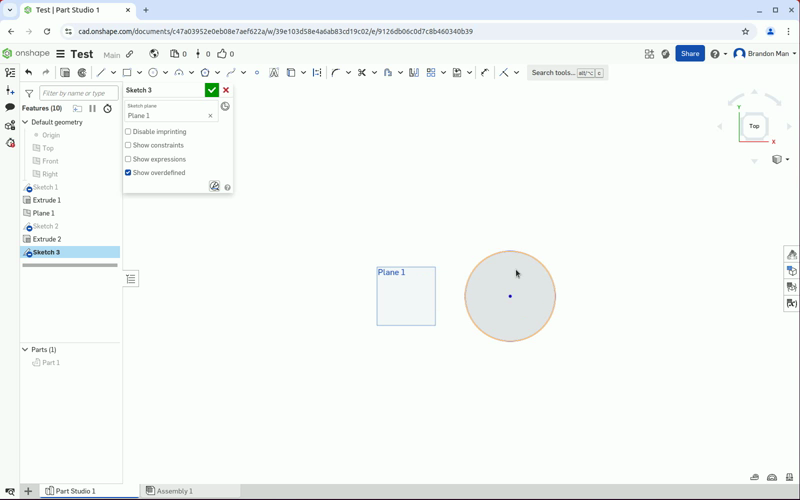
scroll(6)
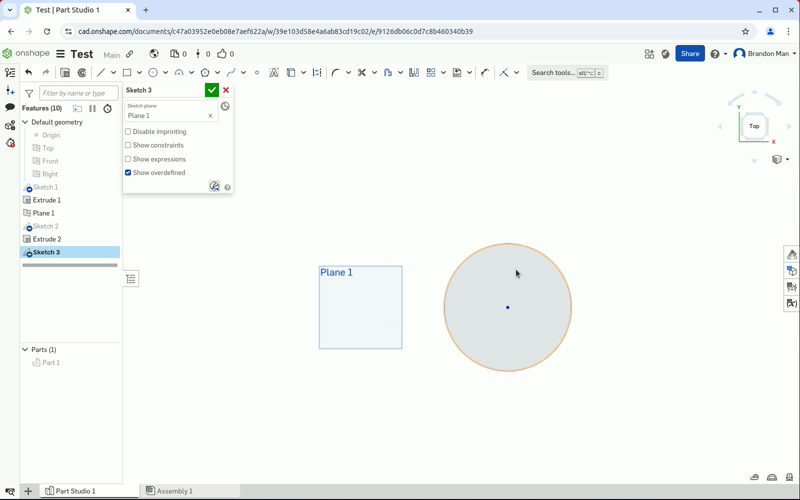
scroll(6)
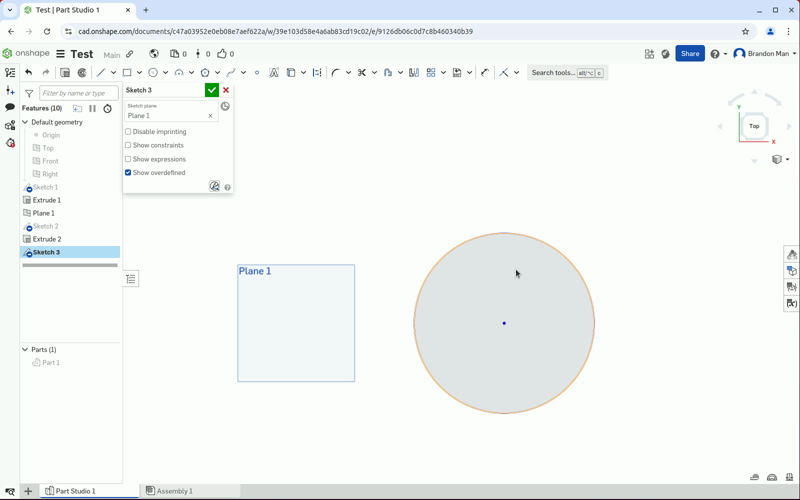
scroll(6)
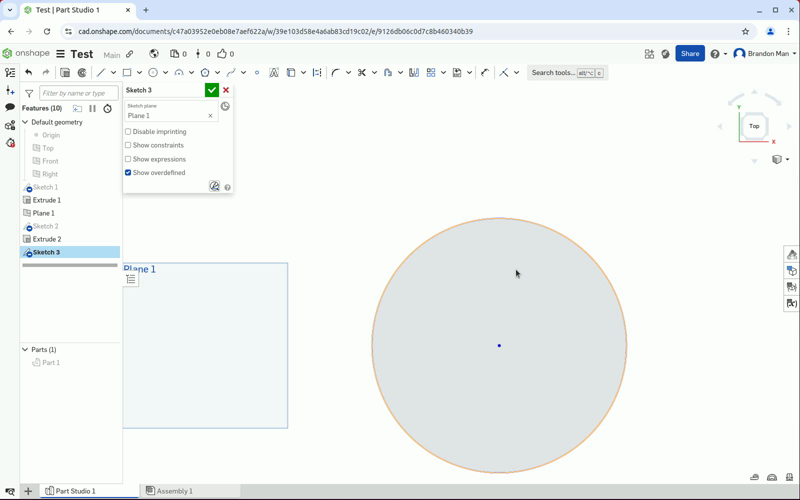
scroll(6)
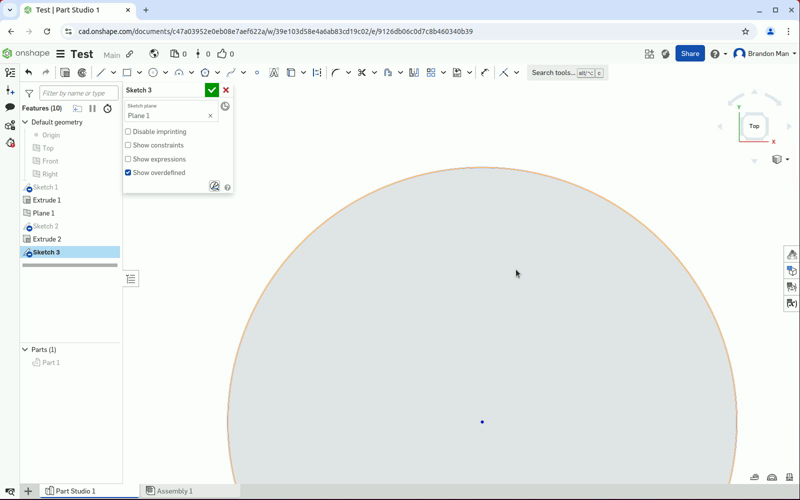
click(516, 269)
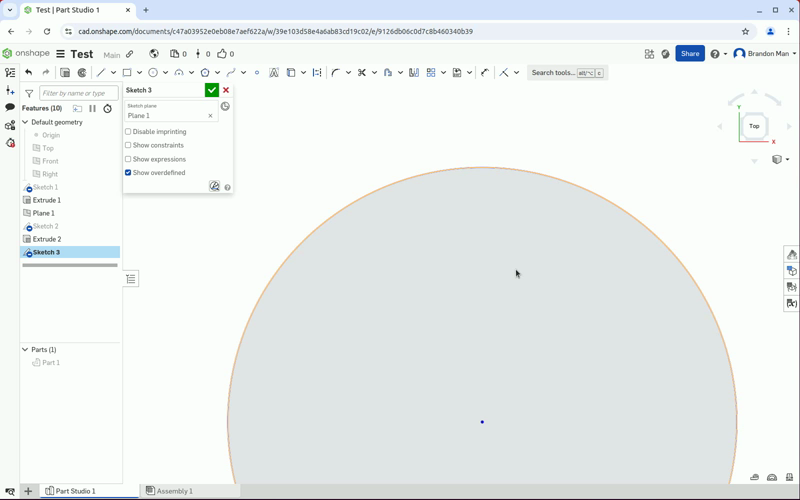
scroll(-6)
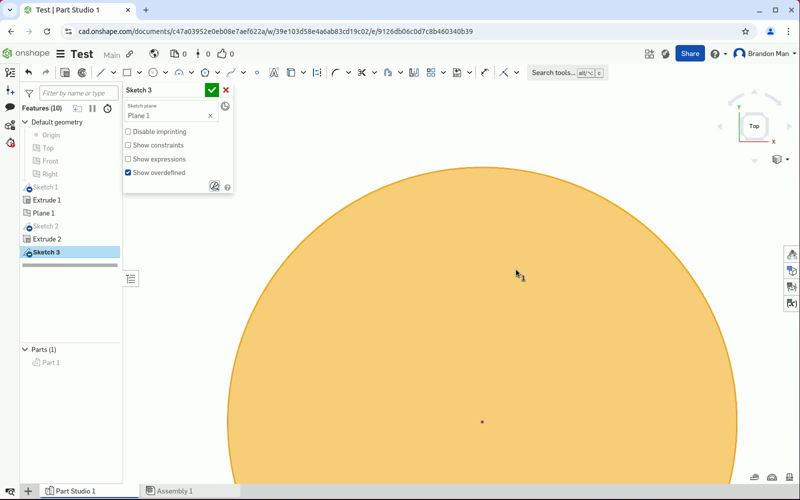
scroll(-6)
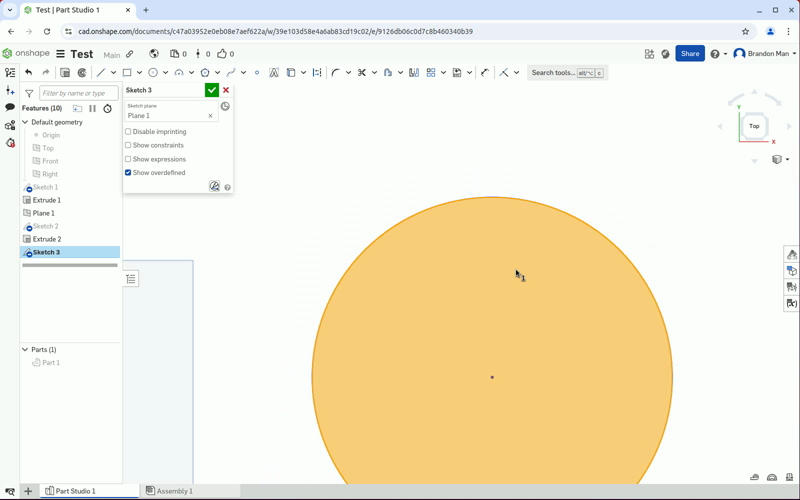
scroll(-6)
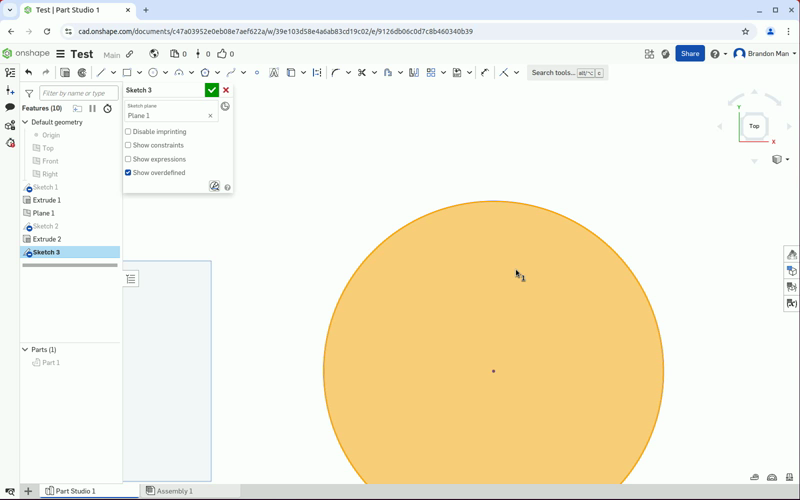
scroll(-6)
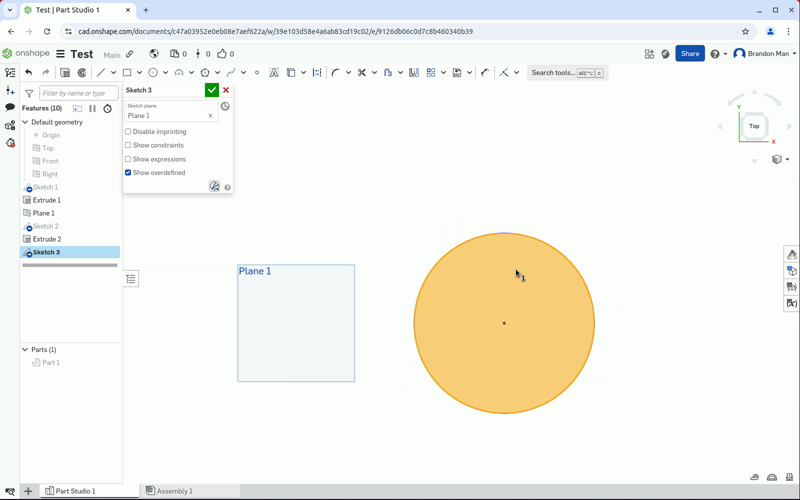
scroll(-6)
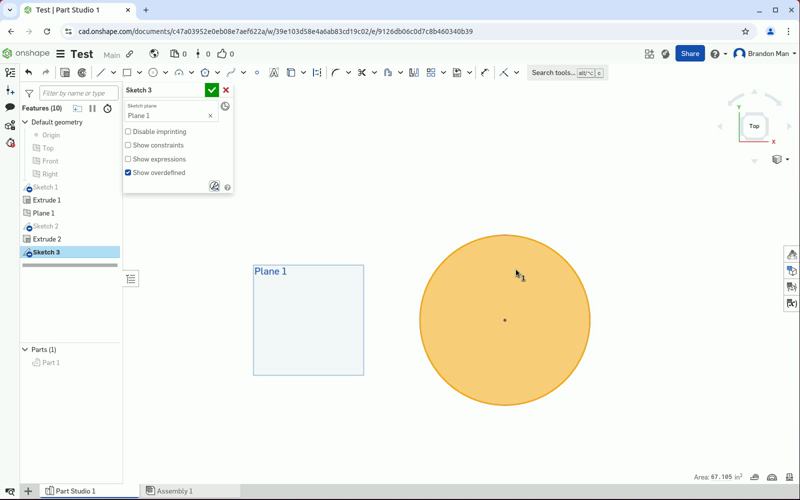
scroll(-6)
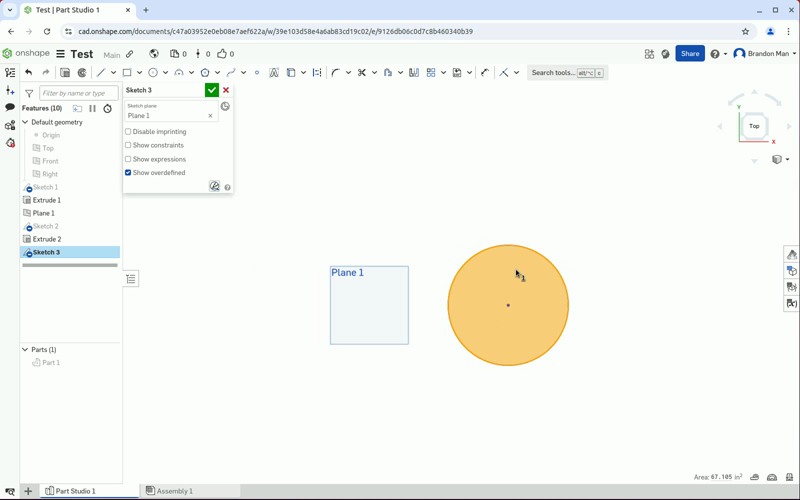
scroll(-6)
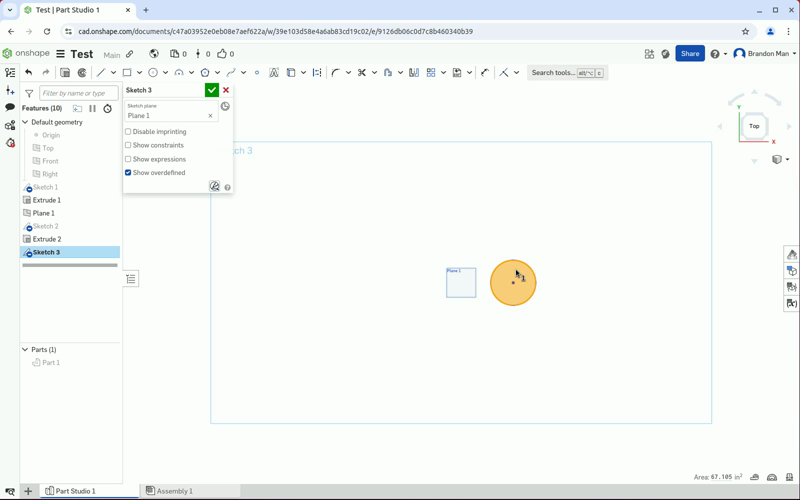
mouse_move(73, 352)
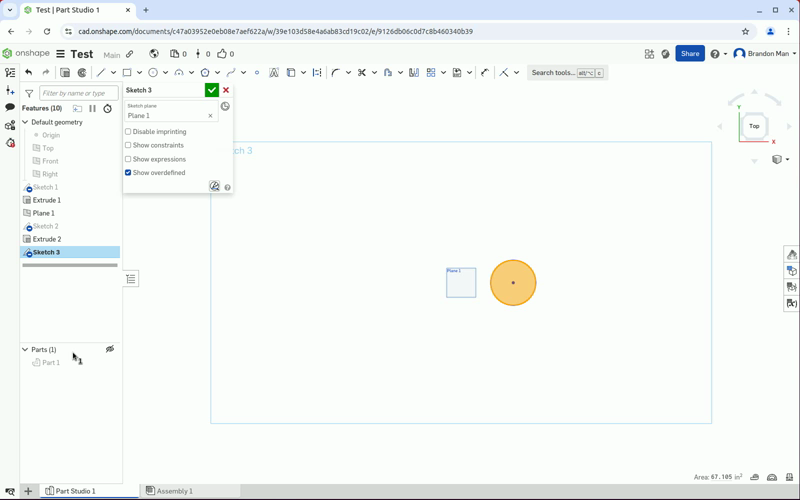
key(shift+y)
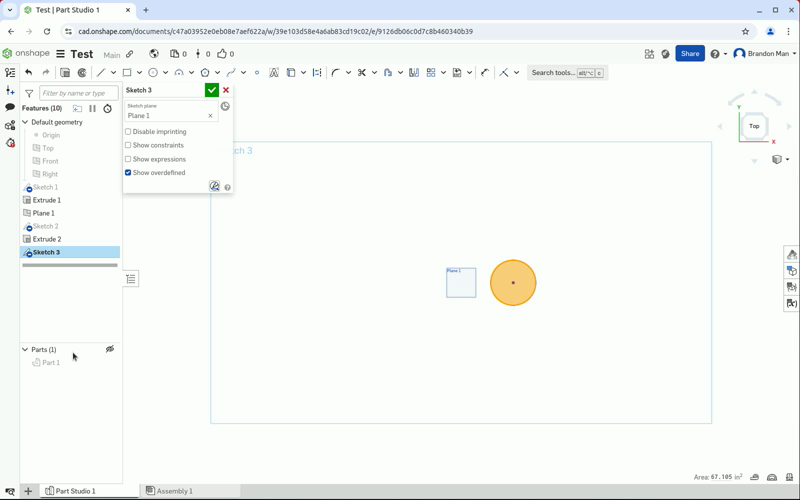
key(shift+e)
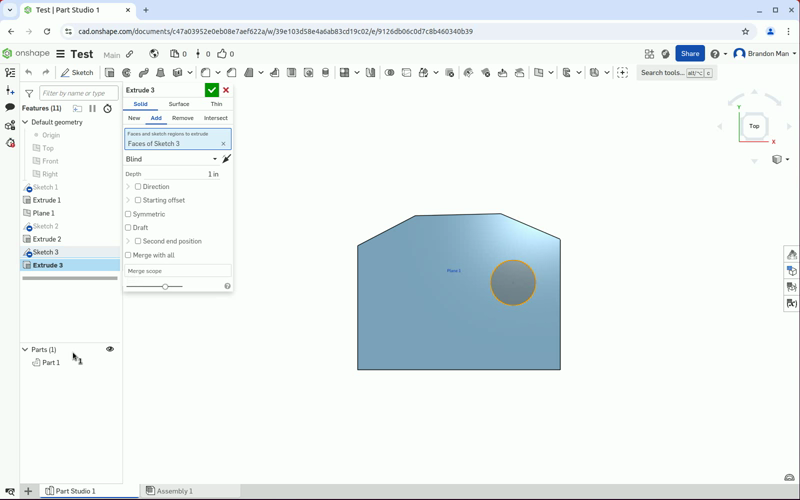
mouse_move(143, 106)
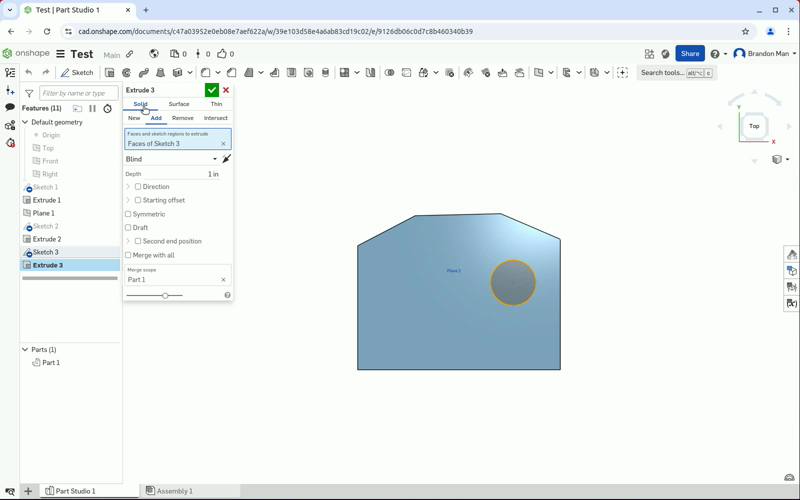
click(143, 106)
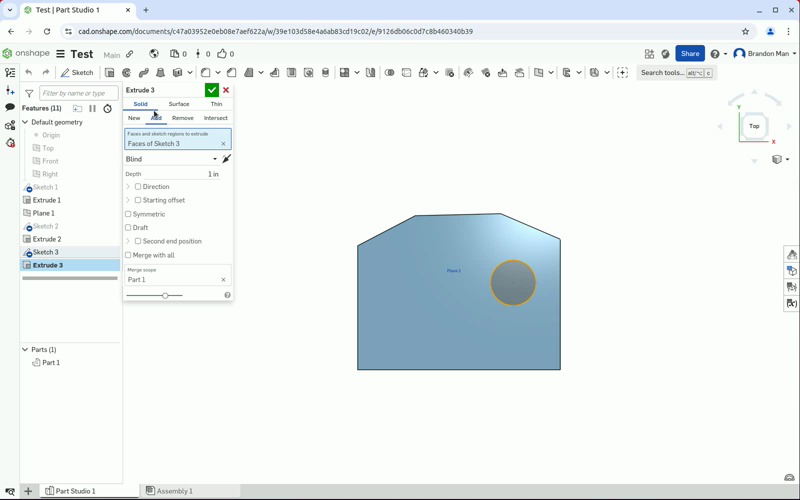
mouse_move(186, 120)
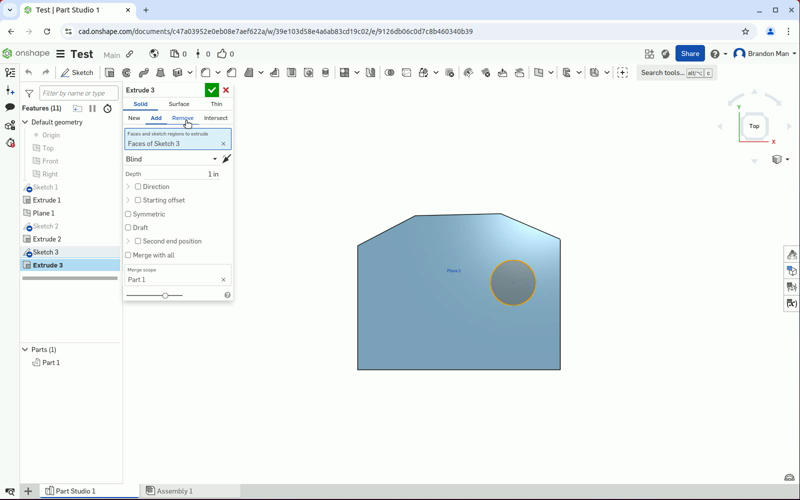
click(186, 120)
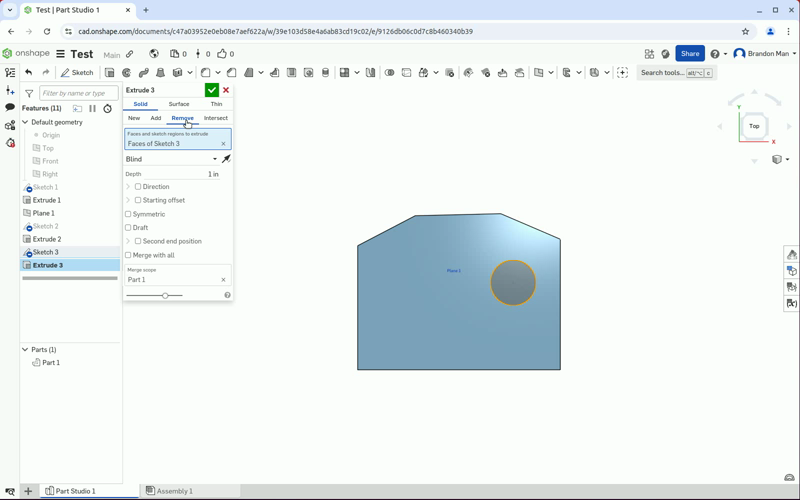
key(tab, 4)
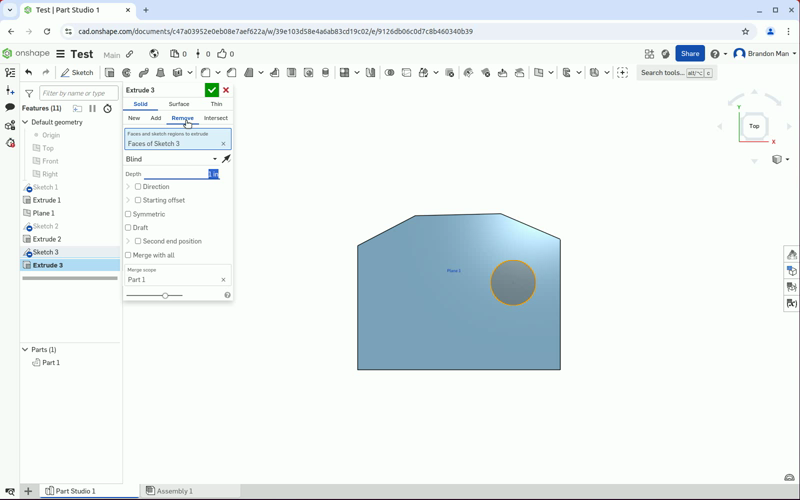
text(19.498)
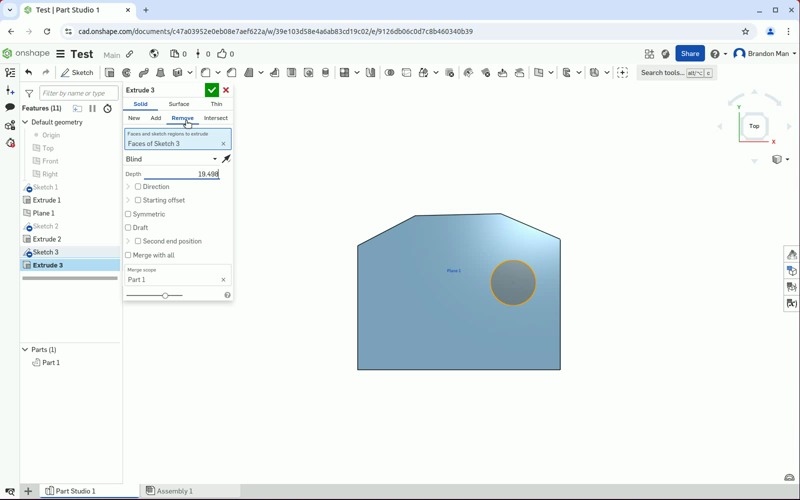
key(tab, 6)
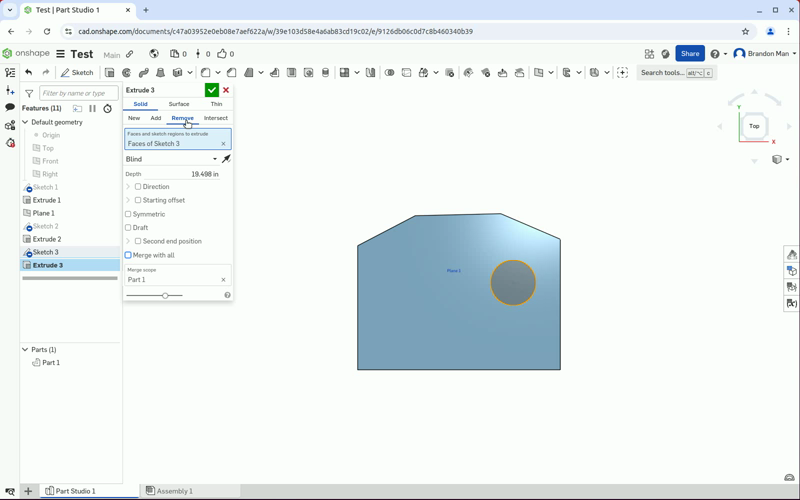
key(space)
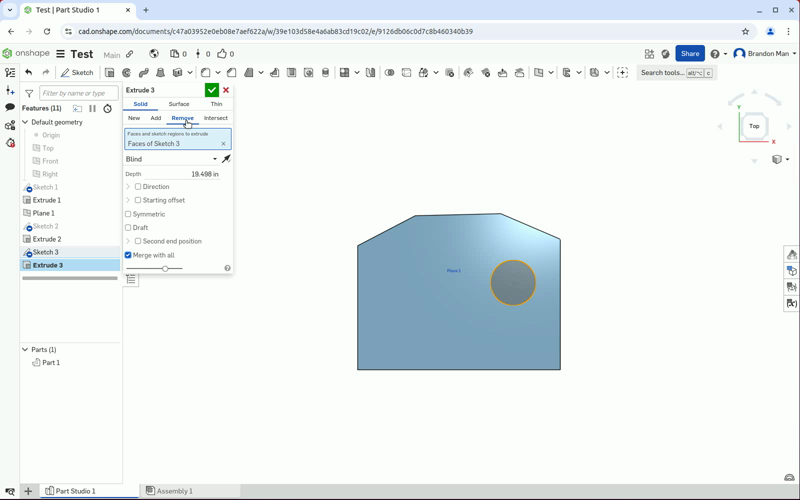
key(enter)
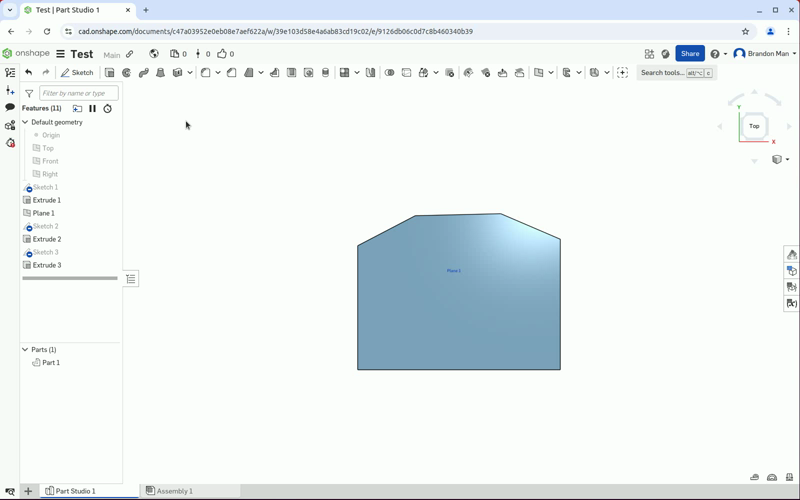
key(shift+h)
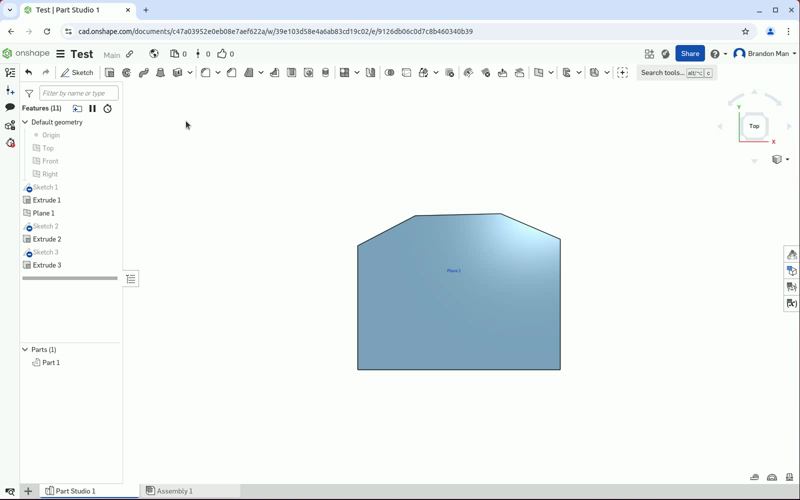
key(shift+h)
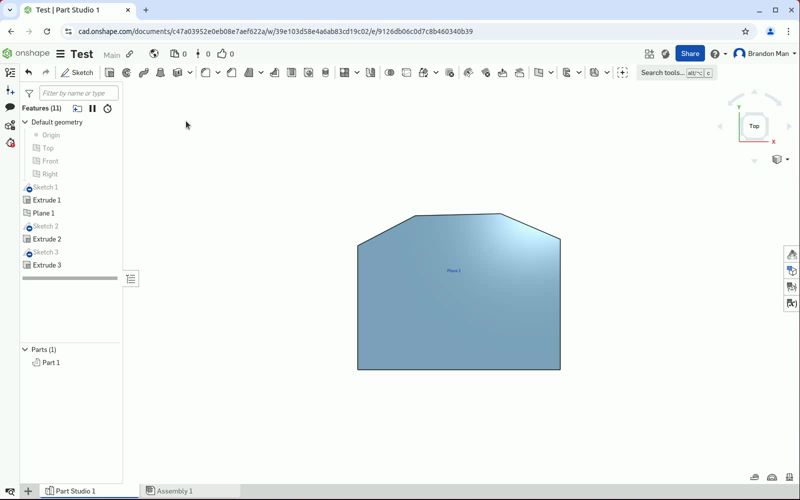
mouse_move(73, 189)
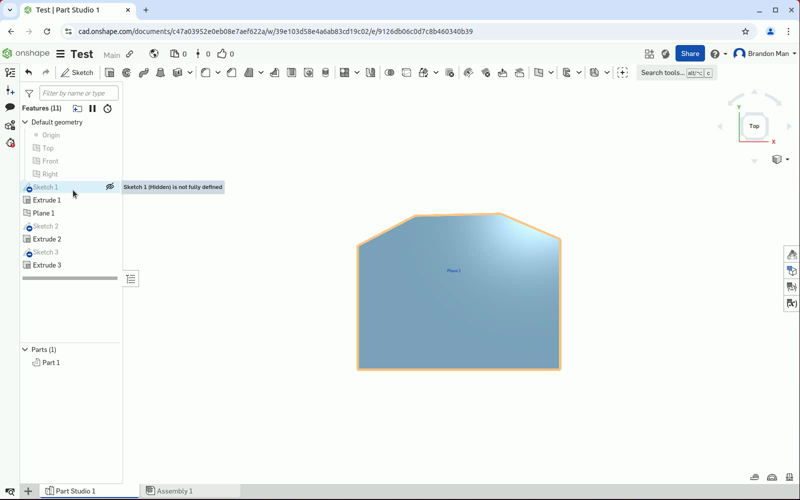
click(73, 189)
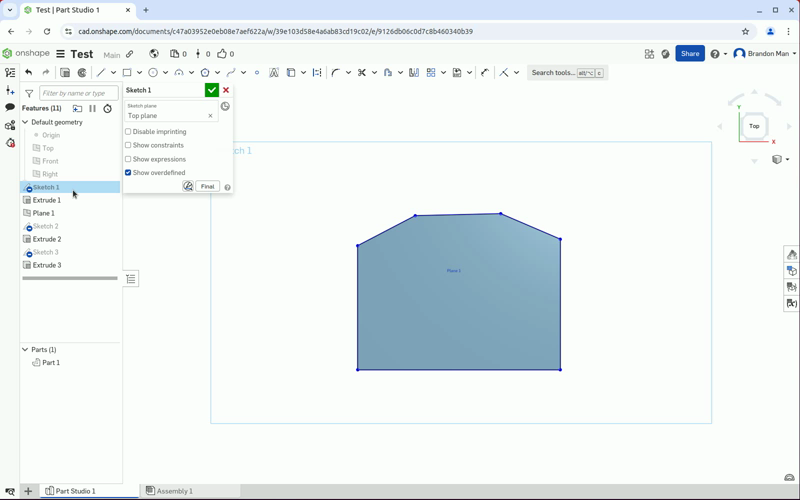
mouse_move(229, 92)
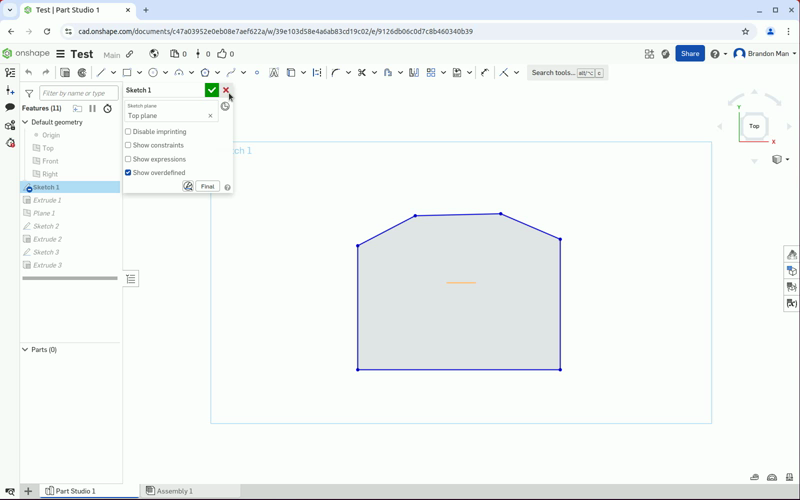
click(229, 92)
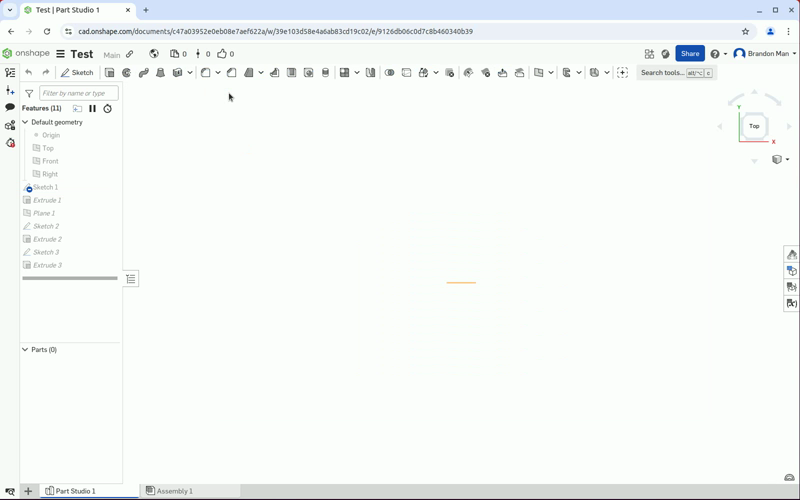
key(shift+s)
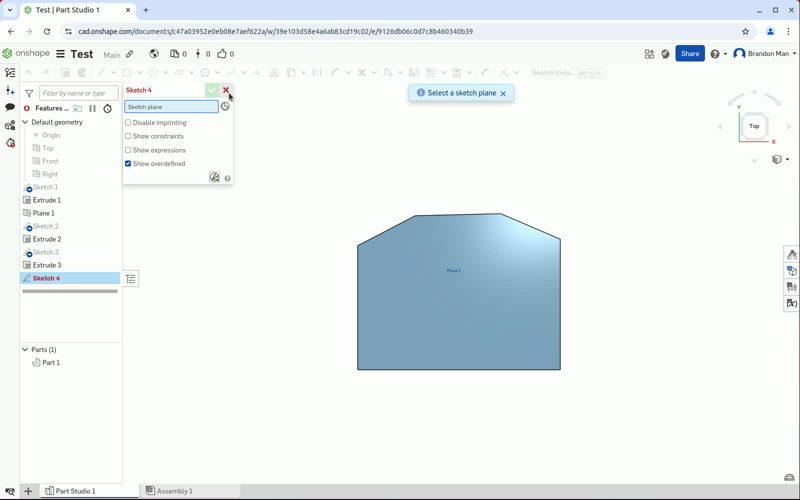
mouse_move(73, 215)
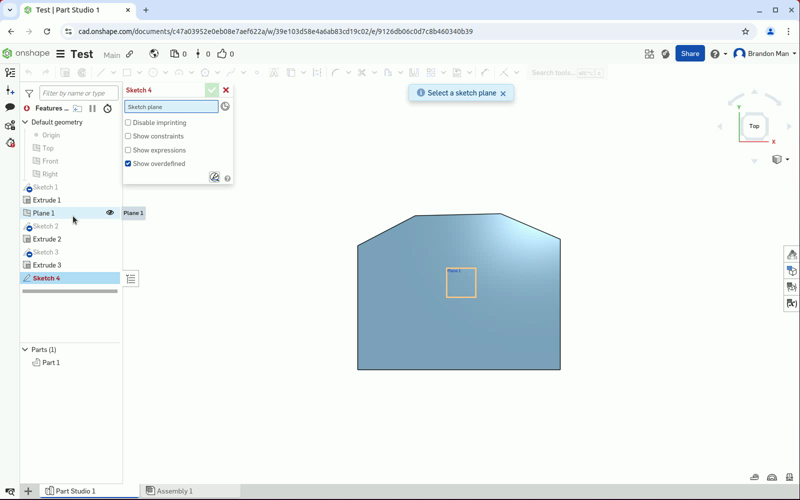
click(73, 215)
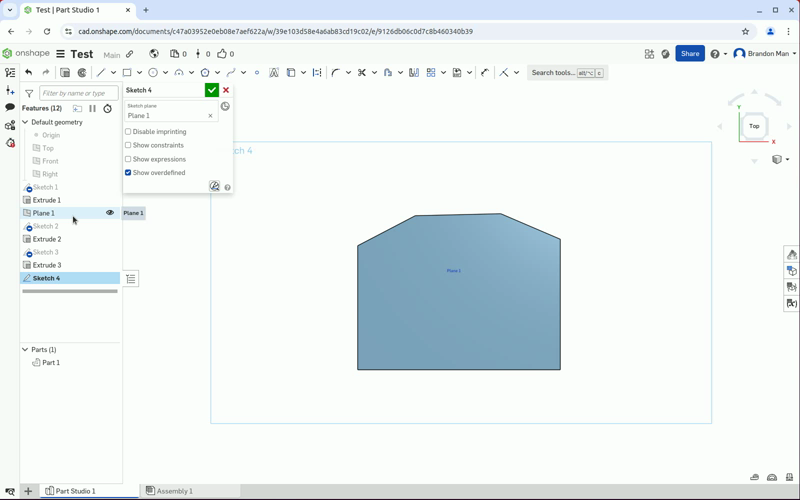
mouse_move(73, 352)
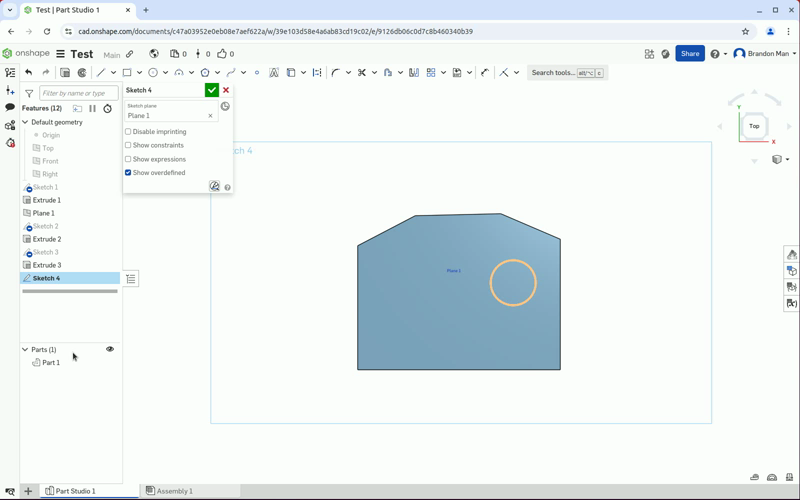
key(y)
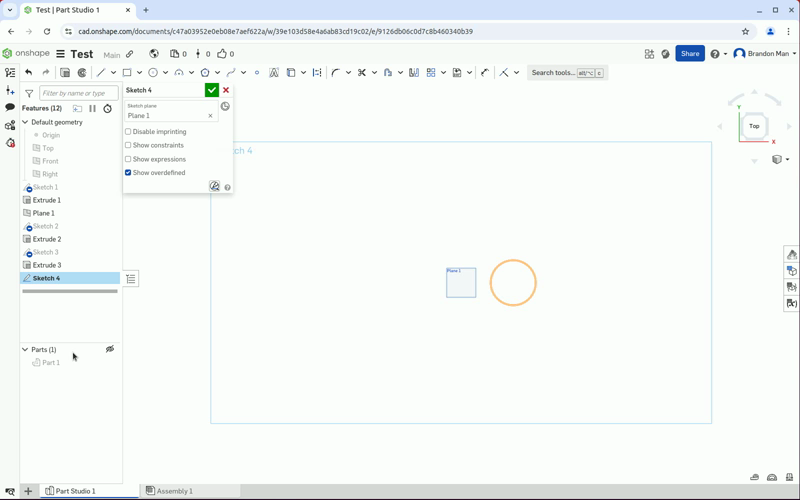
key(l)
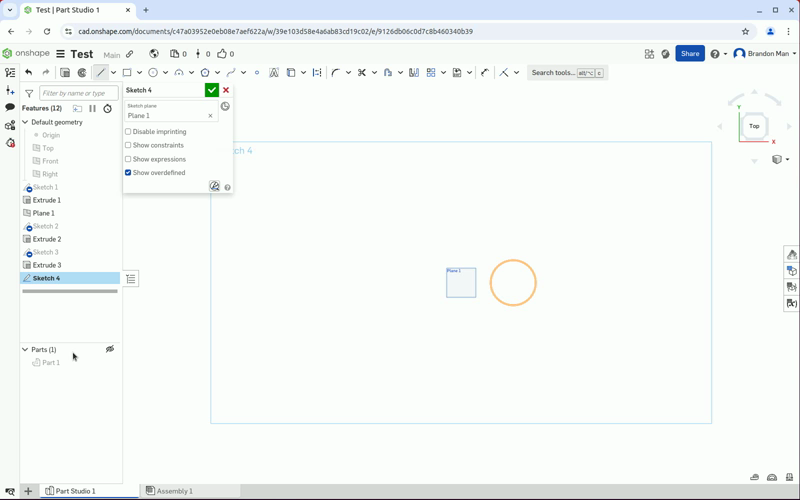
key_down(shift)
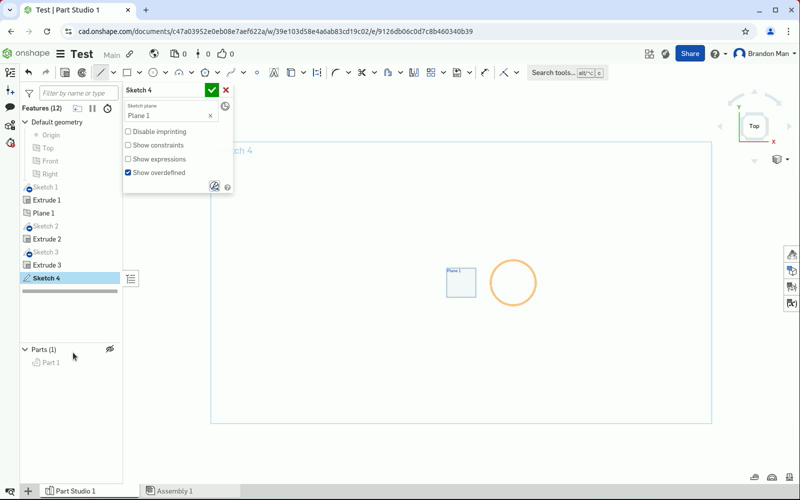
mouse_move(365, 326)
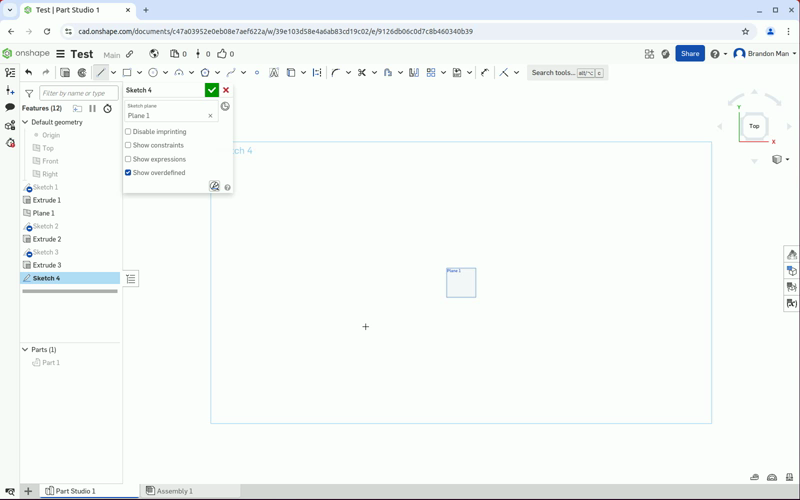
click(365, 326)
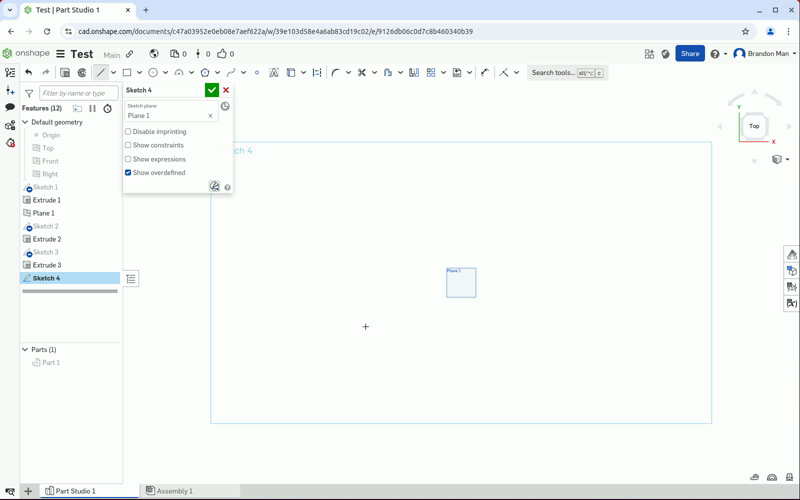
key_up(shift)
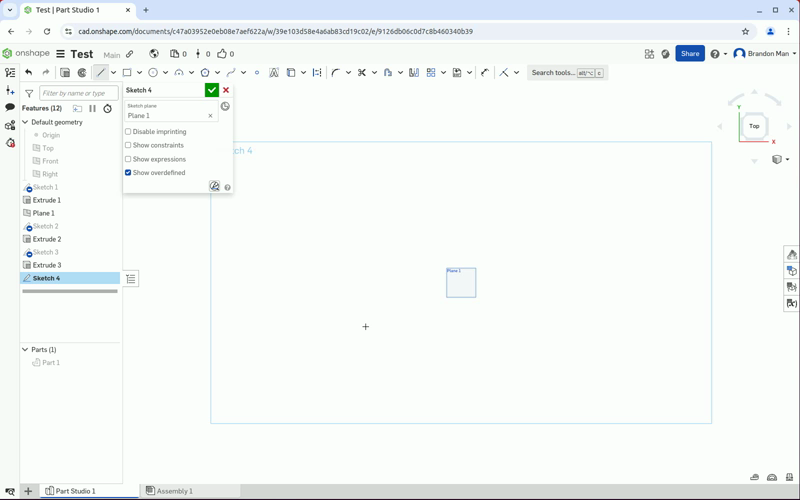
key_down(shift)
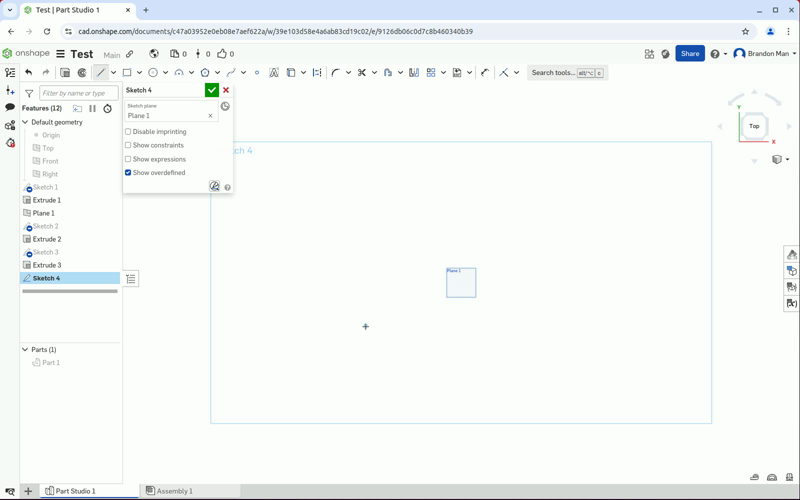
mouse_move(413, 363)
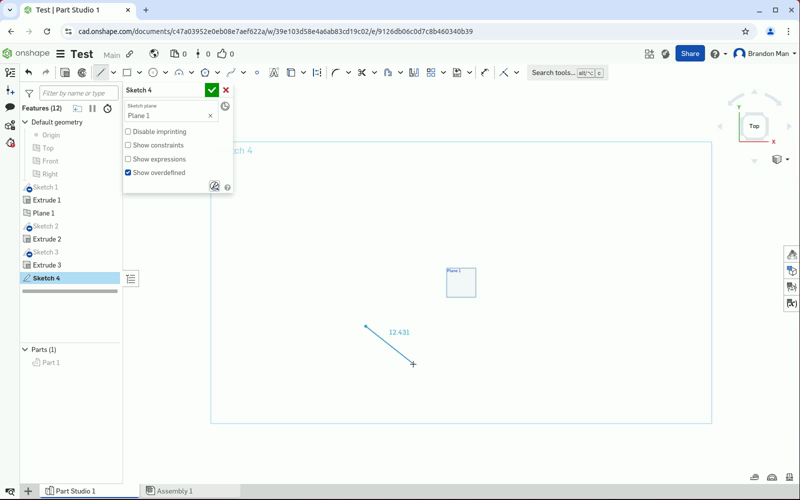
click(413, 363)
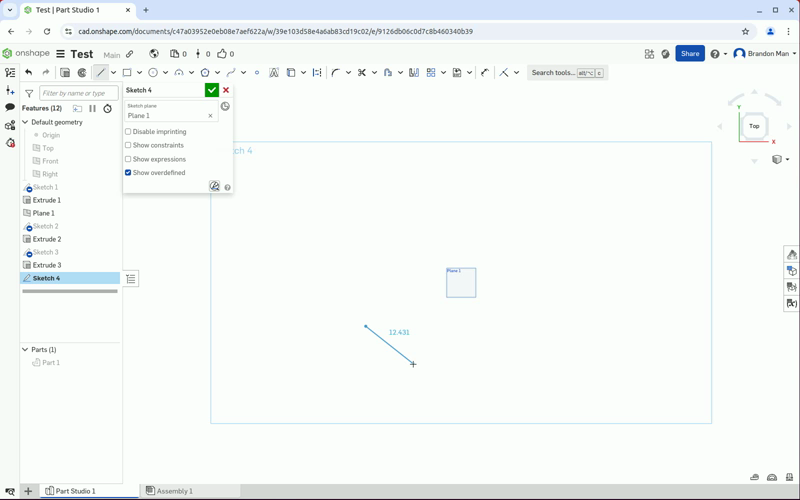
key_up(shift)
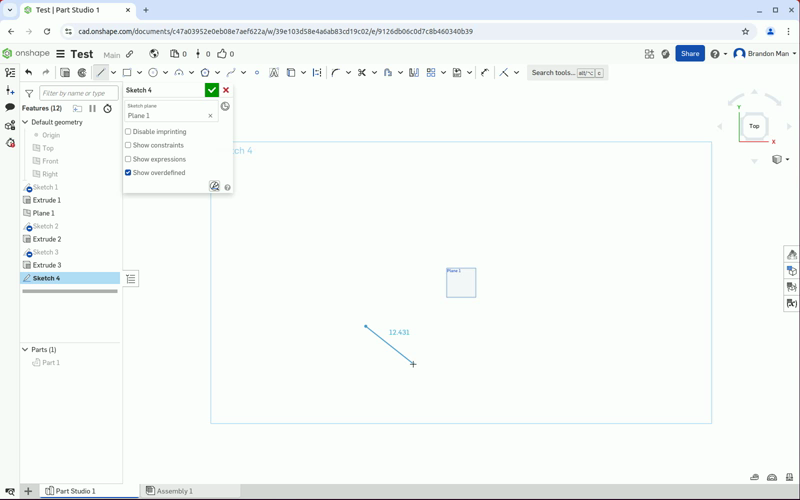
key_down(shift)
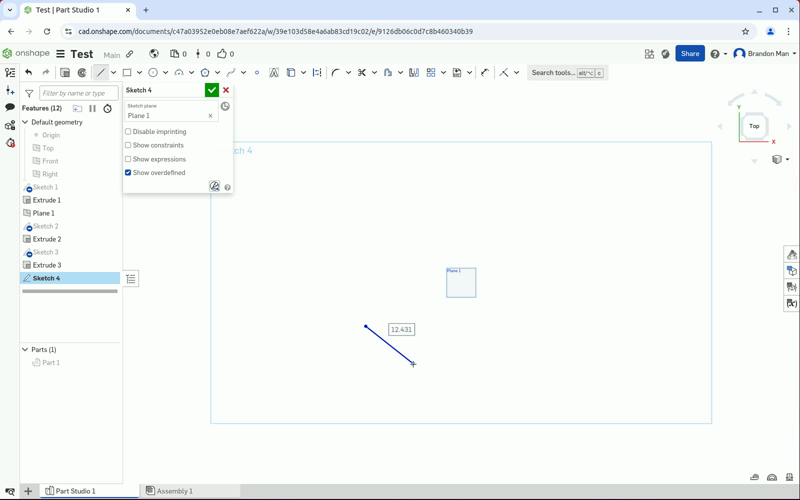
mouse_move(511, 363)
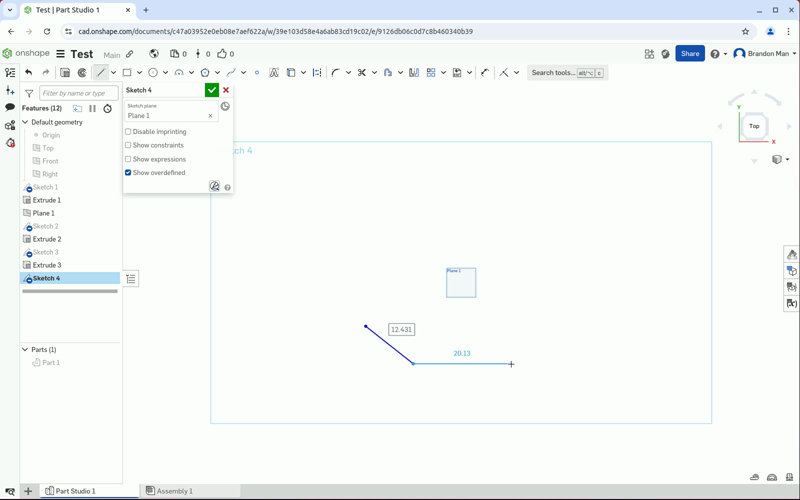
click(511, 363)
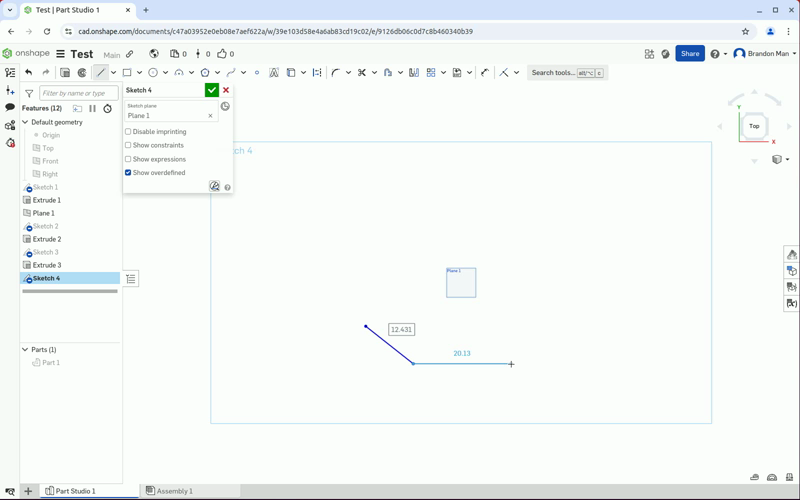
key_up(shift)
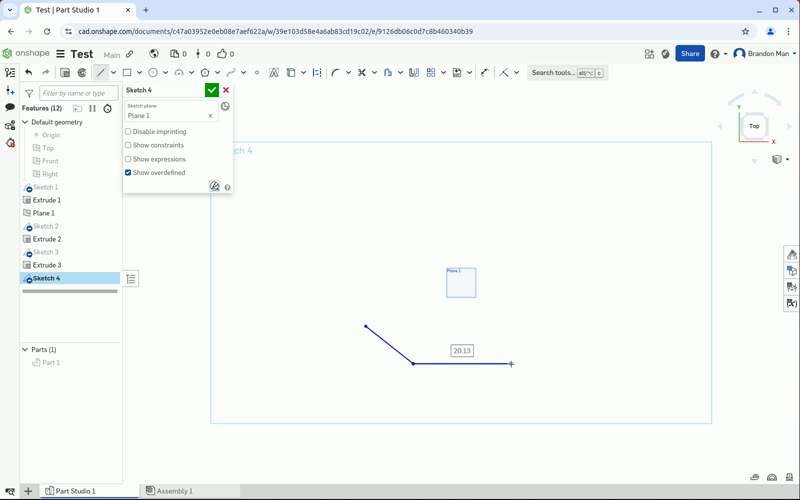
key_down(shift)
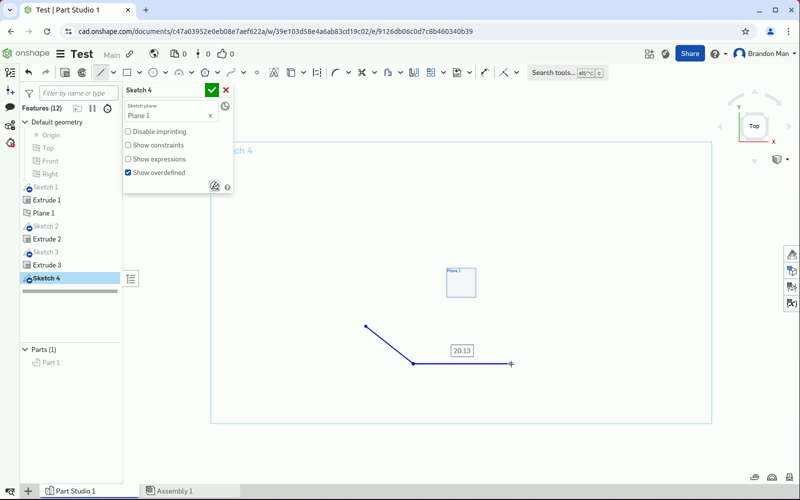
mouse_move(541, 363)
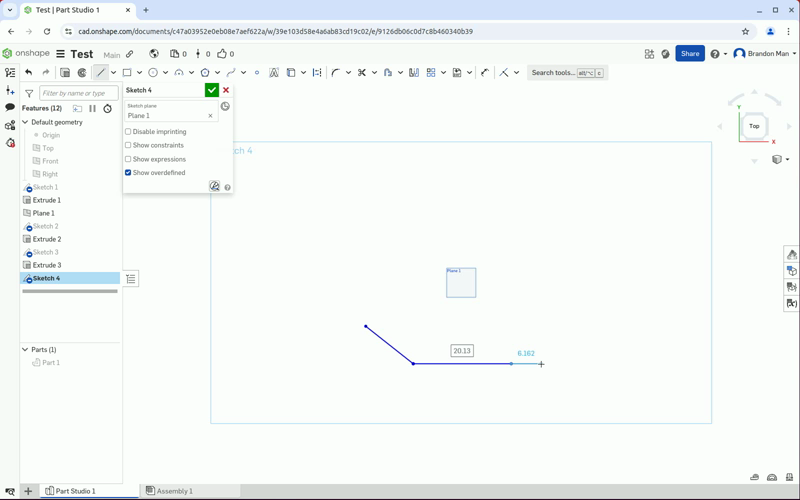
mouse_move(552, 338)
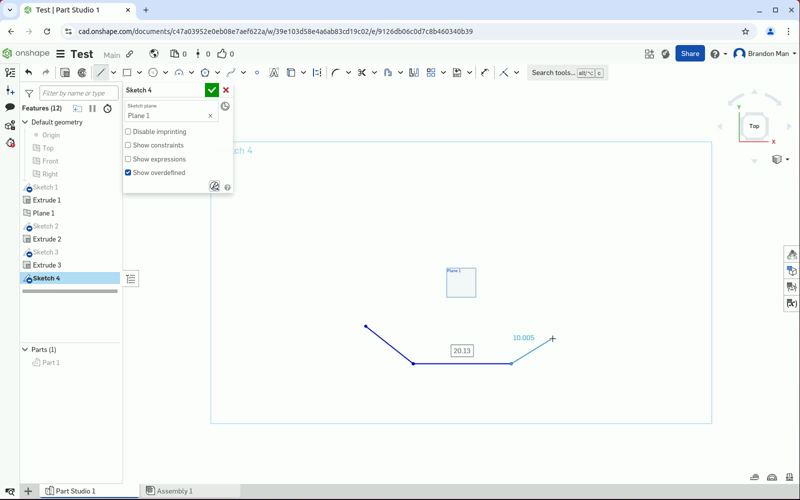
click(552, 338)
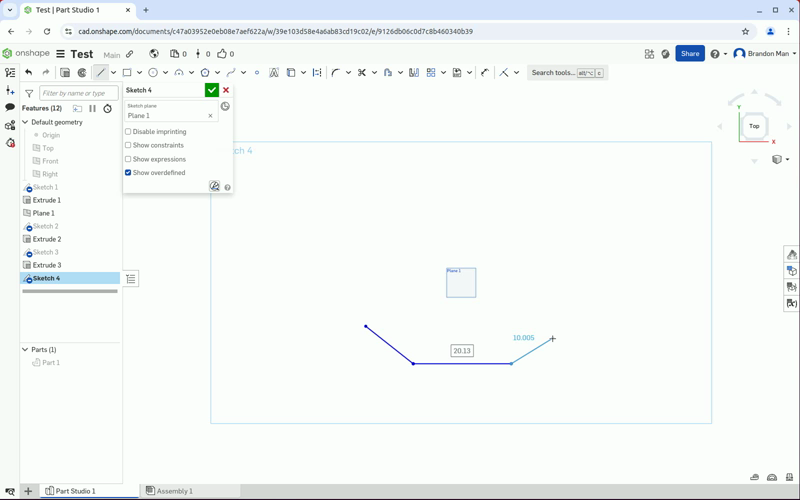
key_up(shift)
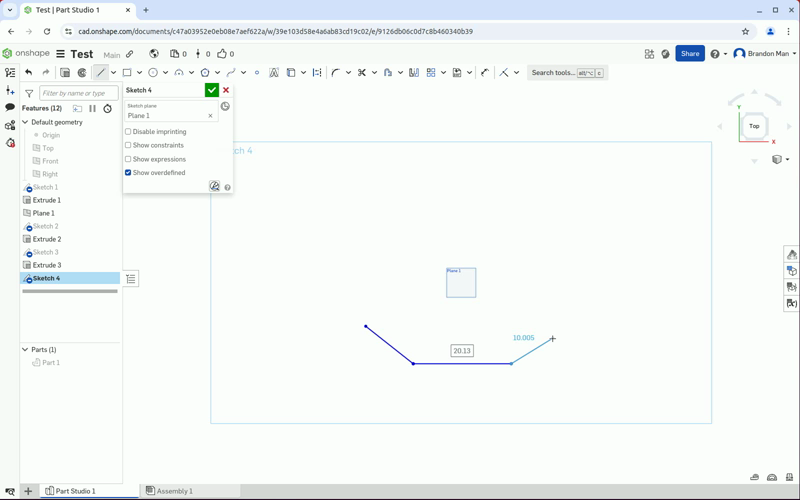
key_down(shift)
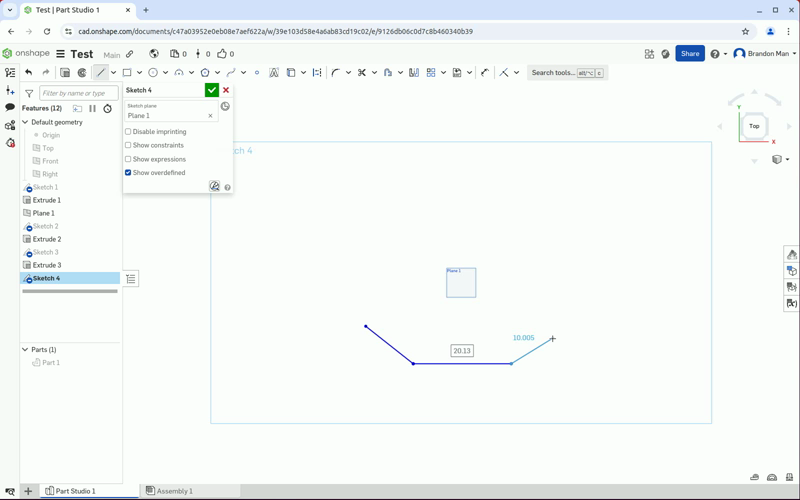
mouse_move(582, 338)
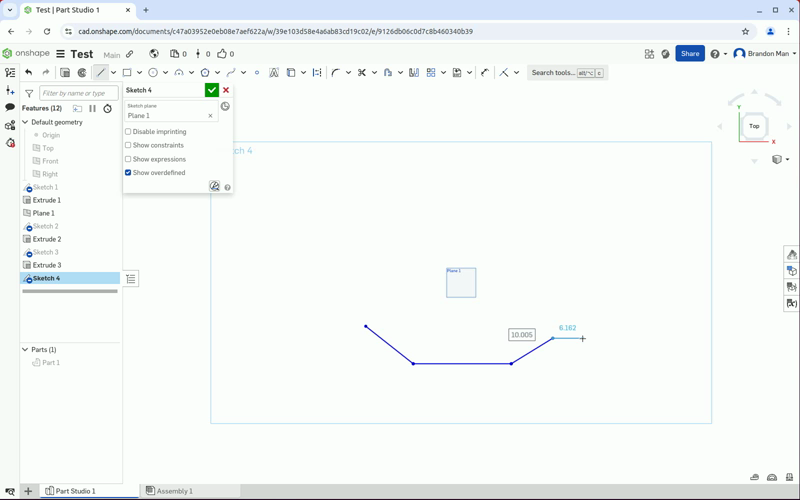
mouse_move(540, 316)
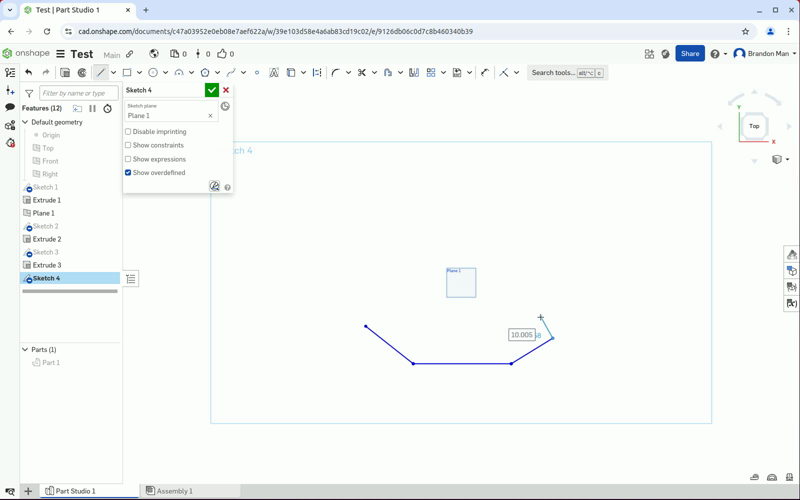
click(540, 316)
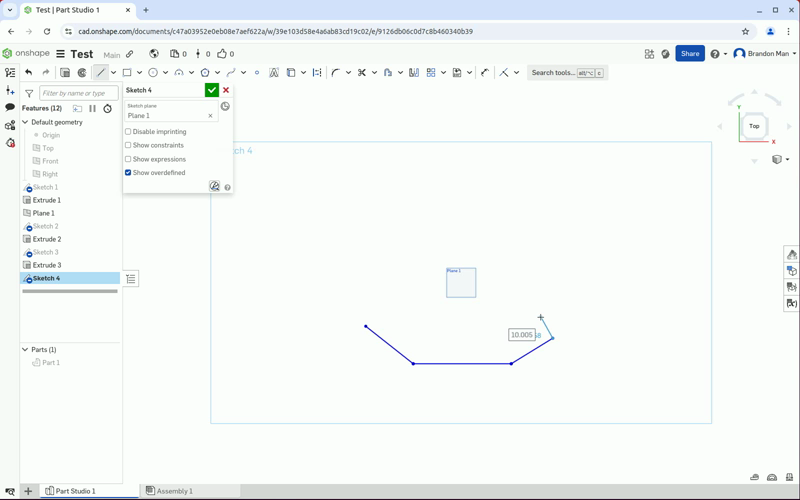
key_up(shift)
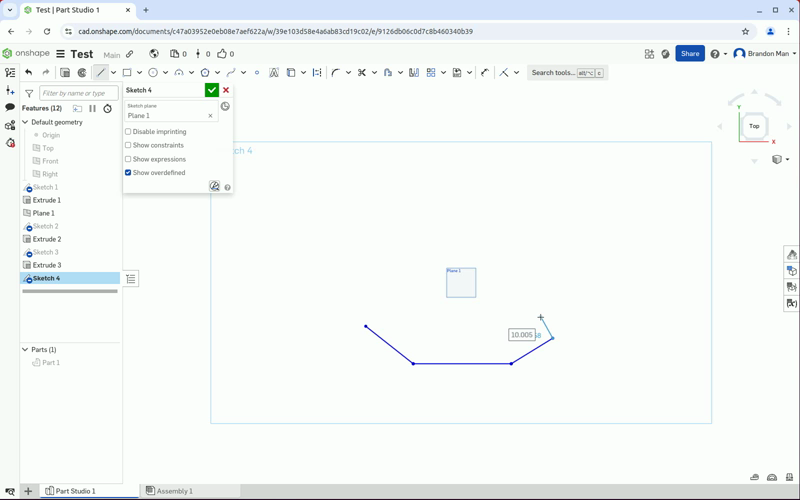
key_down(shift)
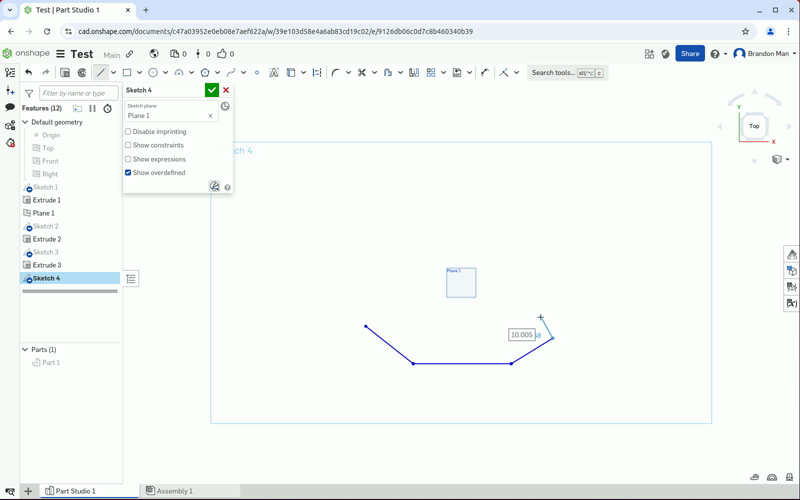
mouse_move(570, 316)
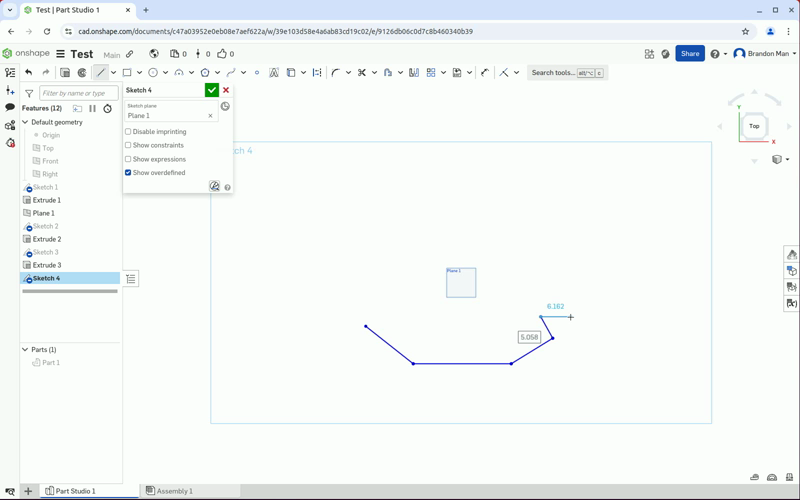
mouse_move(507, 338)
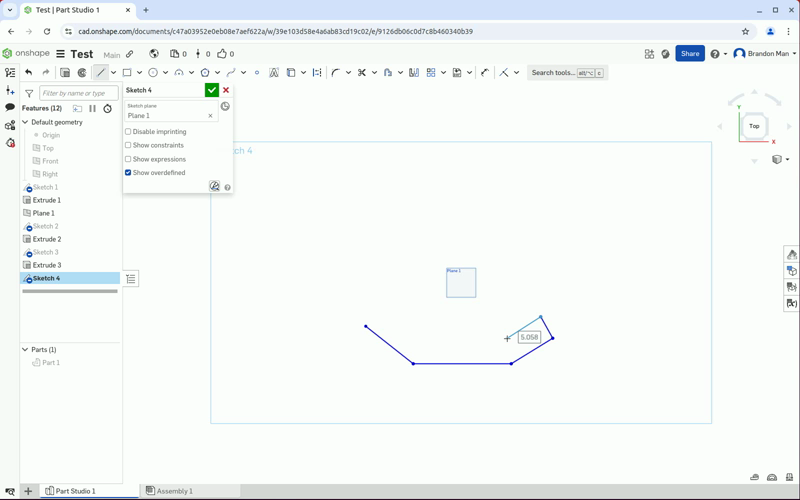
click(507, 338)
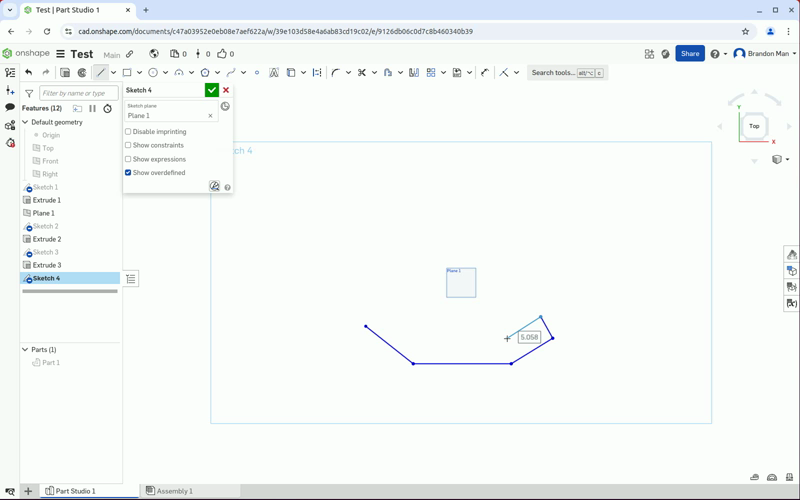
key_up(shift)
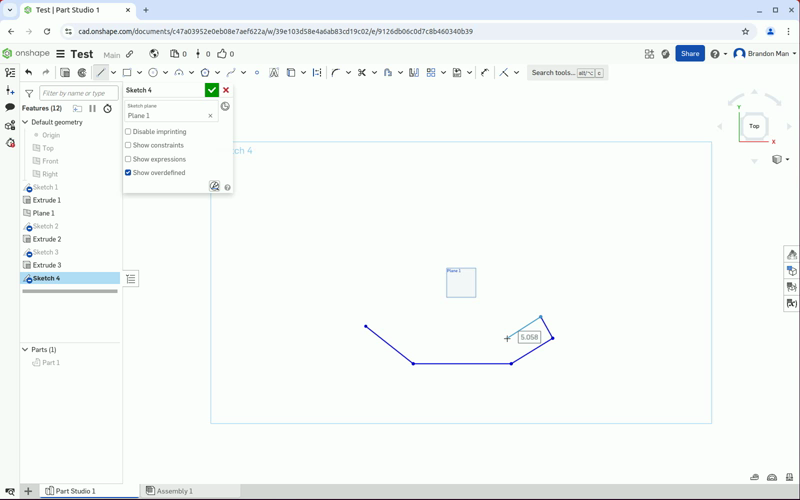
key_down(shift)
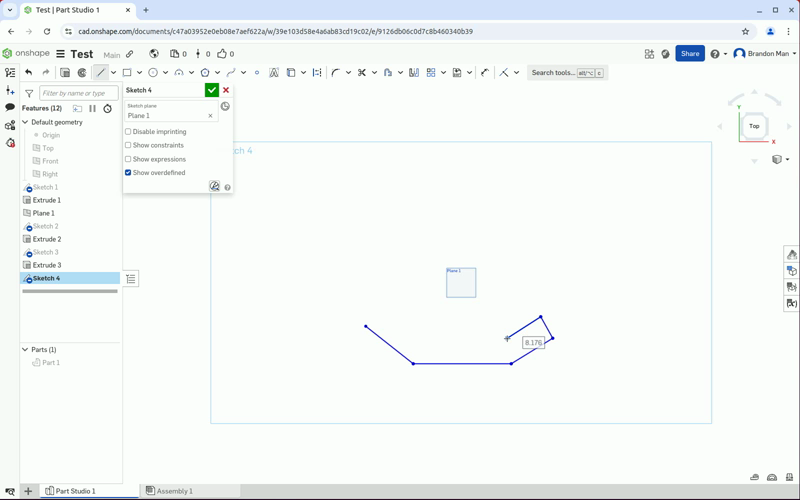
mouse_move(418, 338)
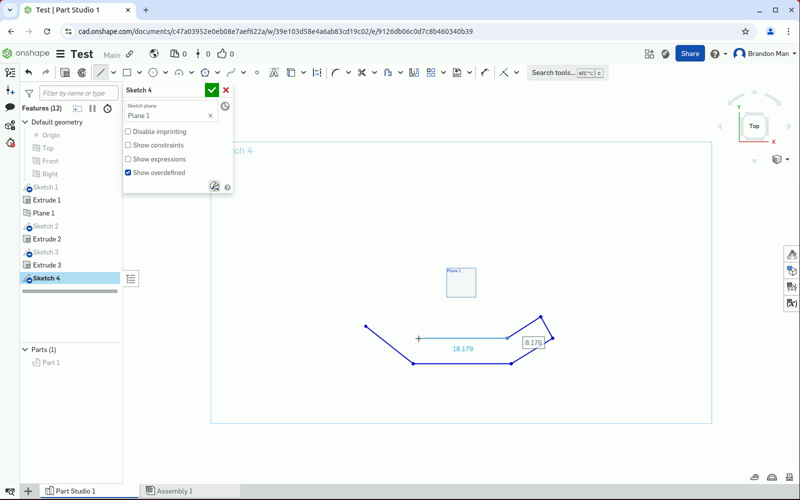
click(418, 338)
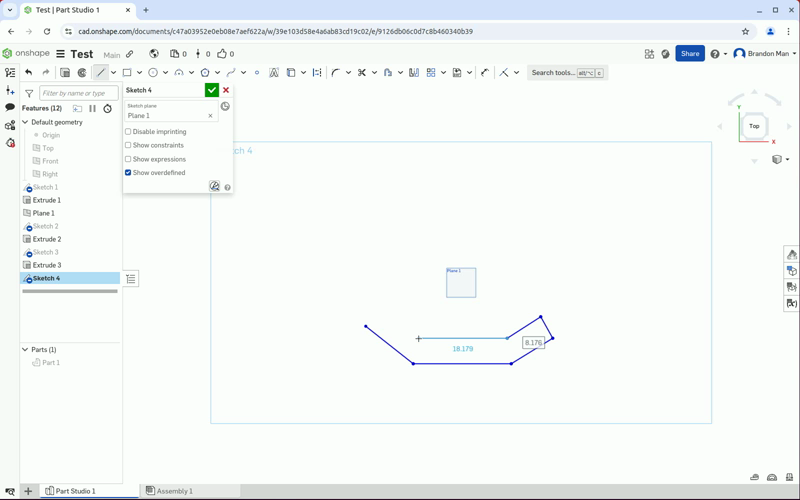
key_up(shift)
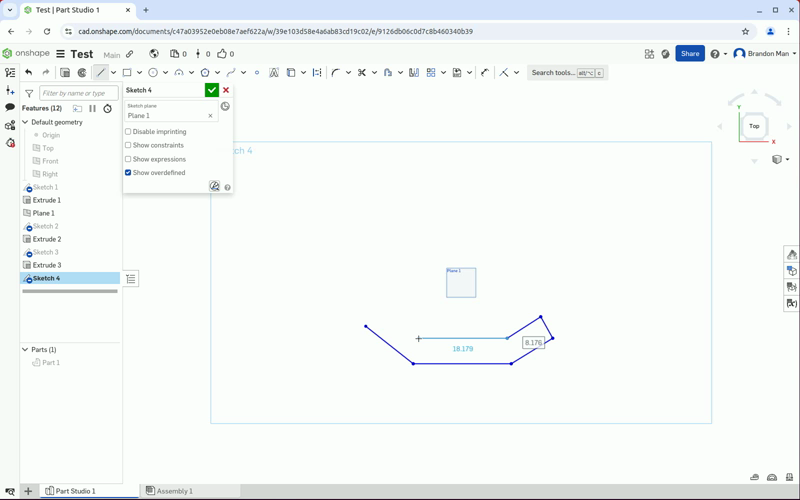
key_down(shift)
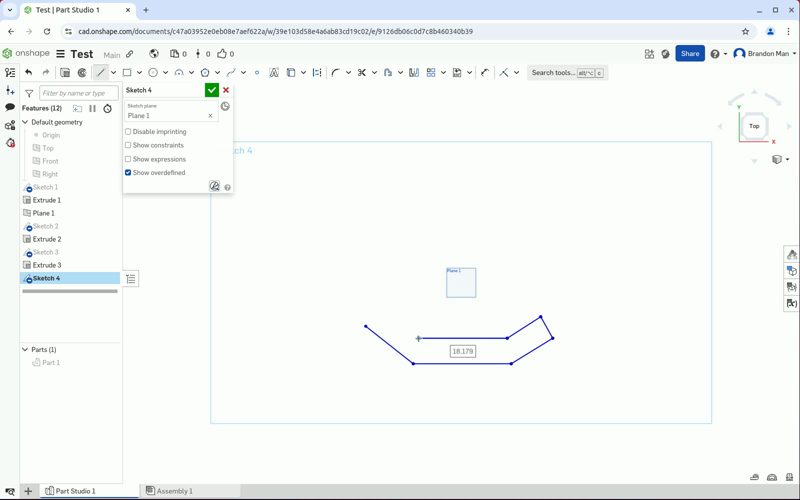
mouse_move(448, 338)
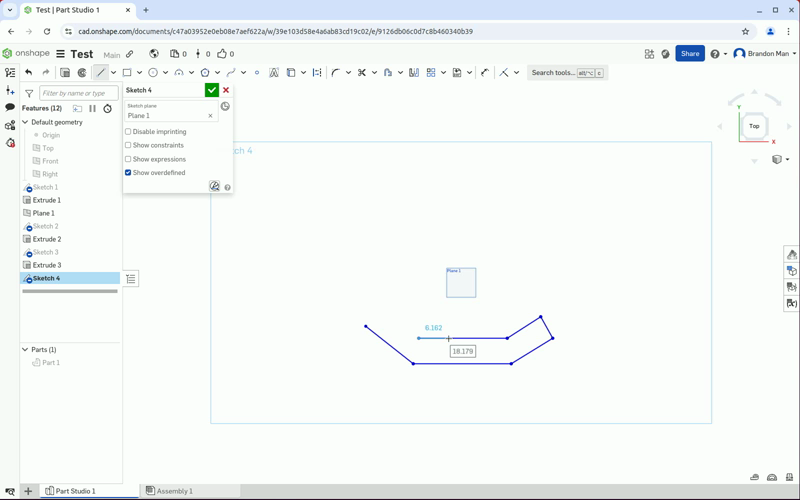
mouse_move(387, 314)
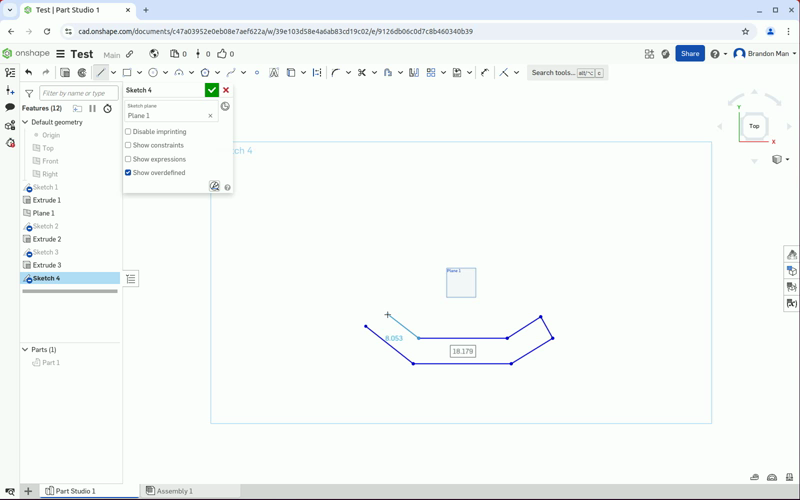
click(387, 314)
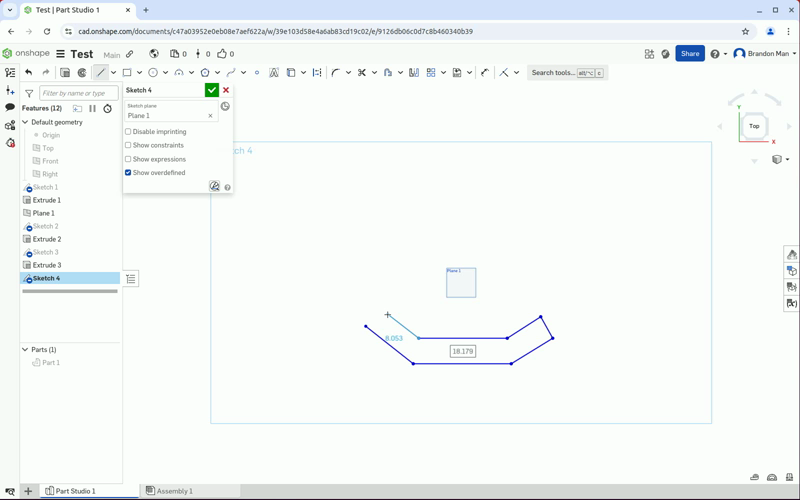
key_up(shift)
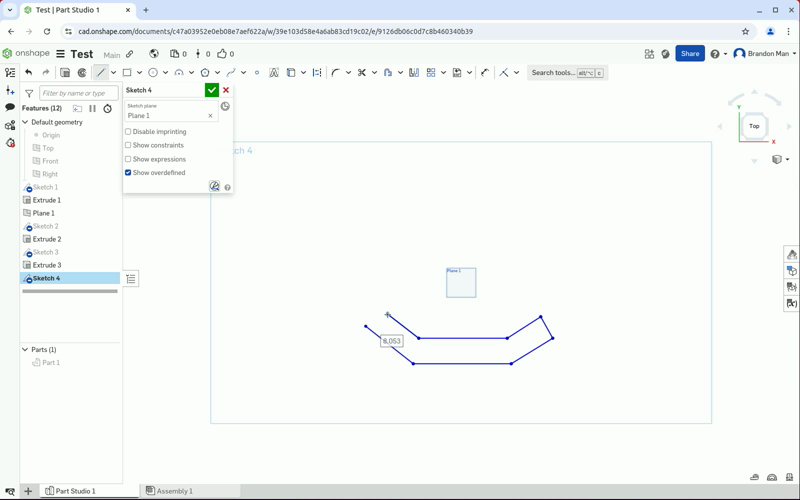
mouse_move(417, 314)
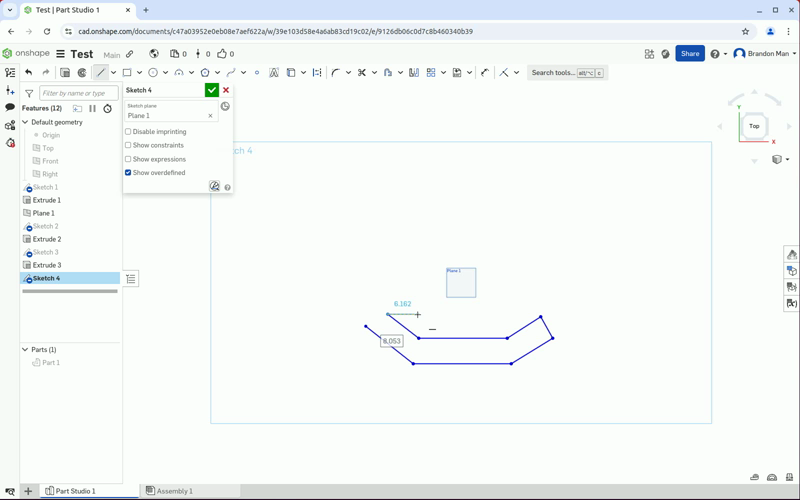
key_down(shift)
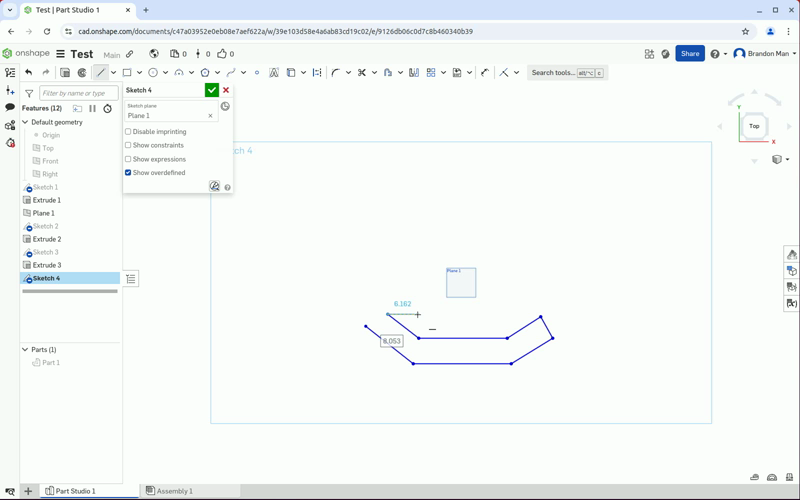
mouse_move(365, 326)
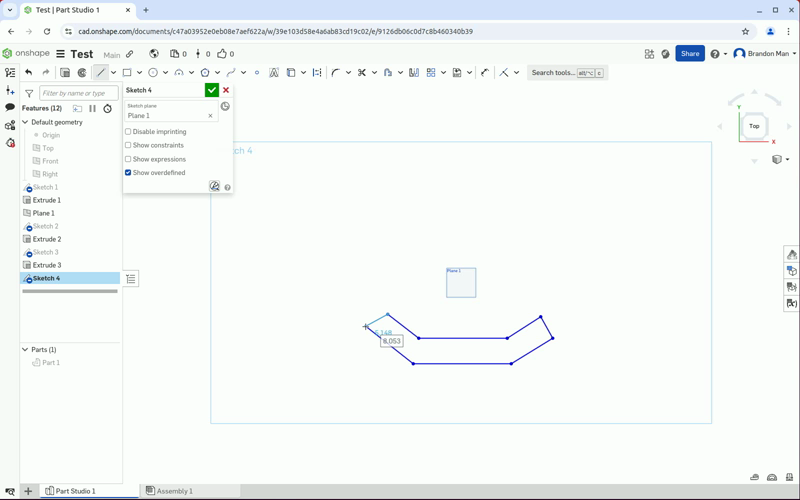
key_up(shift)
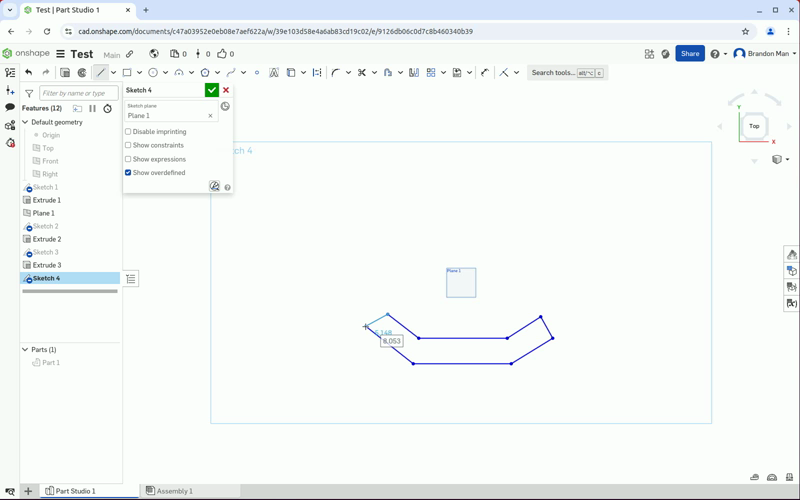
click(365, 326)
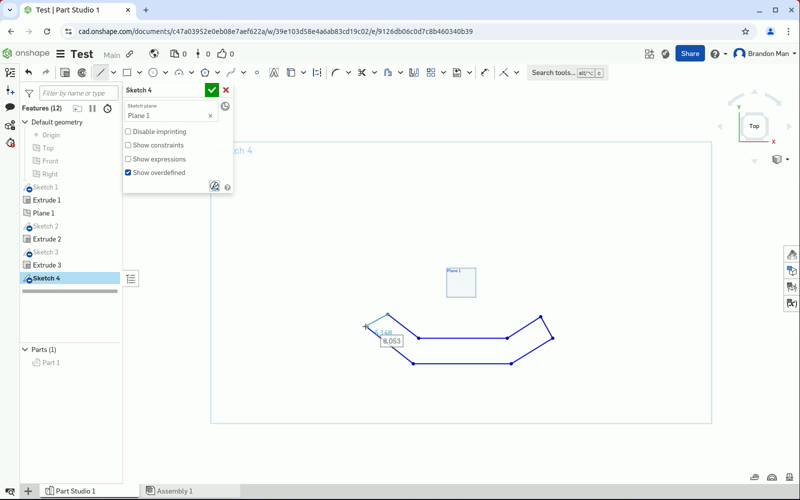
key(esc)
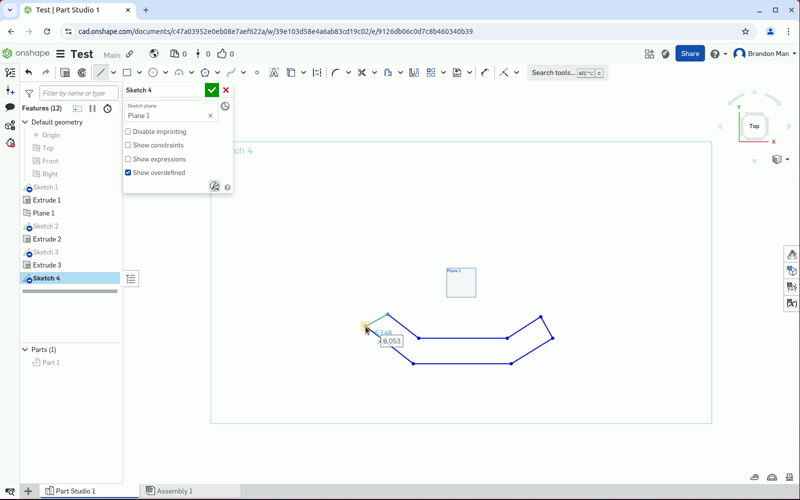
mouse_move(473, 357)
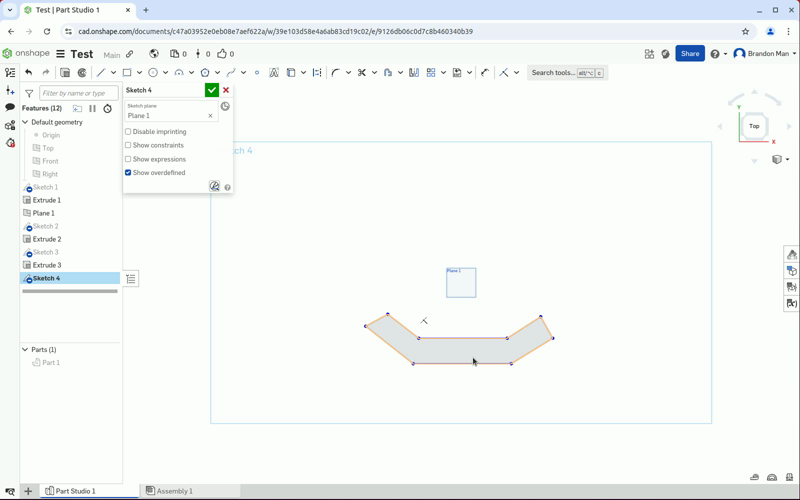
click(473, 357)
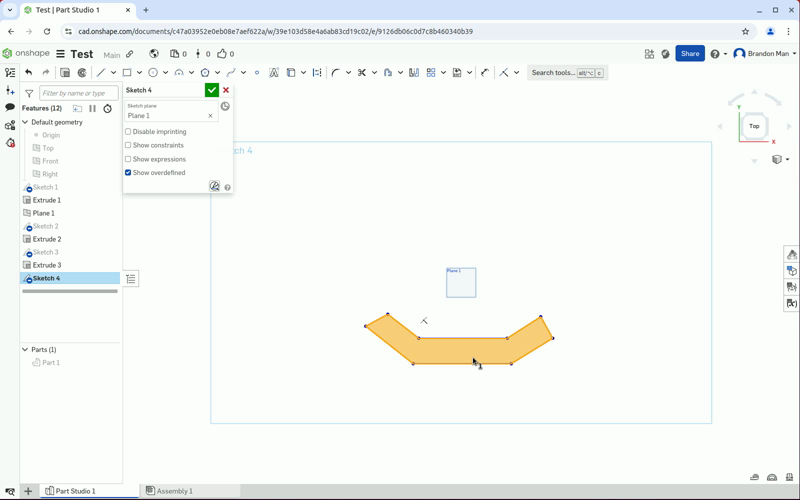
mouse_move(73, 352)
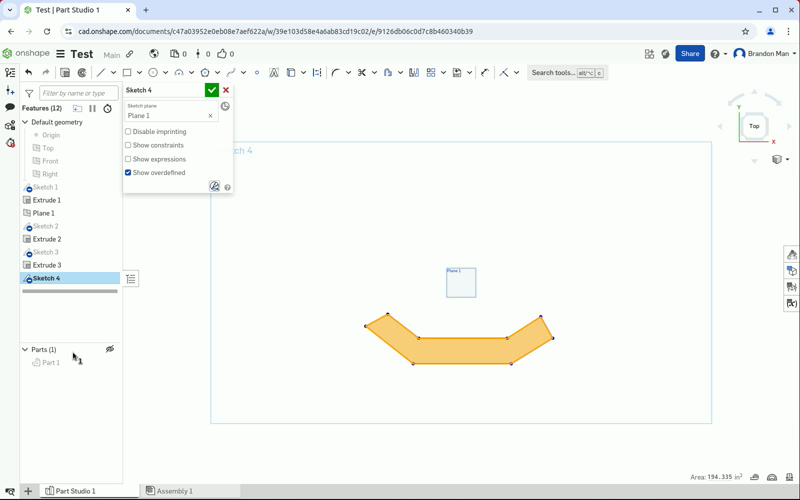
key(shift+y)
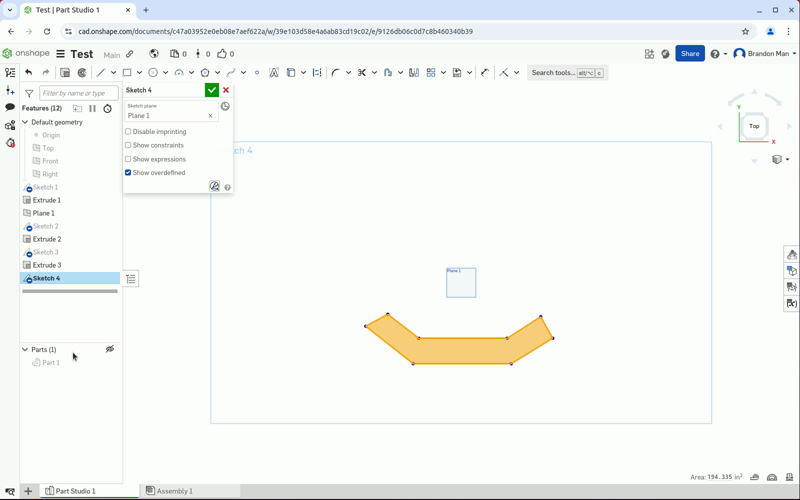
key(shift+e)
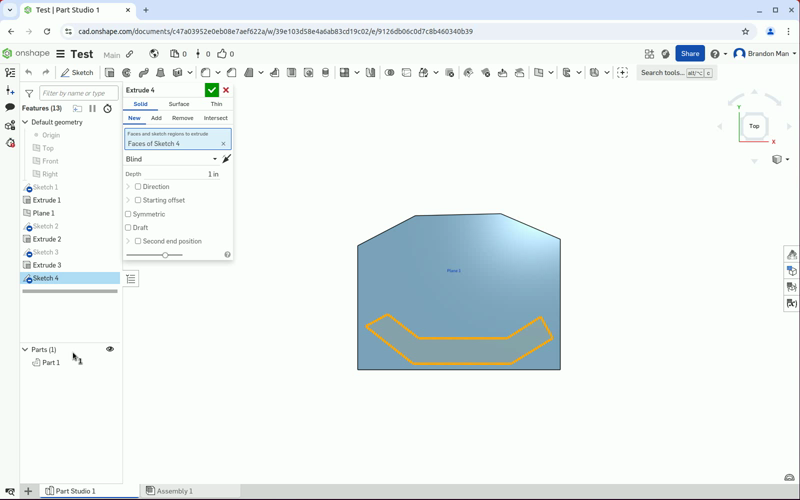
mouse_move(143, 106)
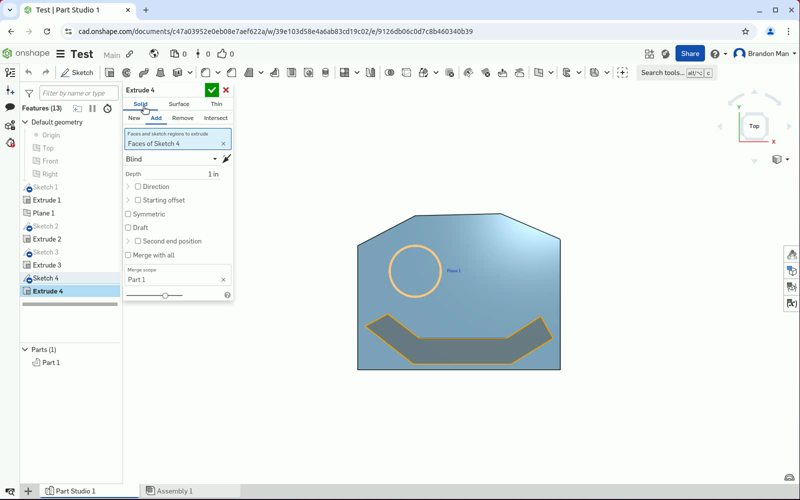
click(143, 106)
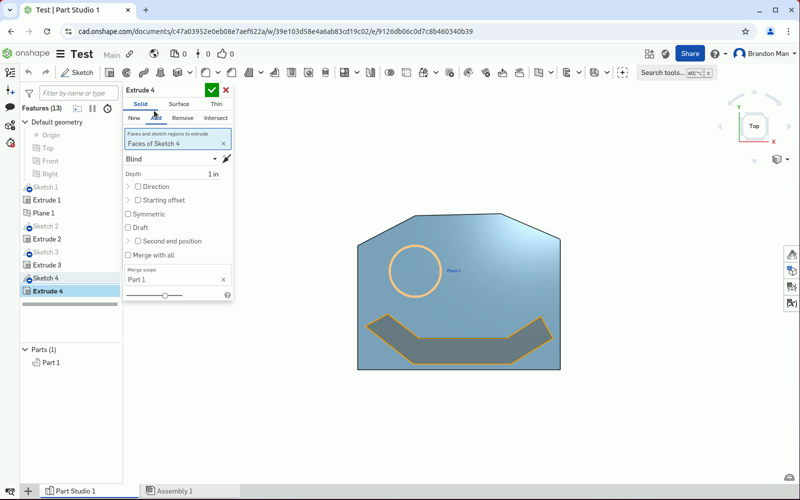
mouse_move(186, 120)
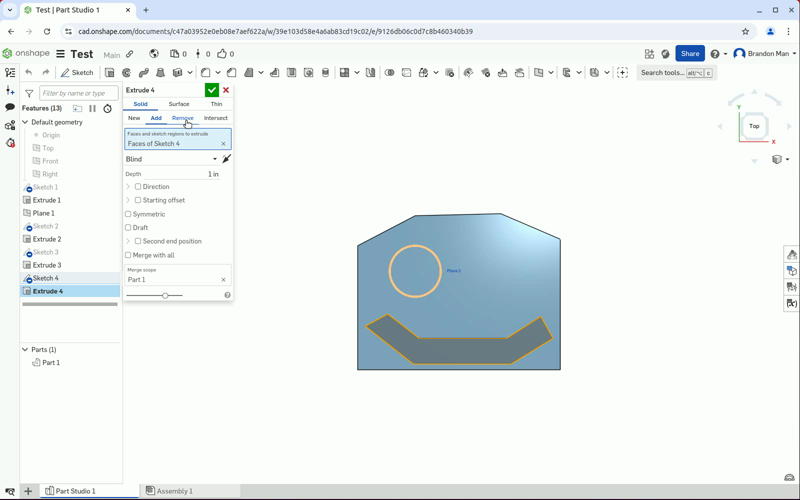
click(186, 120)
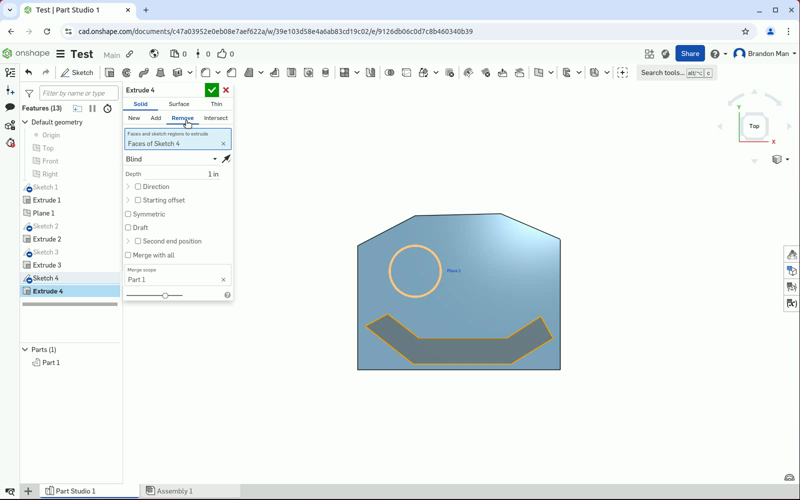
key(tab, 4)
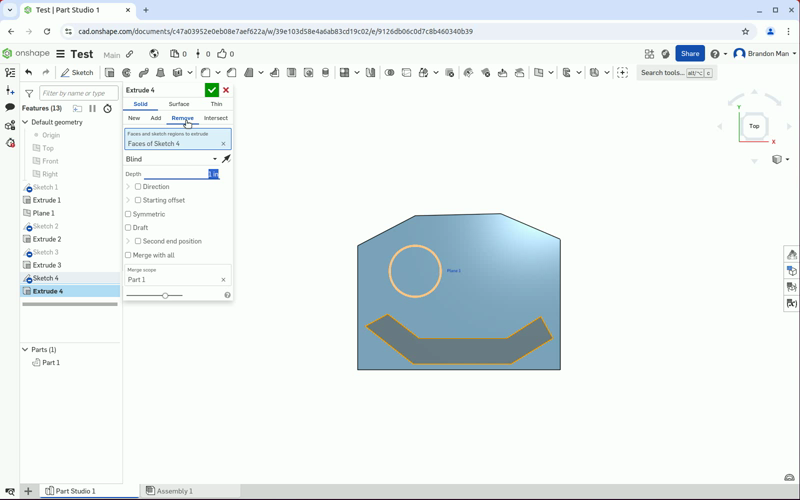
text(19.498)
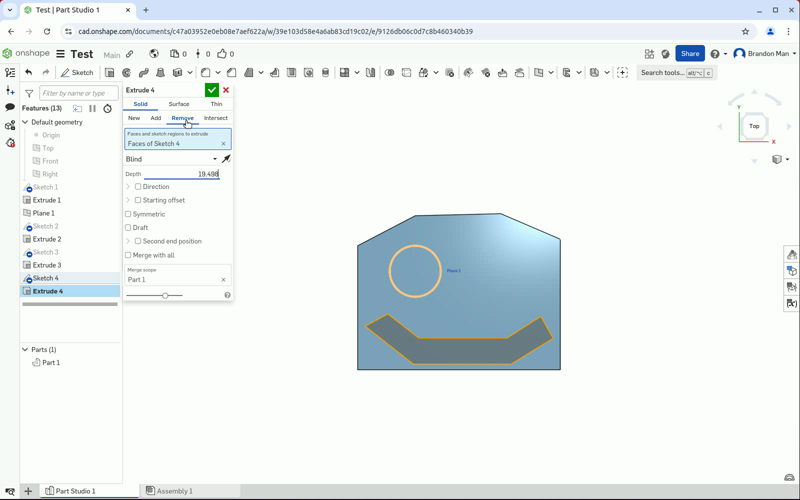
key(tab, 6)
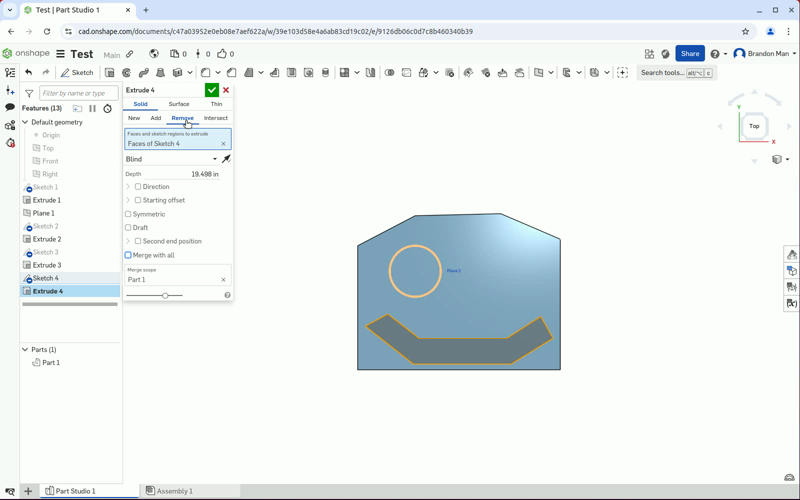
key(space)
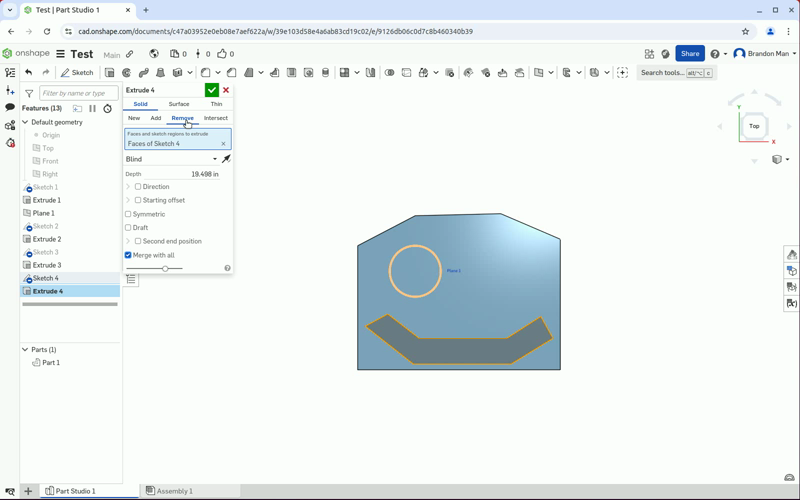
key(enter)
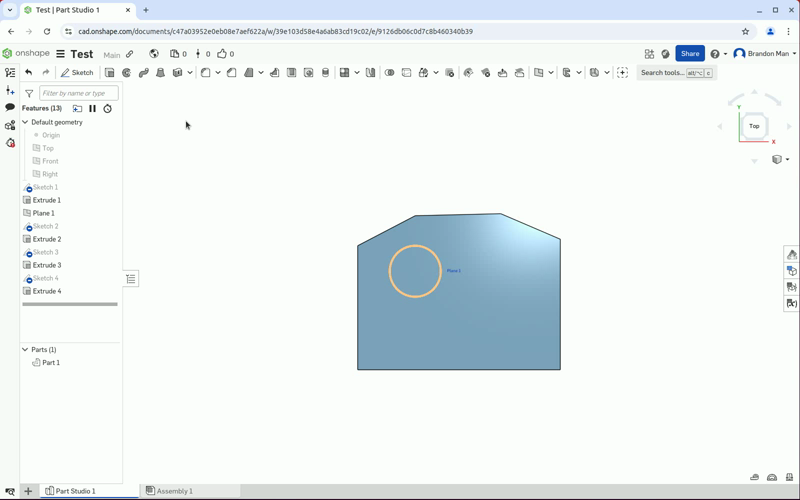
key(shift+h)
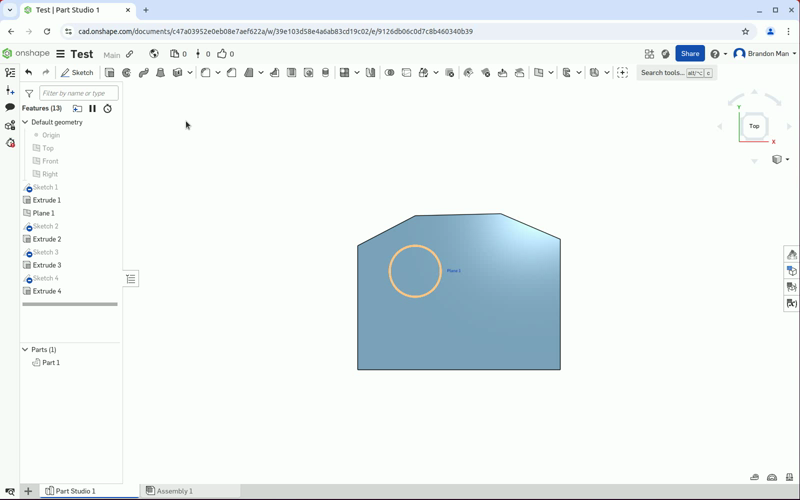
key(shift+h)
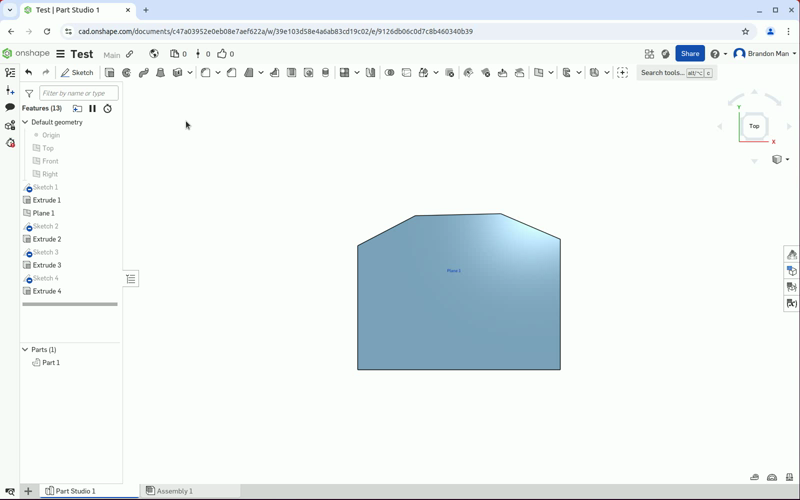
mouse_move(73, 189)
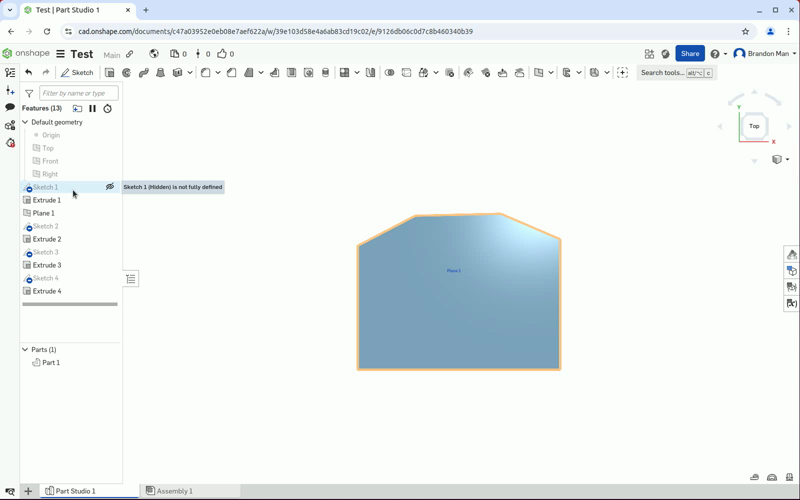
click(73, 189)
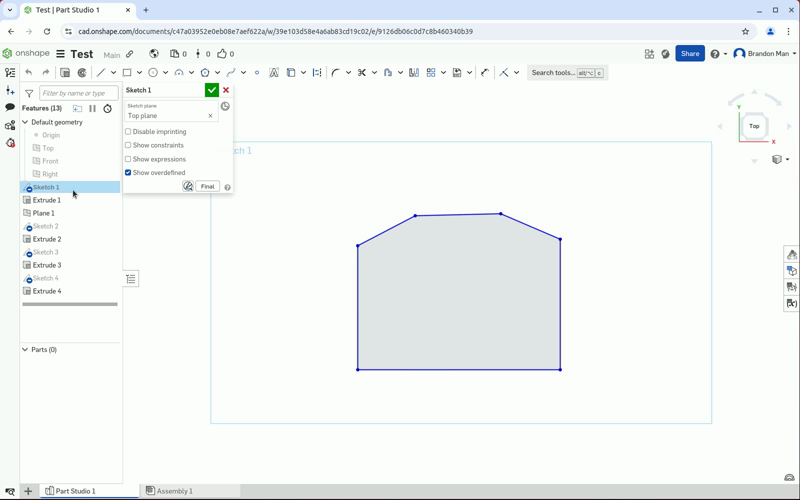
mouse_move(229, 92)
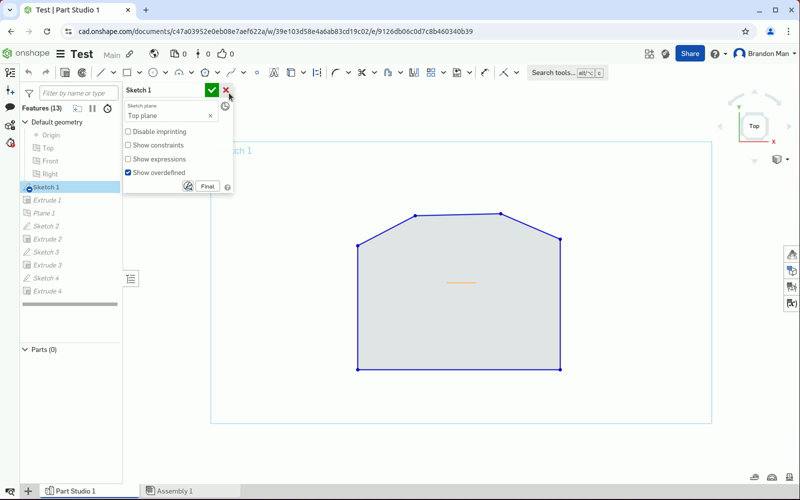
click(229, 92)
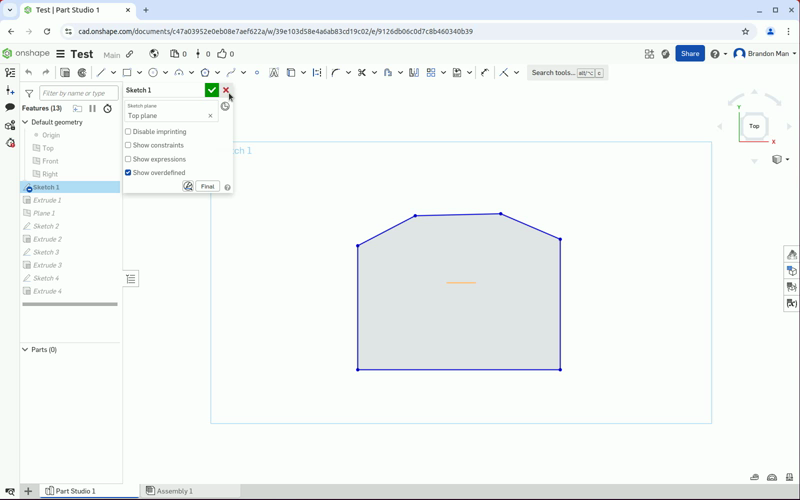
key(shift+s)
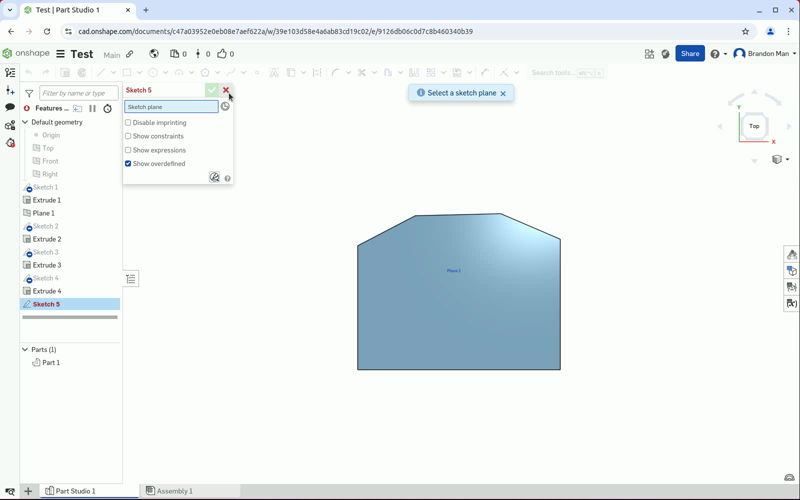
mouse_move(73, 215)
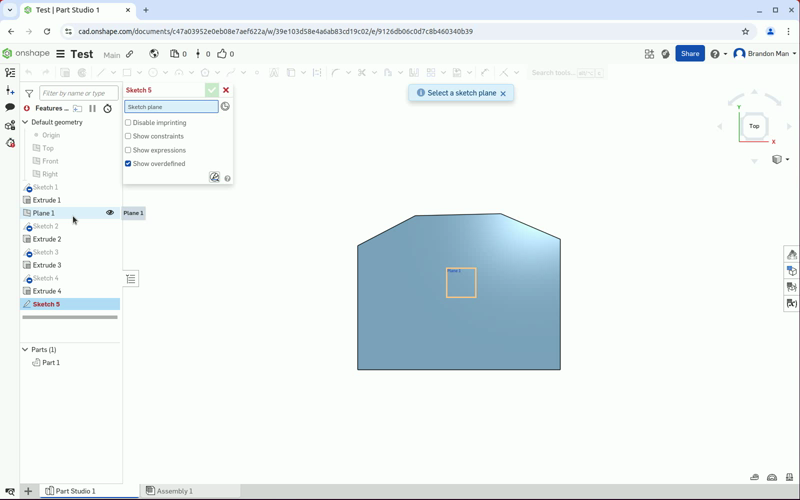
click(73, 215)
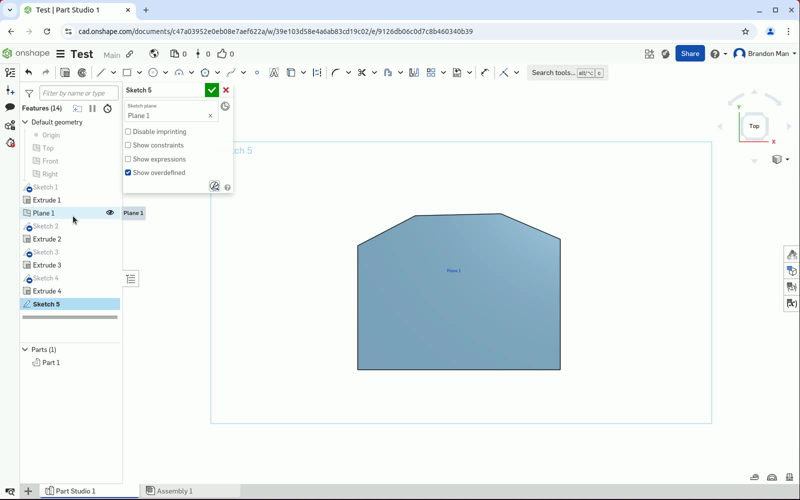
mouse_move(73, 352)
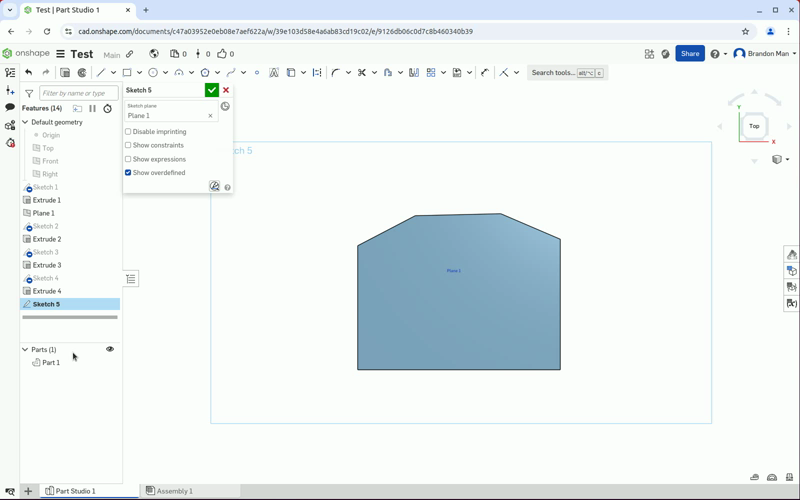
key(y)
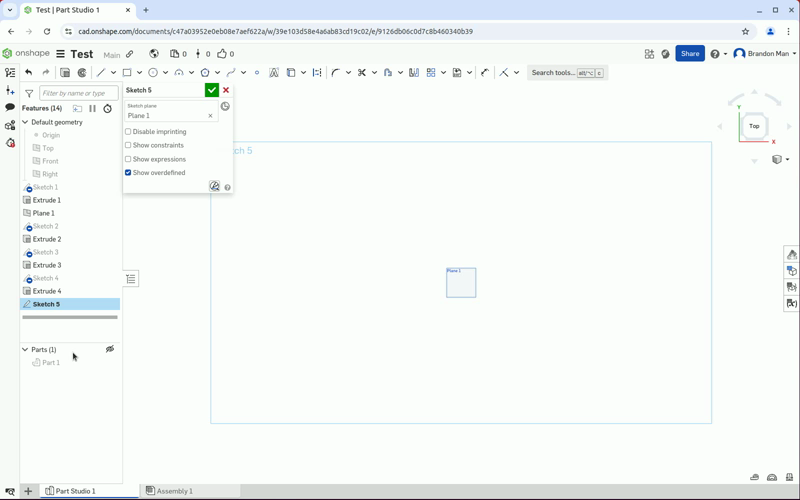
key(l)
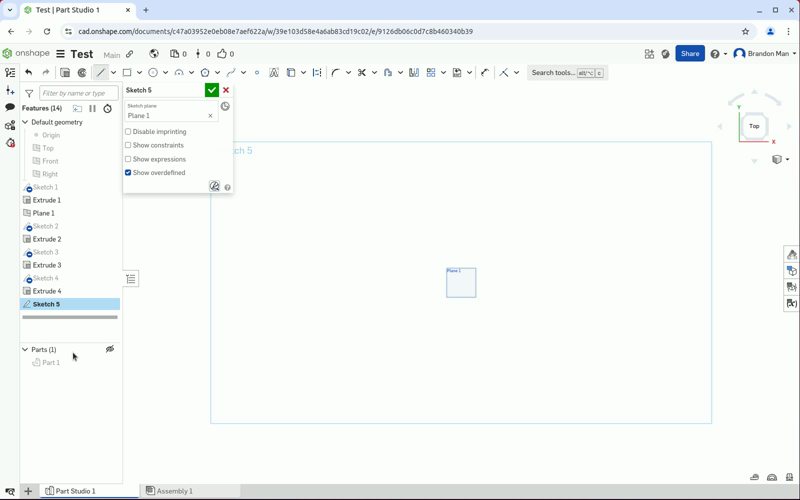
key_down(shift)
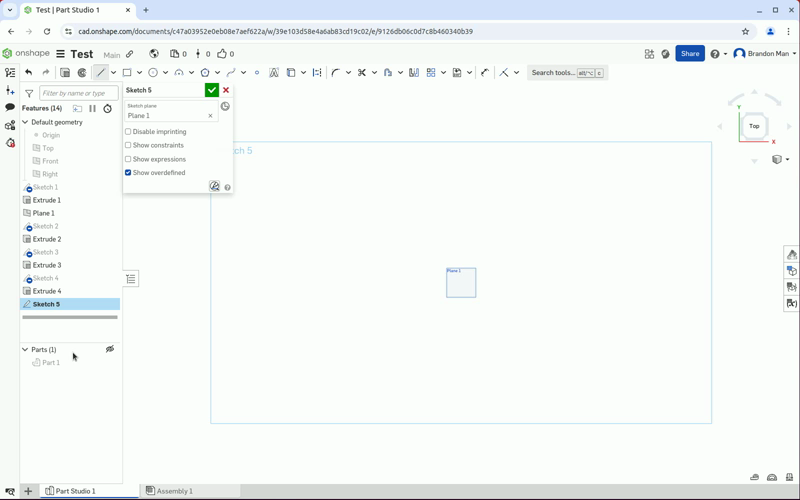
mouse_move(495, 237)
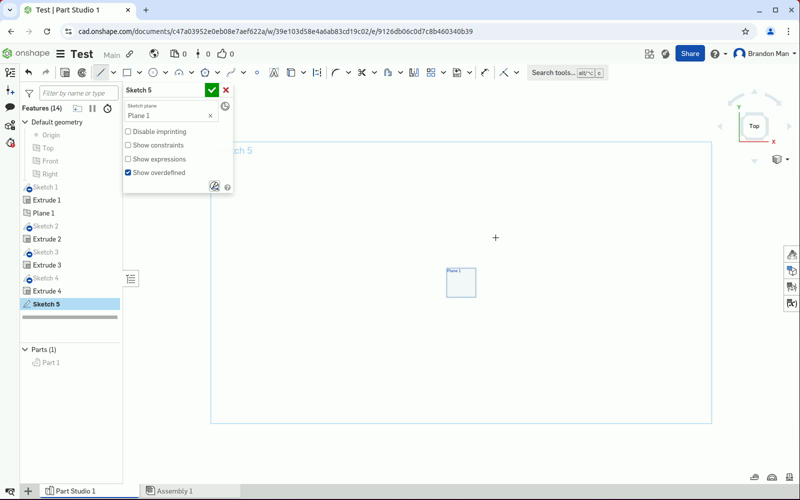
click(495, 237)
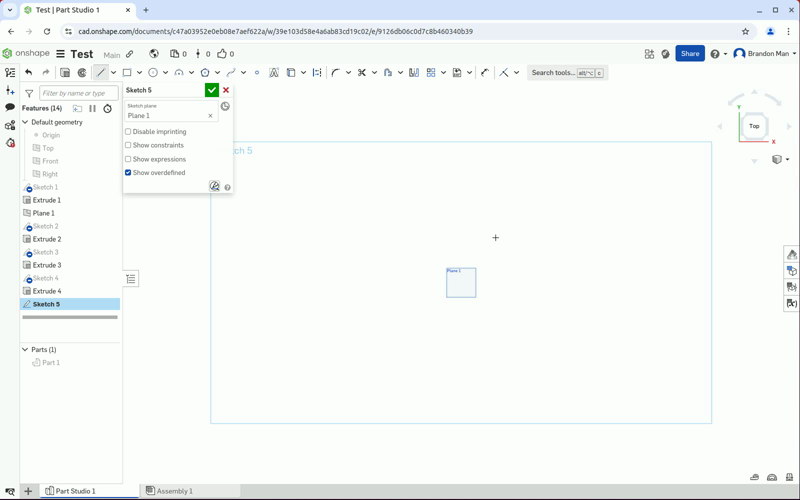
key_up(shift)
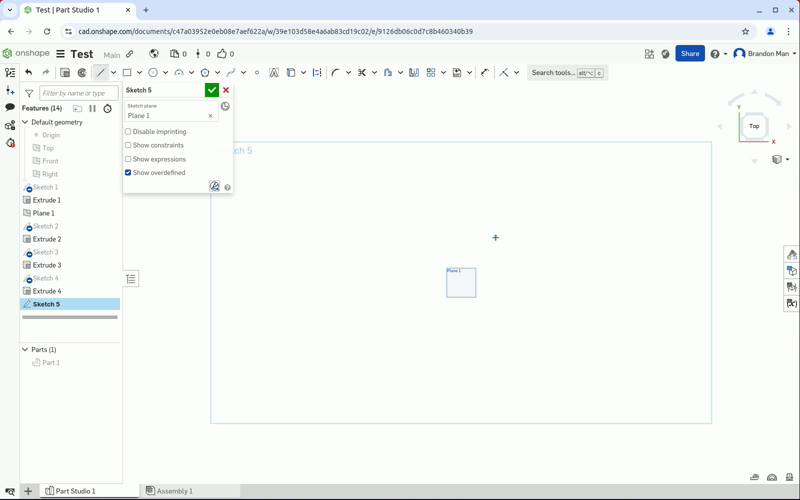
key_down(shift)
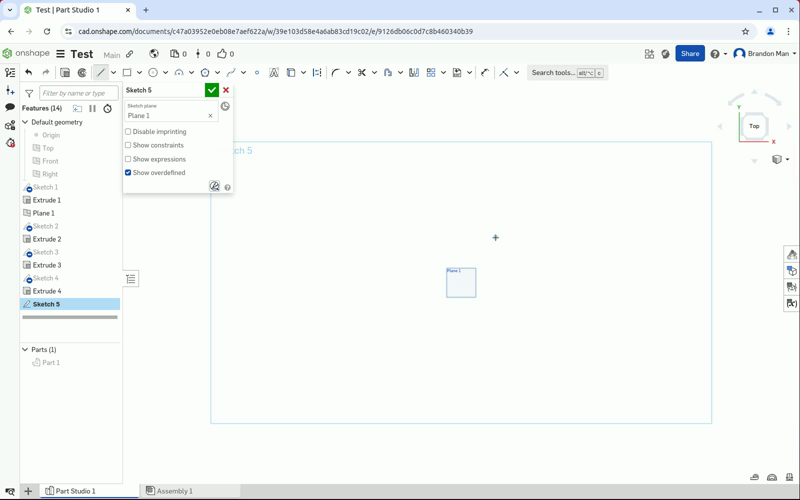
mouse_move(525, 237)
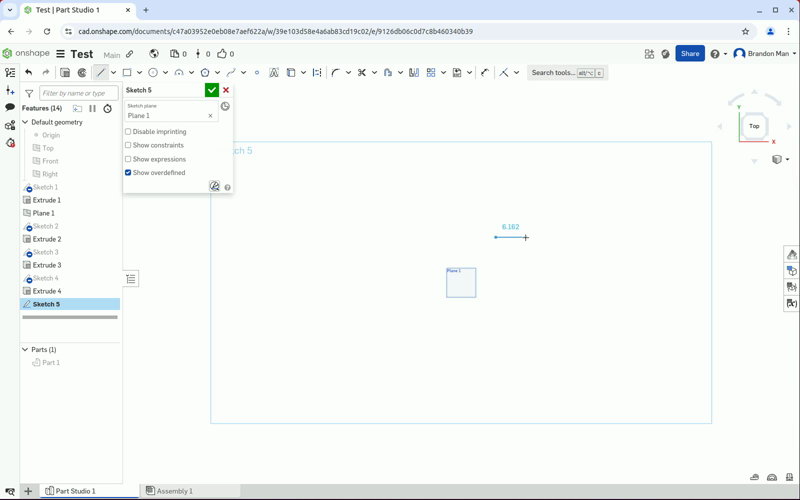
mouse_move(539, 253)
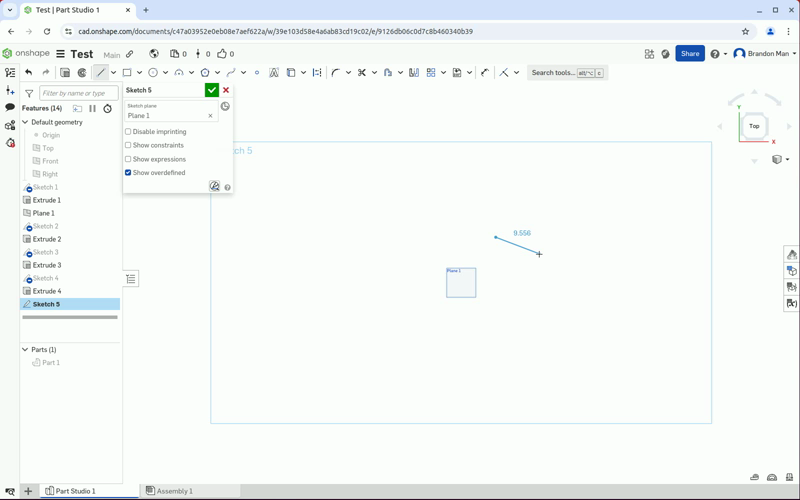
click(539, 253)
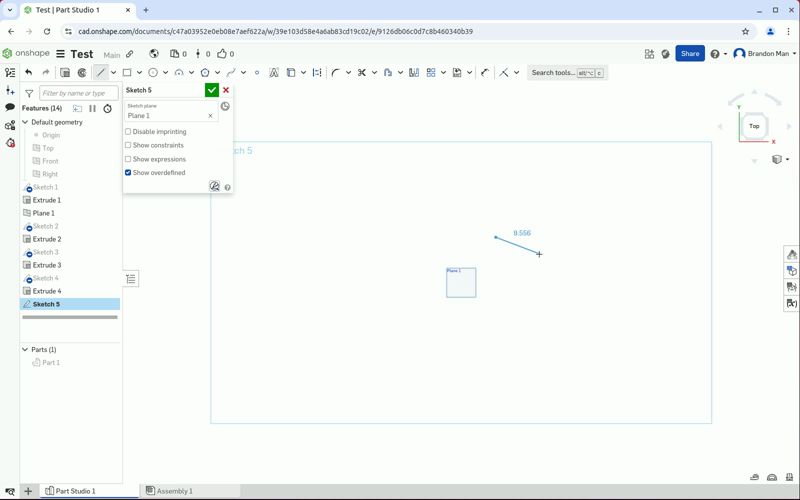
key_up(shift)
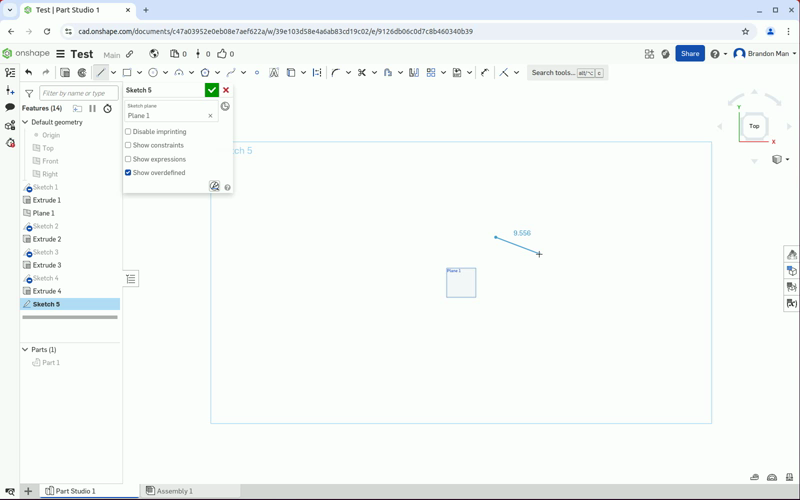
key_down(shift)
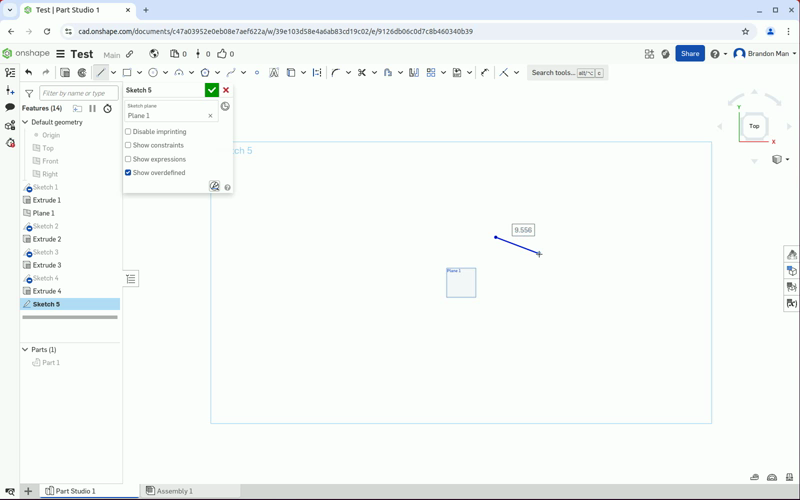
mouse_move(569, 253)
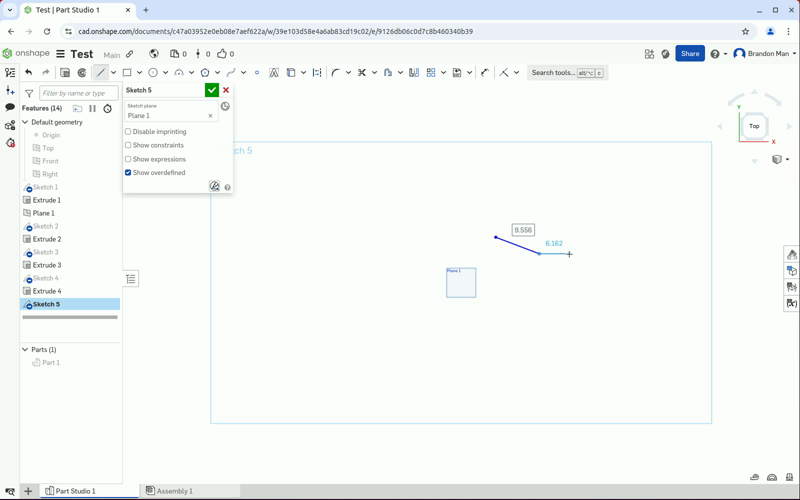
mouse_move(540, 241)
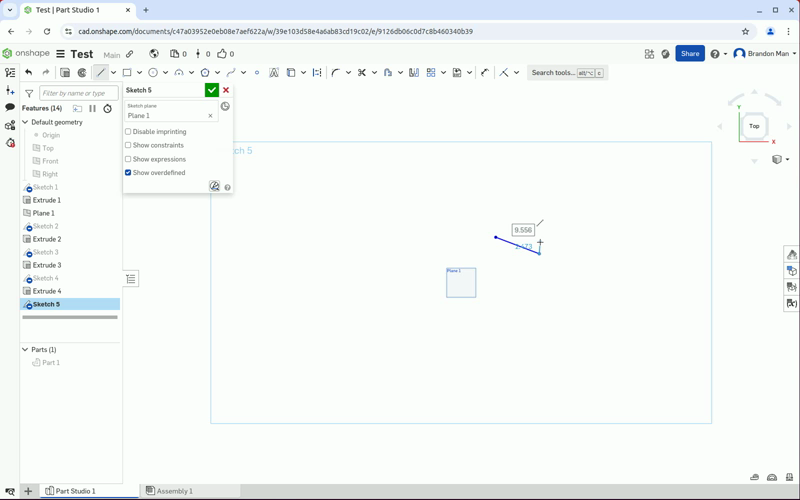
click(540, 241)
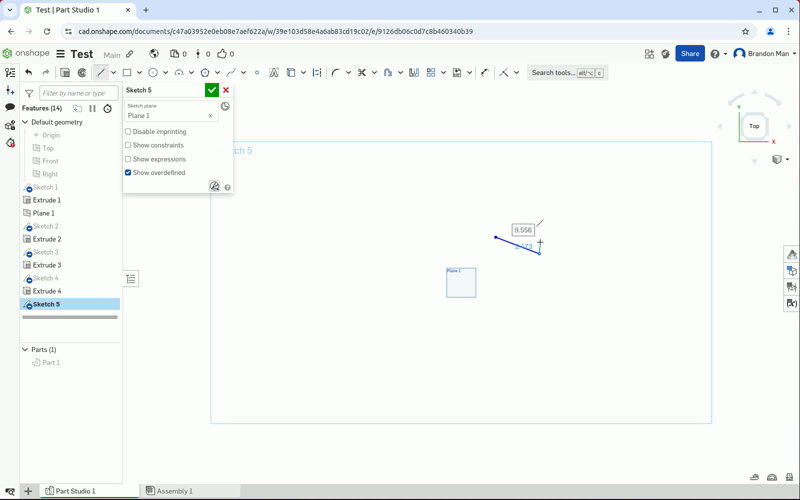
key_up(shift)
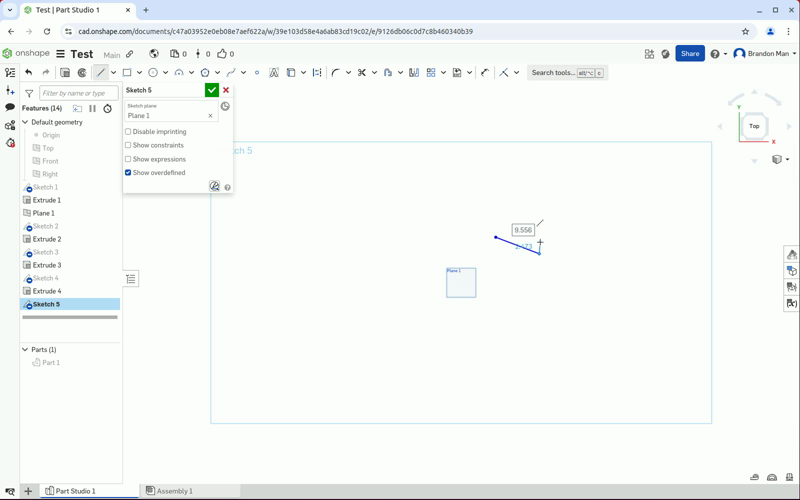
key_down(shift)
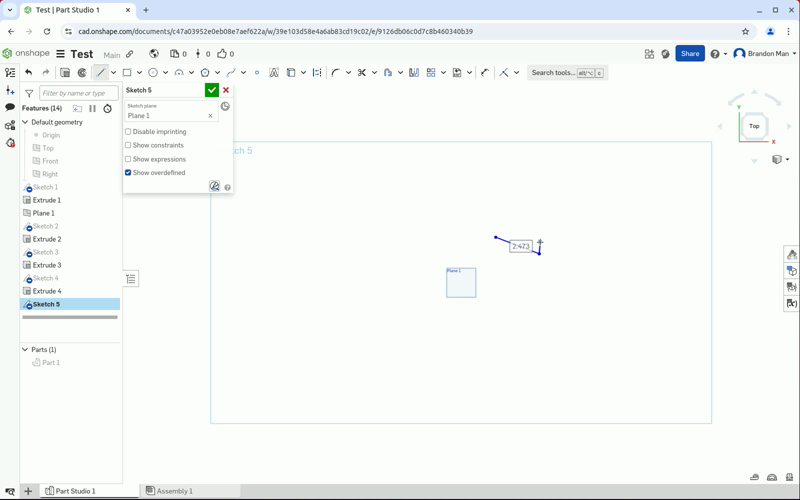
mouse_move(570, 241)
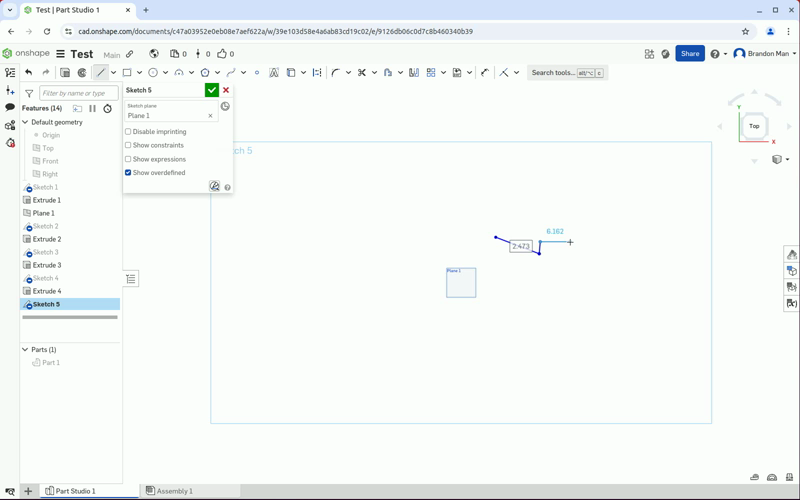
mouse_move(499, 226)
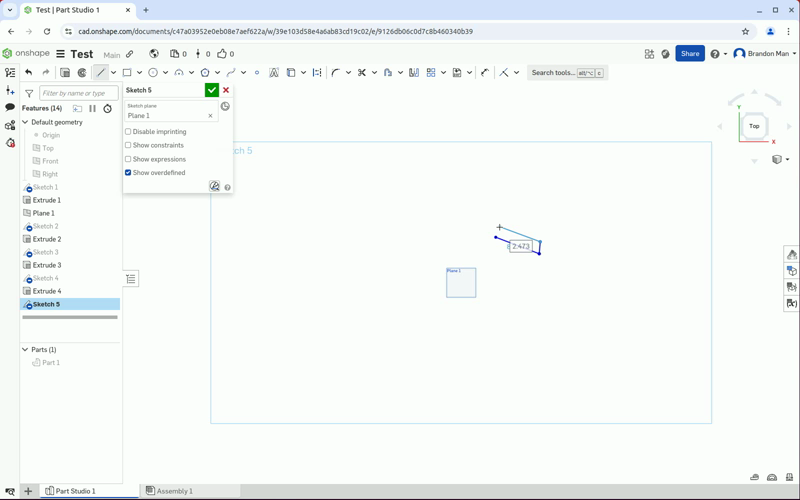
click(499, 226)
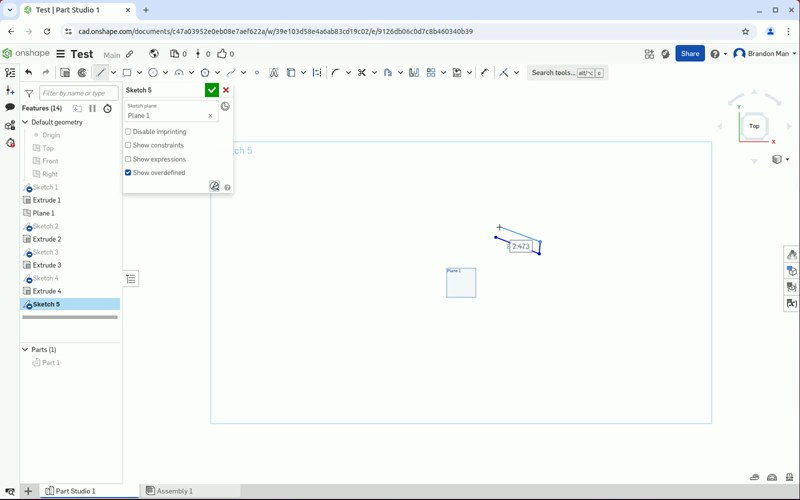
key_up(shift)
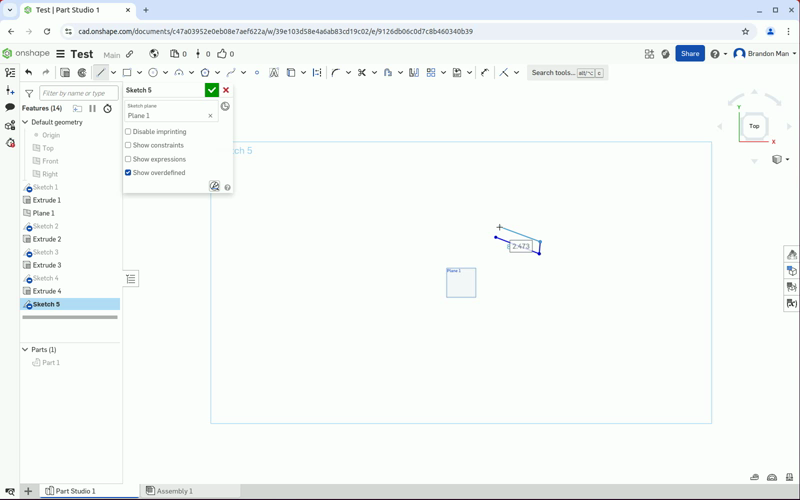
mouse_move(529, 226)
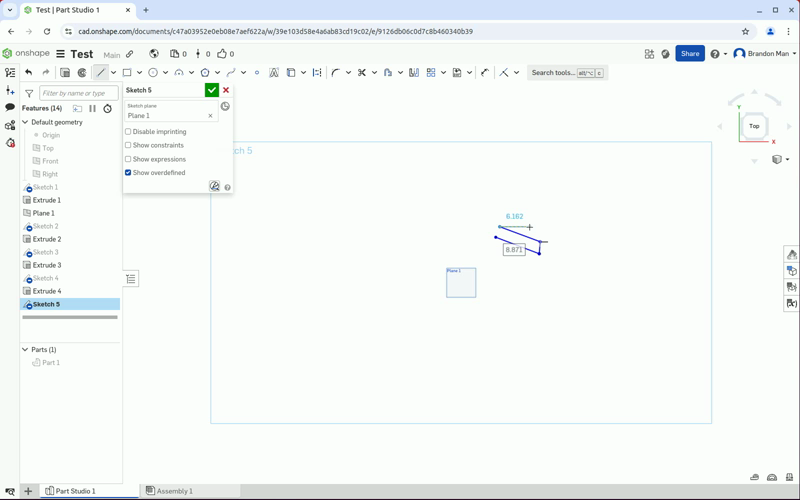
key_down(shift)
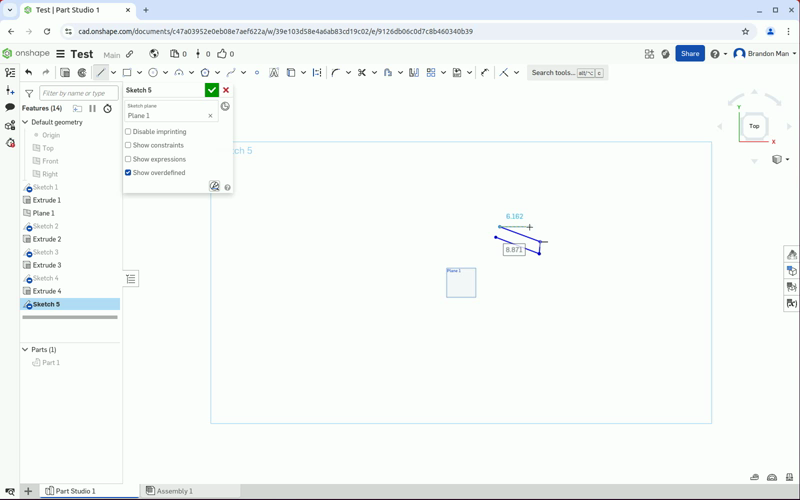
mouse_move(495, 237)
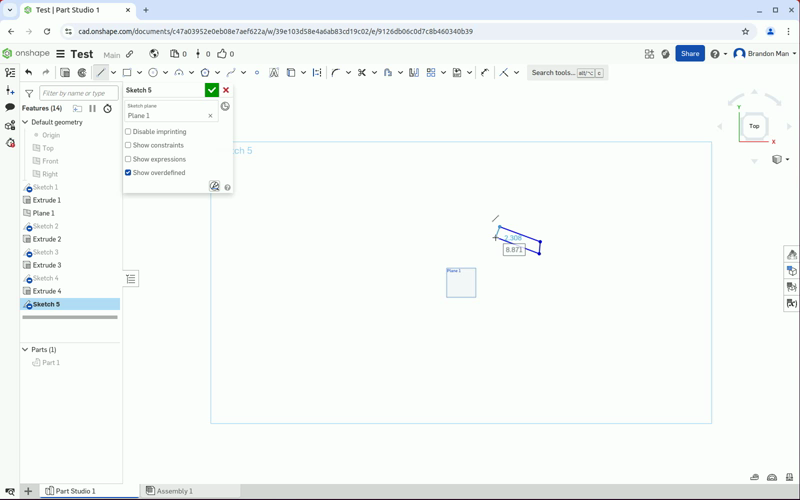
key_up(shift)
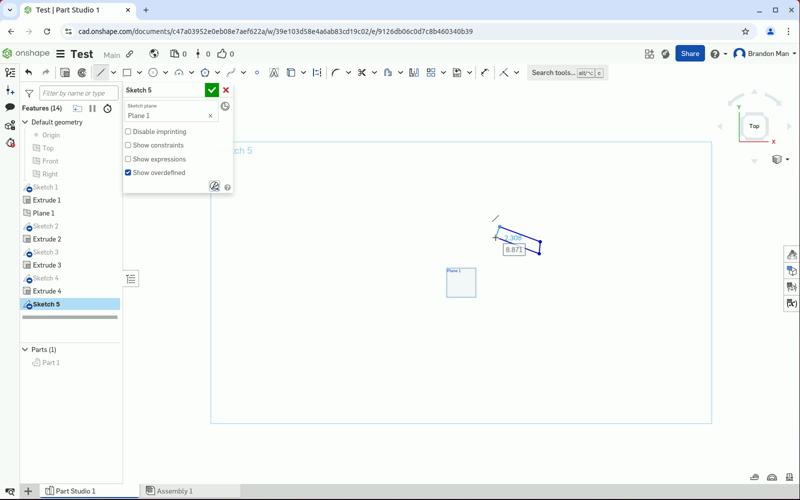
click(495, 237)
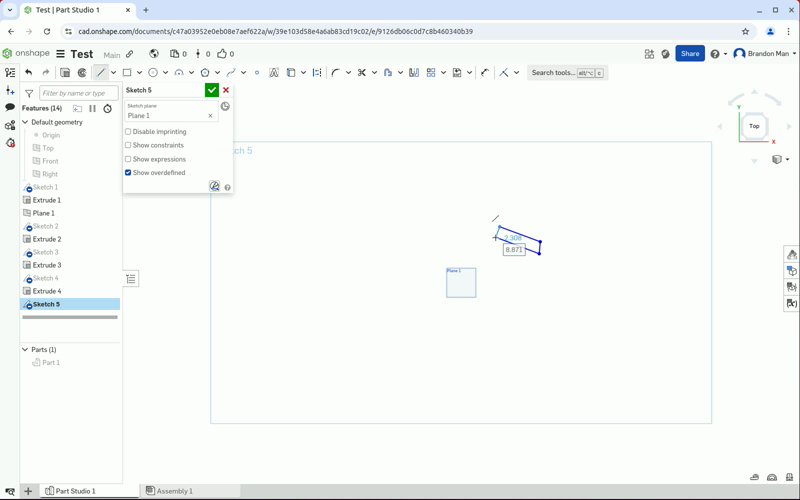
key(esc)
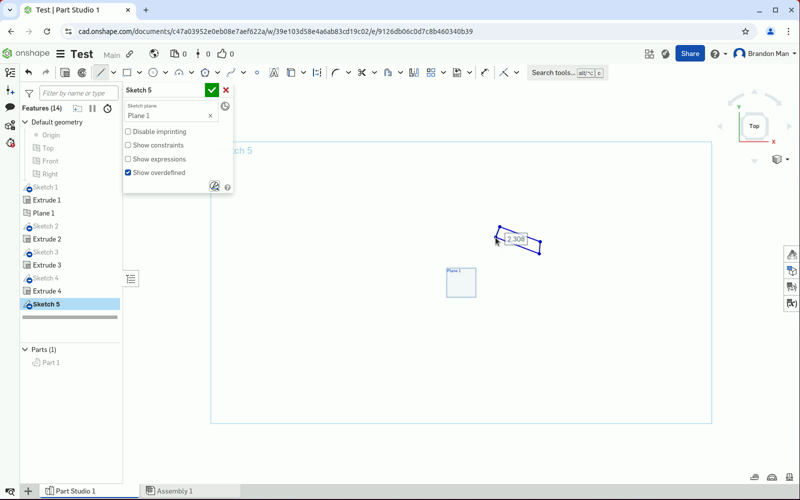
mouse_move(526, 239)
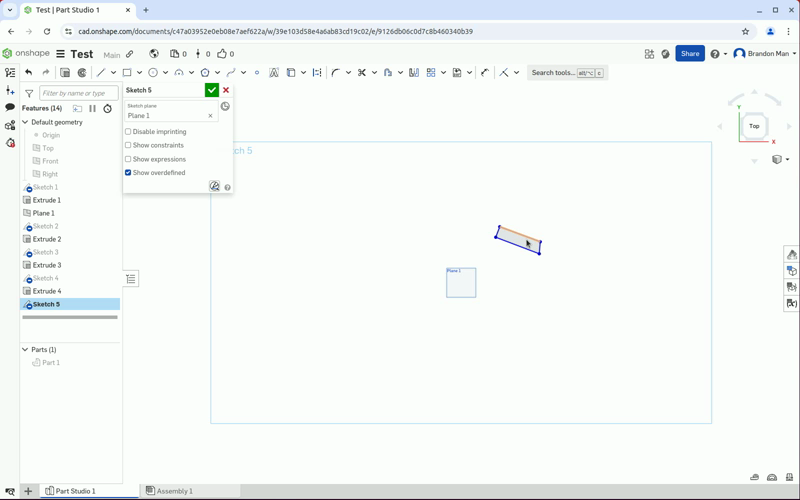
scroll(6)
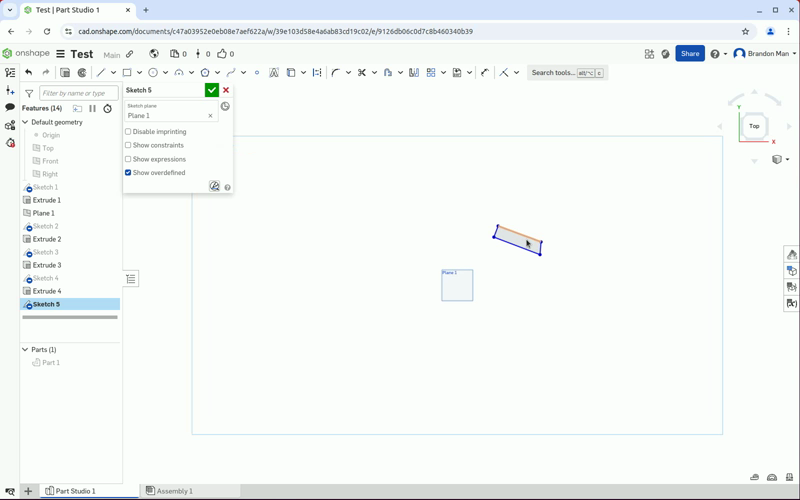
scroll(6)
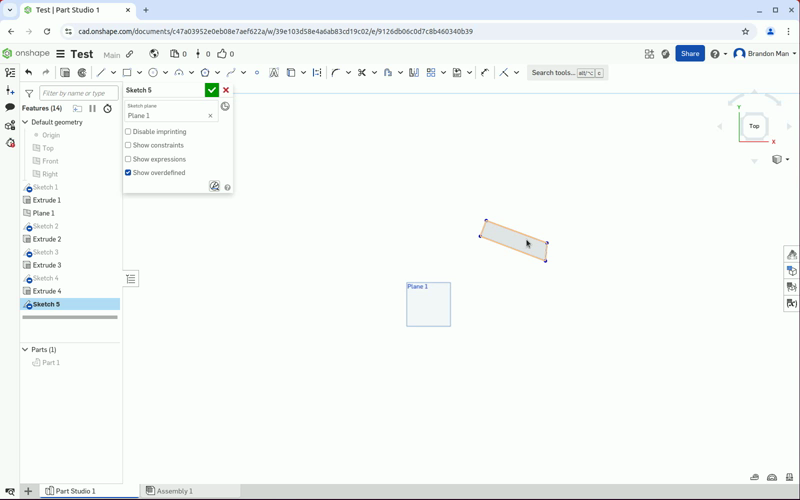
scroll(6)
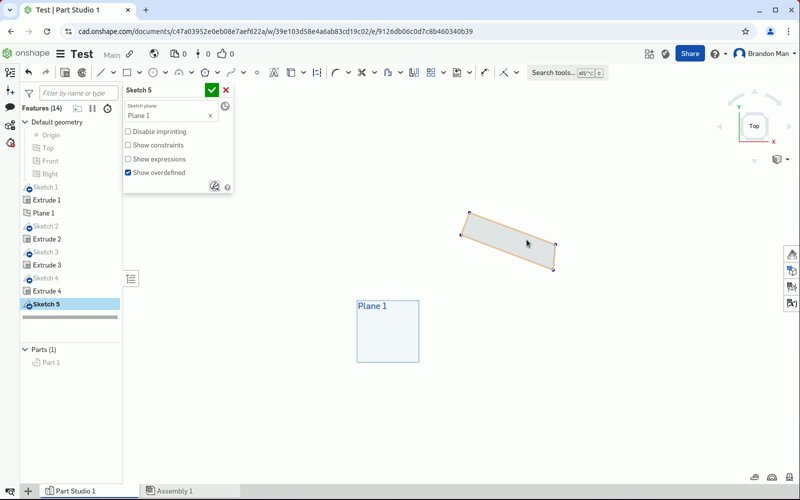
scroll(6)
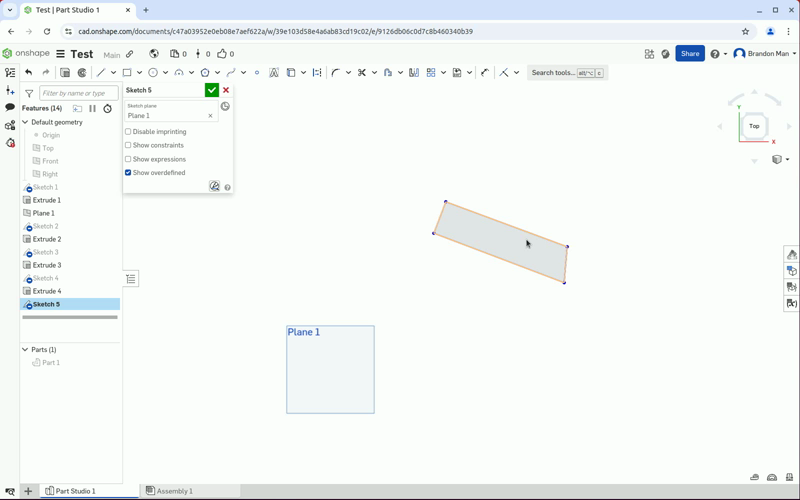
scroll(6)
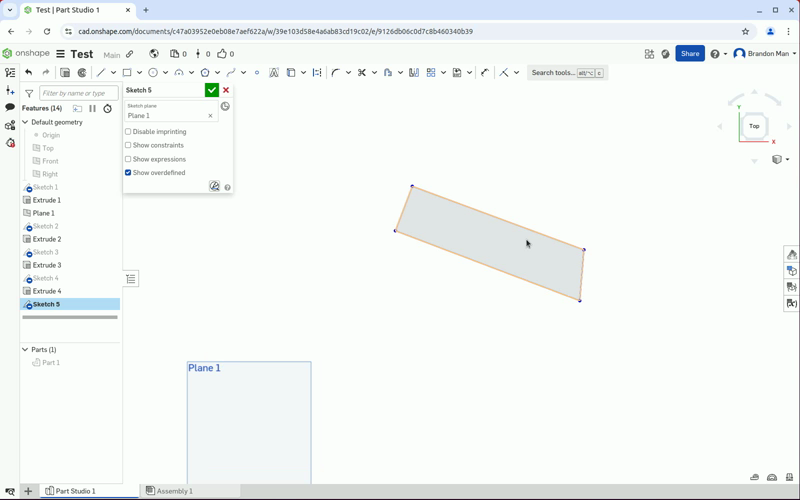
scroll(6)
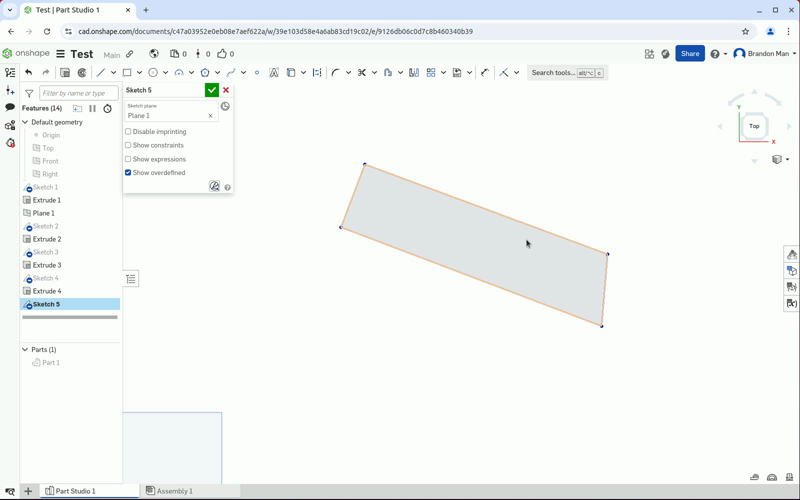
scroll(6)
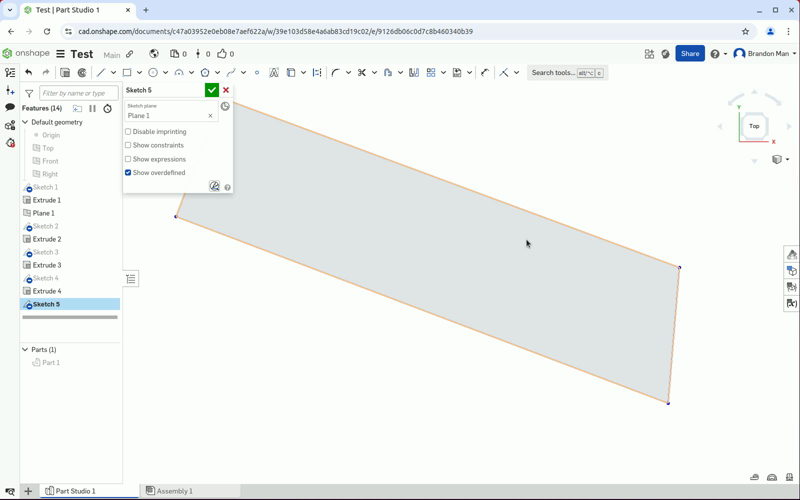
click(526, 239)
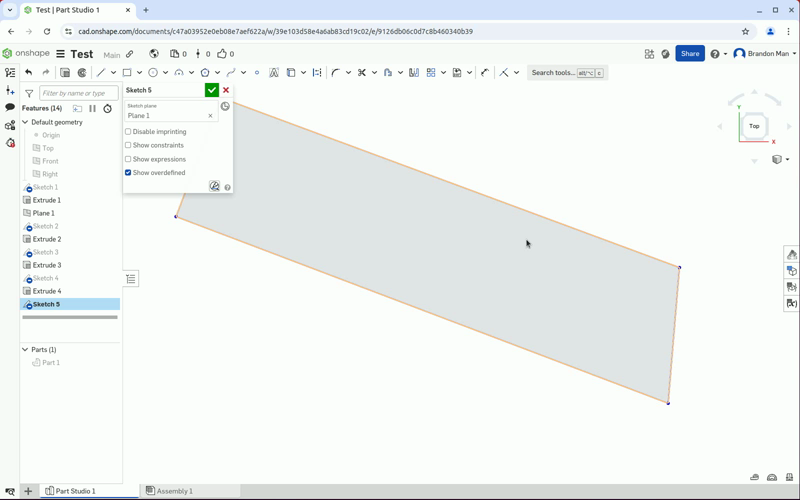
scroll(-6)
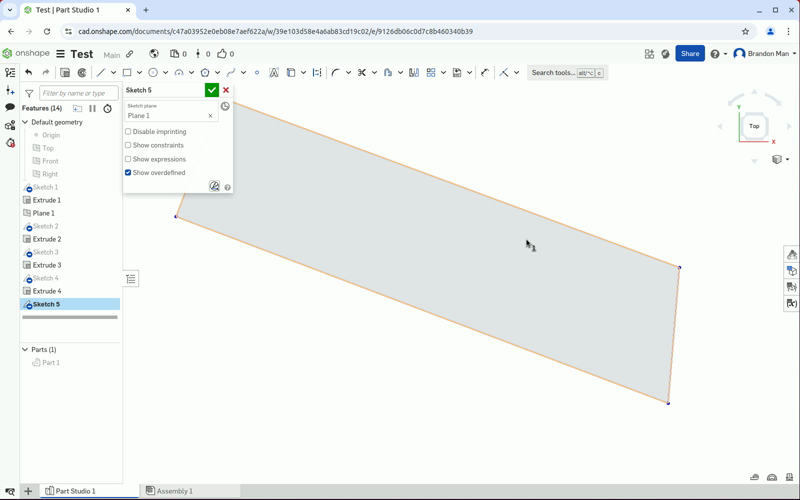
scroll(-6)
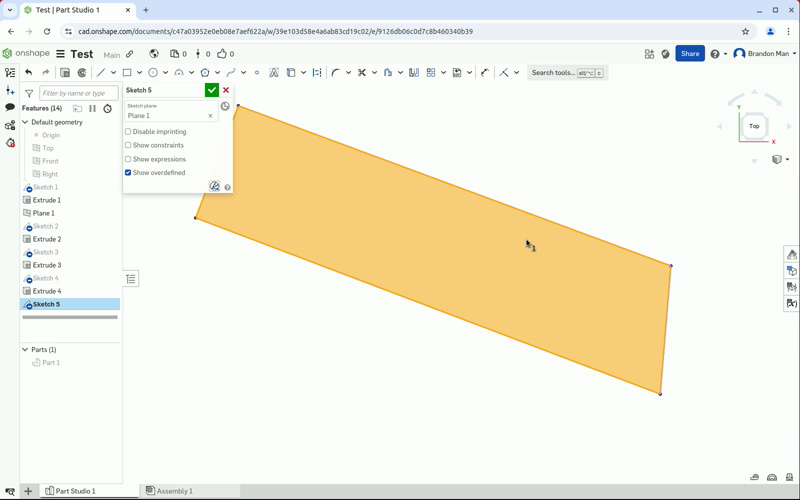
scroll(-6)
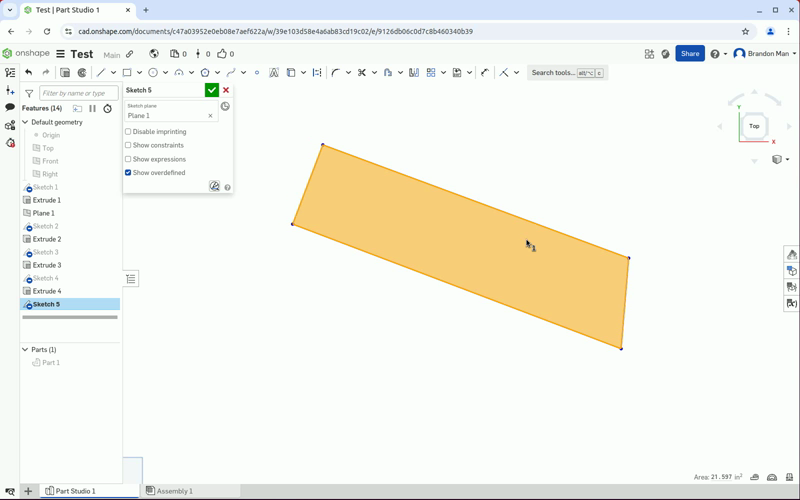
scroll(-6)
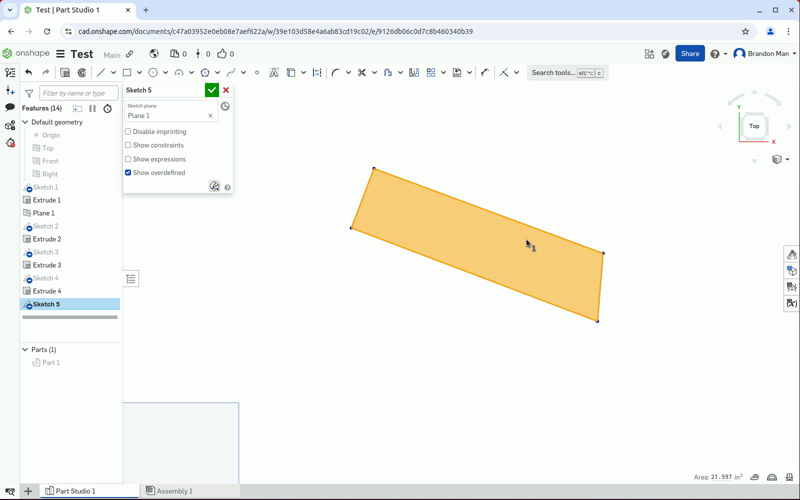
scroll(-6)
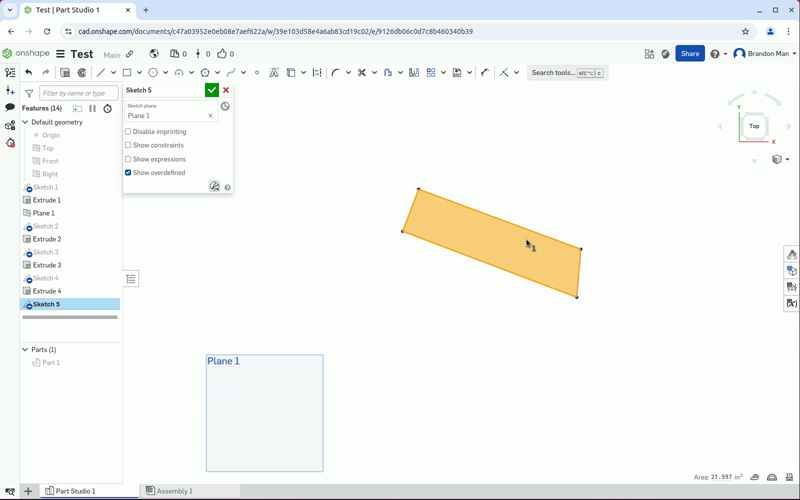
scroll(-6)
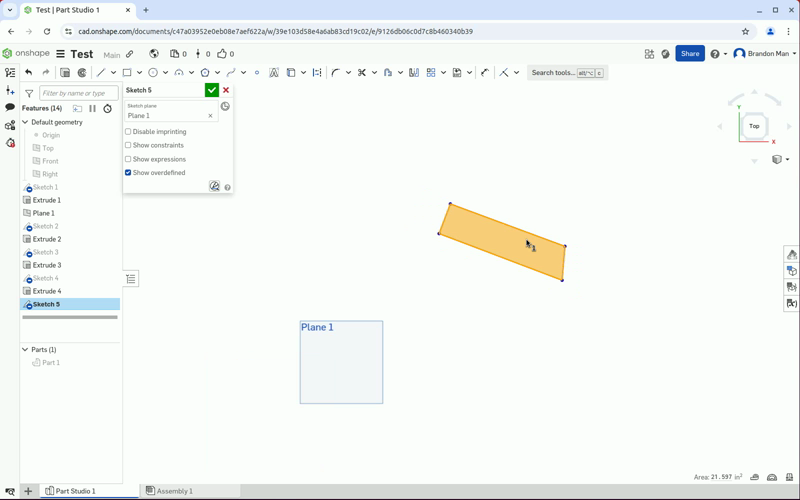
scroll(-6)
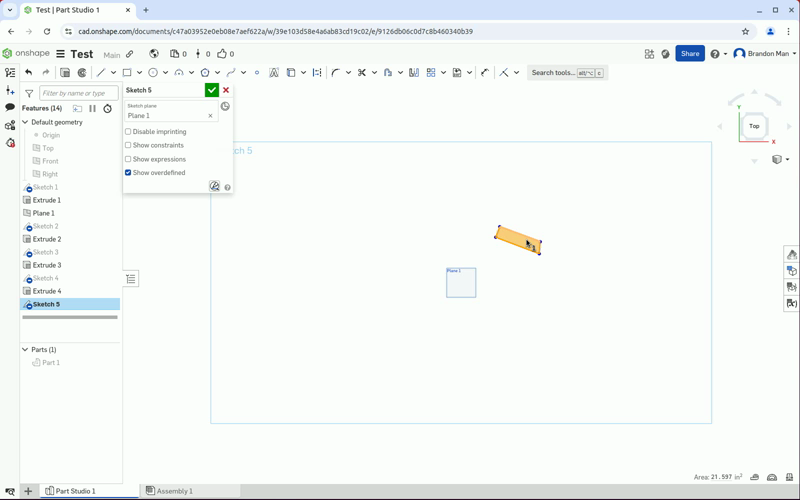
mouse_move(73, 352)
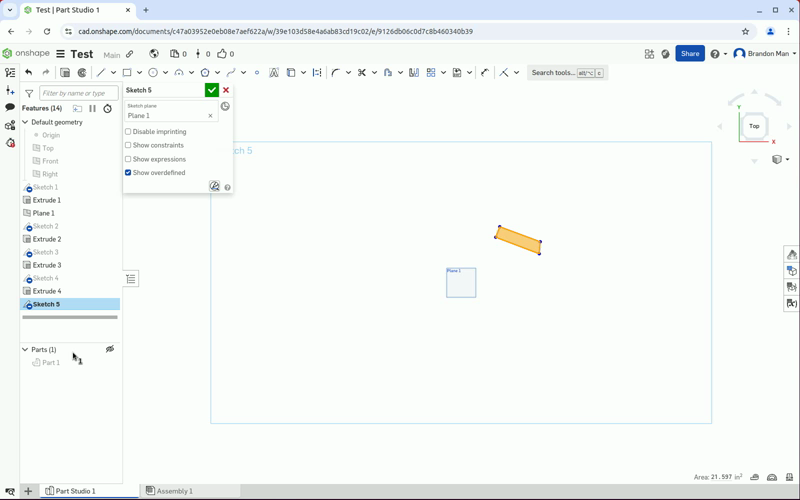
key(shift+y)
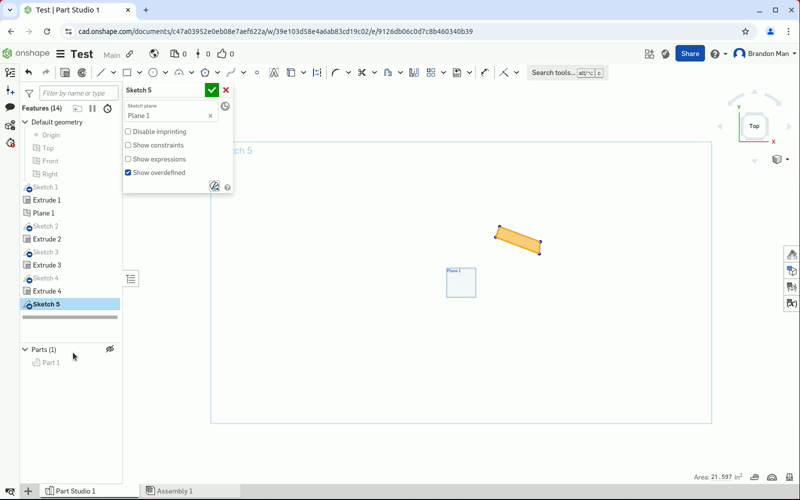
key(shift+e)
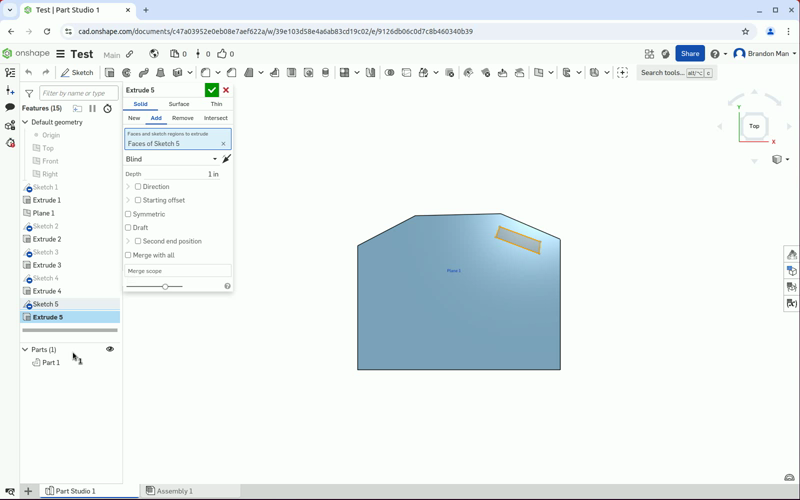
mouse_move(143, 106)
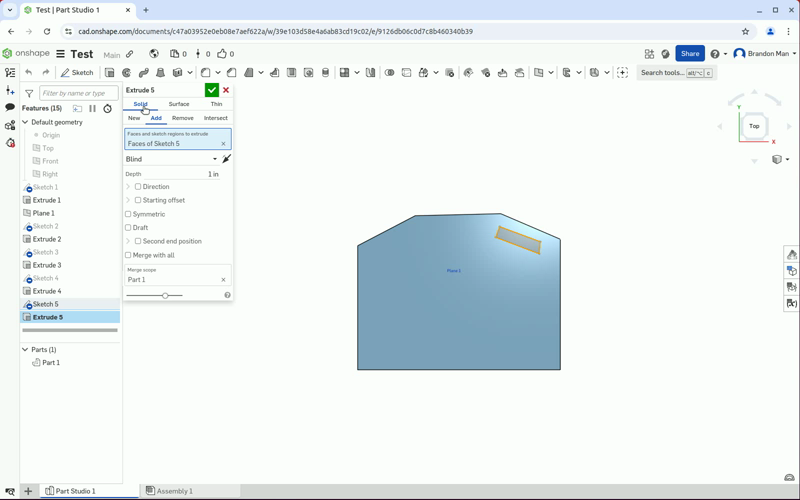
click(143, 106)
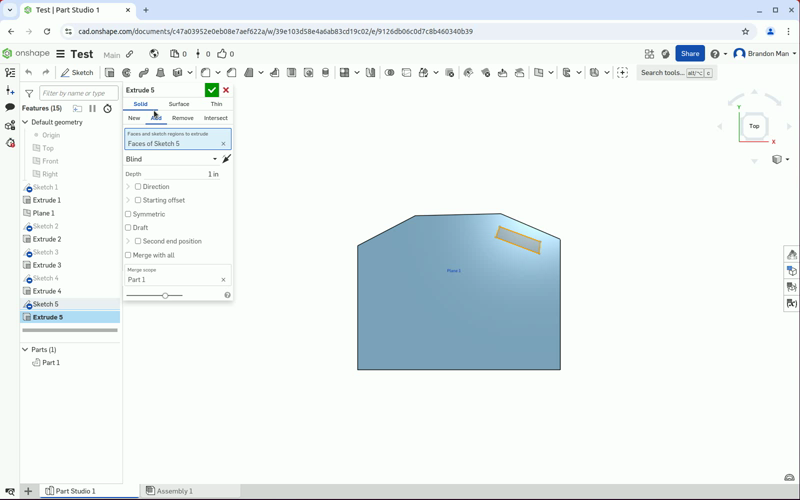
mouse_move(186, 120)
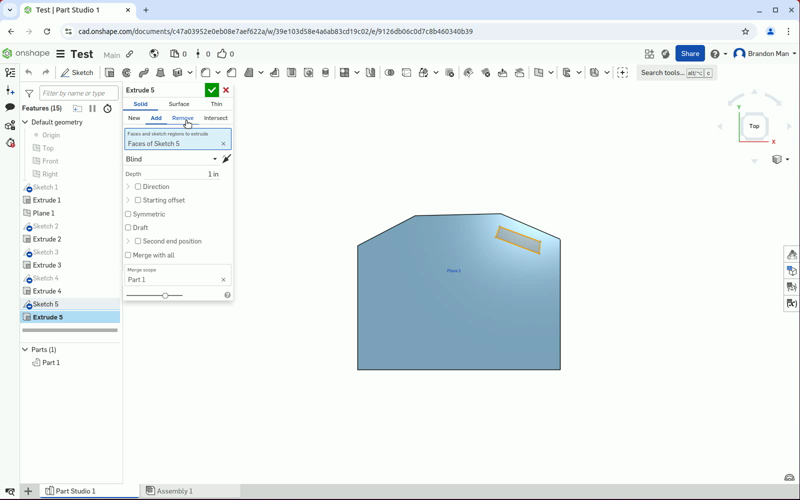
click(186, 120)
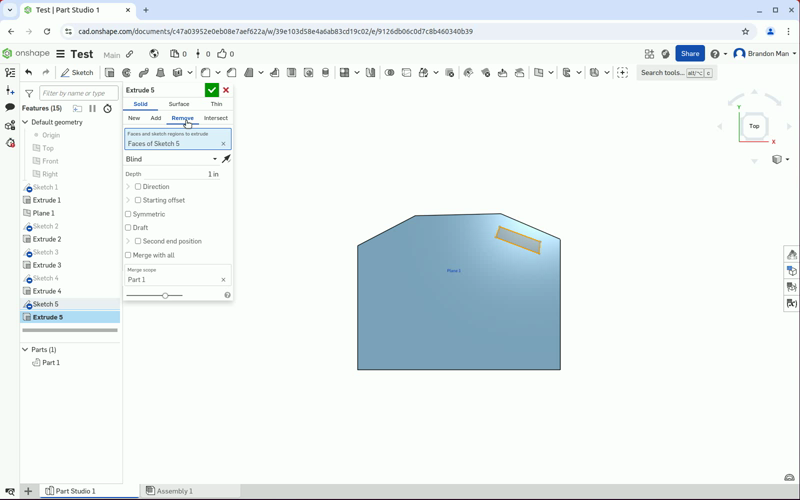
key(tab, 4)
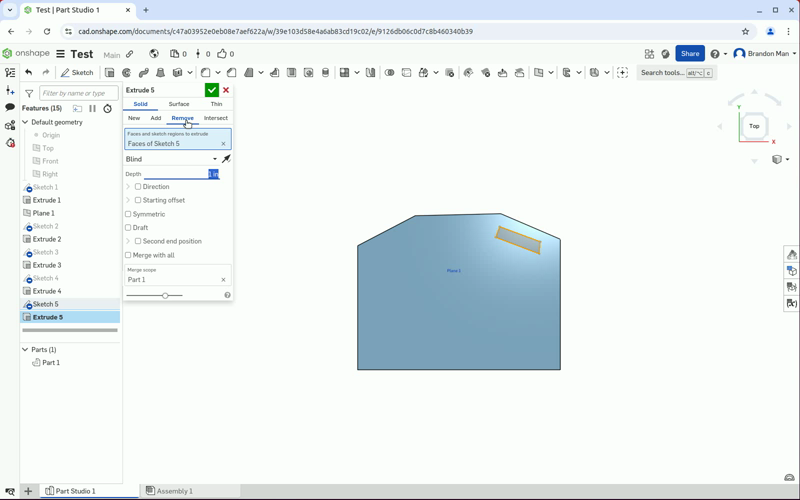
text(19.498)
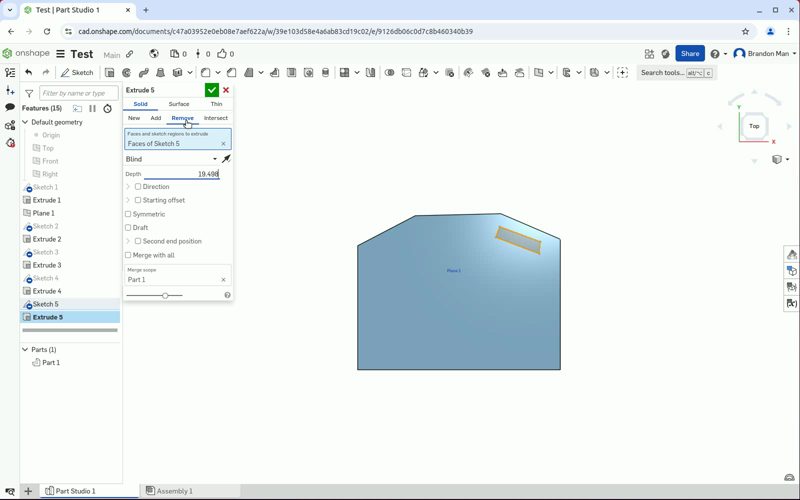
key(tab, 6)
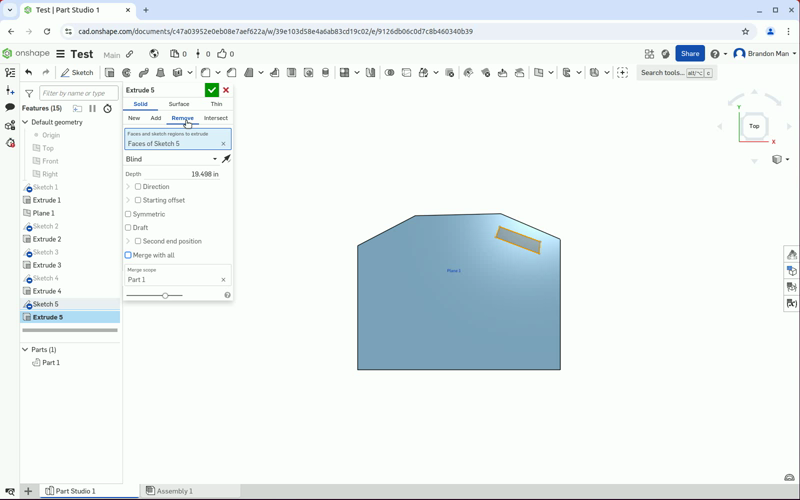
key(space)
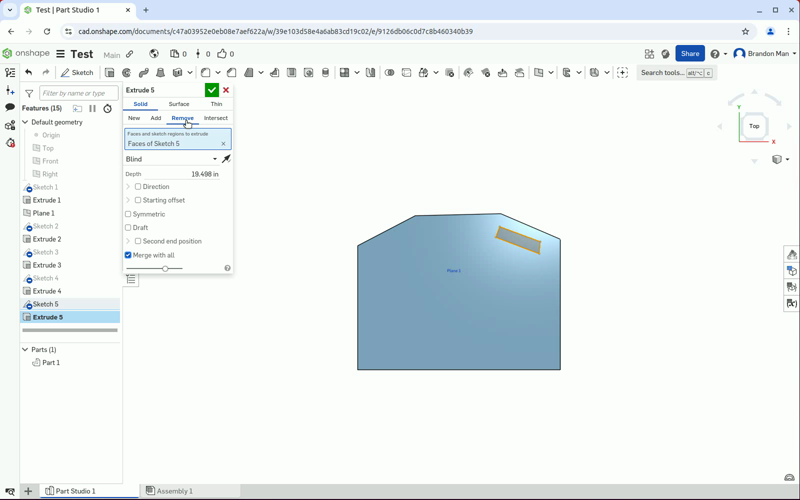
key(enter)
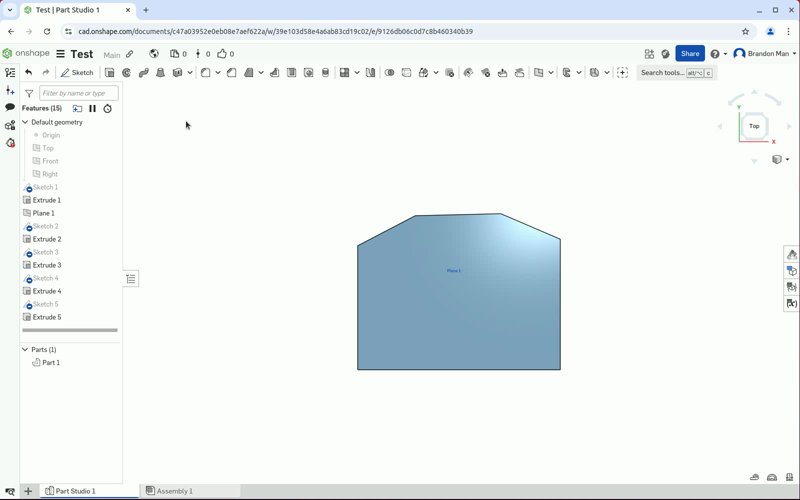
key(shift+h)
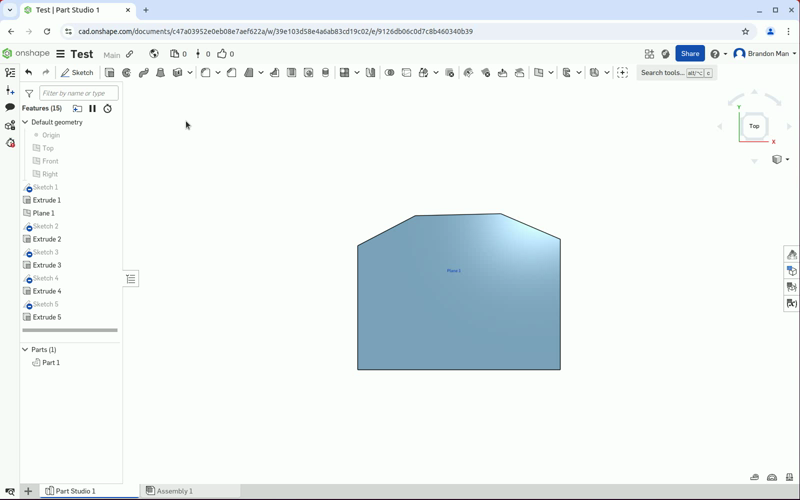
key(shift+h)
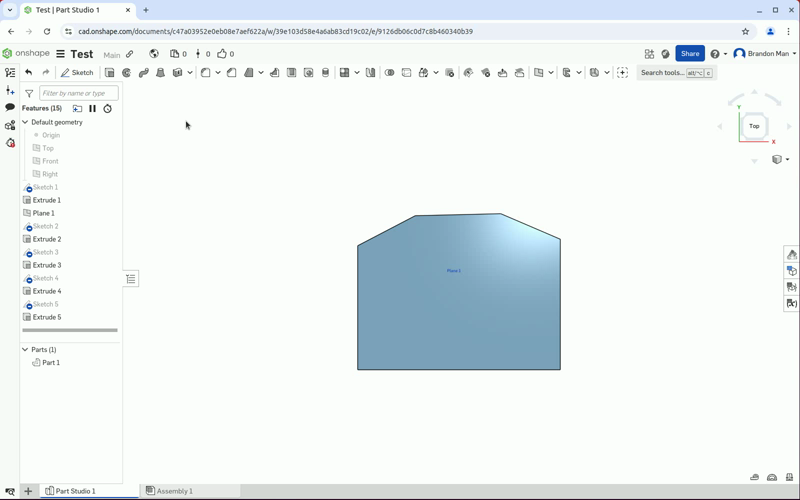
mouse_move(73, 189)
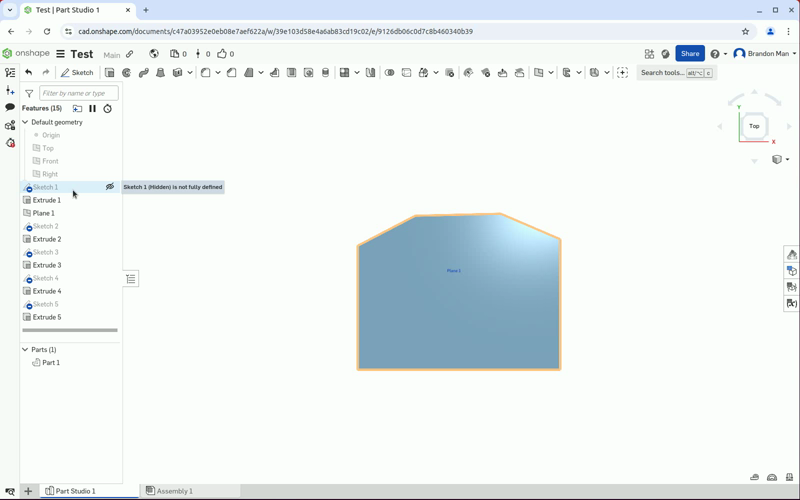
click(73, 189)
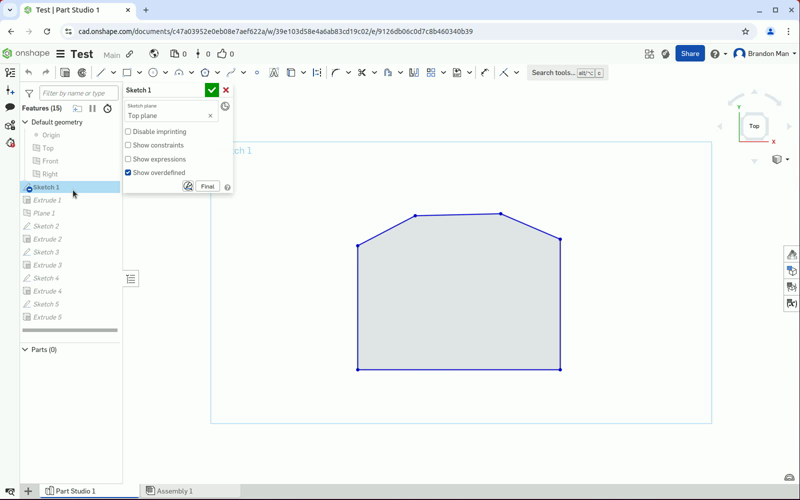
mouse_move(229, 92)
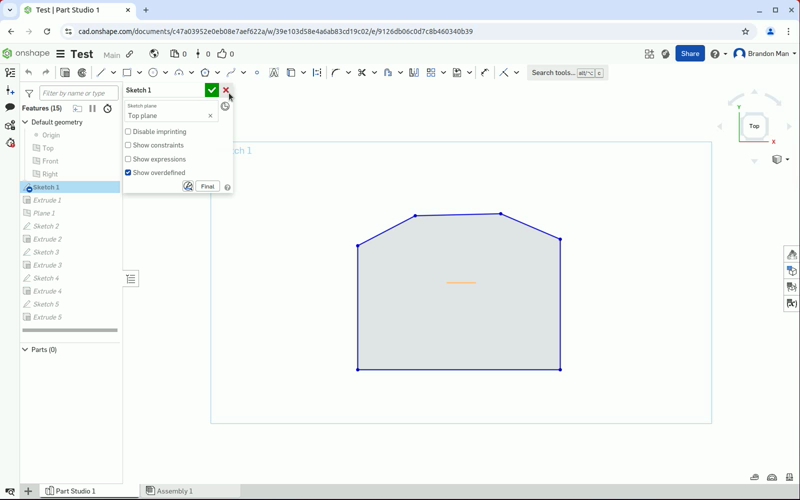
click(229, 92)
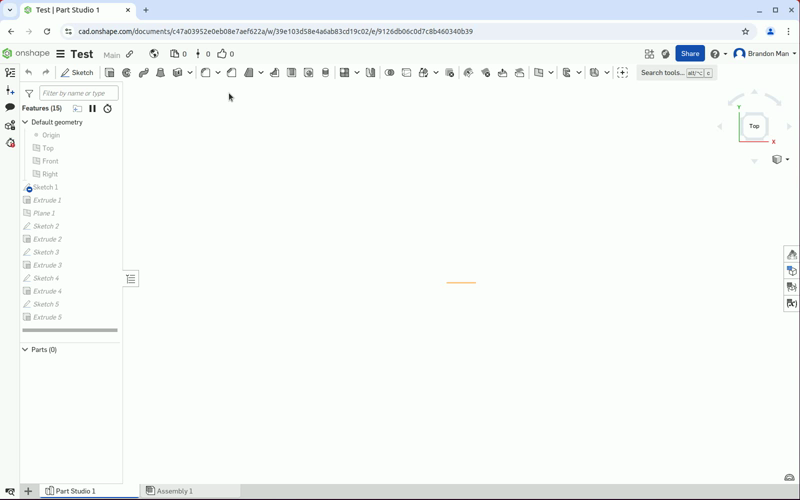
key(shift+s)
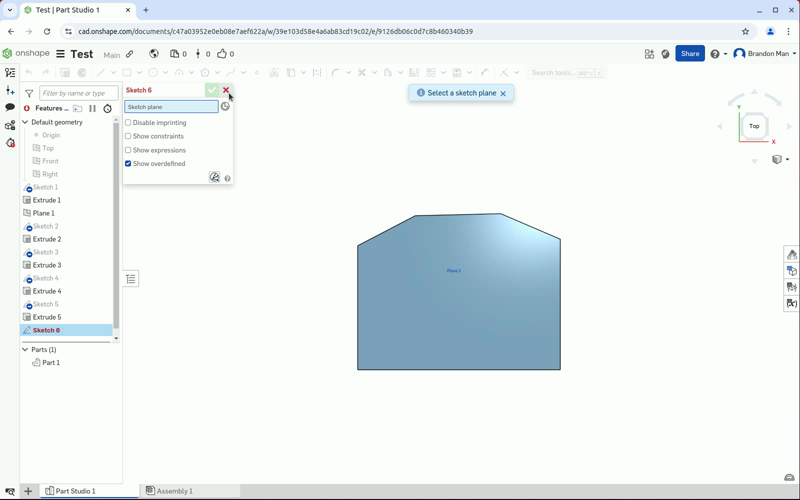
mouse_move(69, 215)
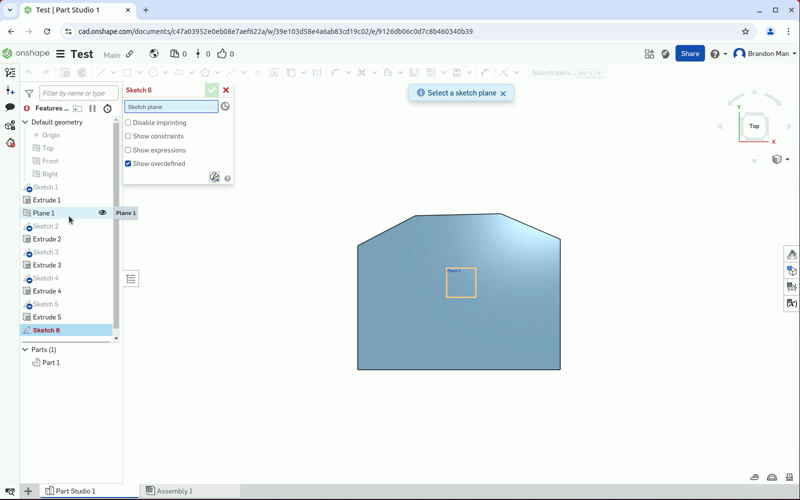
click(69, 215)
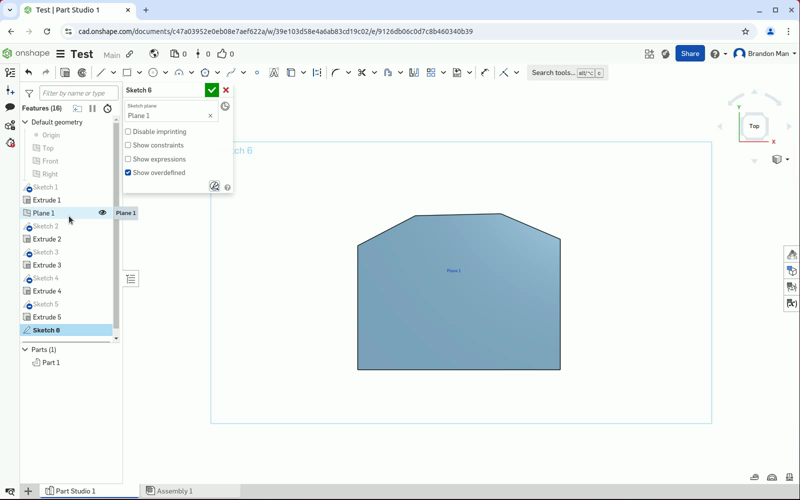
mouse_move(73, 352)
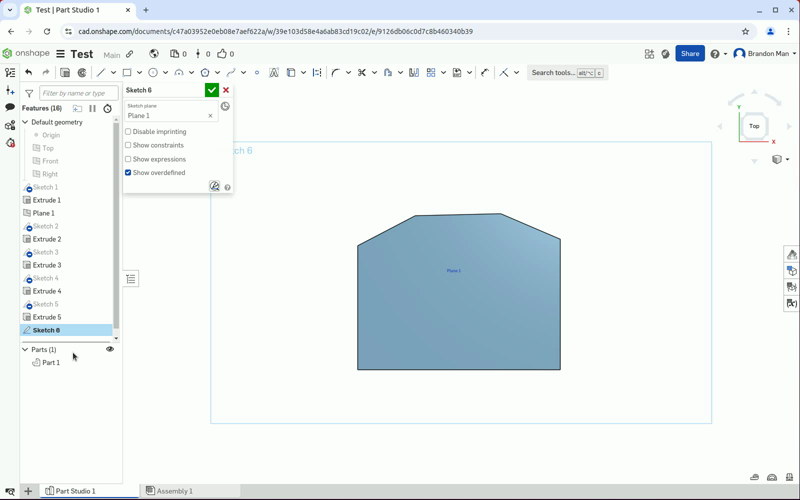
key(y)
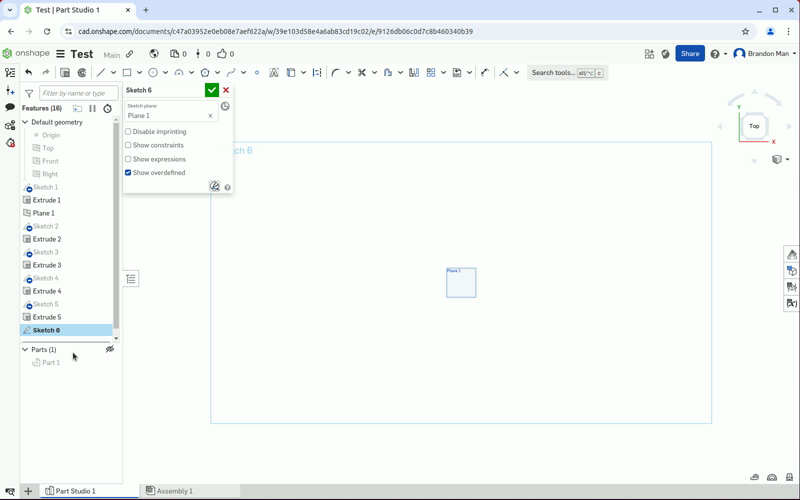
key(l)
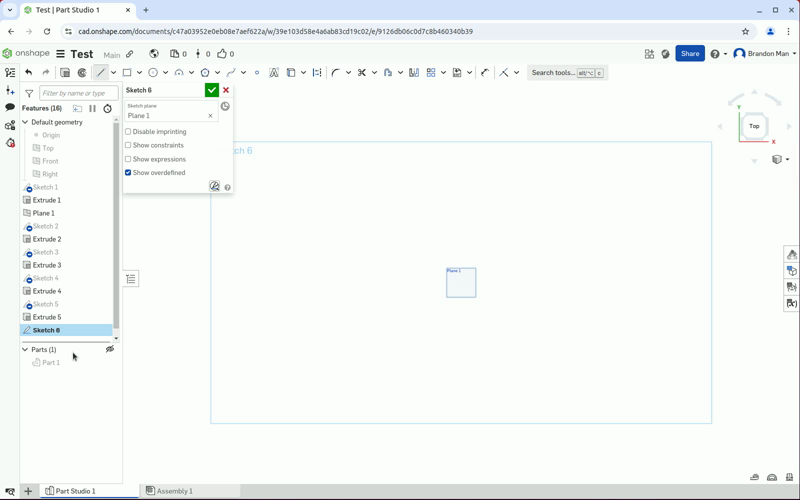
key_down(shift)
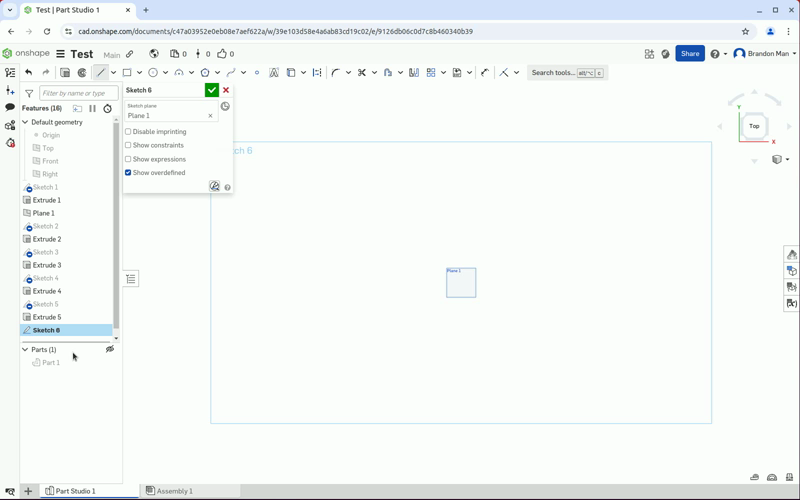
mouse_move(392, 237)
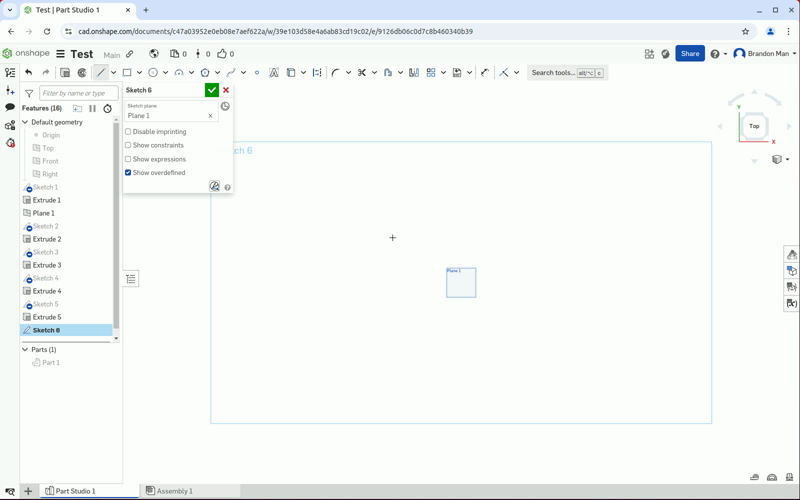
click(392, 237)
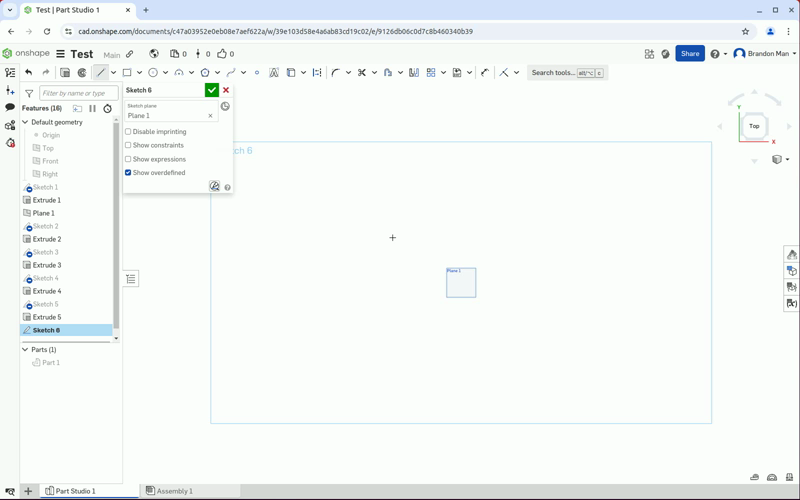
key_up(shift)
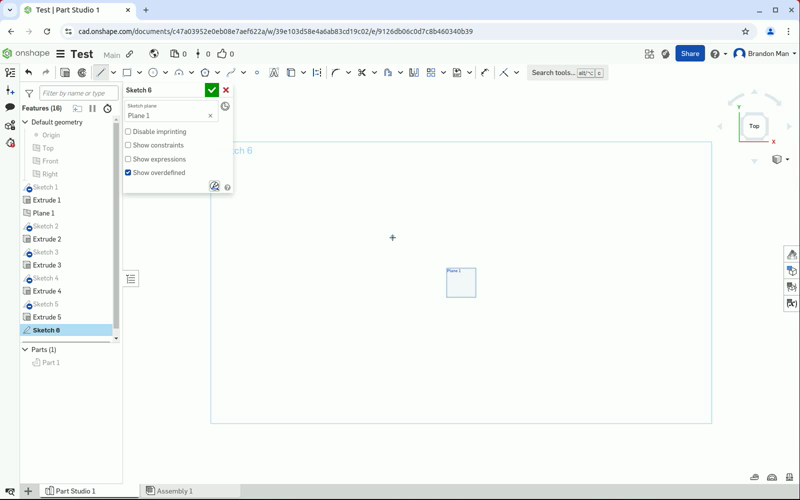
key_down(shift)
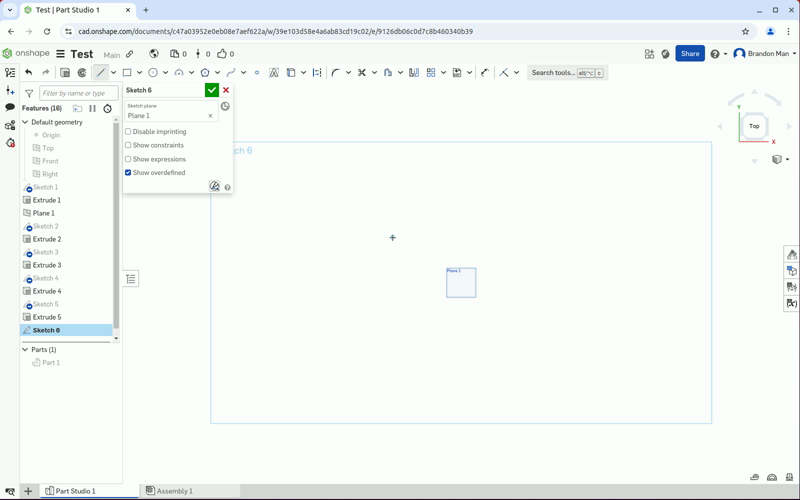
mouse_move(422, 237)
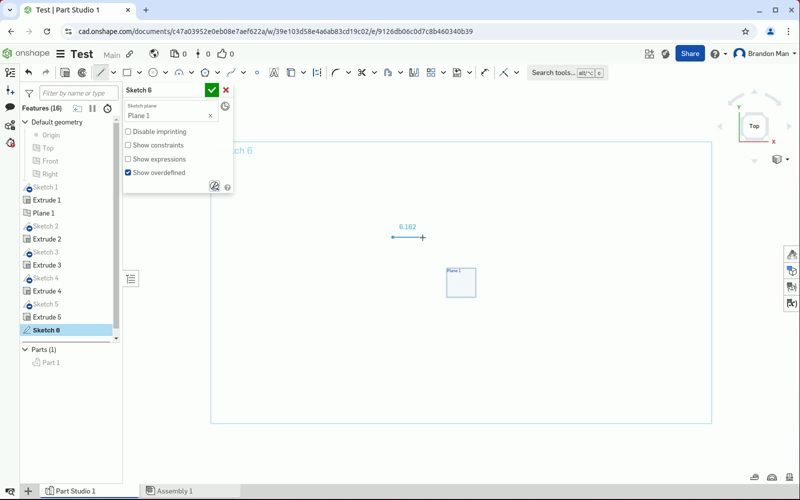
mouse_move(395, 249)
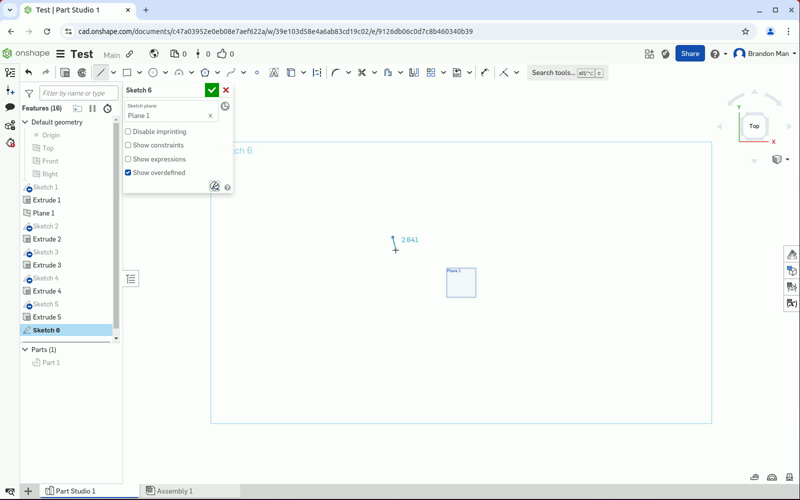
click(395, 249)
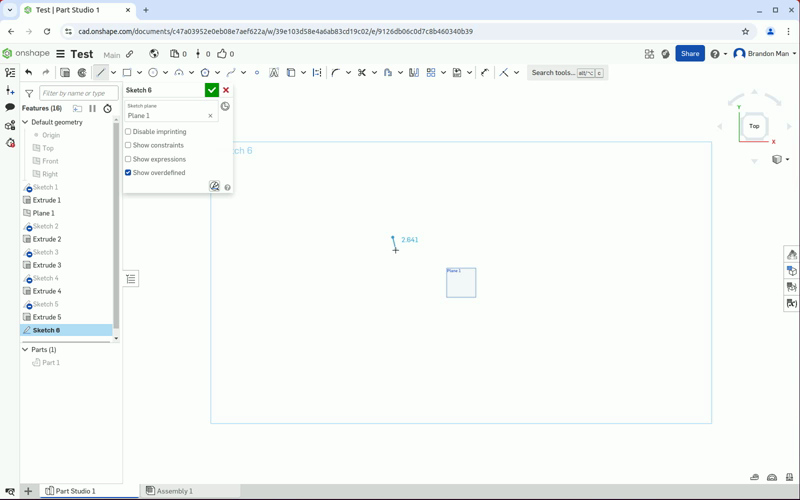
key_up(shift)
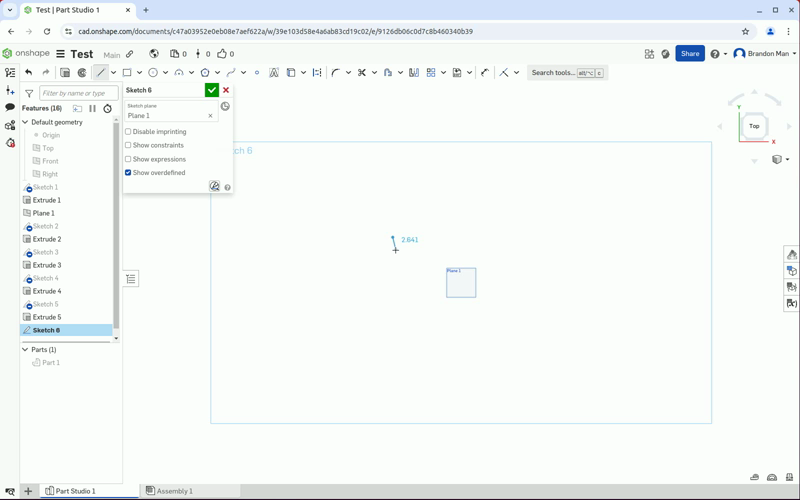
key_down(shift)
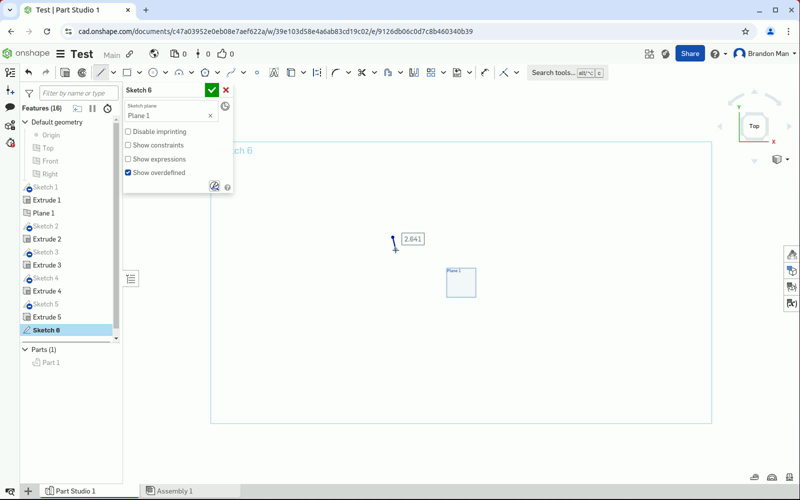
mouse_move(425, 249)
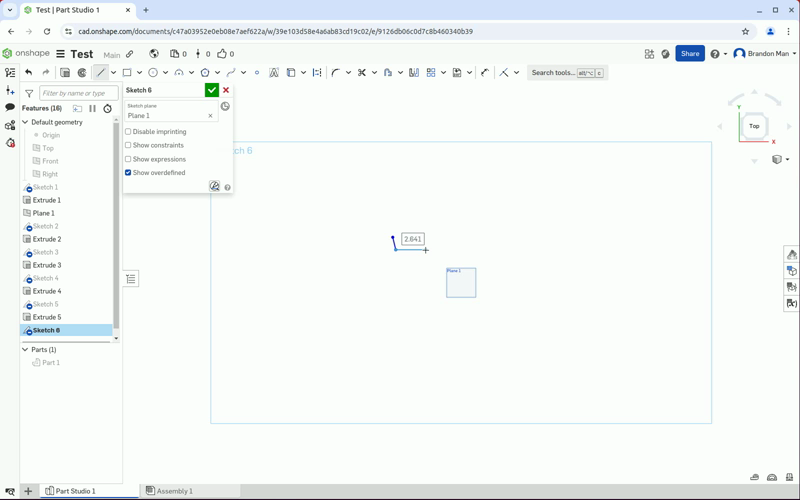
mouse_move(444, 239)
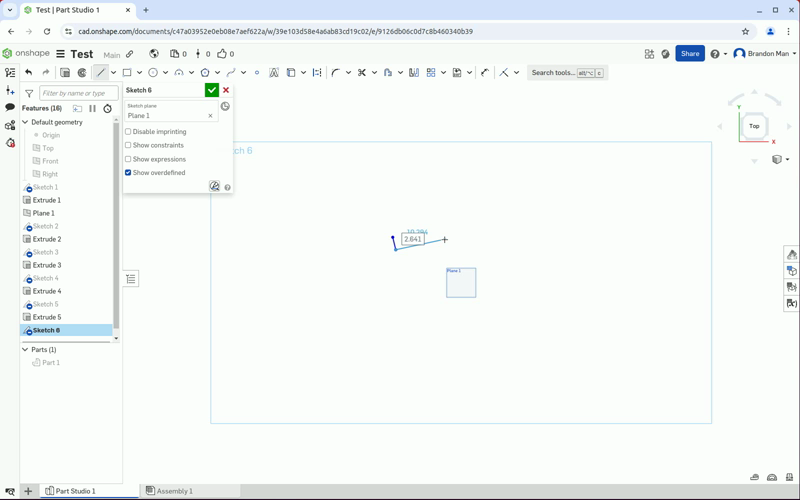
click(444, 239)
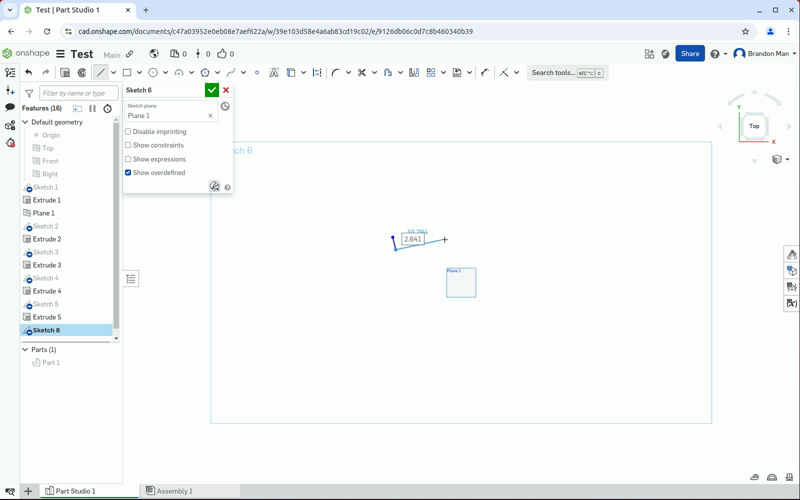
key_up(shift)
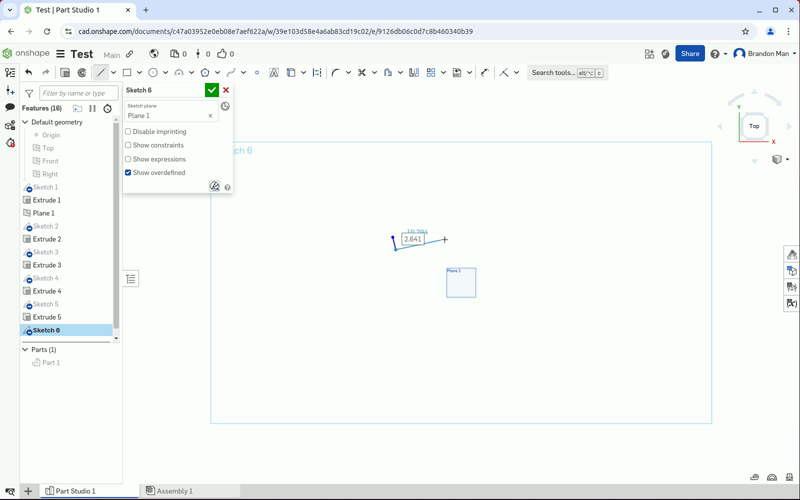
key_down(shift)
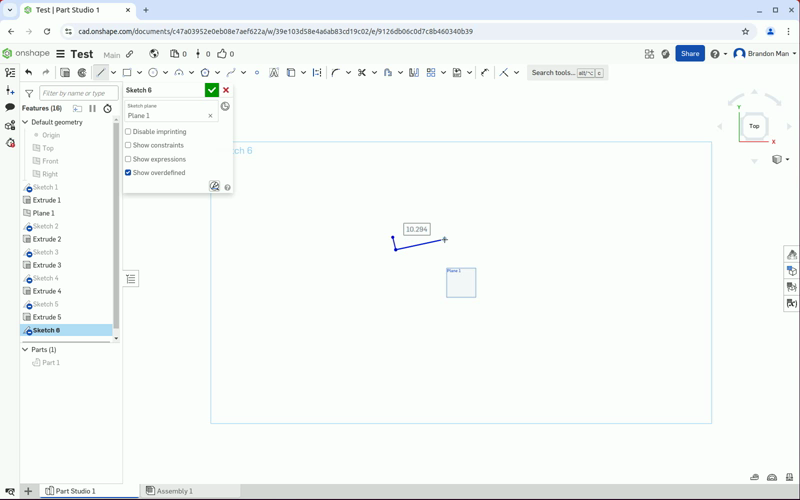
mouse_move(474, 239)
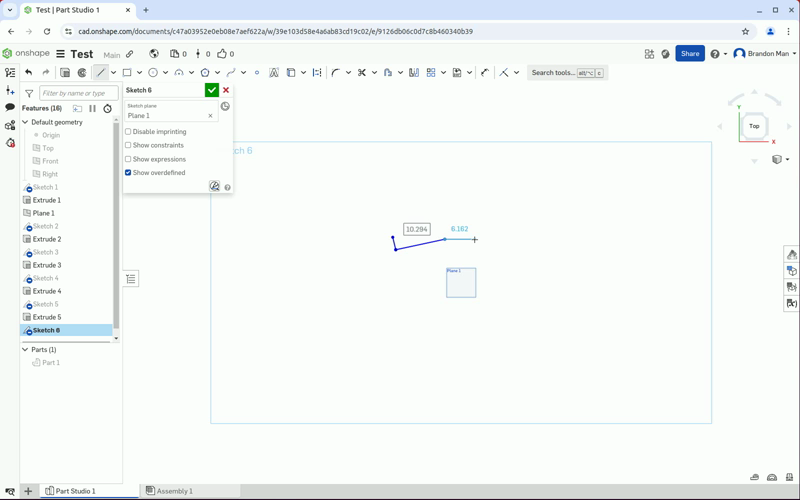
mouse_move(441, 226)
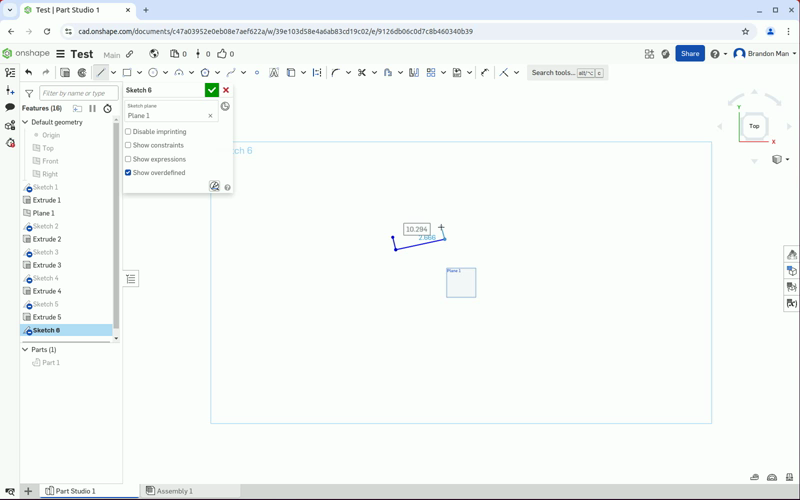
click(441, 226)
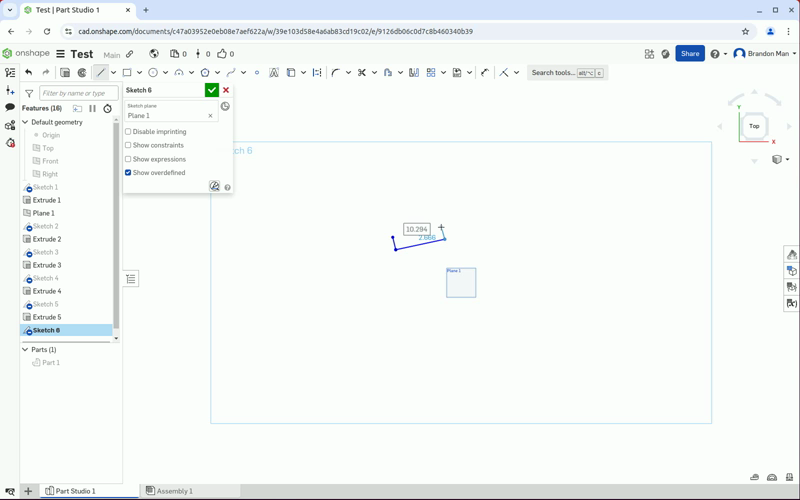
key_up(shift)
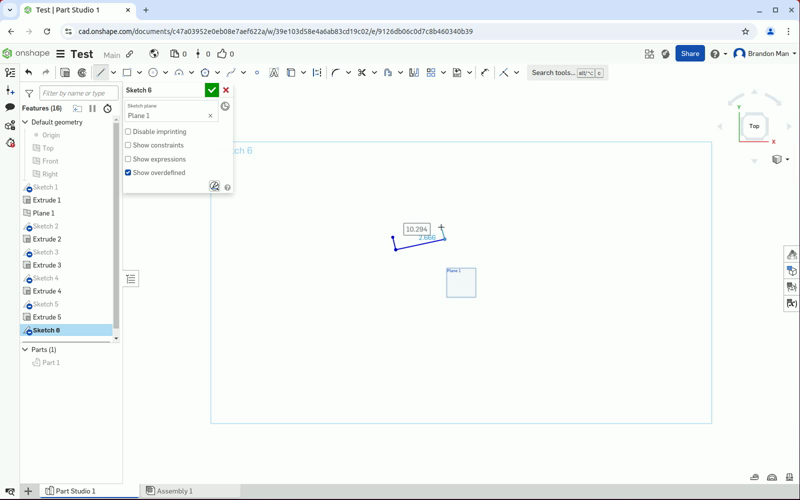
mouse_move(471, 226)
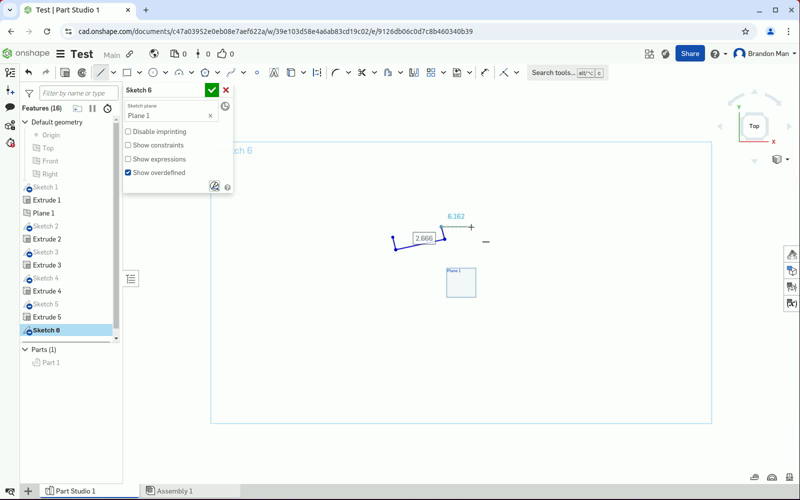
key_down(shift)
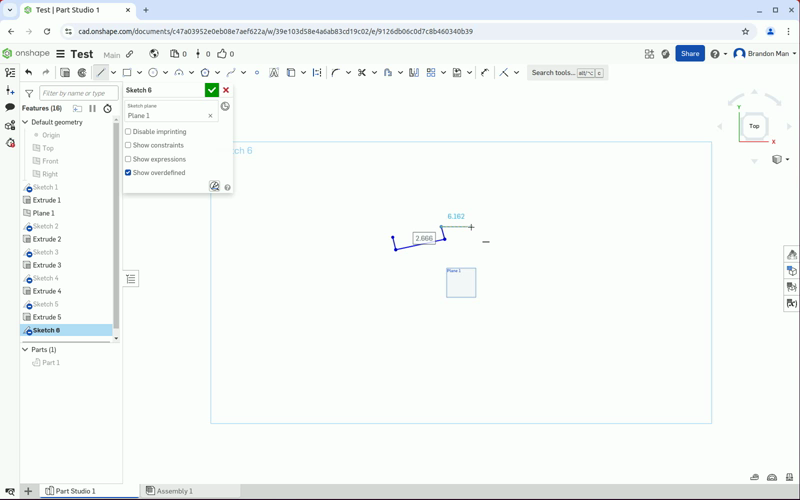
mouse_move(392, 237)
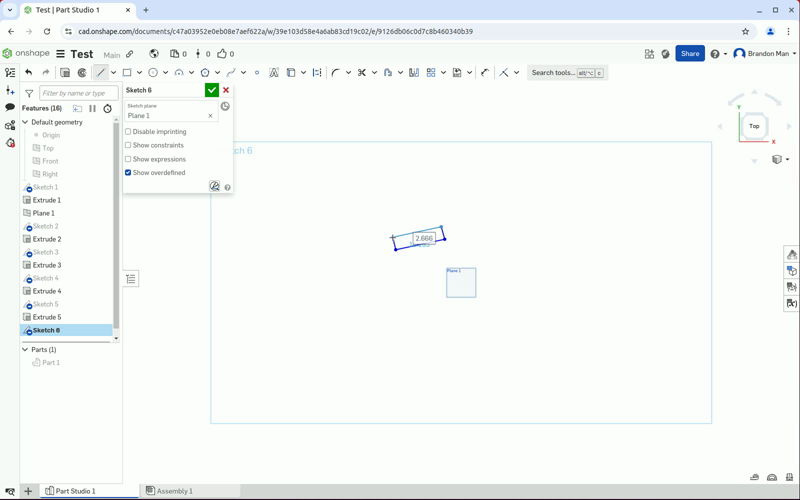
key_up(shift)
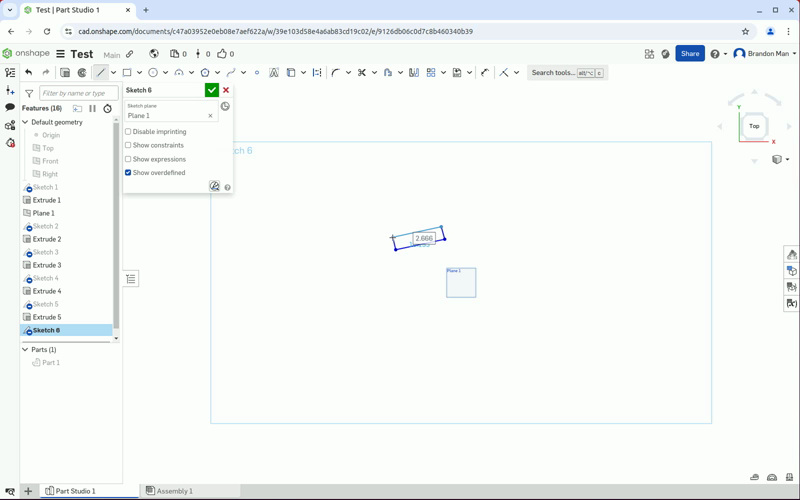
click(392, 237)
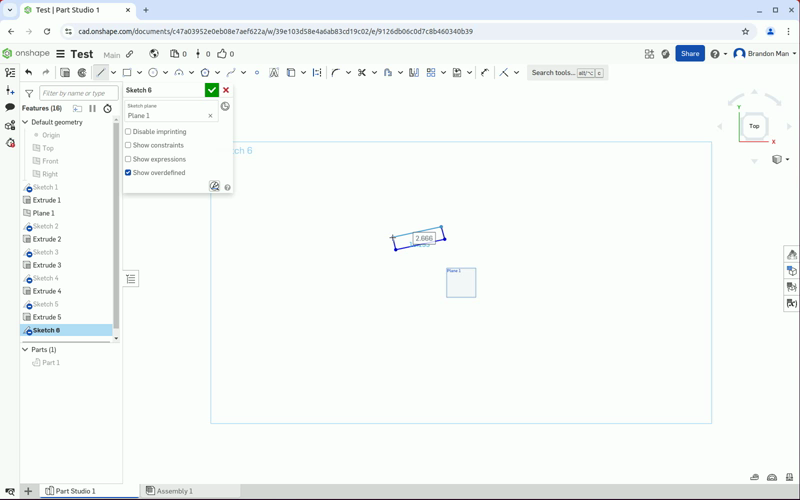
key(esc)
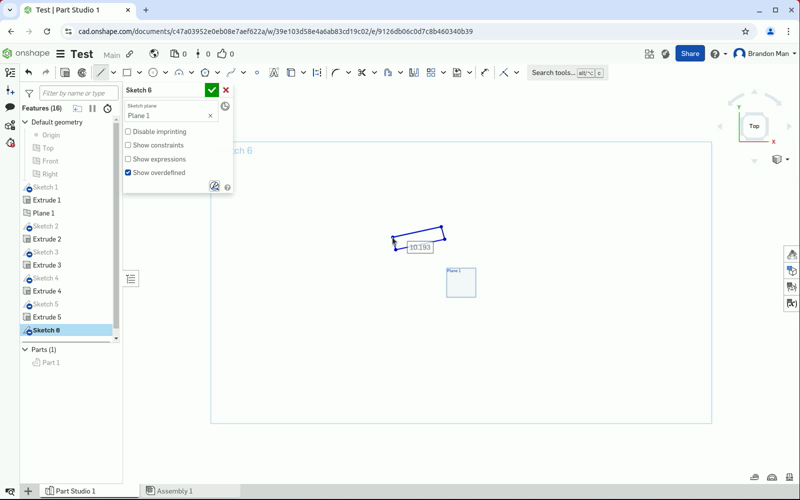
mouse_move(398, 246)
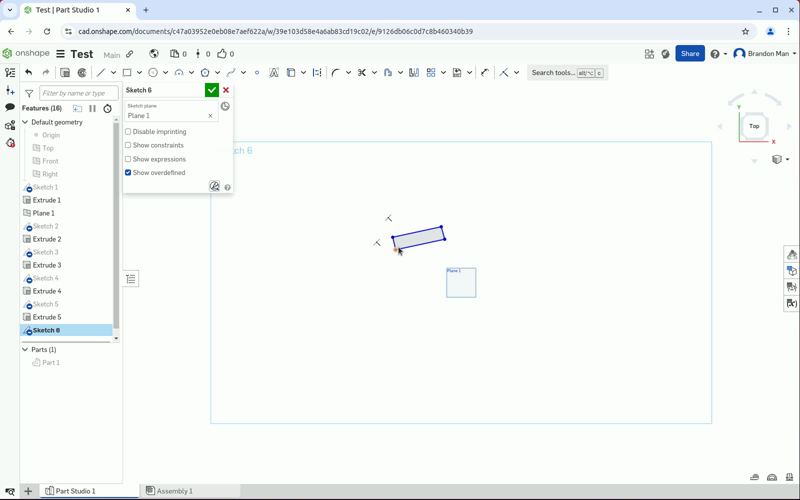
scroll(6)
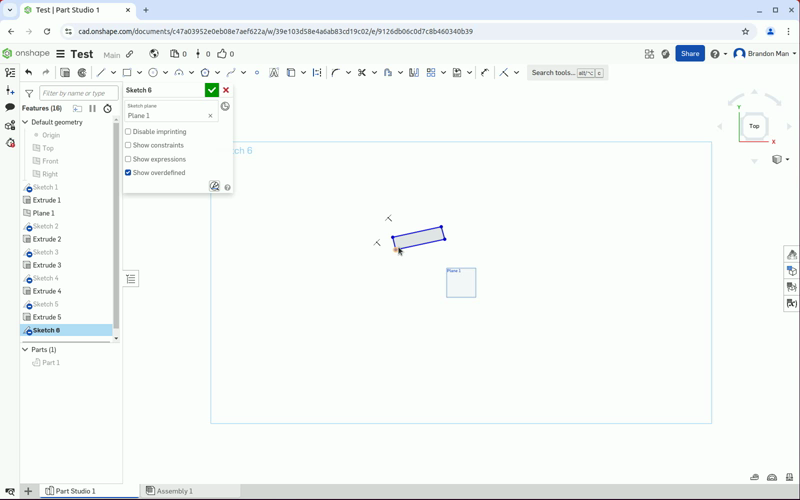
scroll(6)
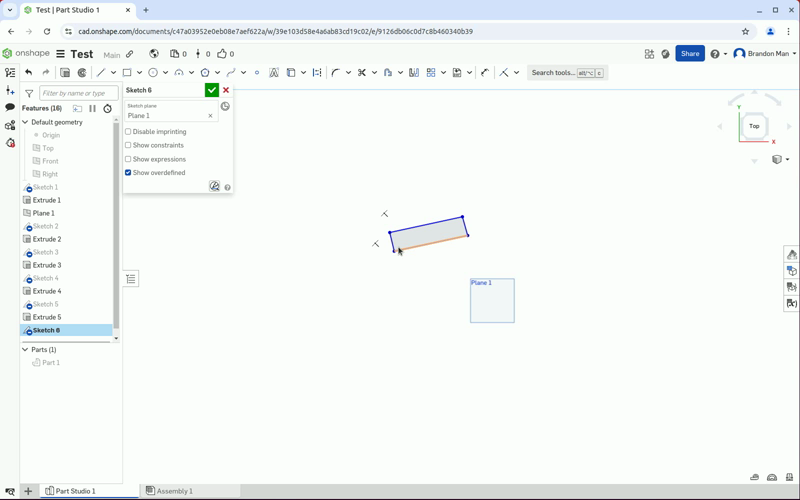
scroll(6)
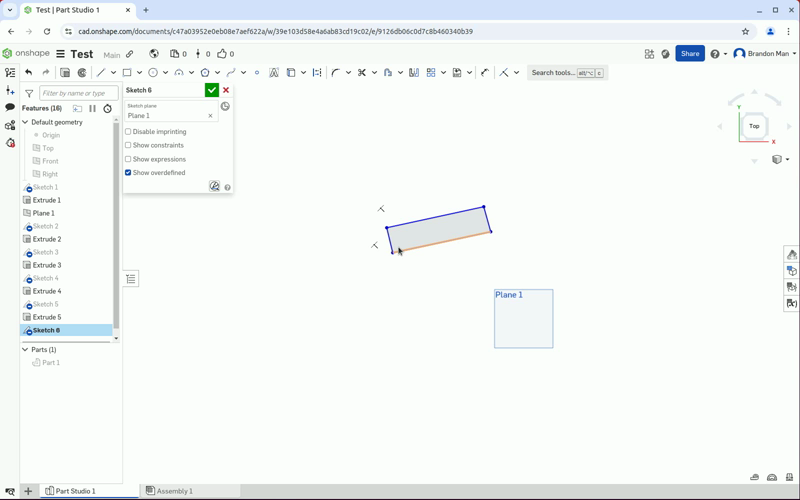
scroll(6)
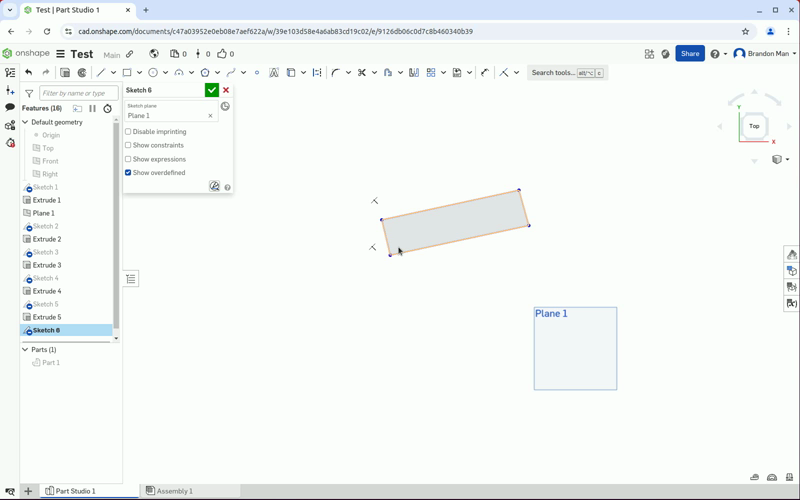
scroll(6)
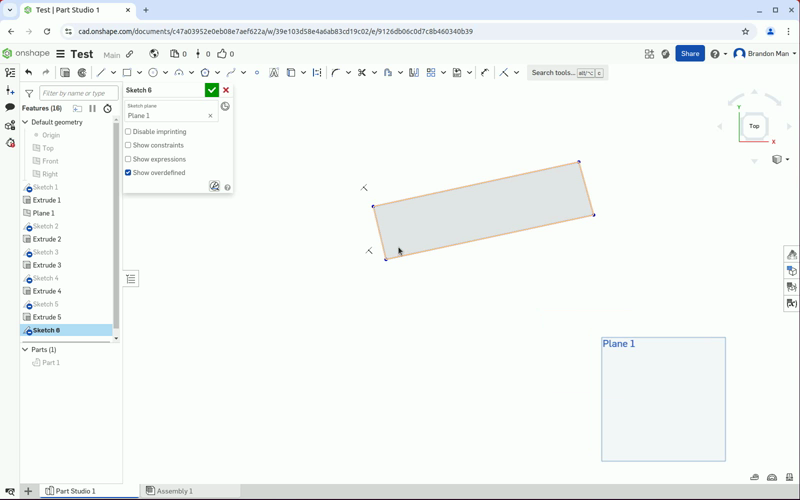
scroll(6)
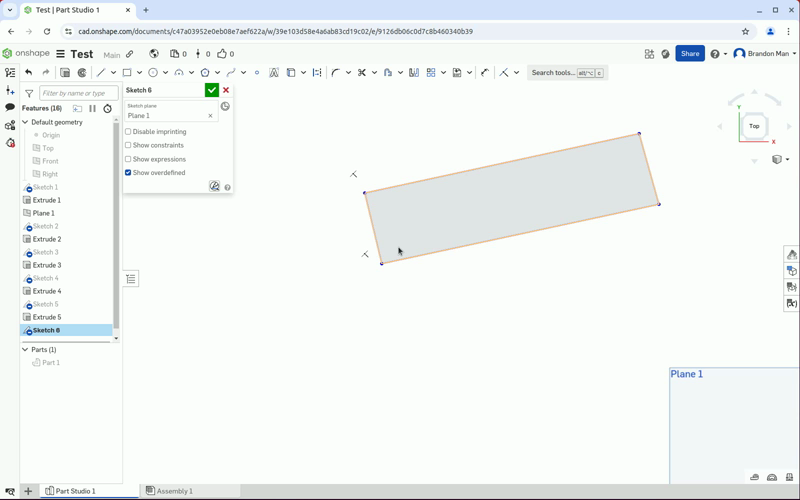
scroll(6)
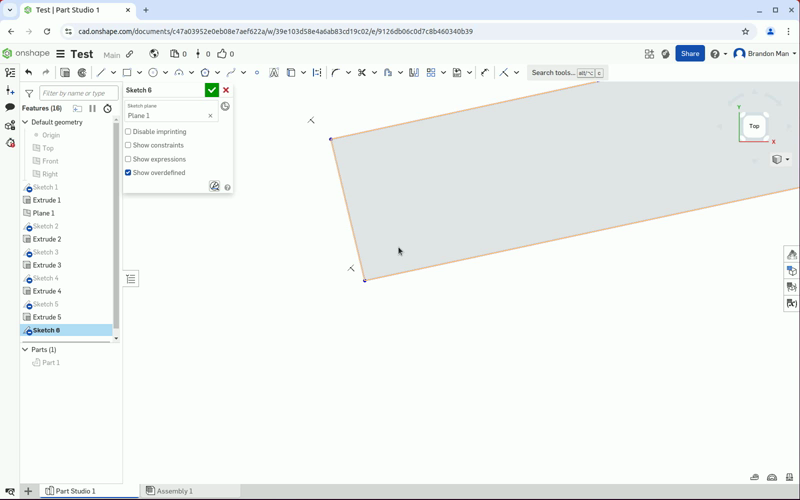
click(398, 246)
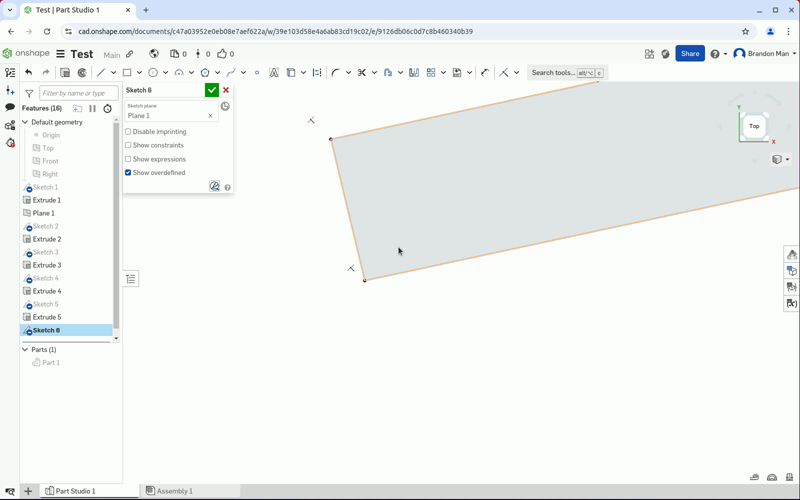
scroll(-6)
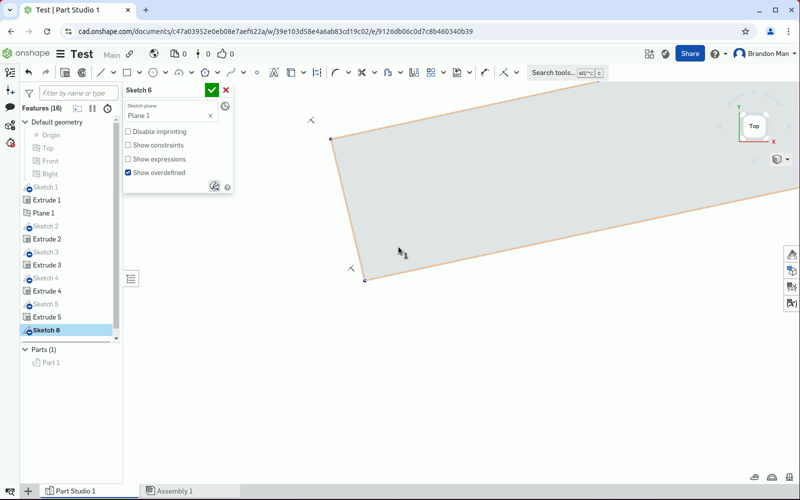
scroll(-6)
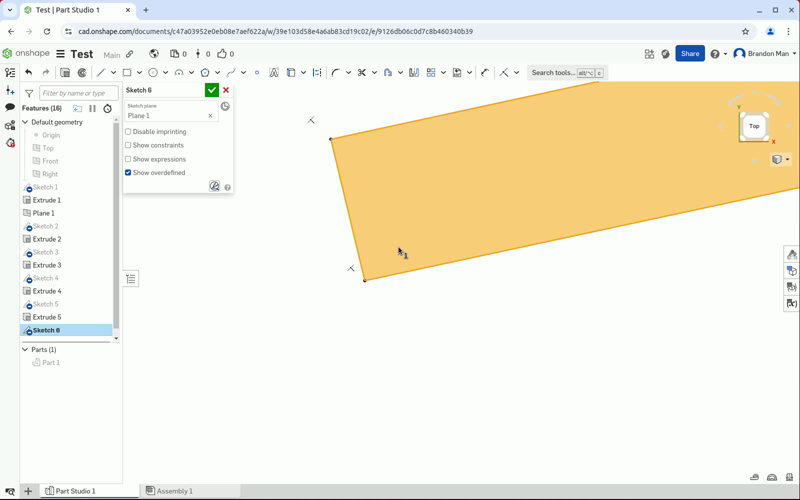
scroll(-6)
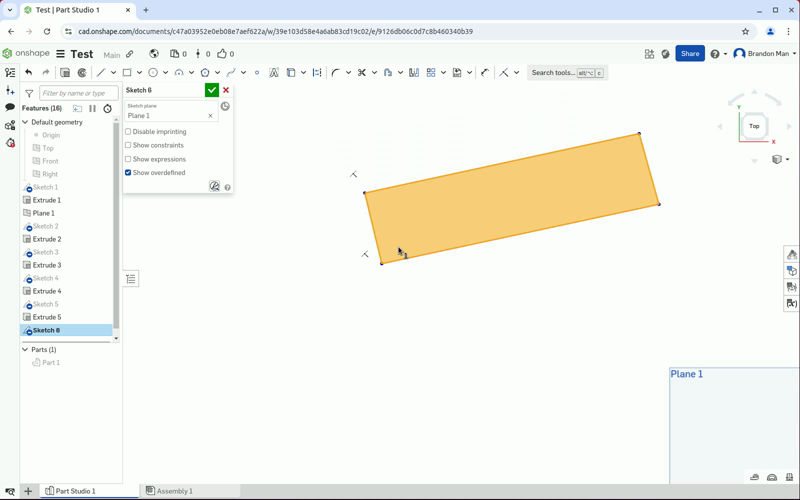
scroll(-6)
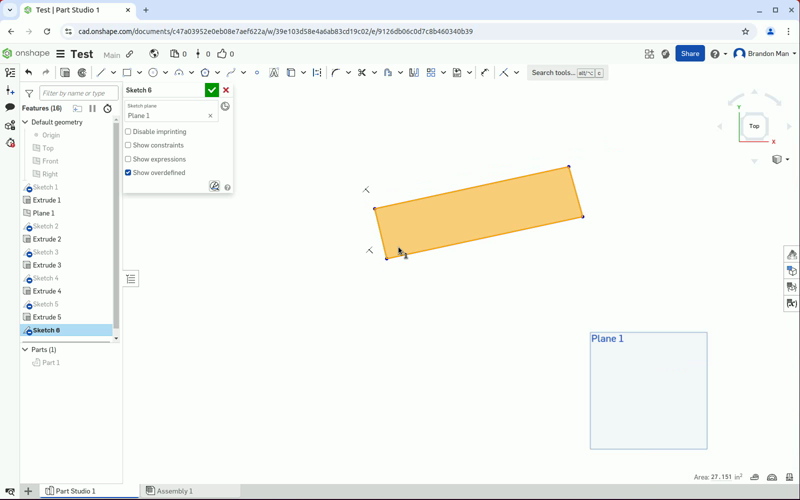
scroll(-6)
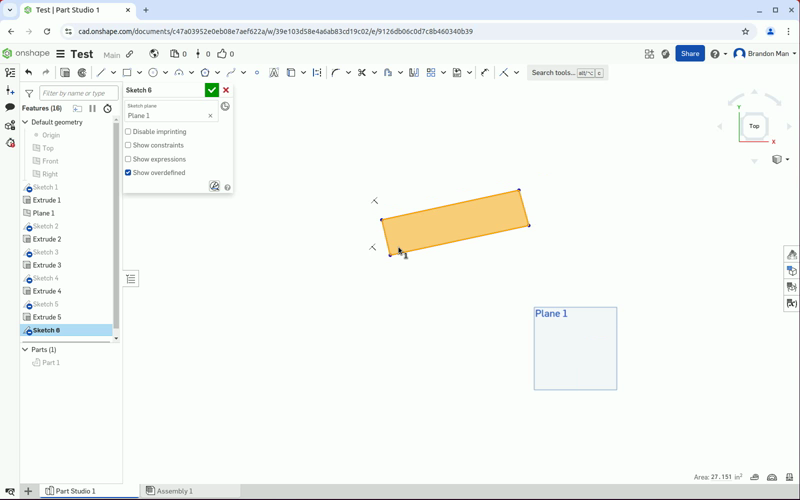
scroll(-6)
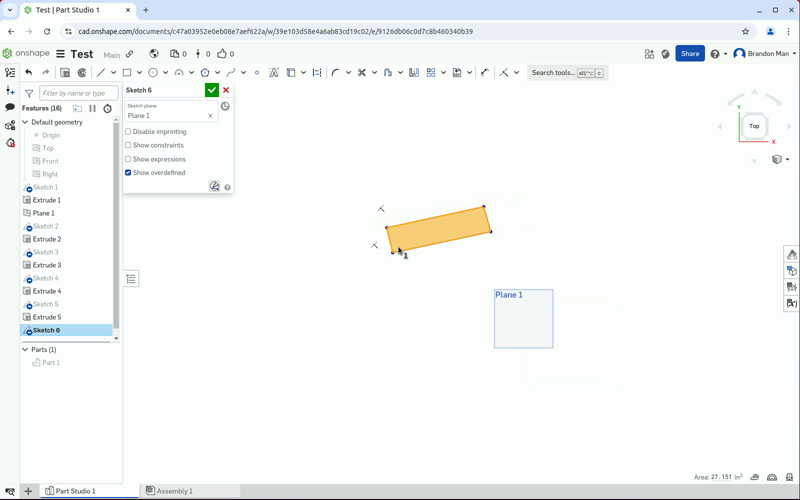
scroll(-6)
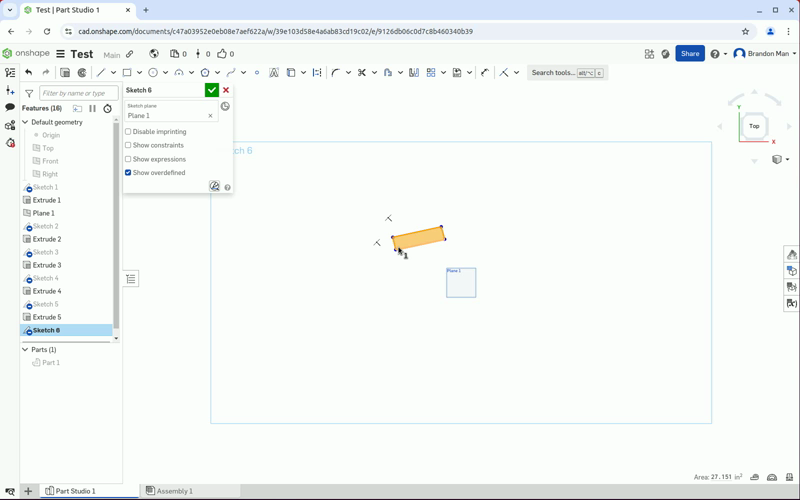
mouse_move(73, 352)
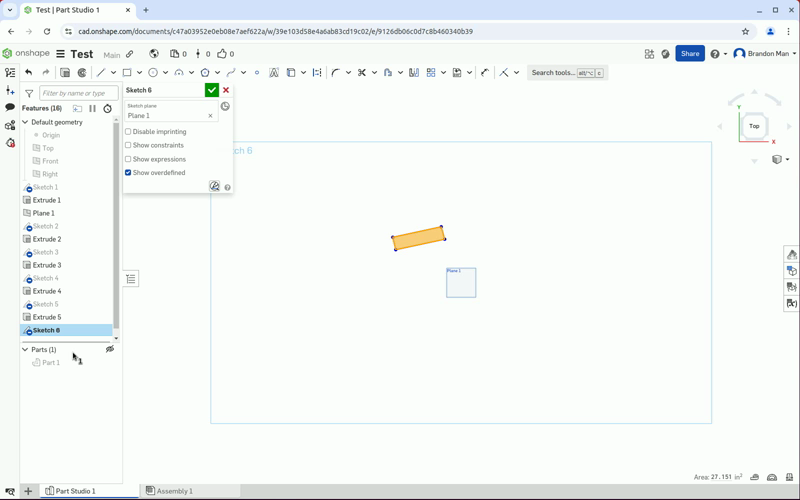
key(shift+y)
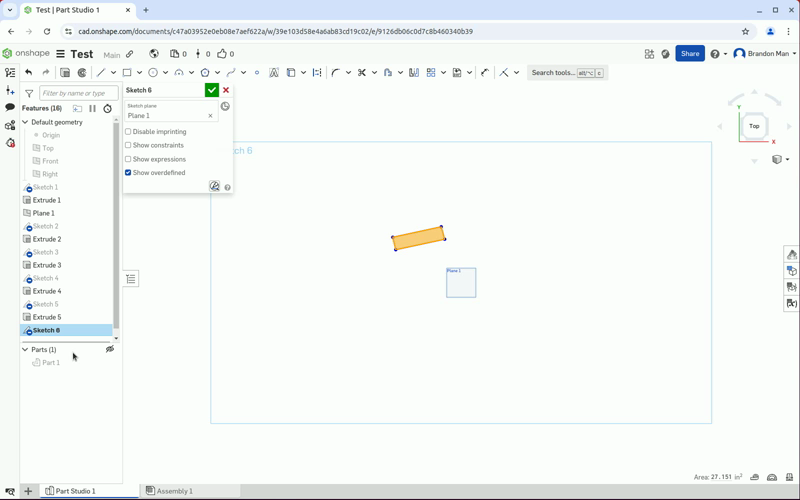
key(shift+e)
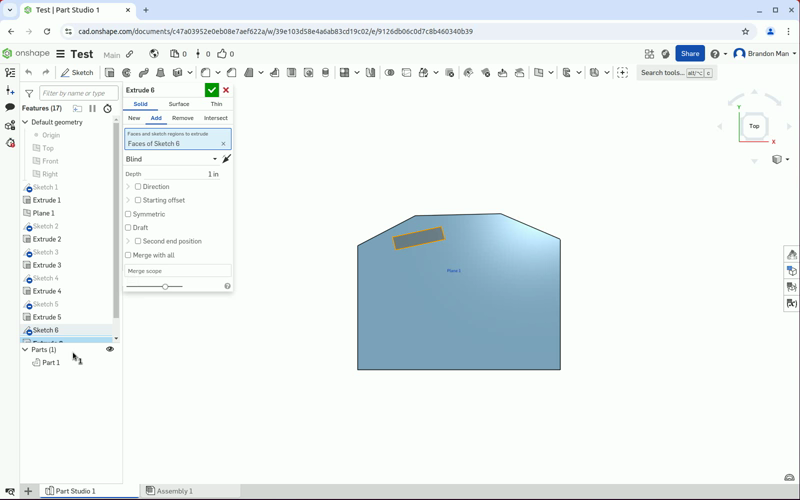
mouse_move(143, 106)
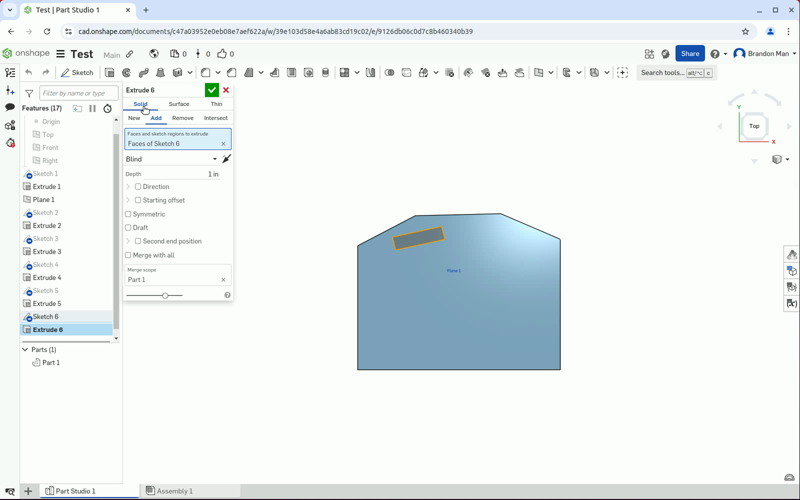
click(143, 106)
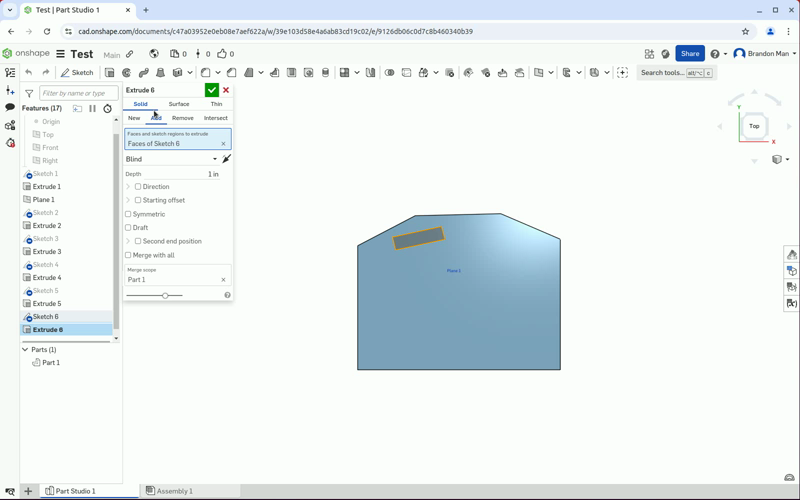
mouse_move(186, 120)
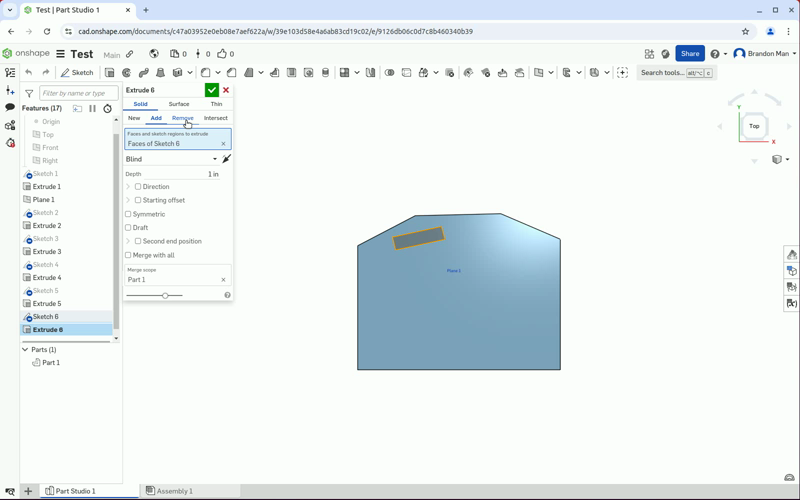
click(186, 120)
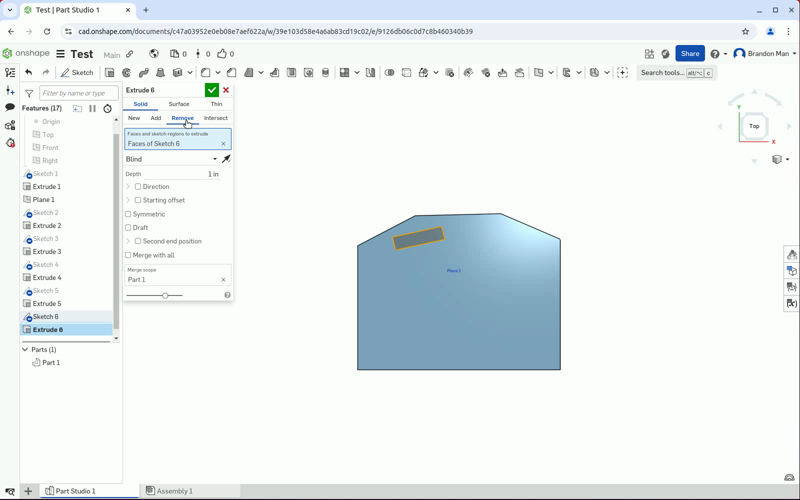
key(tab, 4)
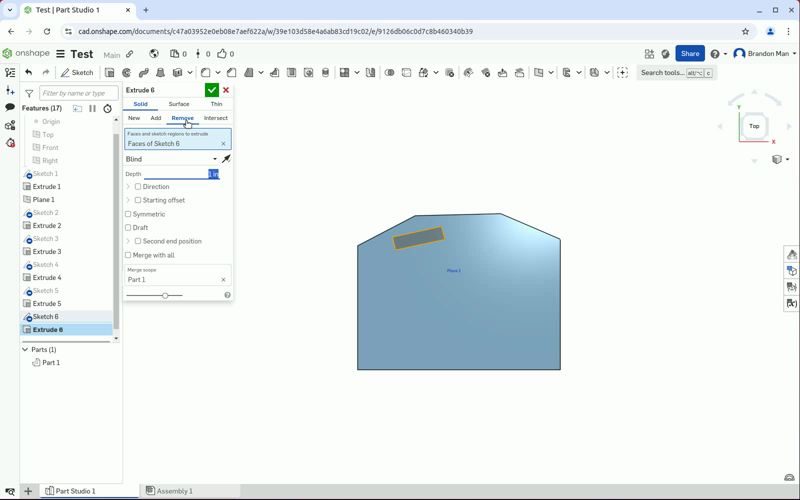
text(19.498)
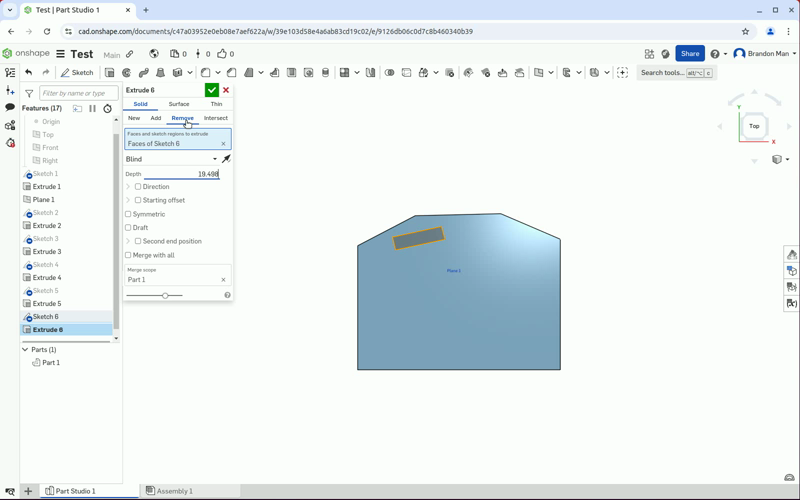
key(tab, 6)
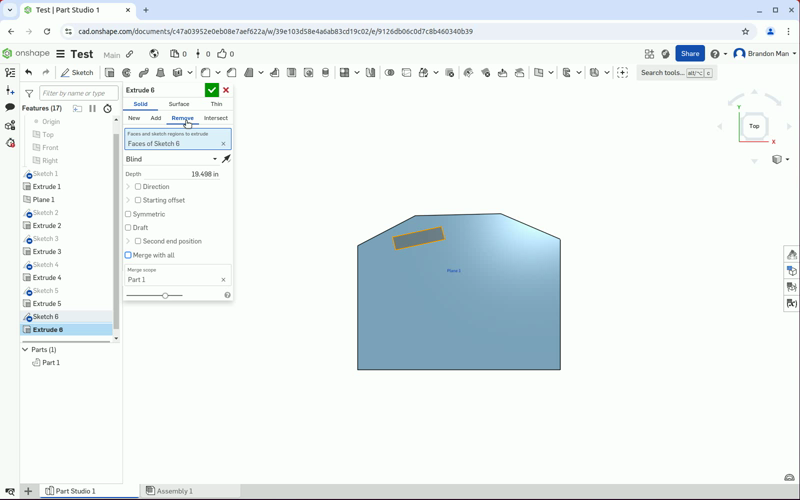
key(space)
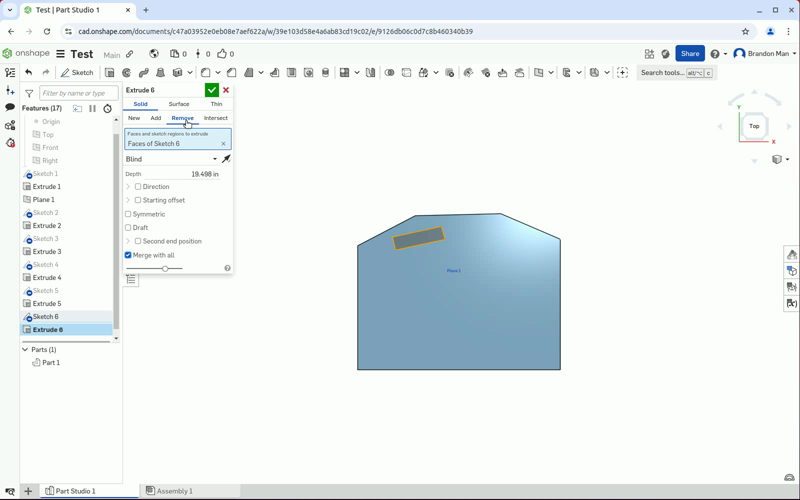
key(enter)
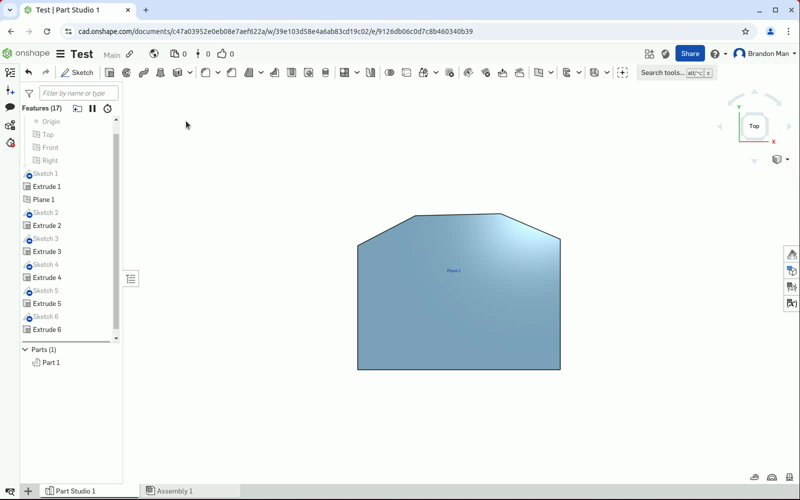
key(shift+h)
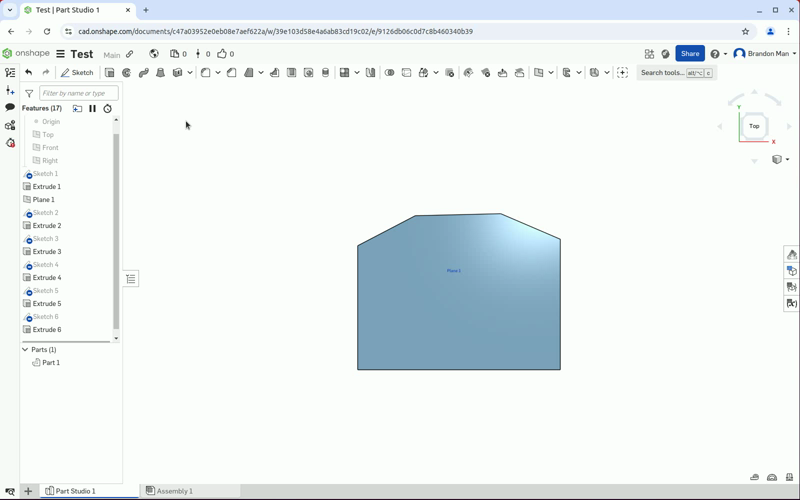
key(shift+h)
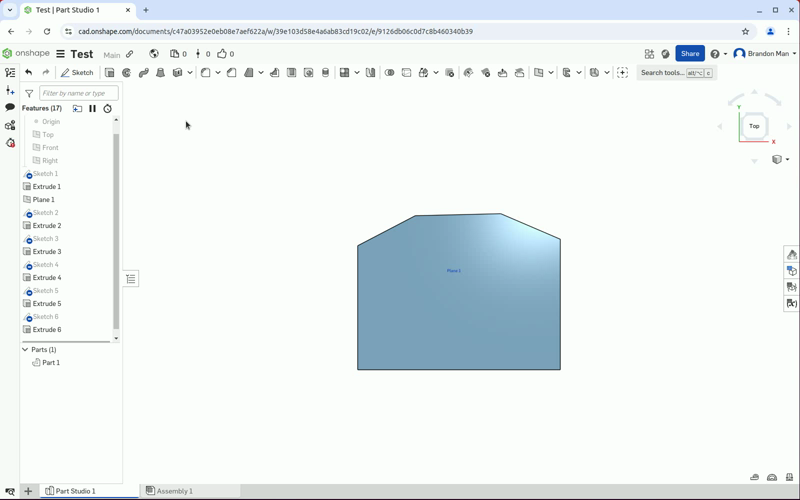
mouse_move(69, 176)
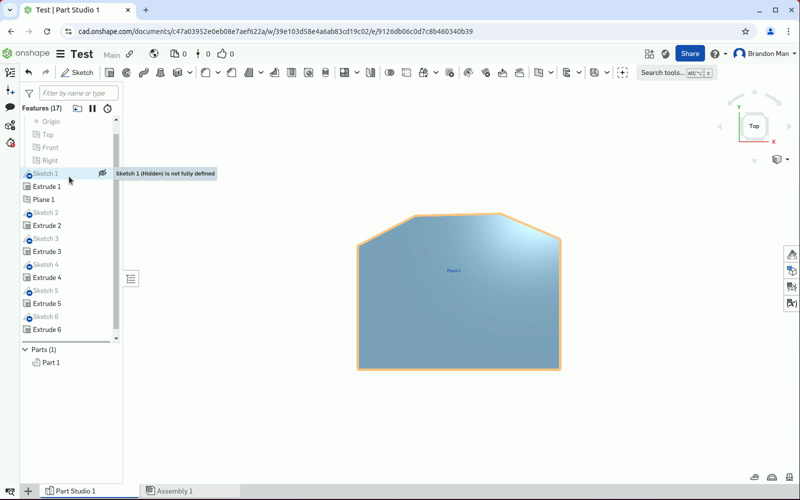
click(69, 176)
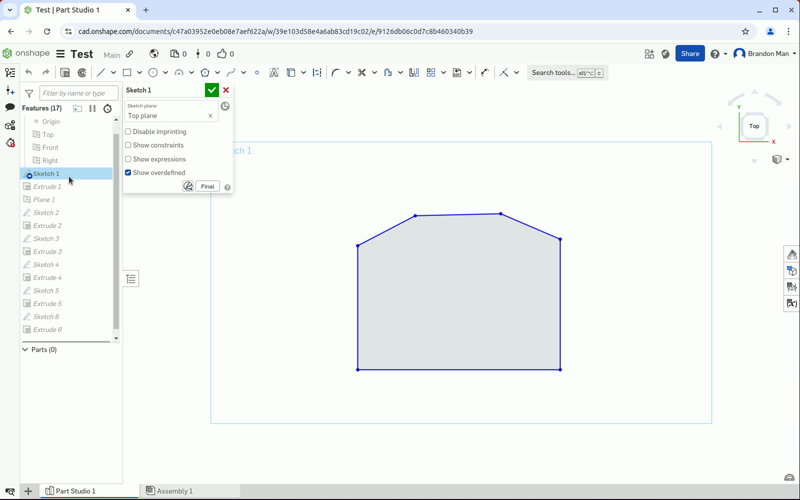
mouse_move(229, 92)
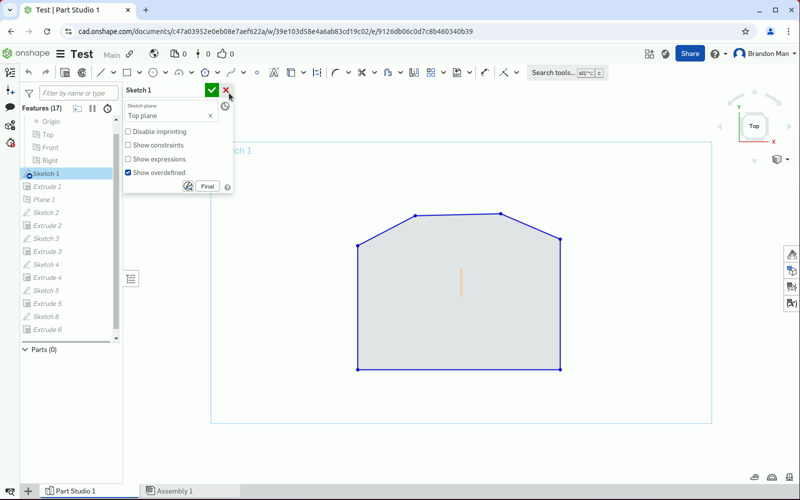
click(229, 92)
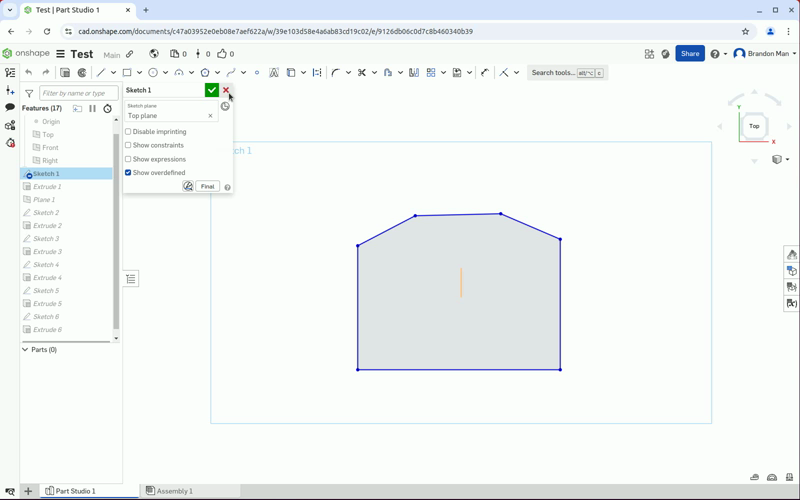
key(shift+s)
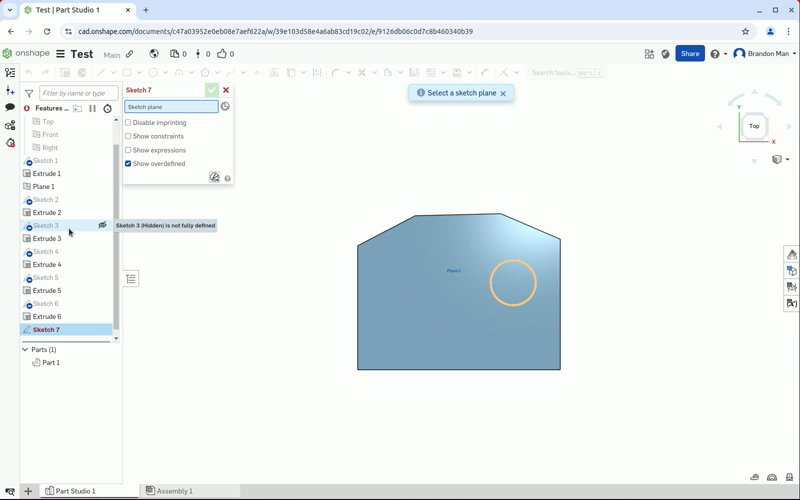
scroll(3)
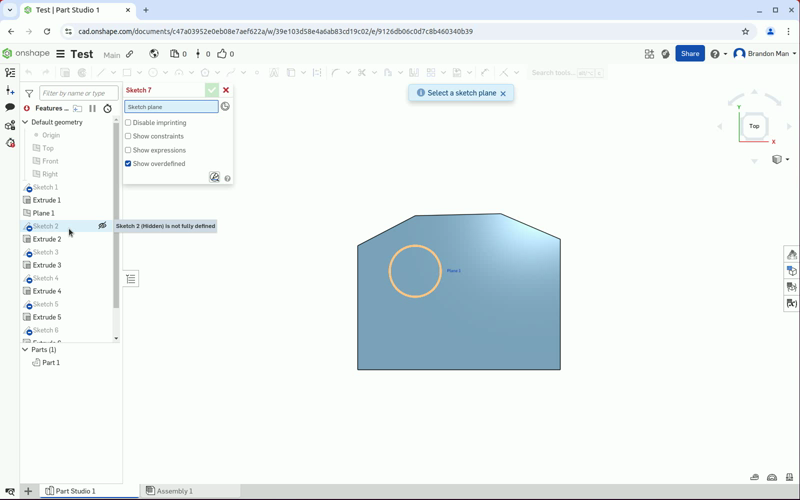
mouse_move(69, 150)
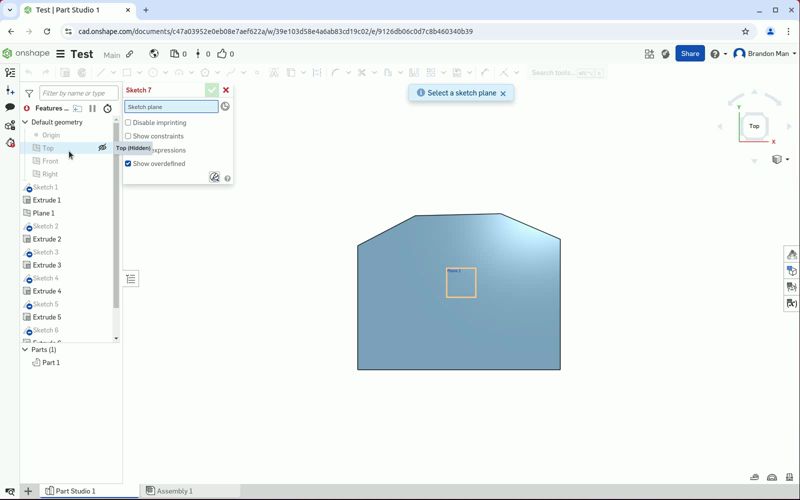
click(69, 150)
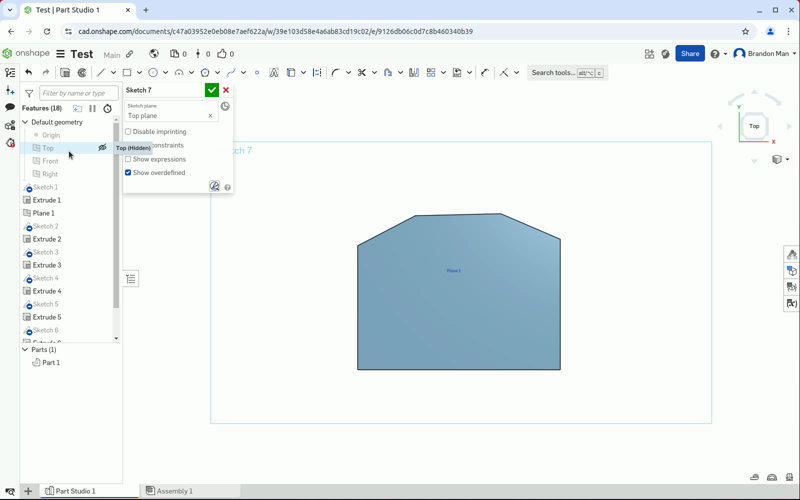
mouse_move(73, 352)
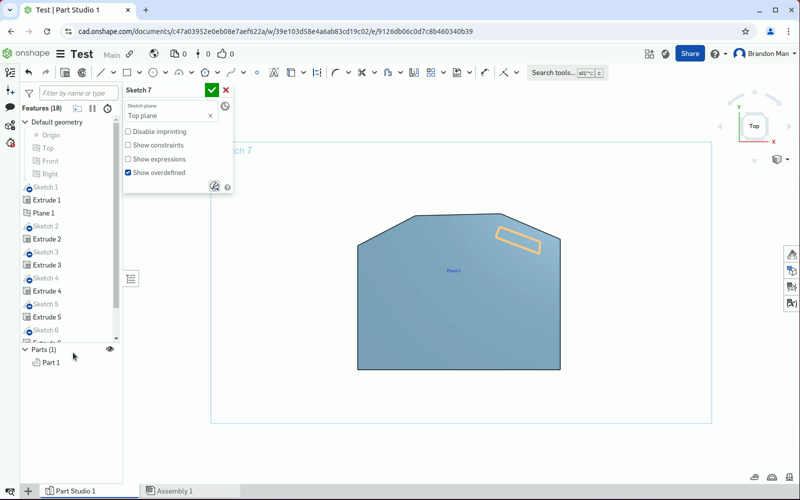
key(y)
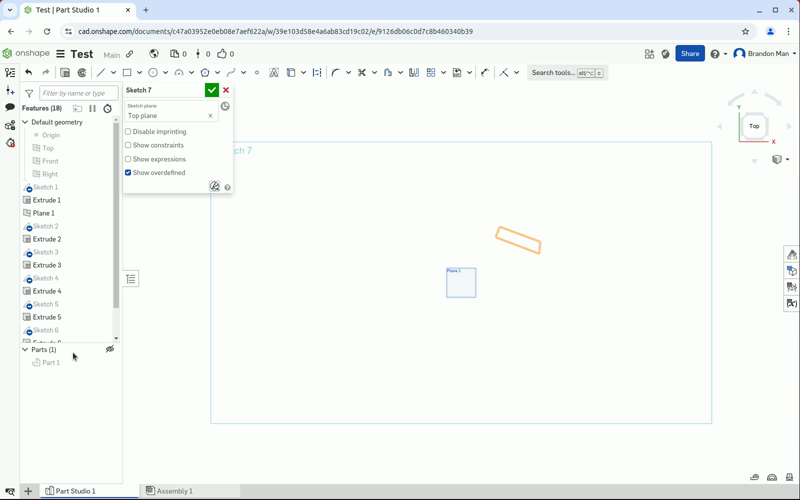
key(l)
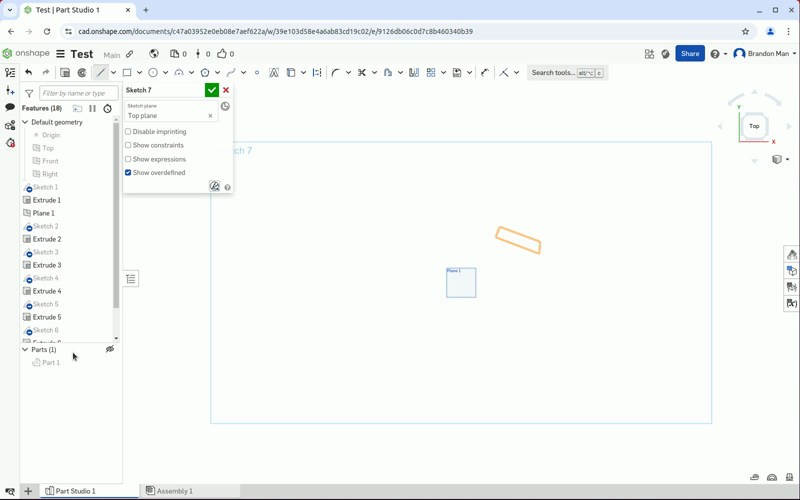
key_down(shift)
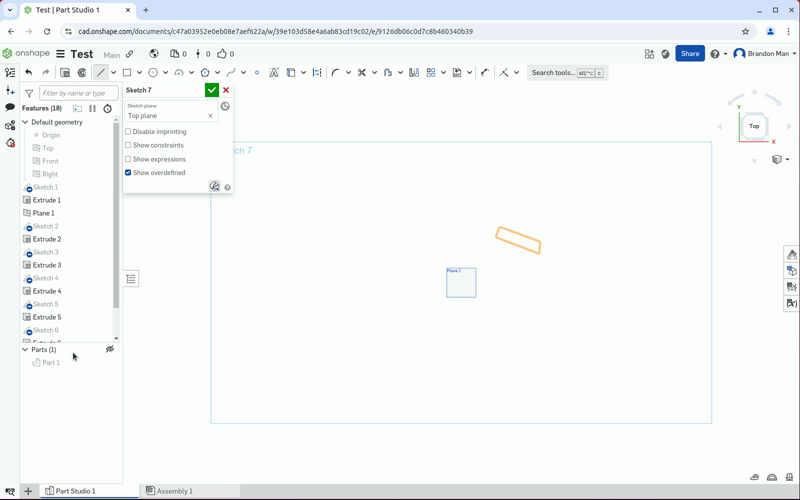
mouse_move(416, 213)
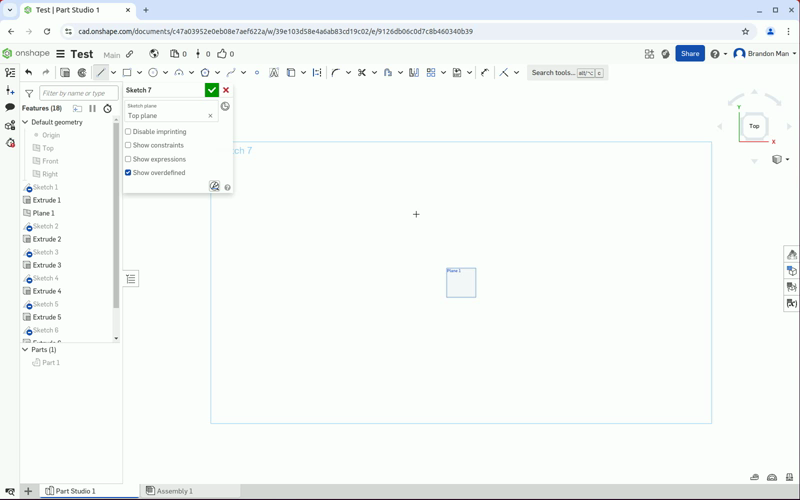
click(416, 213)
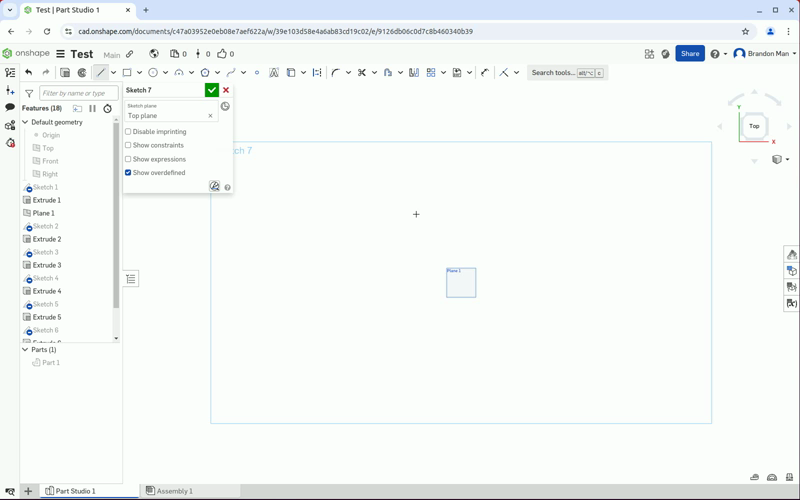
key_up(shift)
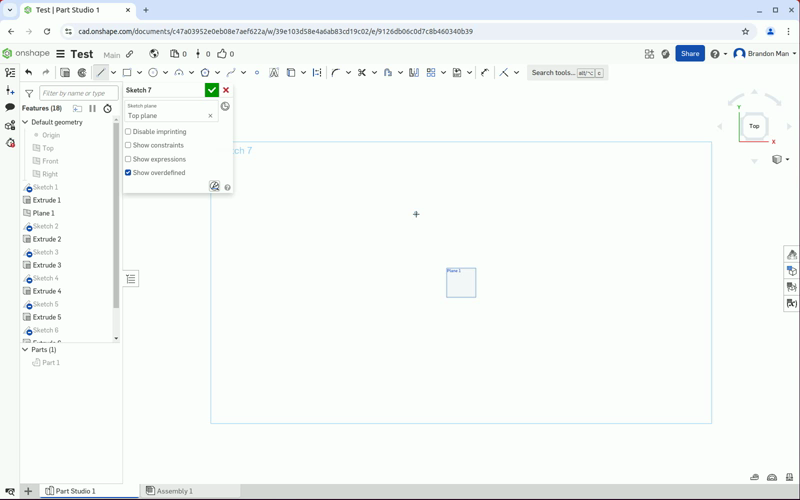
key_down(shift)
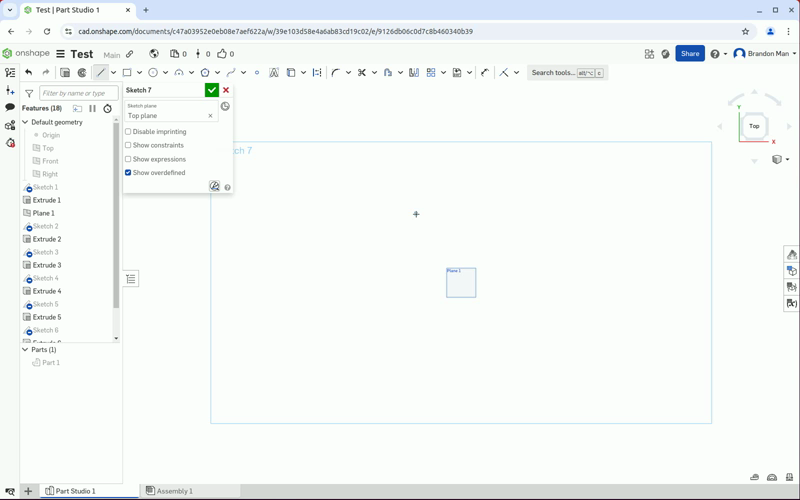
mouse_move(502, 211)
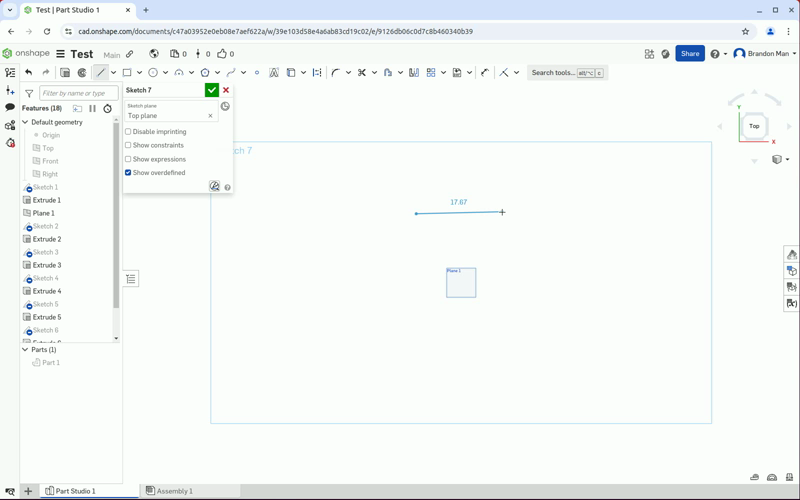
click(502, 211)
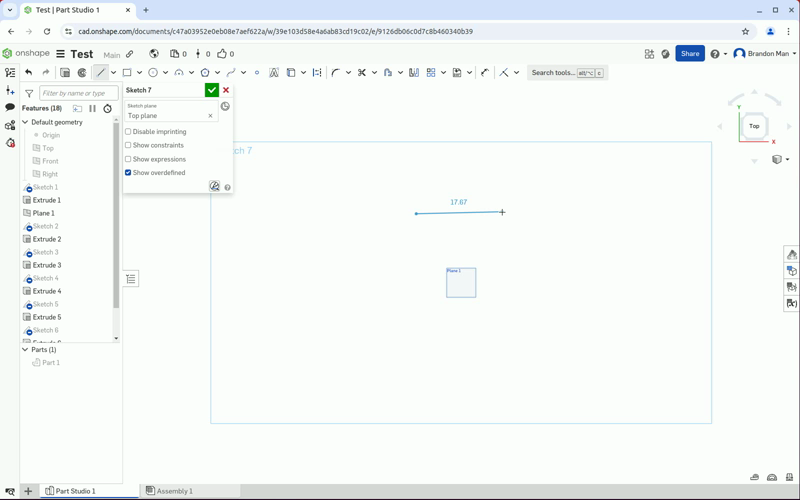
key_up(shift)
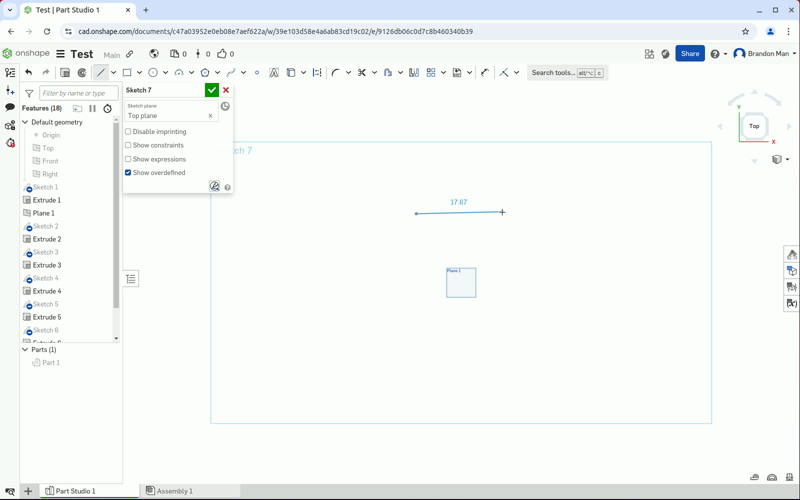
key_down(shift)
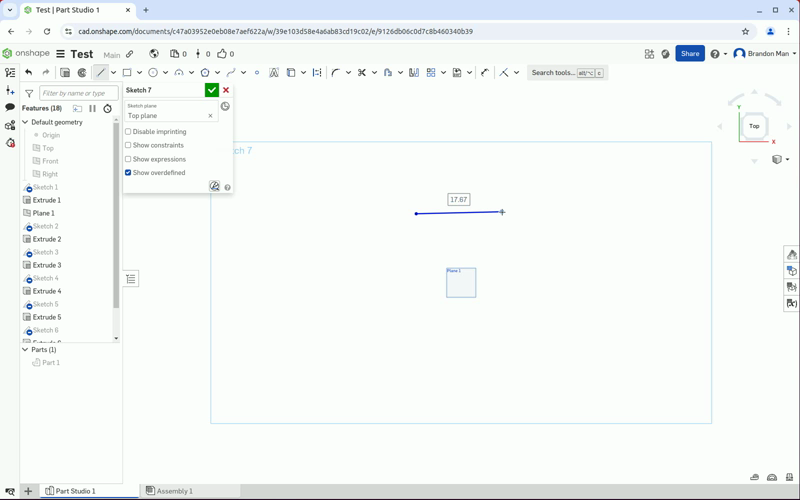
mouse_move(532, 211)
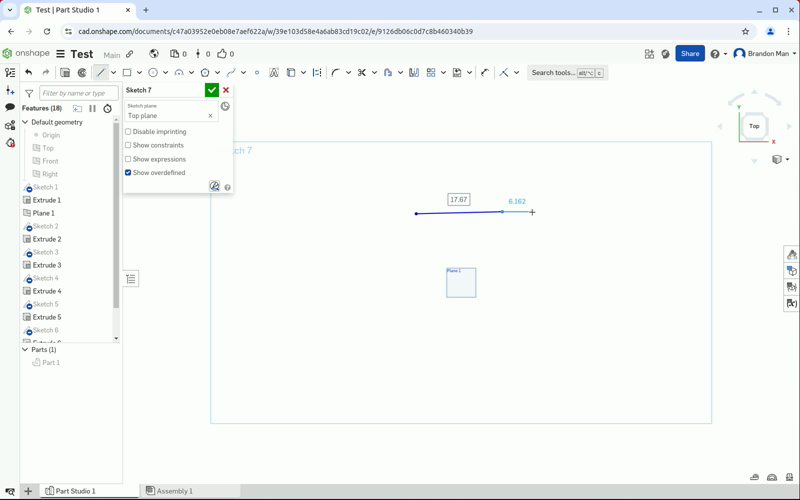
mouse_move(461, 170)
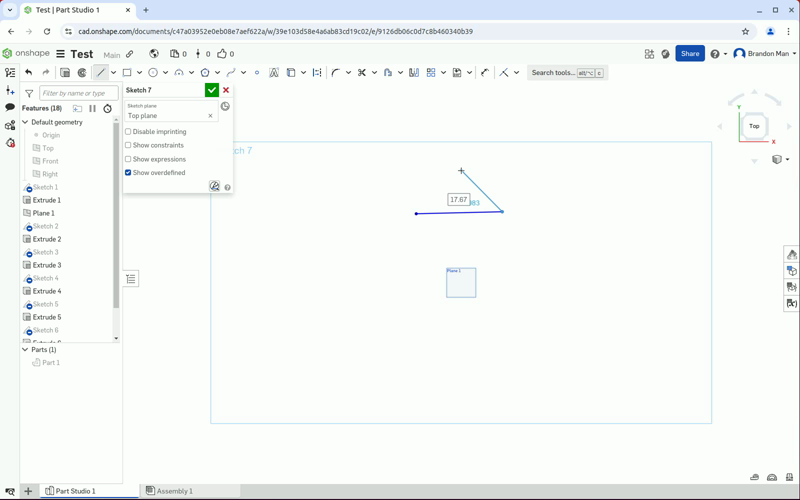
click(461, 170)
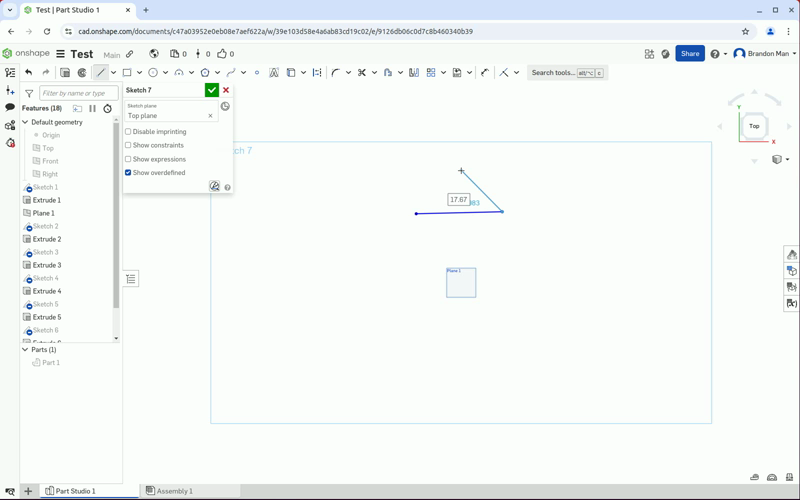
key_up(shift)
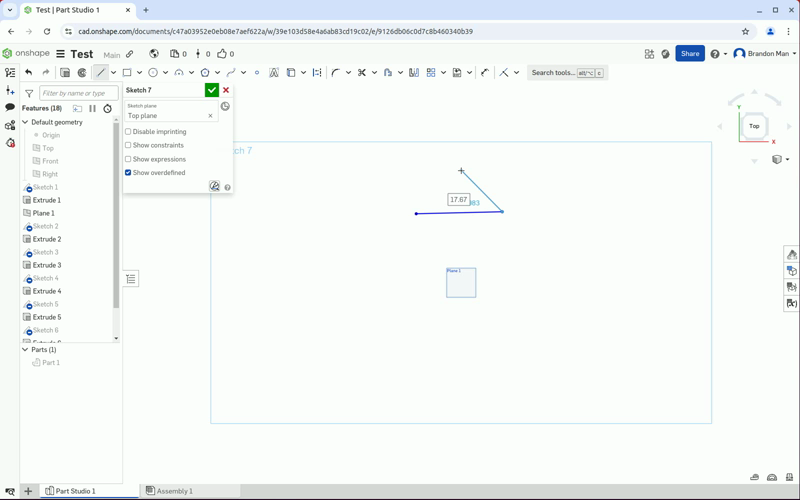
key_down(shift)
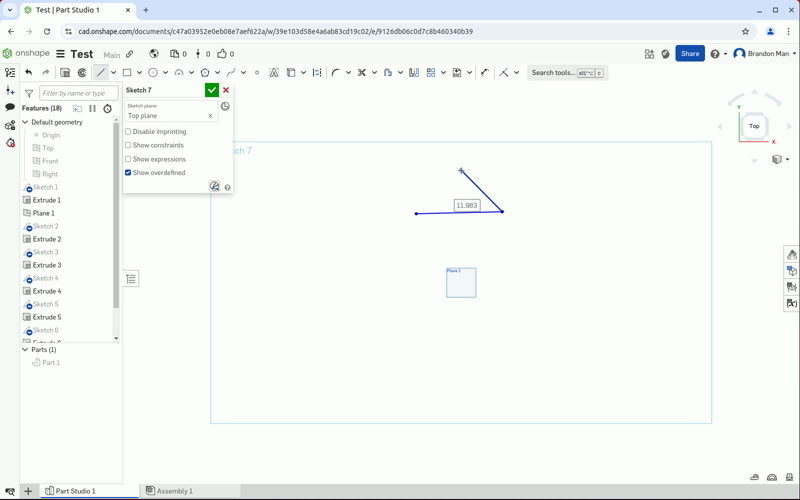
mouse_move(416, 213)
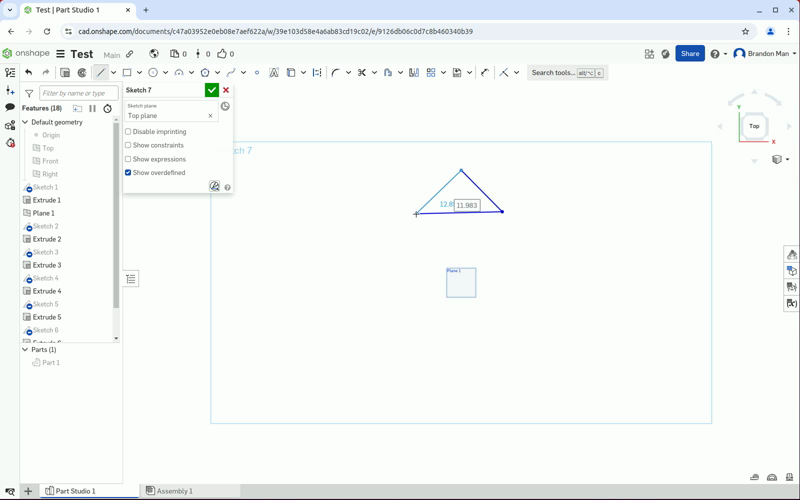
key_up(shift)
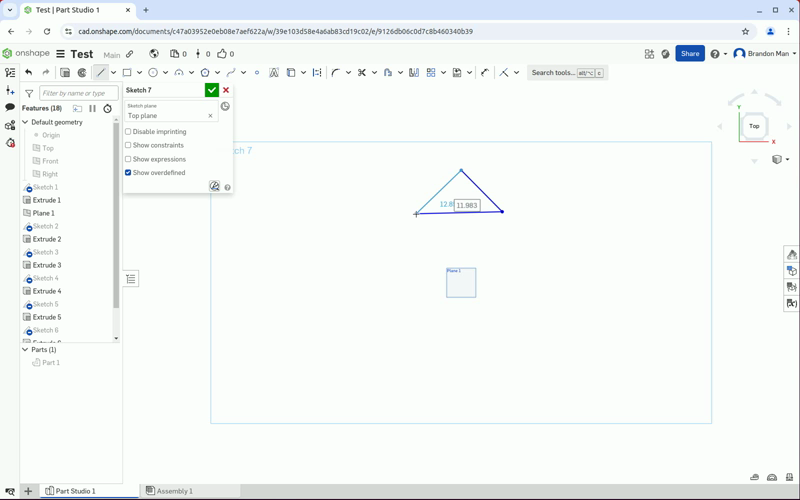
click(416, 213)
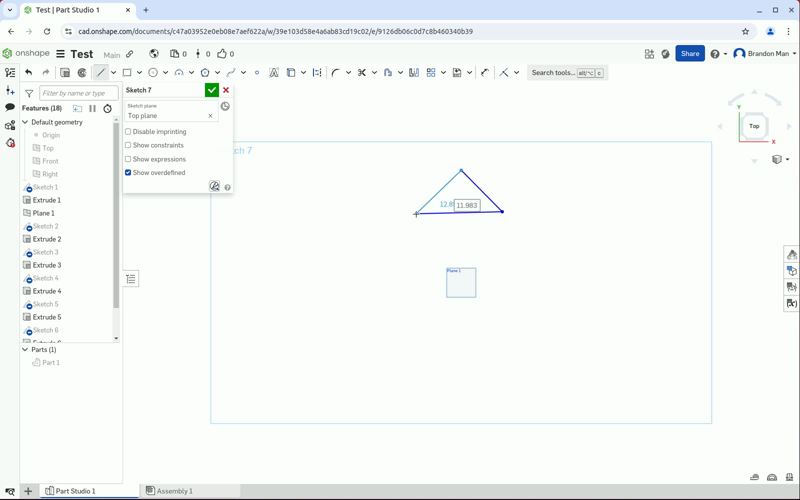
key(esc)
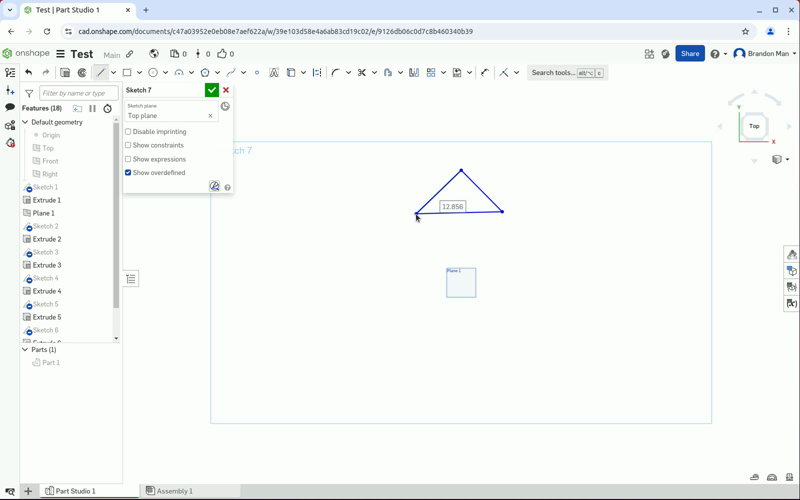
mouse_move(461, 187)
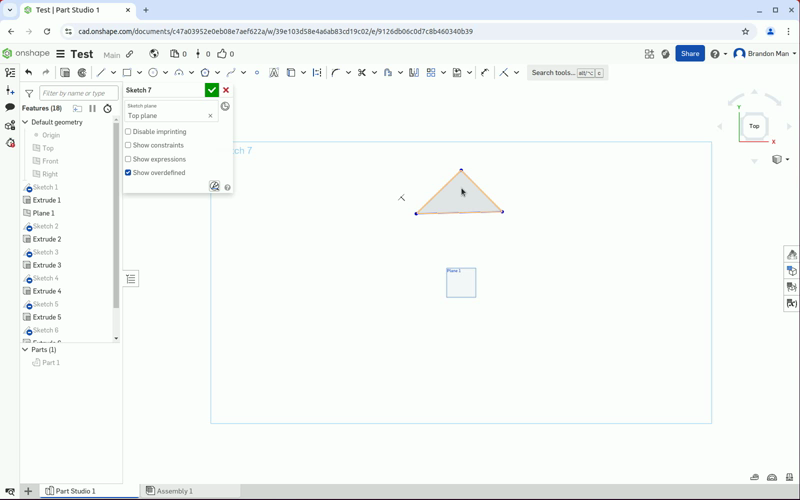
click(461, 187)
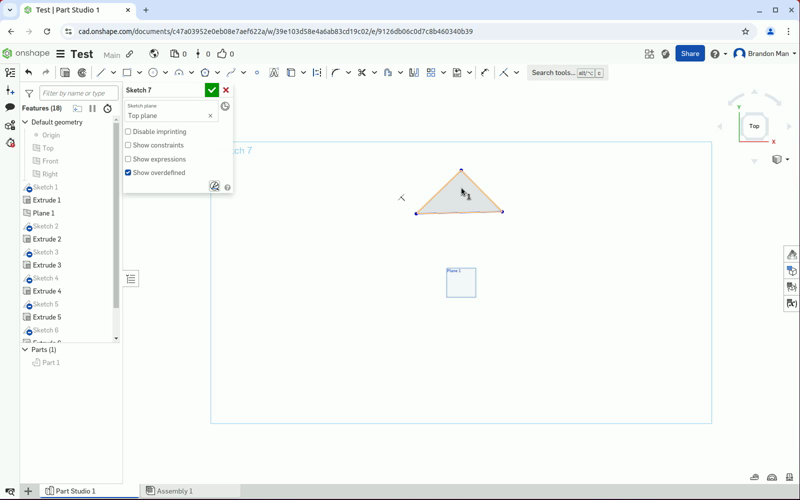
mouse_move(73, 352)
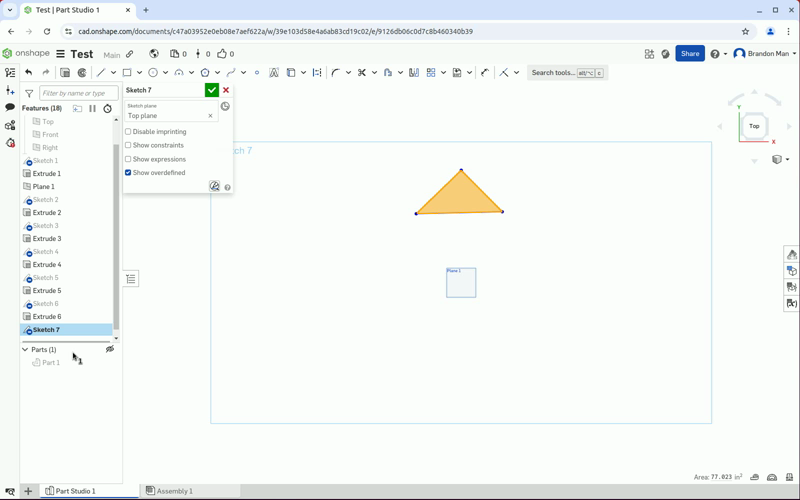
key(shift+y)
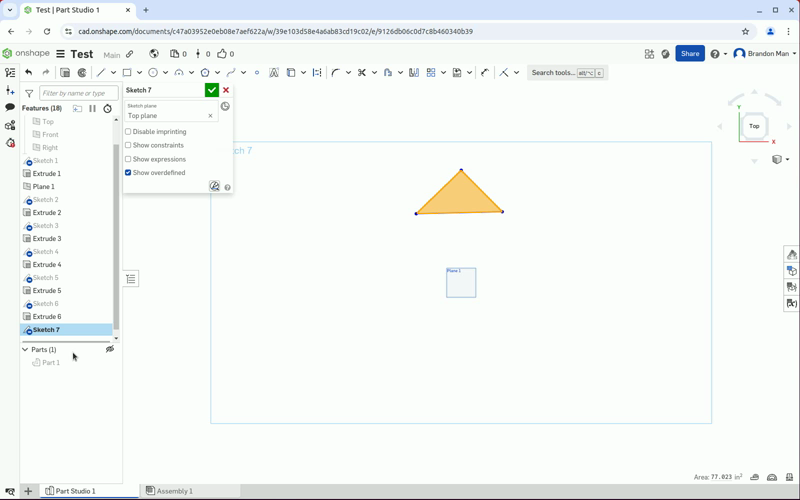
key(shift+e)
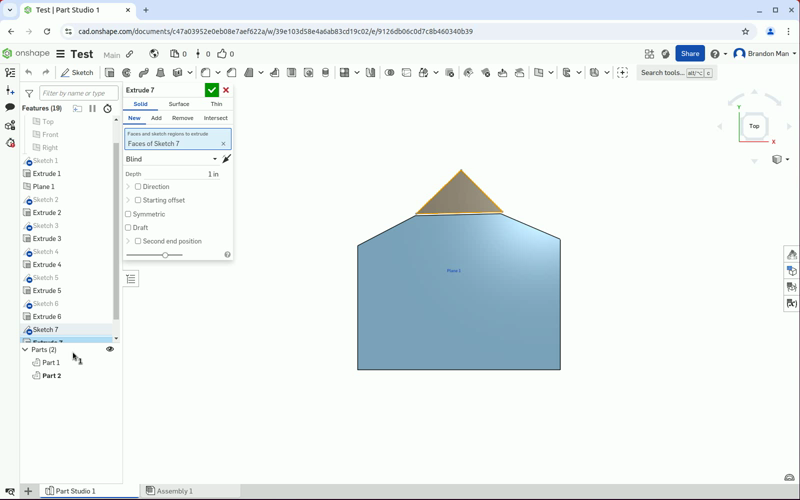
mouse_move(143, 106)
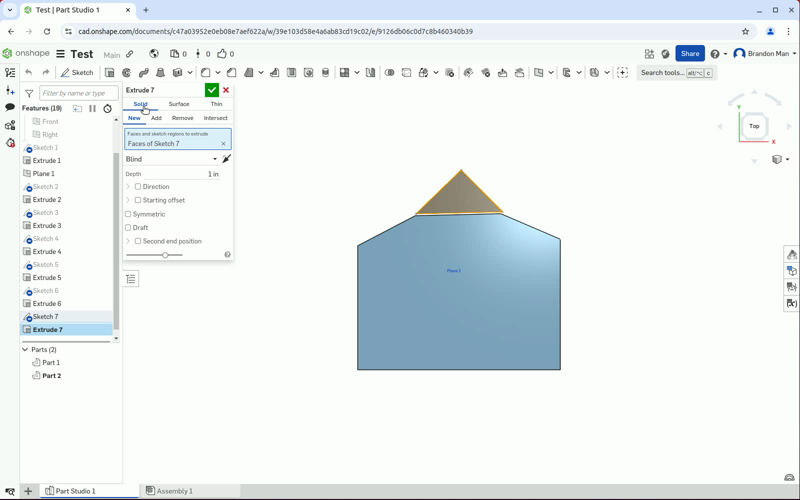
click(143, 106)
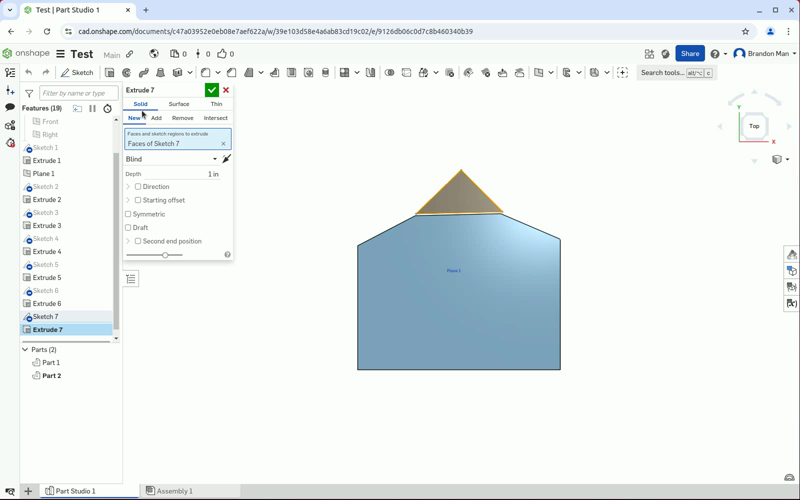
mouse_move(137, 120)
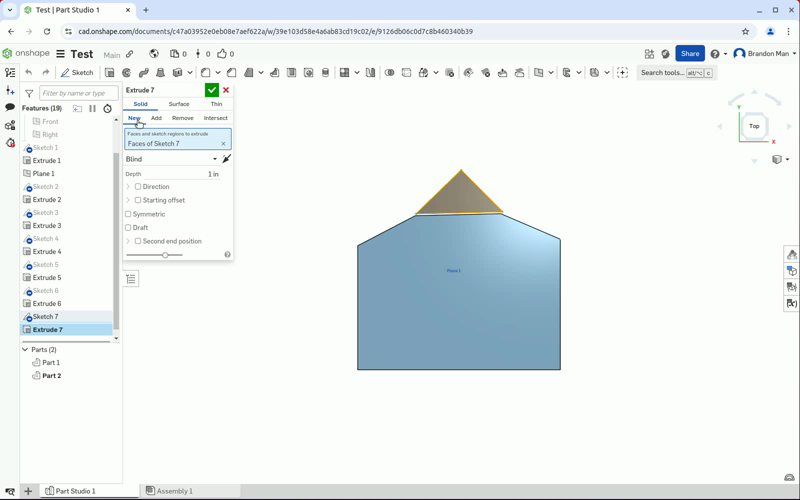
click(137, 120)
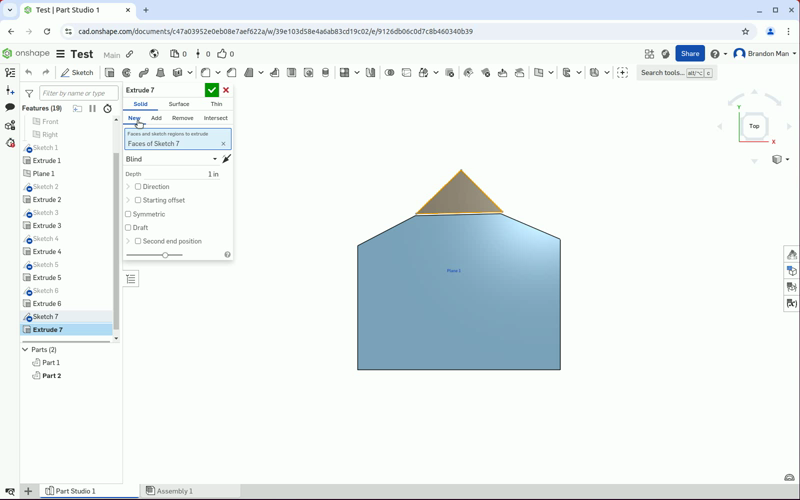
key(tab, 4)
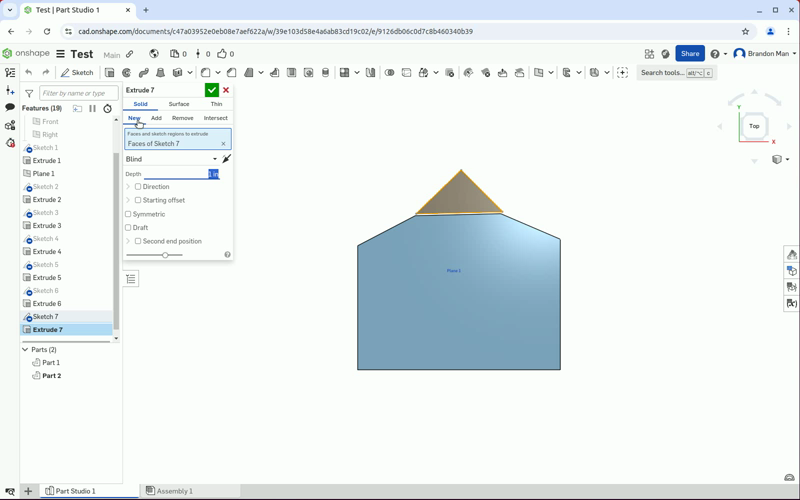
text(2.407)
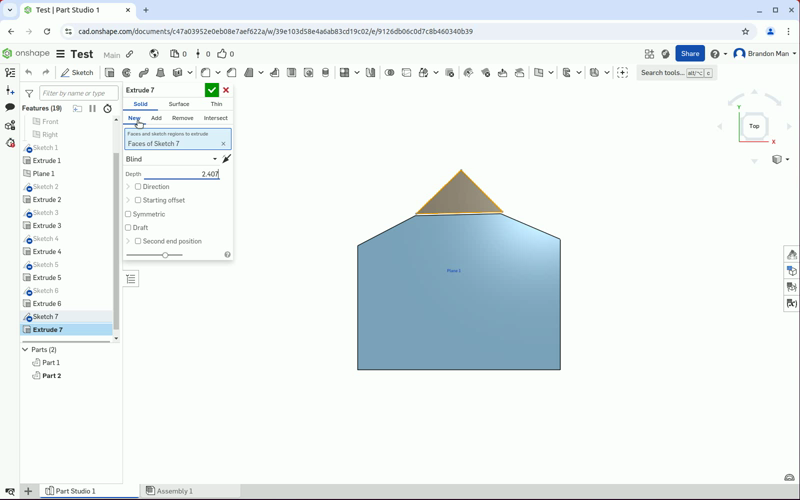
key(enter)
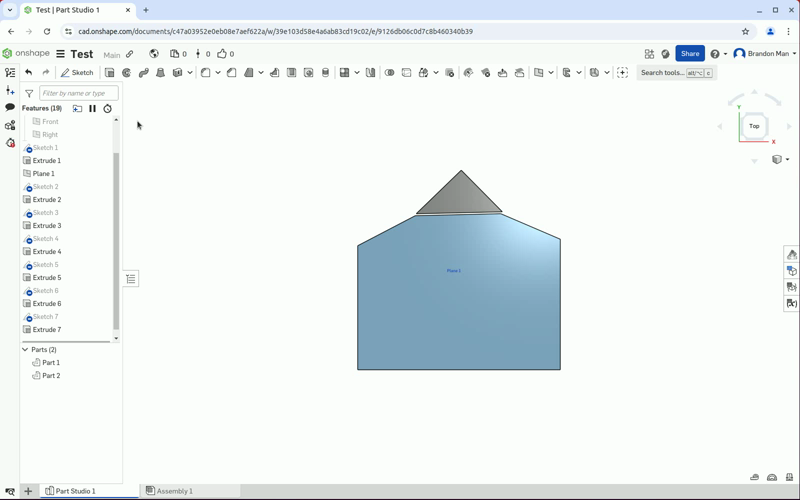
key(shift+h)
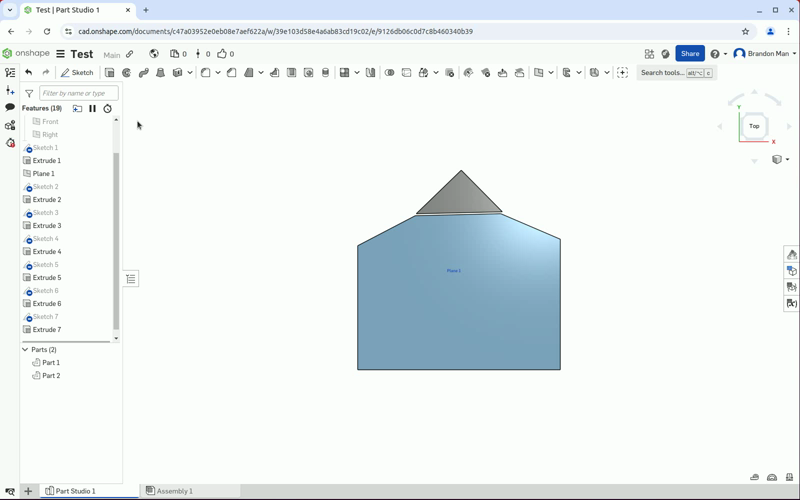
key(shift+h)
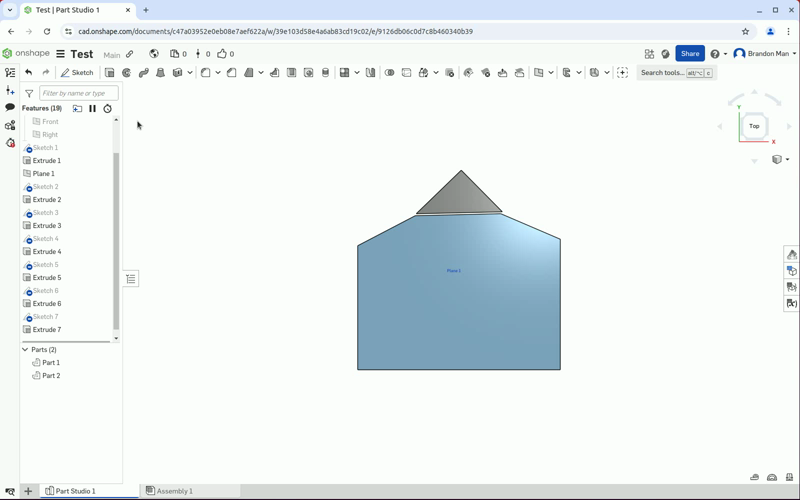
mouse_move(69, 150)
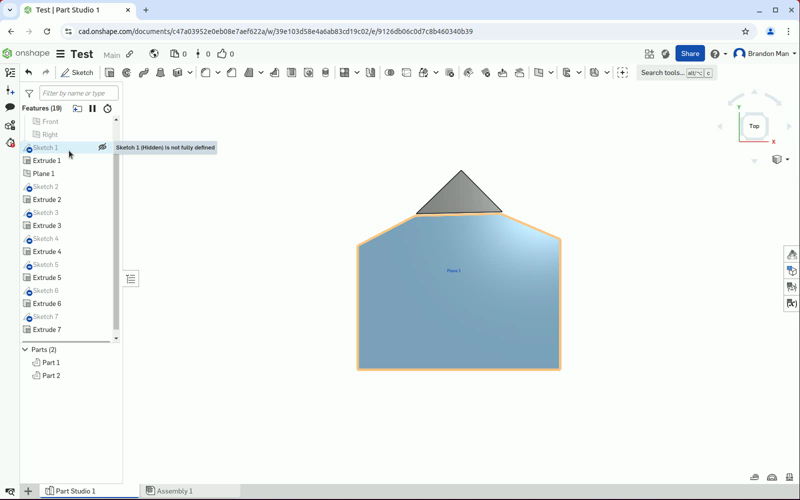
click(69, 150)
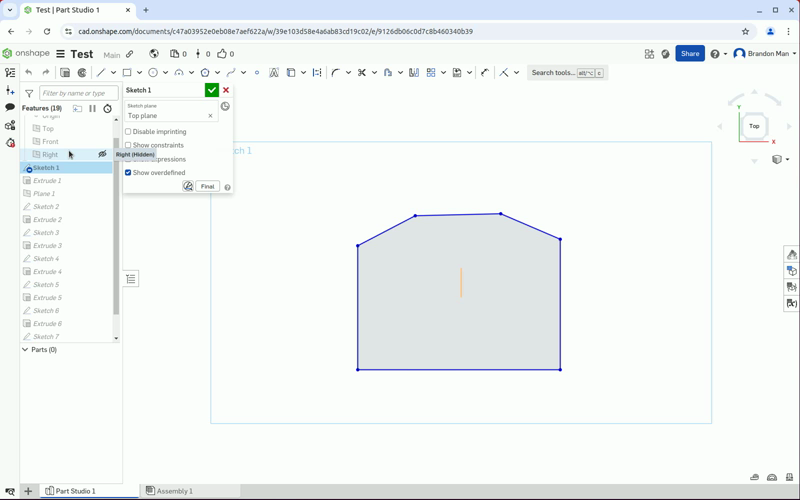
mouse_move(229, 92)
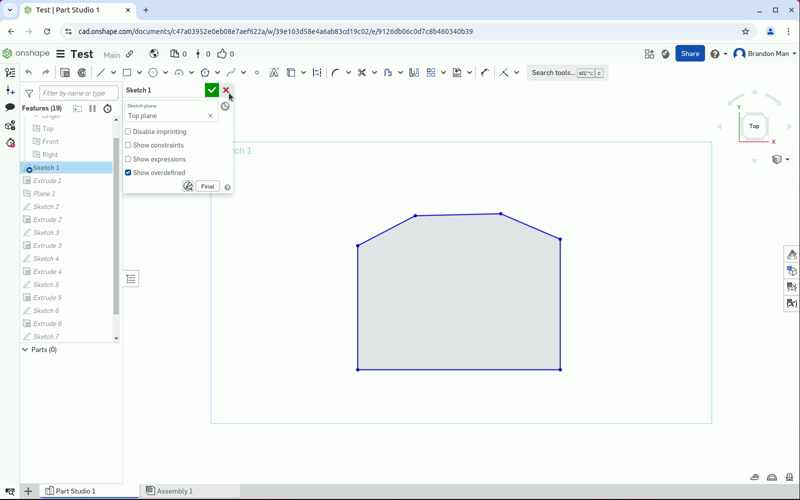
click(229, 92)
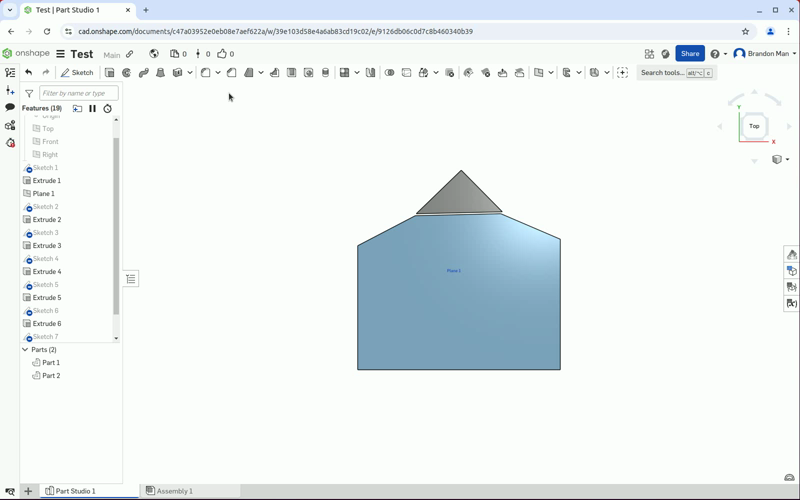
mouse_move(541, 75)
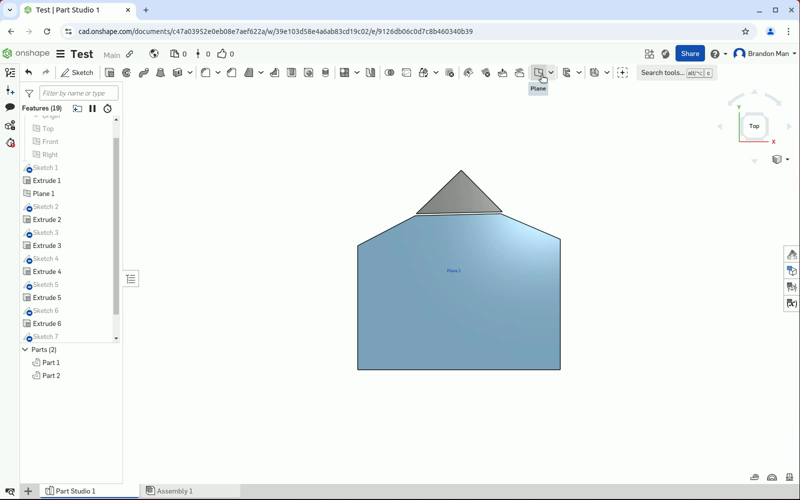
click(541, 75)
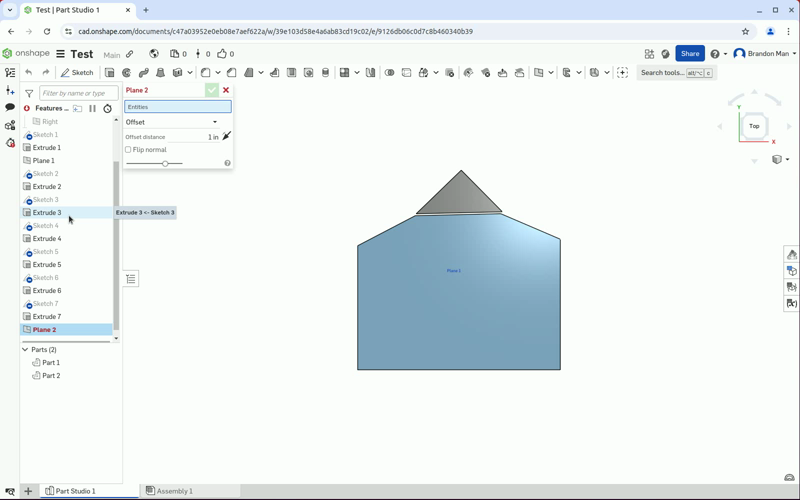
scroll(3)
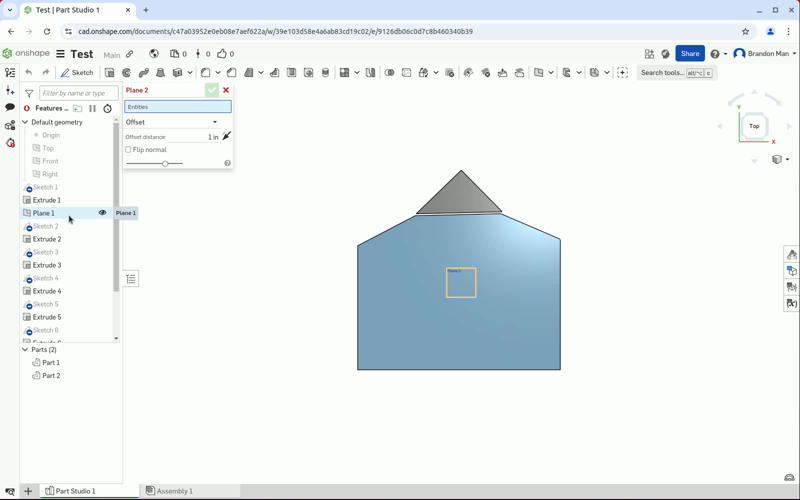
mouse_move(69, 150)
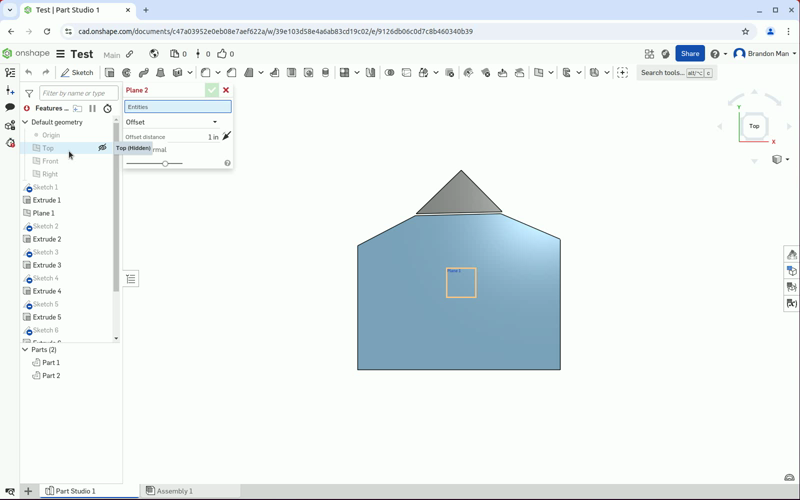
click(69, 150)
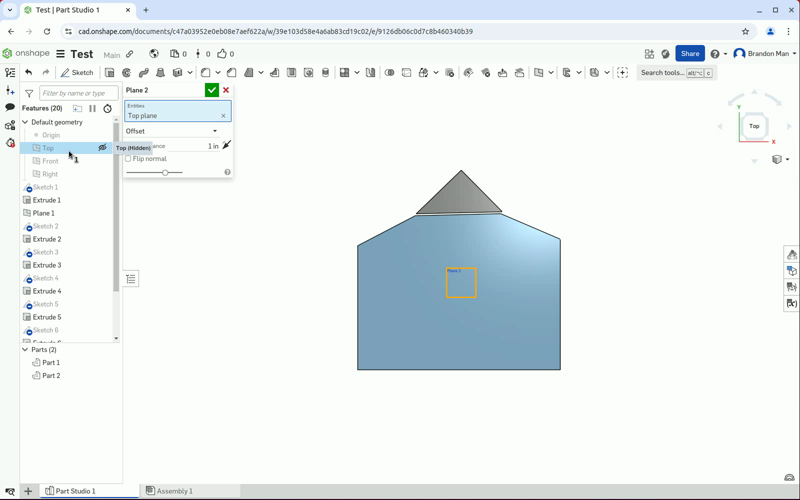
key(tab, 2)
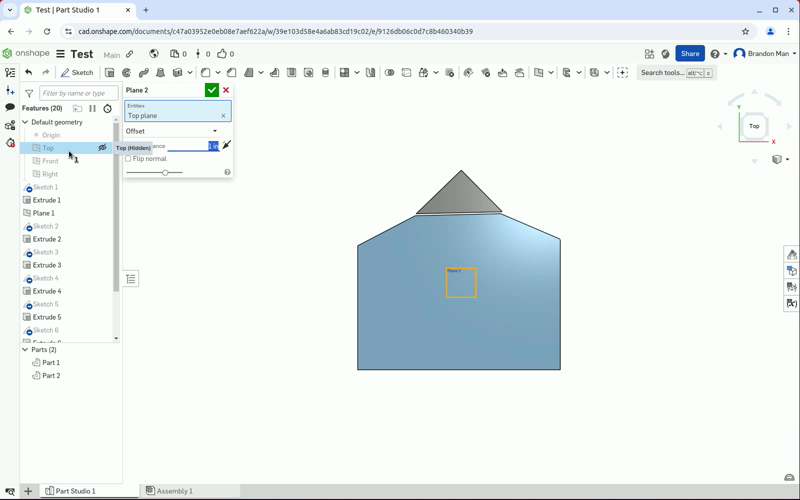
text(2.403)
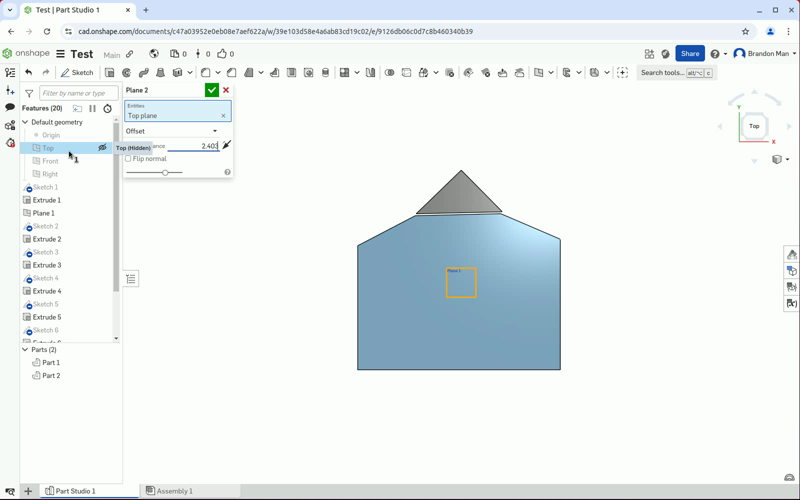
key(enter, 2)
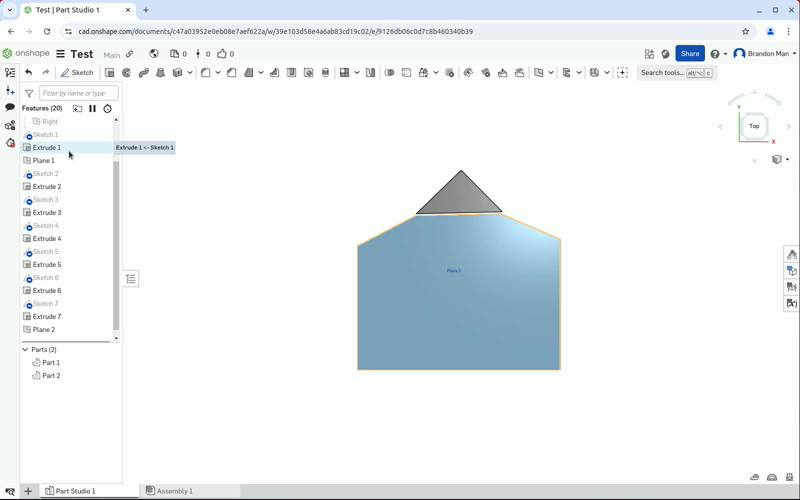
key(shift+s)
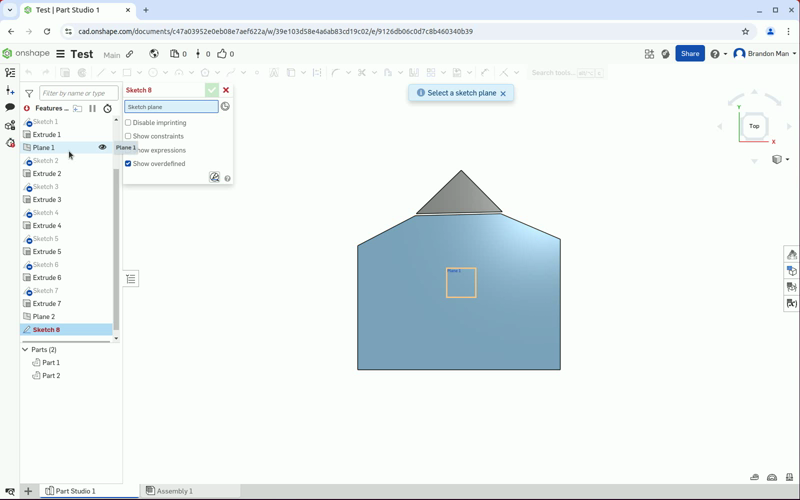
mouse_move(69, 319)
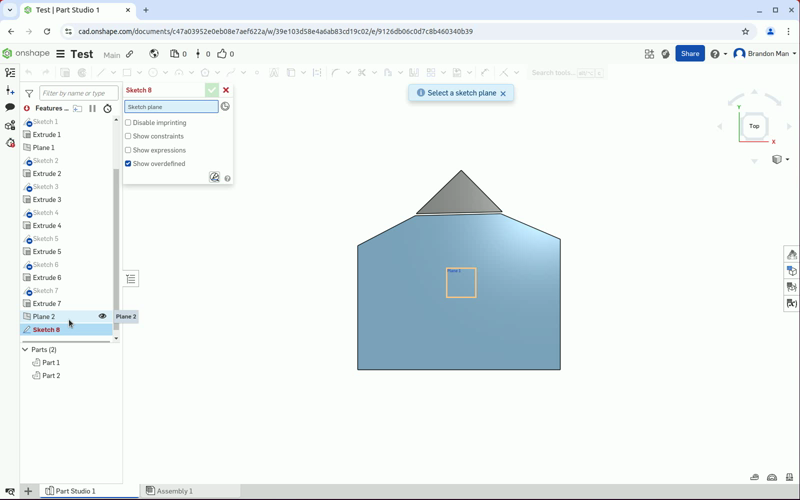
click(69, 319)
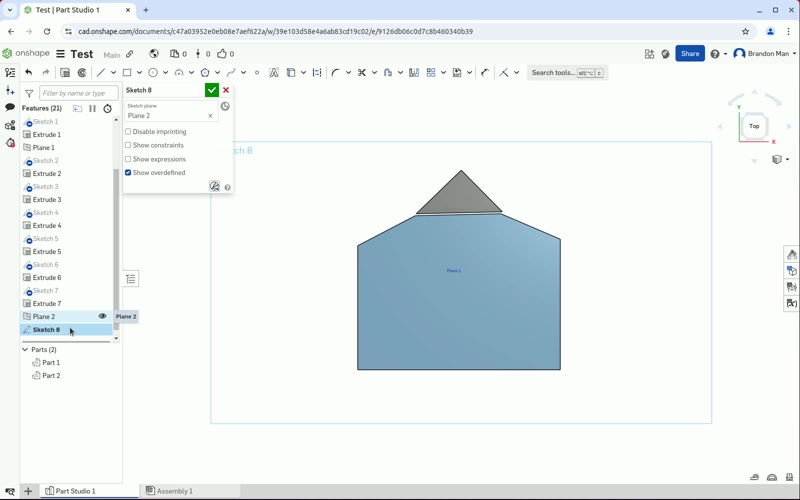
mouse_move(73, 352)
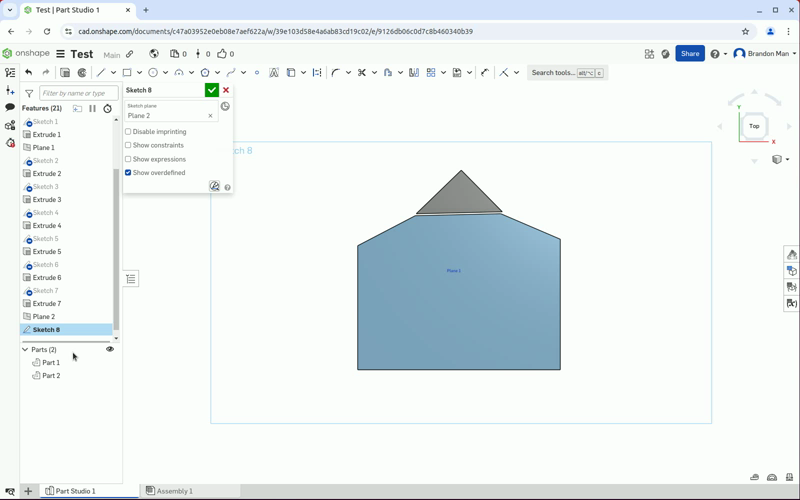
key(y)
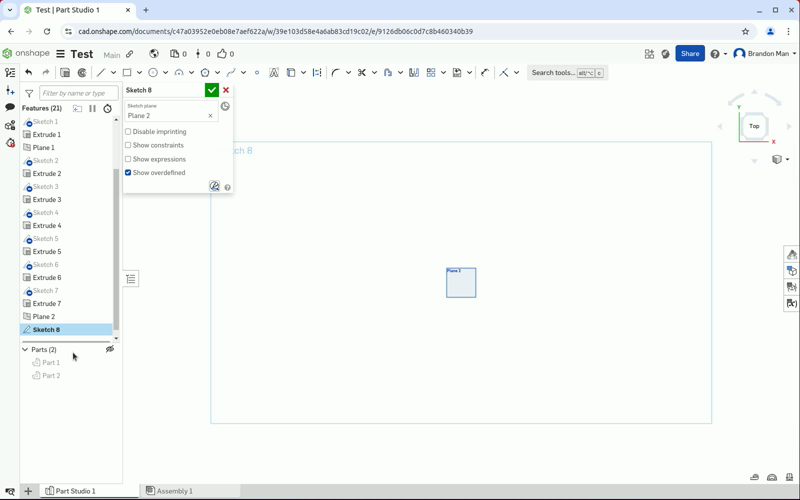
key(c)
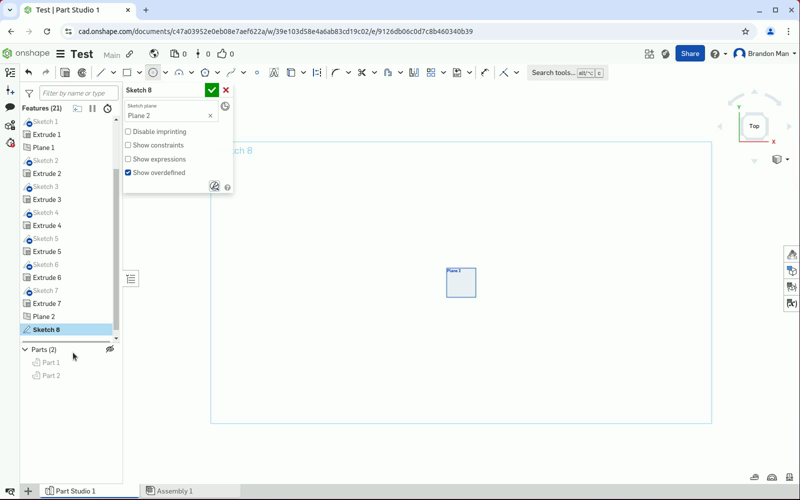
key_down(shift)
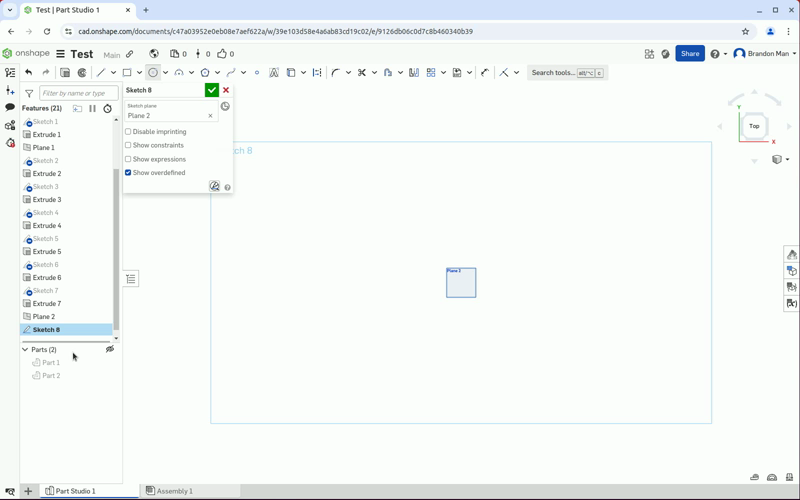
mouse_move(458, 192)
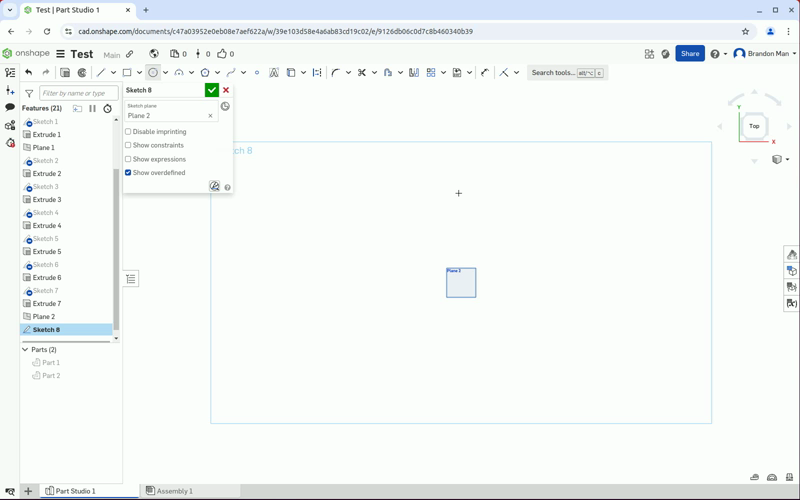
click(458, 192)
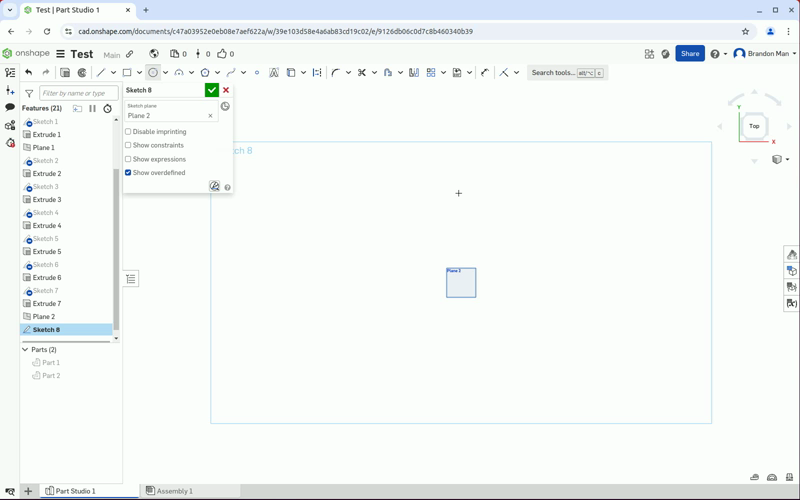
key_up(shift)
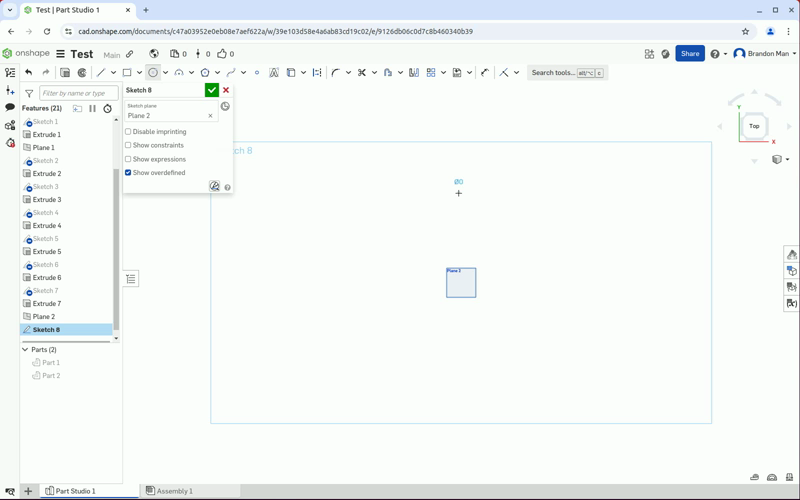
mouse_move(472, 192)
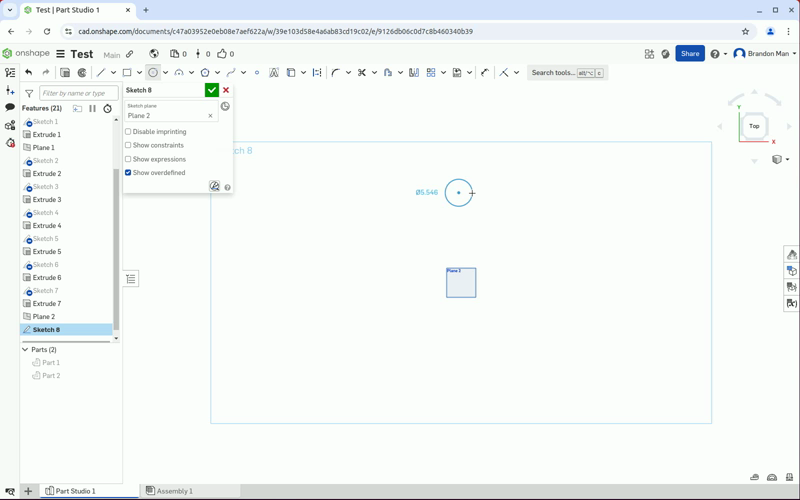
click(472, 192)
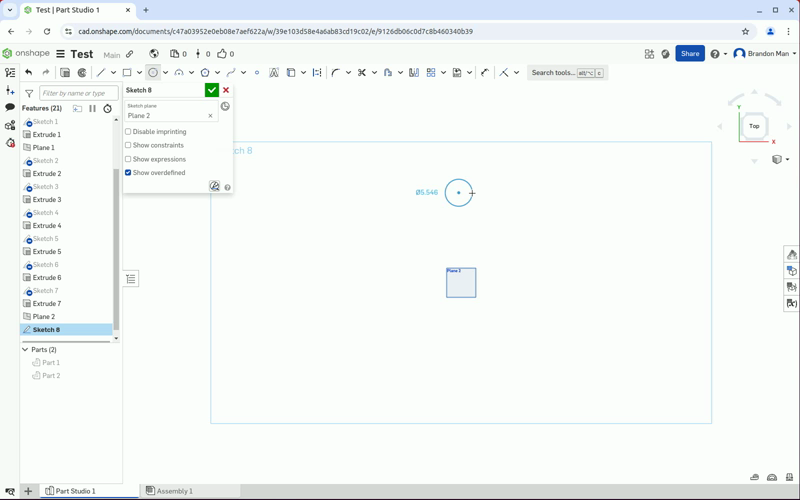
key(esc)
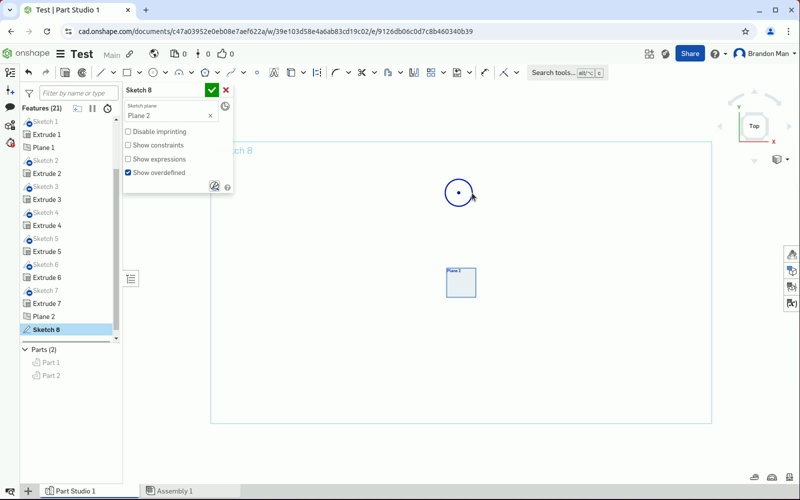
mouse_move(453, 188)
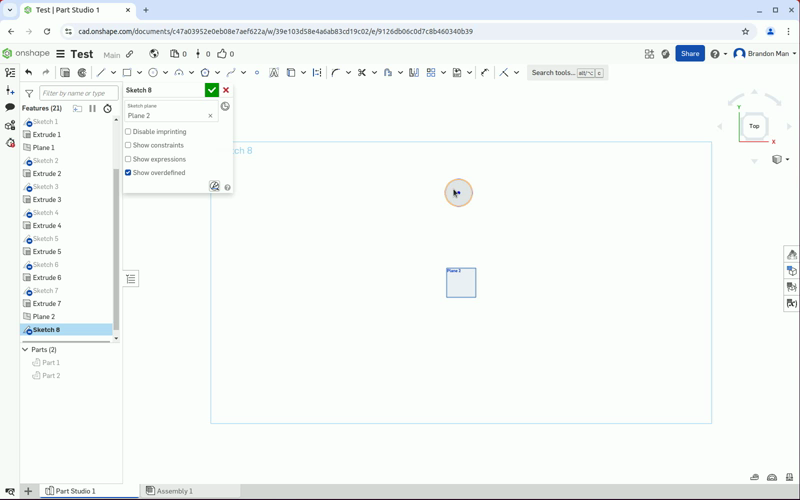
scroll(6)
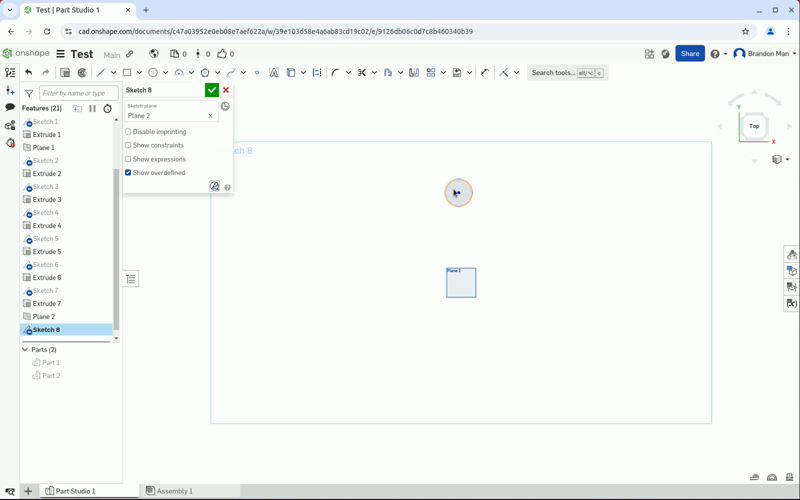
scroll(6)
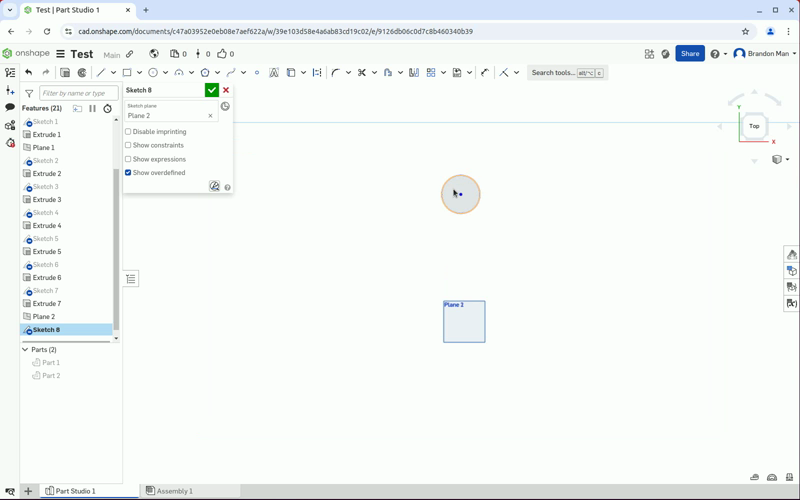
scroll(6)
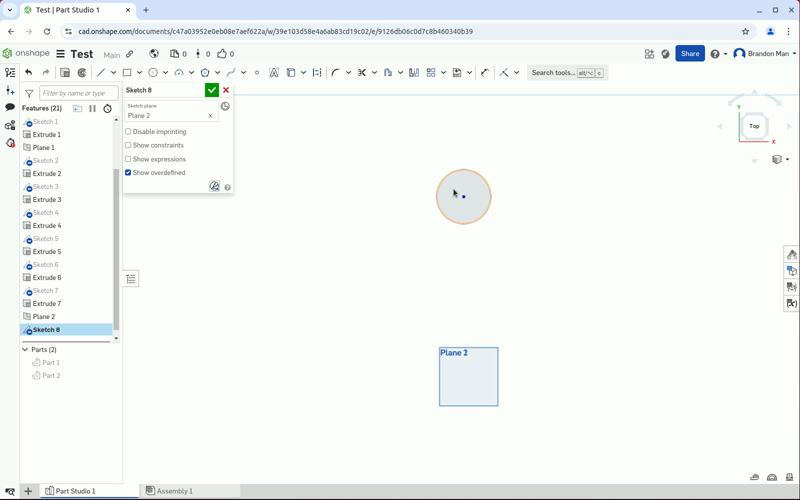
scroll(6)
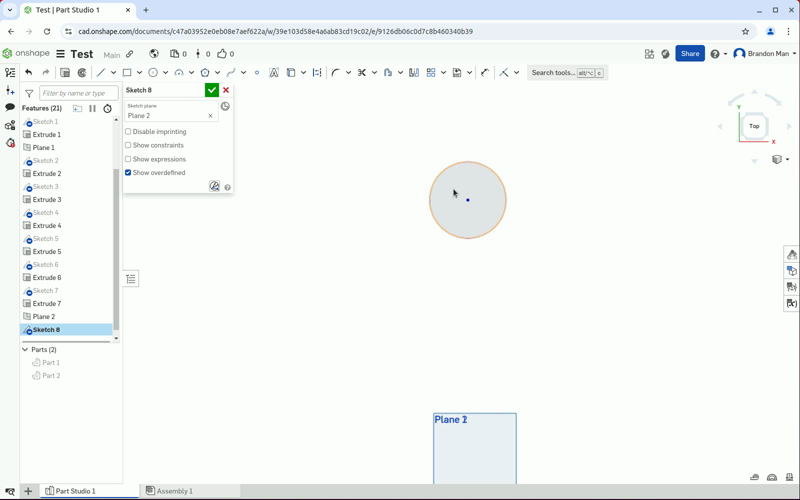
scroll(6)
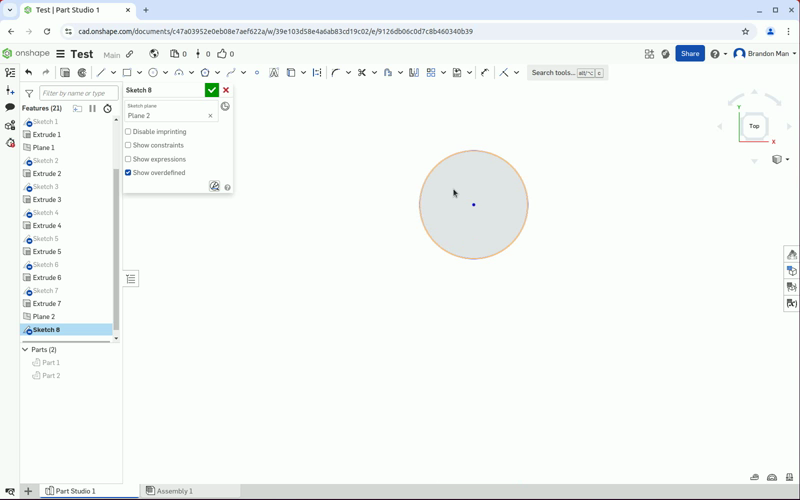
scroll(6)
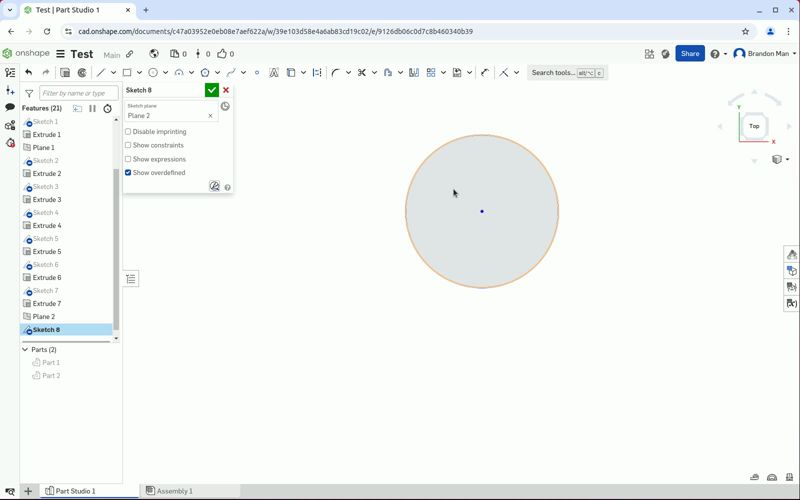
scroll(6)
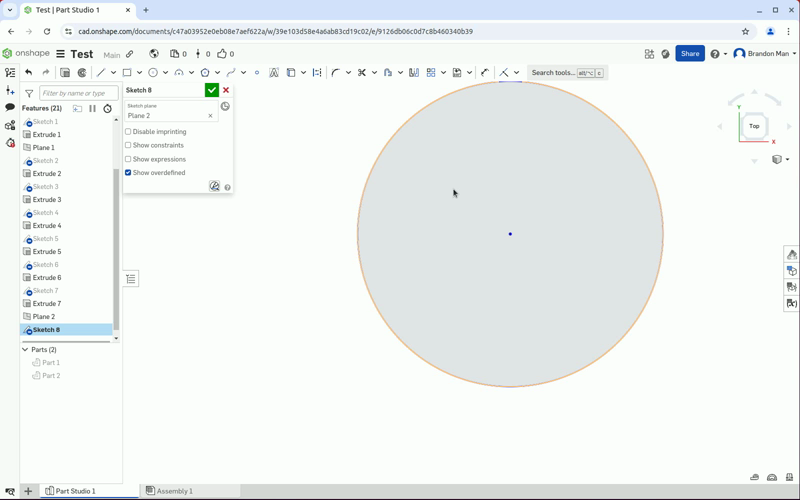
click(453, 188)
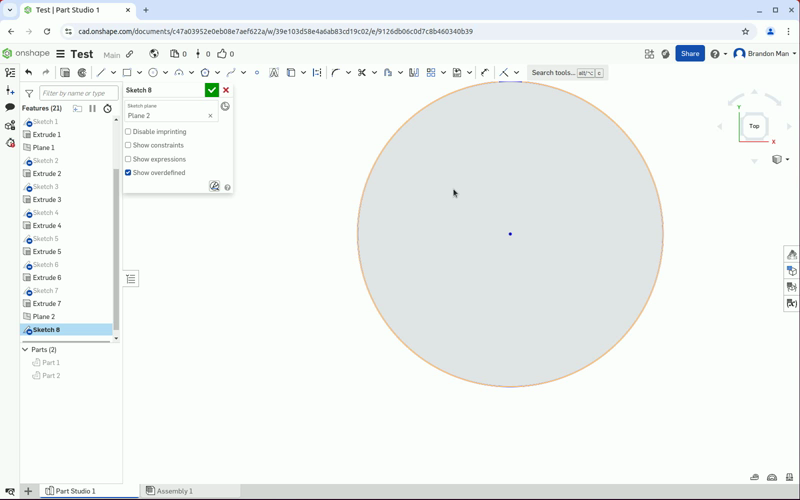
scroll(-6)
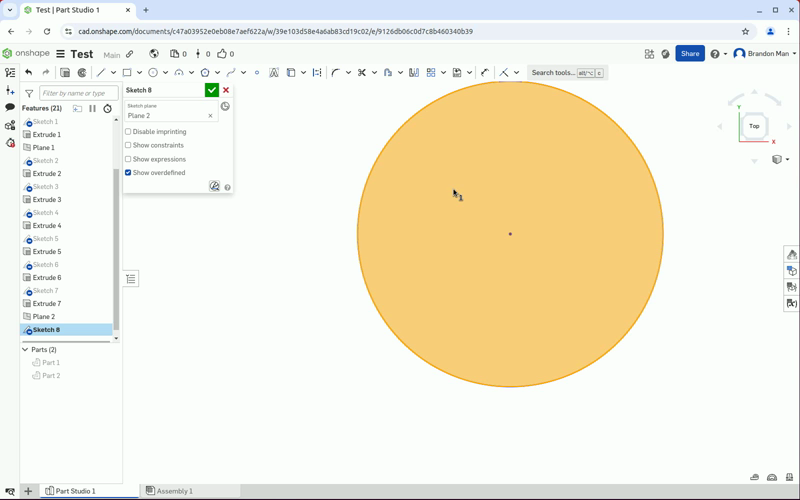
scroll(-6)
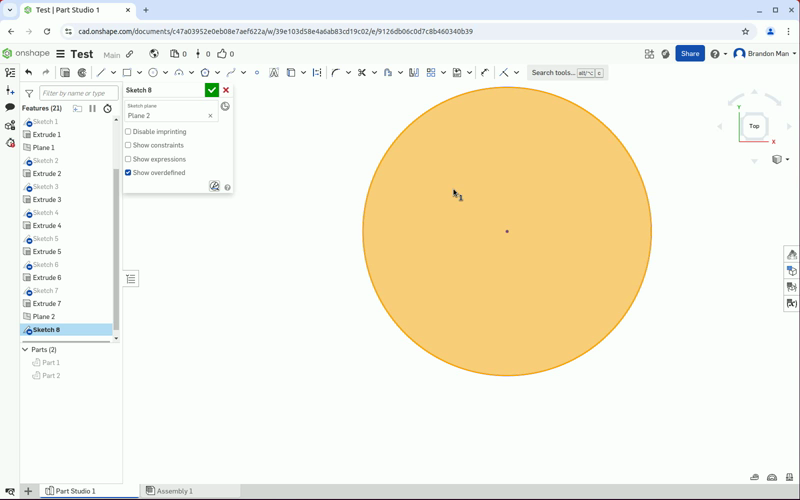
scroll(-6)
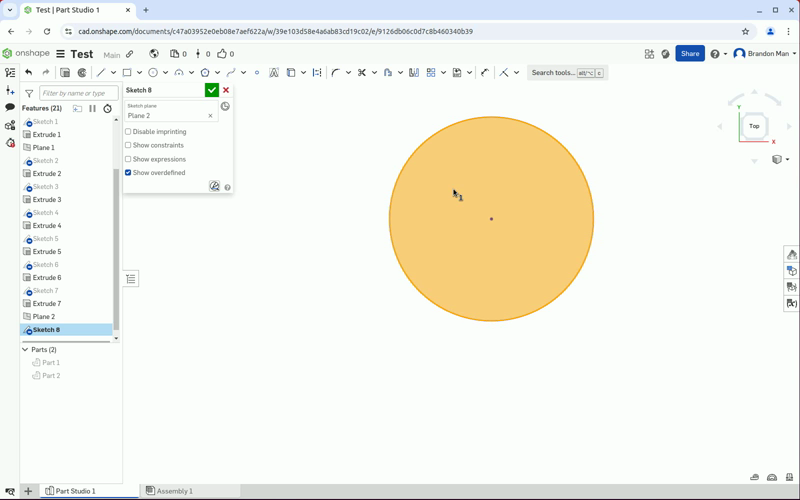
scroll(-6)
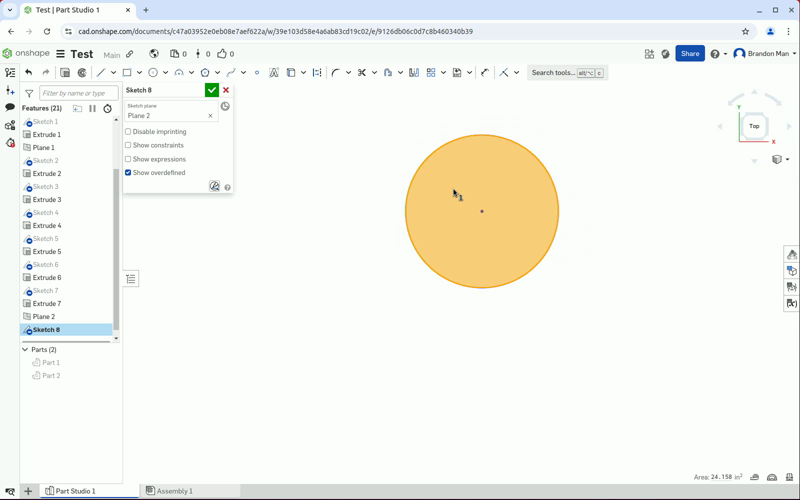
scroll(-6)
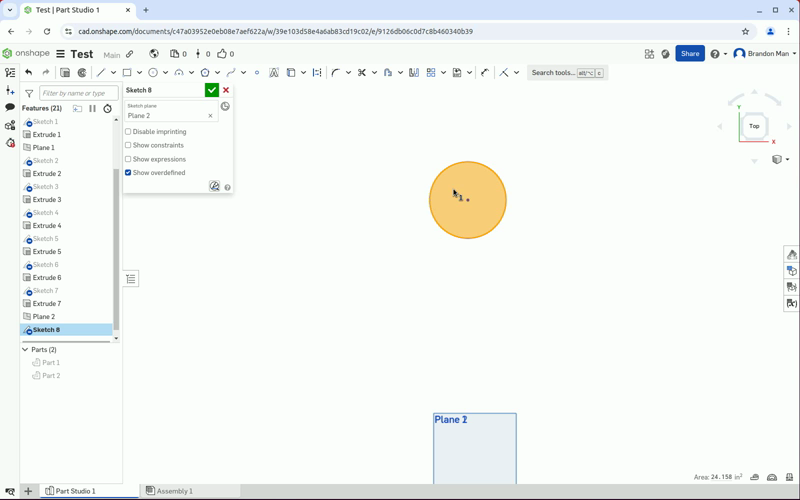
scroll(-6)
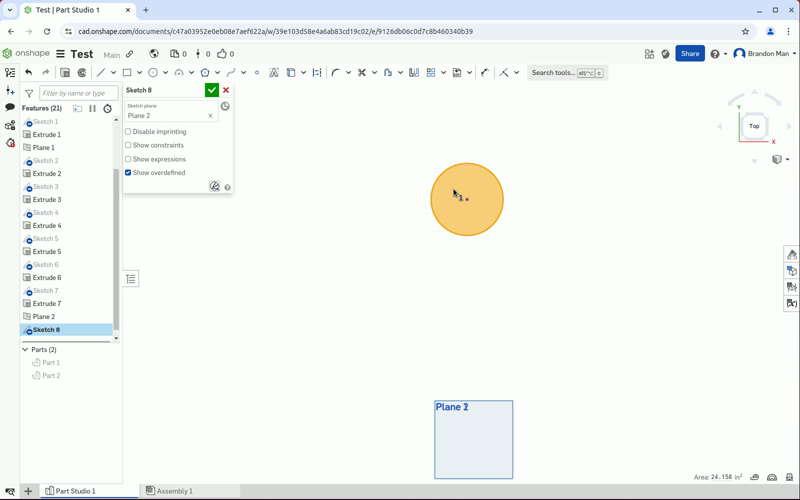
scroll(-6)
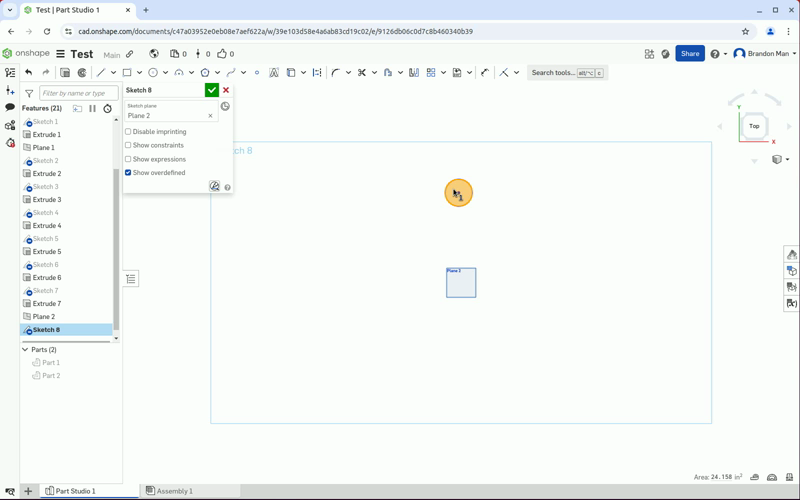
mouse_move(73, 352)
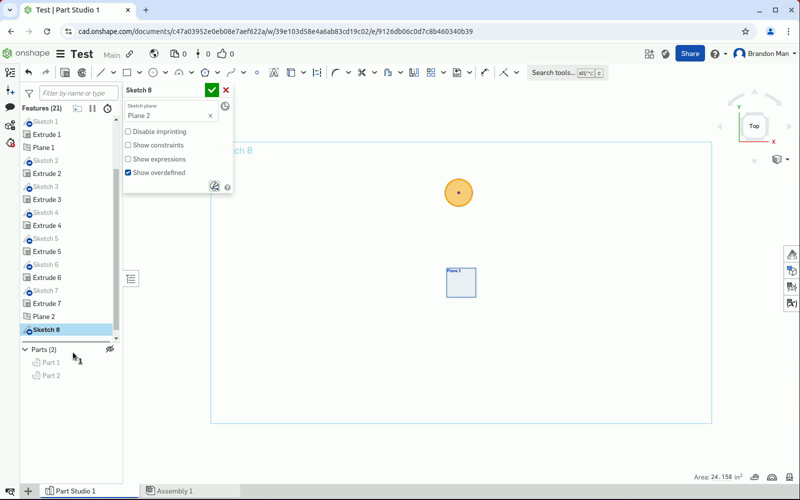
key(shift+y)
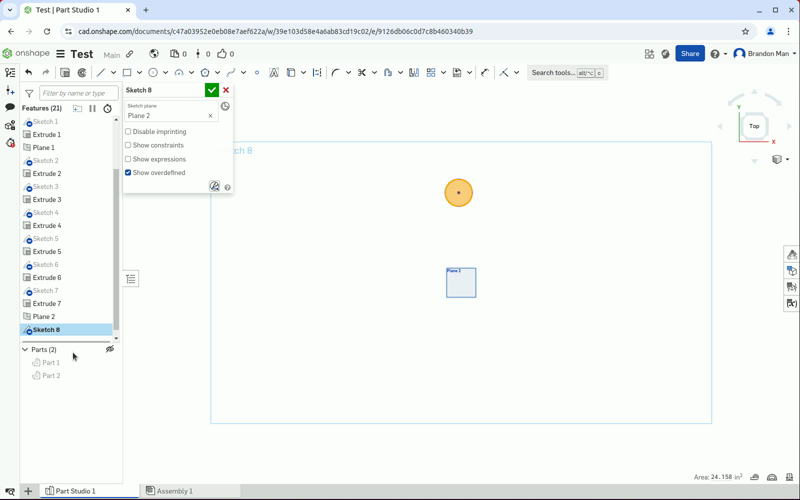
key(shift+e)
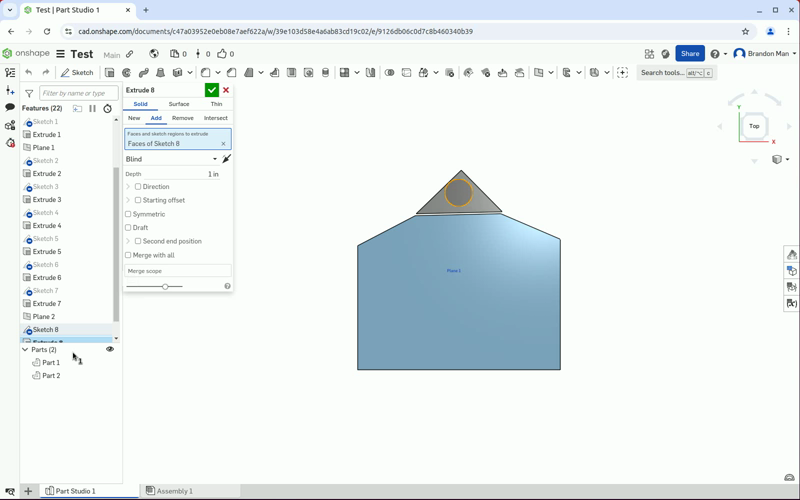
mouse_move(143, 106)
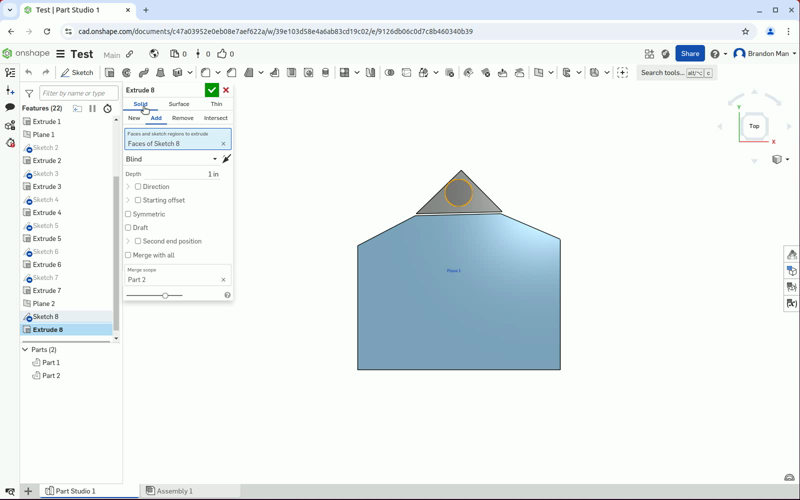
click(143, 106)
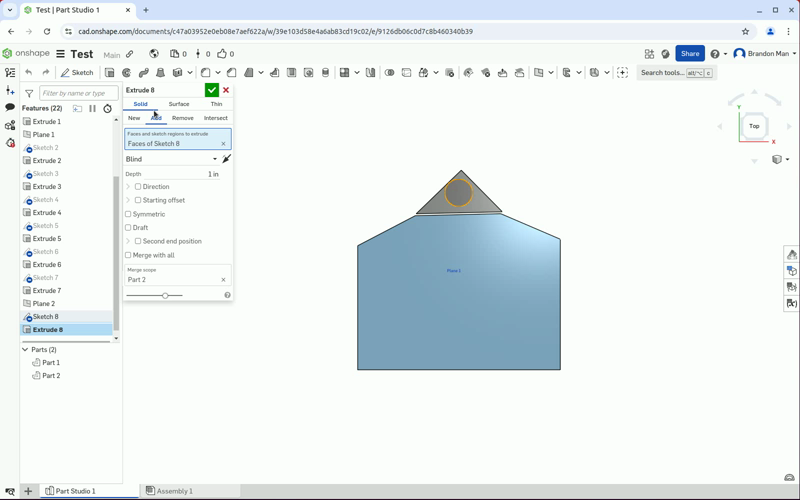
mouse_move(186, 120)
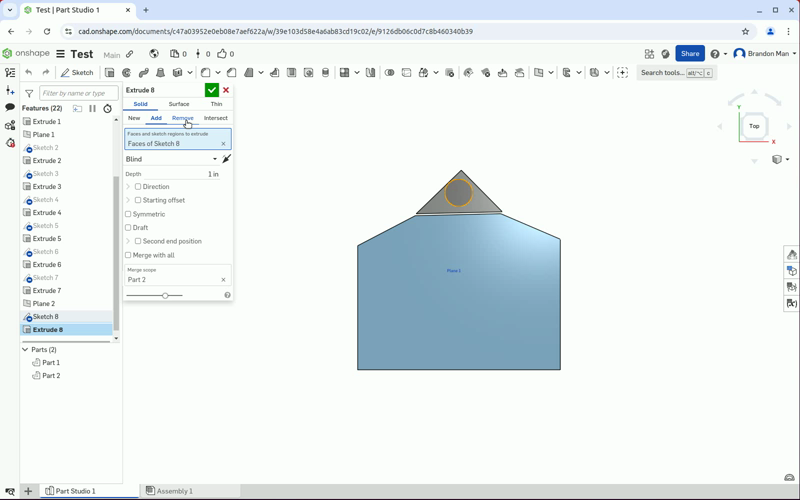
click(186, 120)
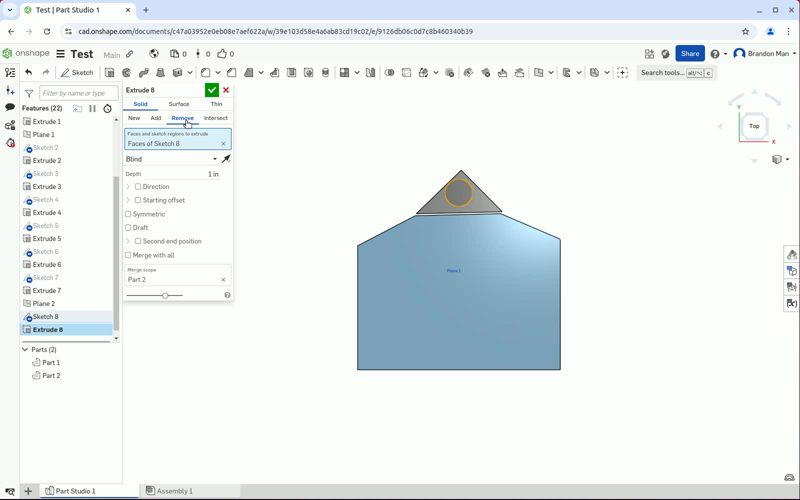
key(tab, 4)
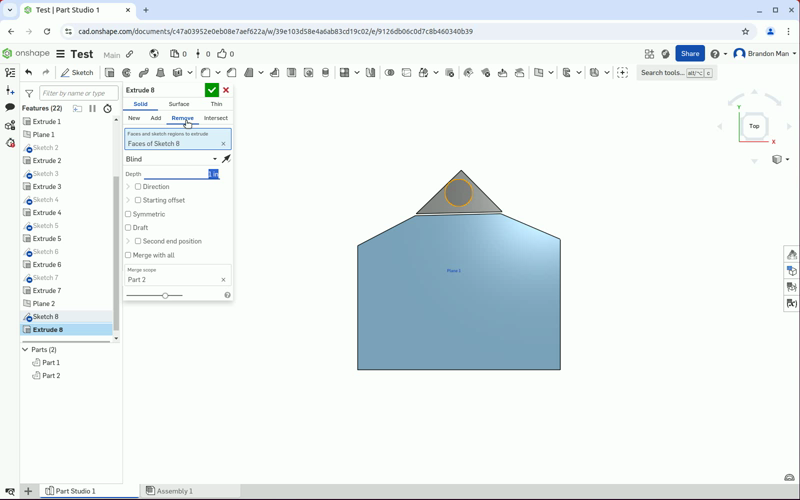
text(19.498)
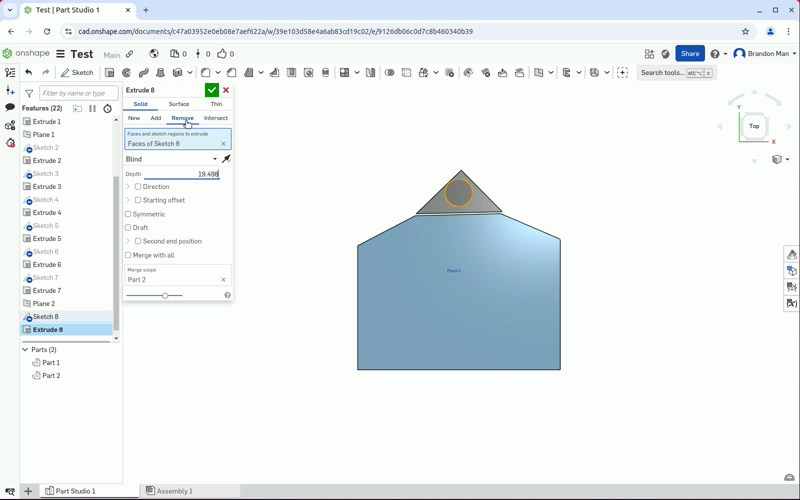
key(tab, 6)
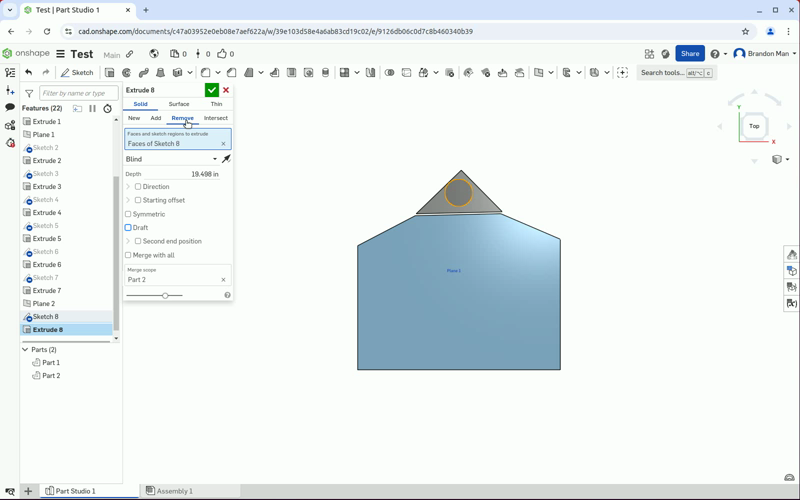
key(space)
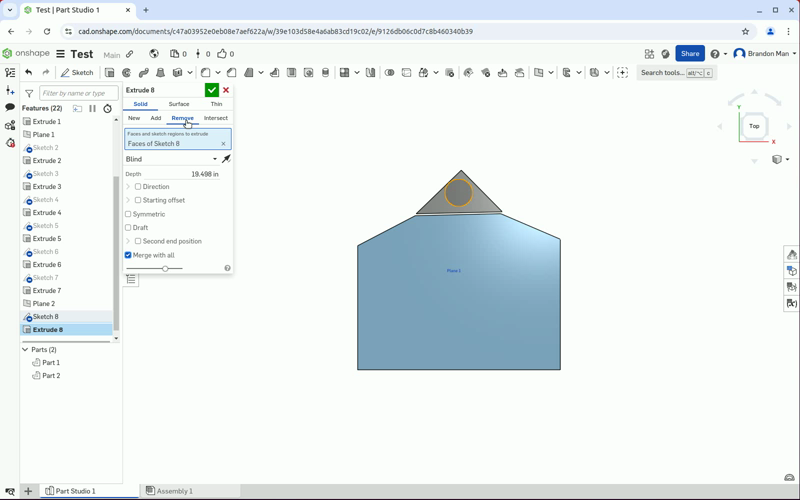
key(enter)
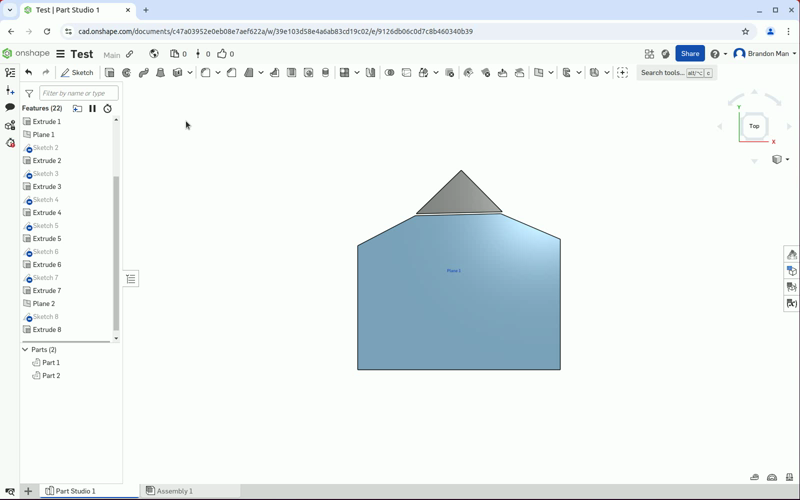
key(shift+h)
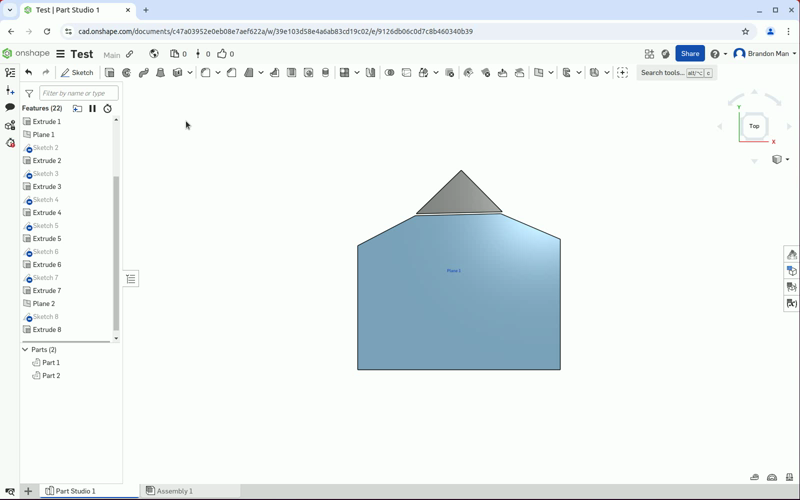
key(shift+h)
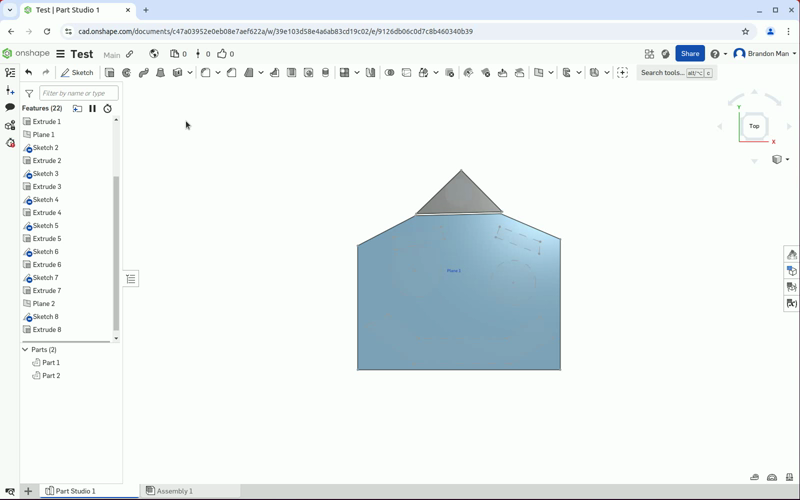
key(shift+7)
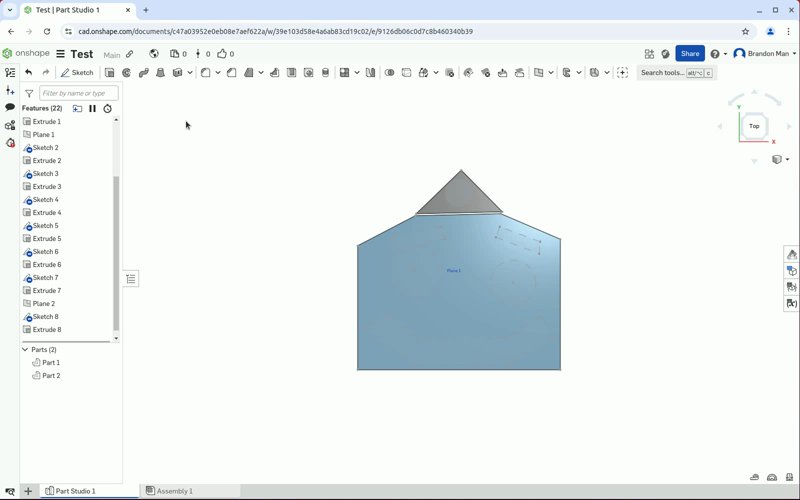
key(up, 3)
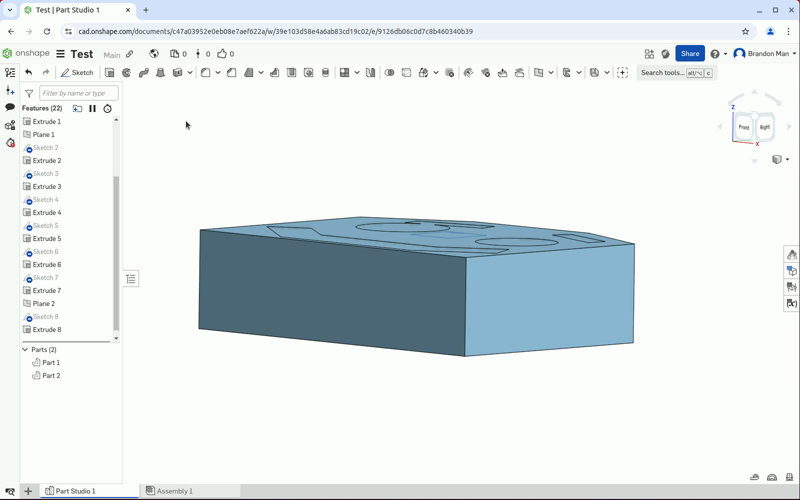
key(left, 3)
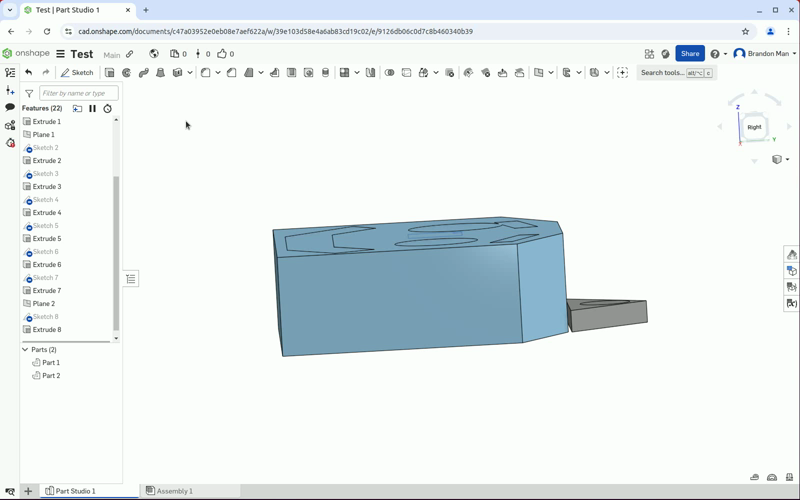
key(right, 3)
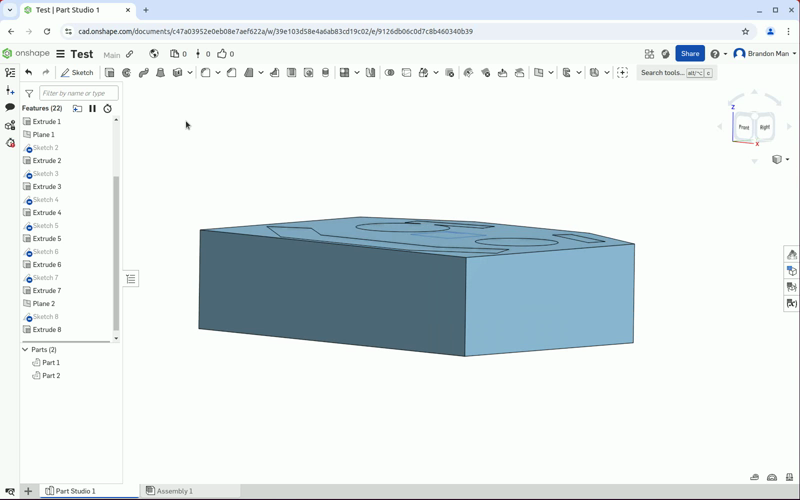
key(down, 3)
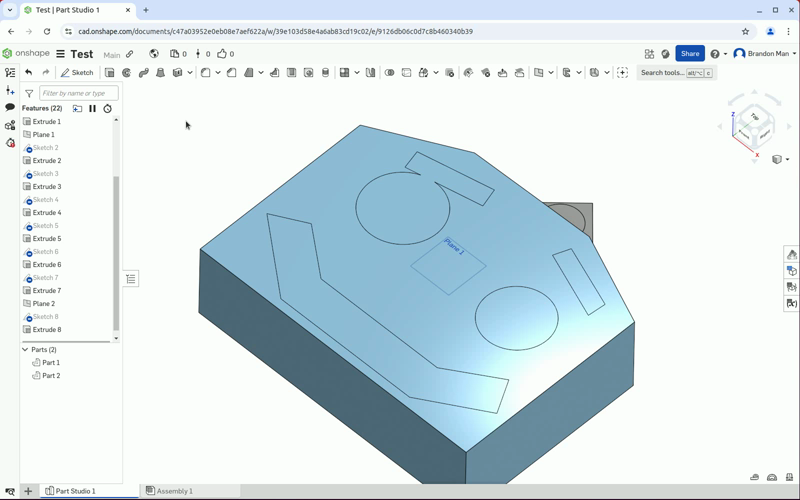
mouse_move(69, 111)
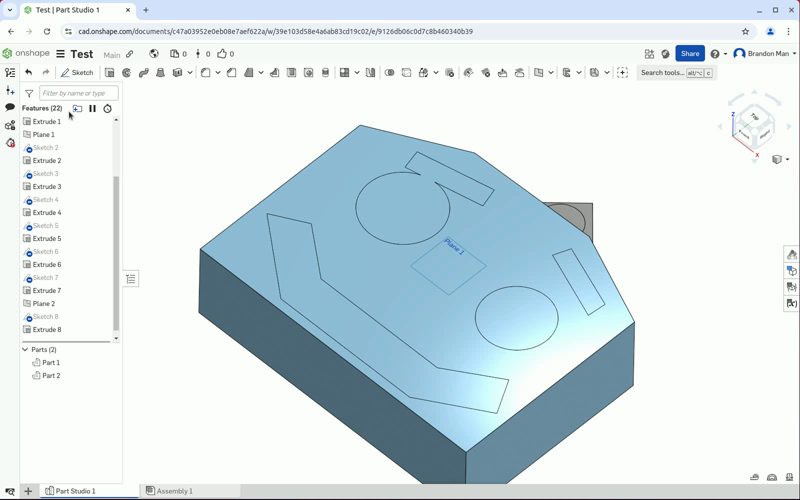
click(69, 111)